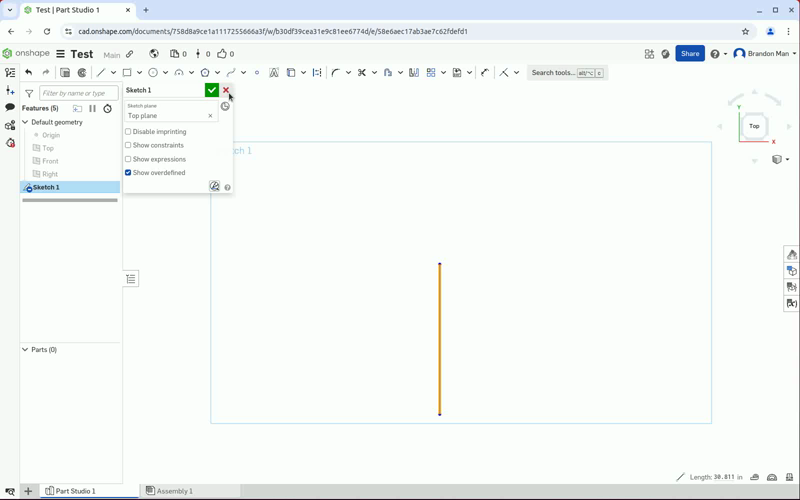
key(shift+h)
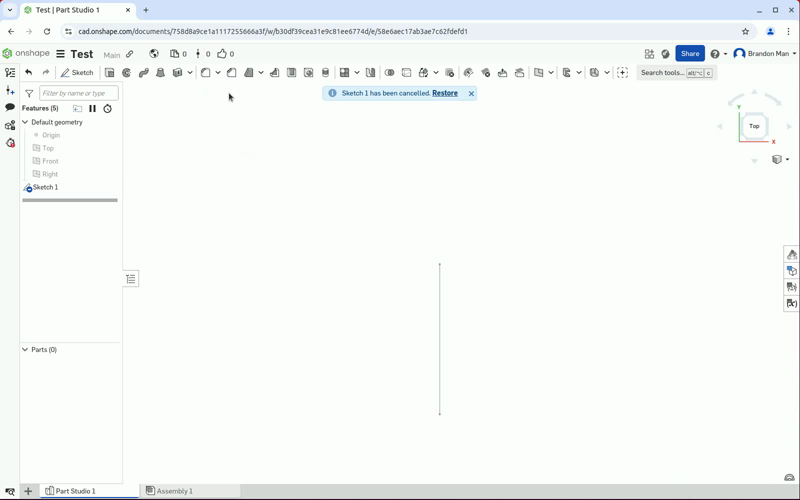
key(shift+s)
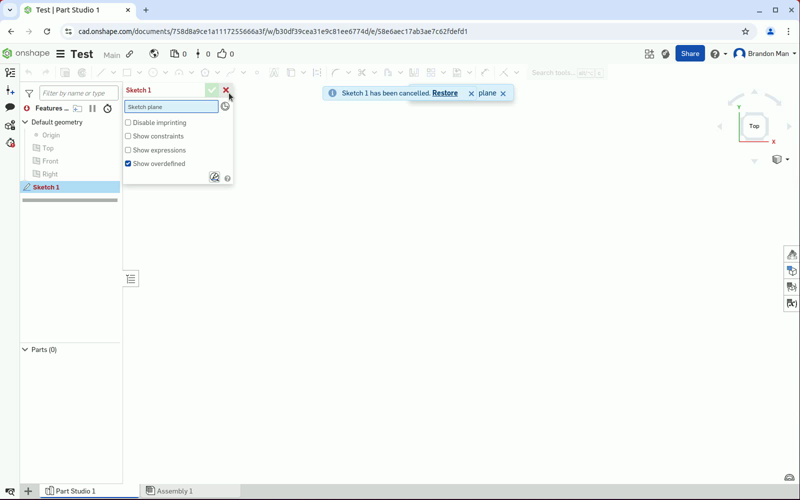
mouse_move(73, 150)
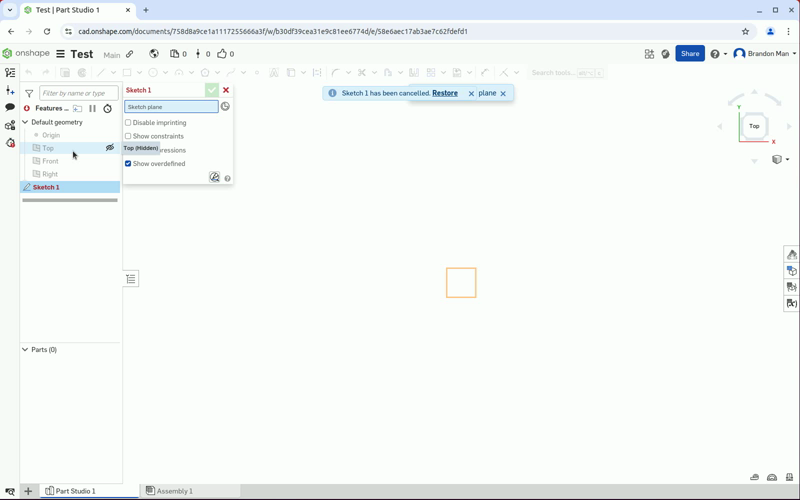
click(73, 150)
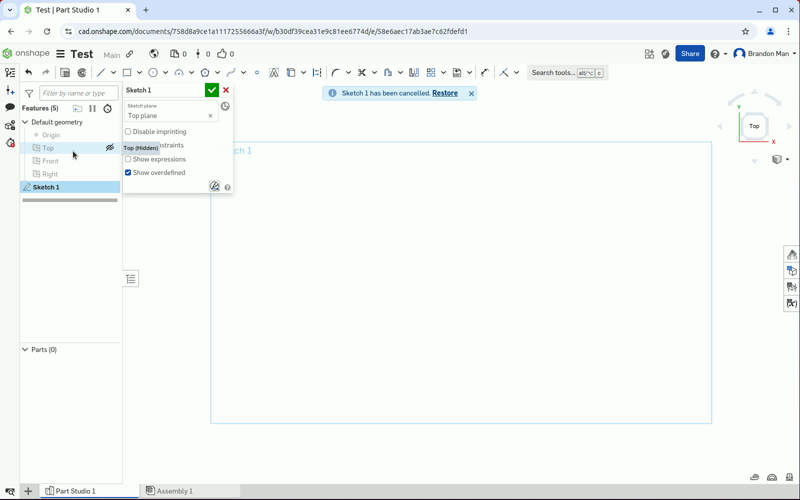
mouse_move(73, 352)
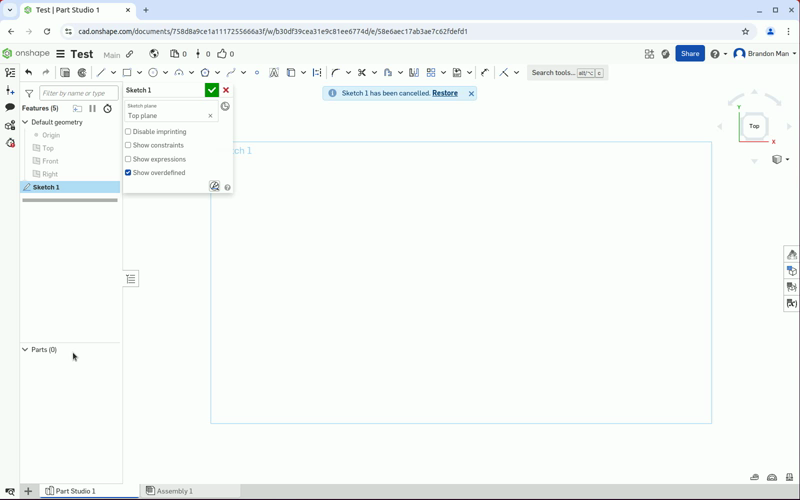
key(y)
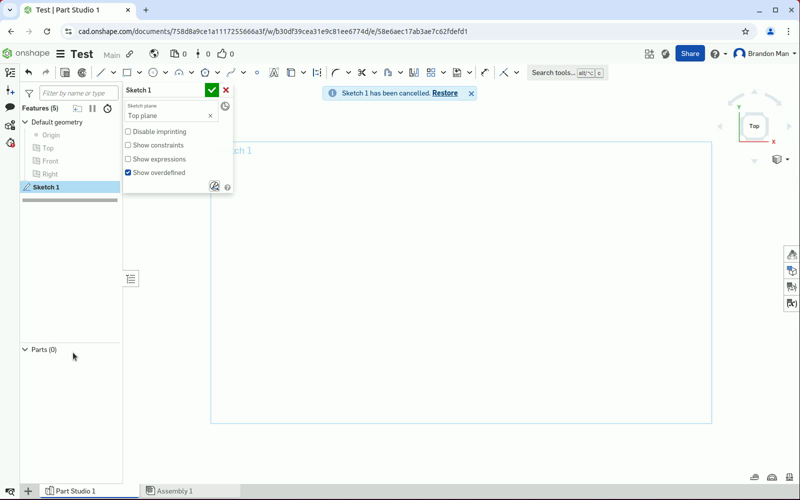
key(l)
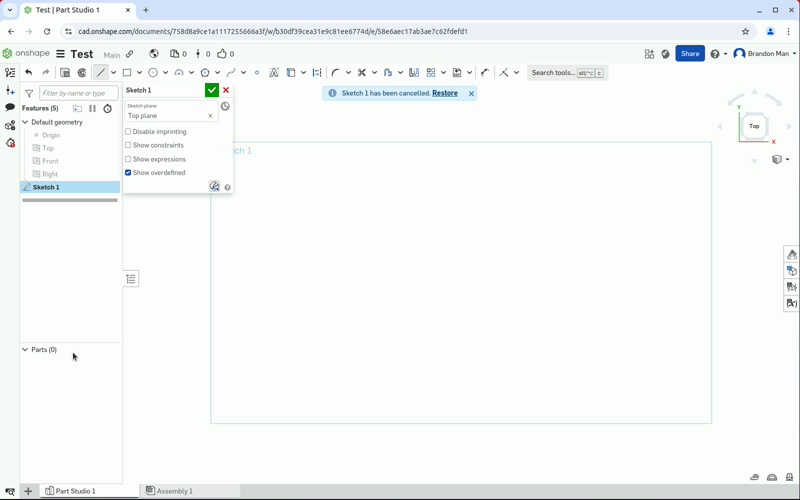
key_down(shift)
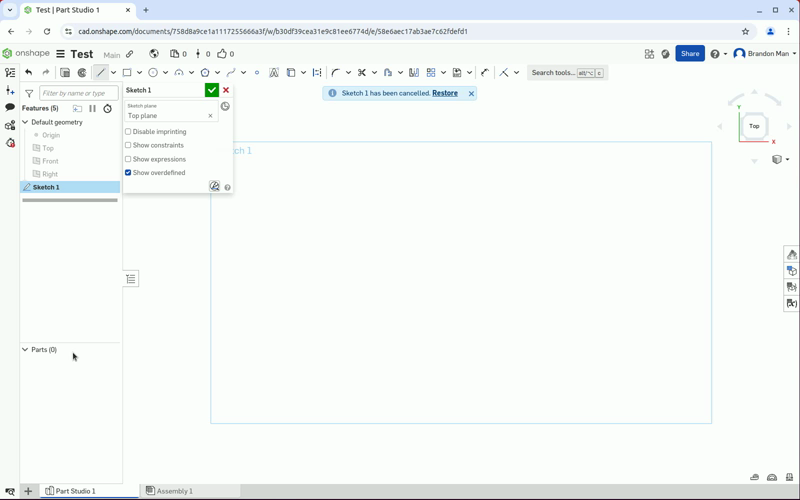
mouse_move(359, 360)
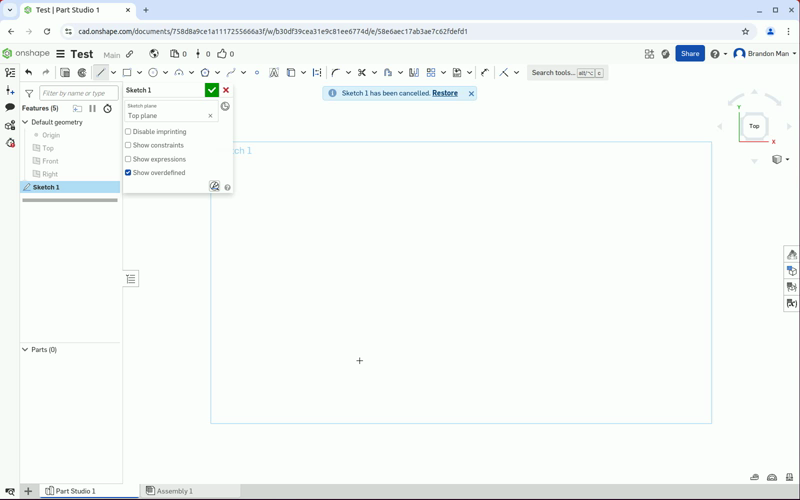
click(359, 360)
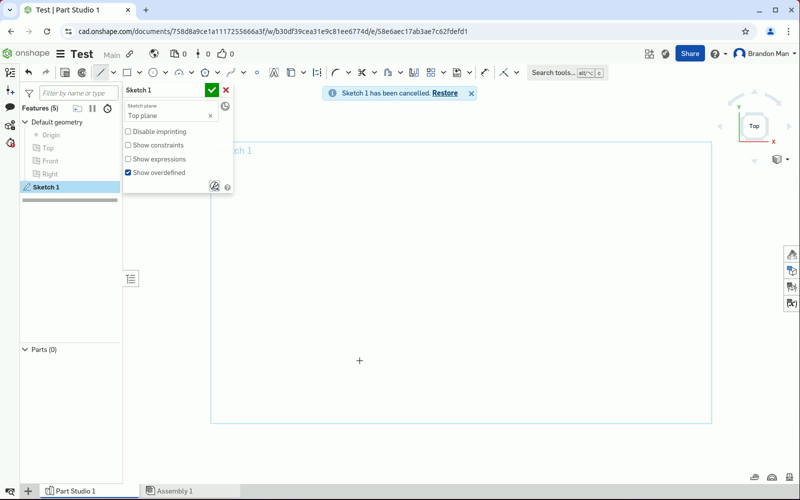
key_up(shift)
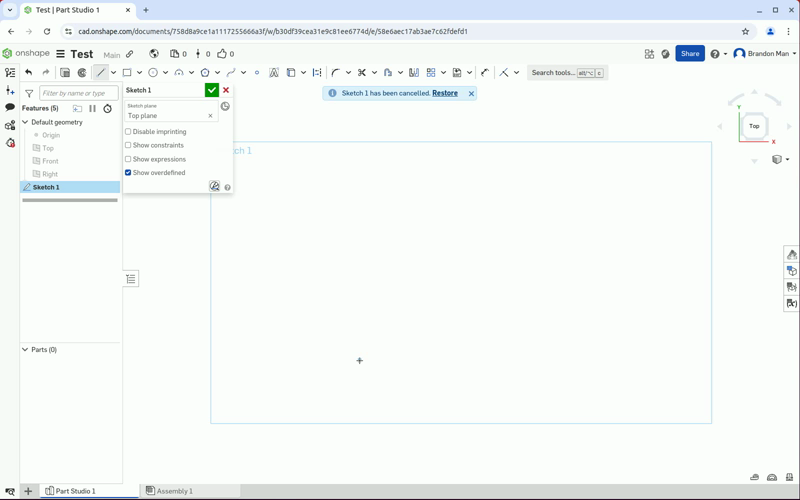
key_down(shift)
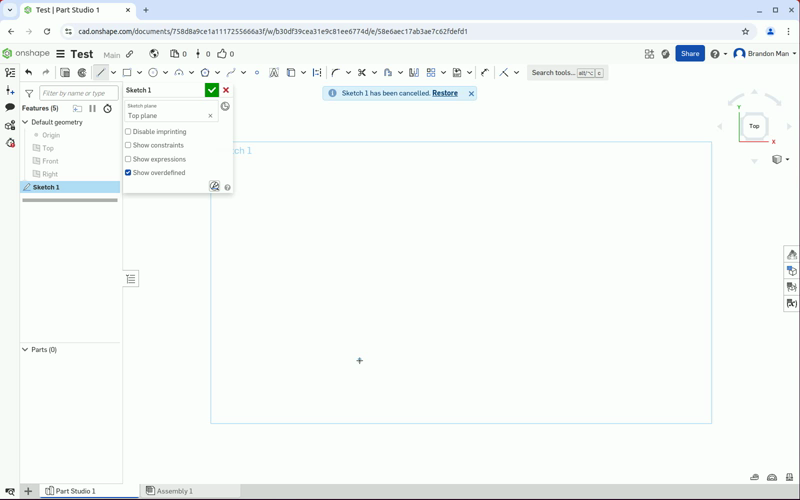
mouse_move(560, 360)
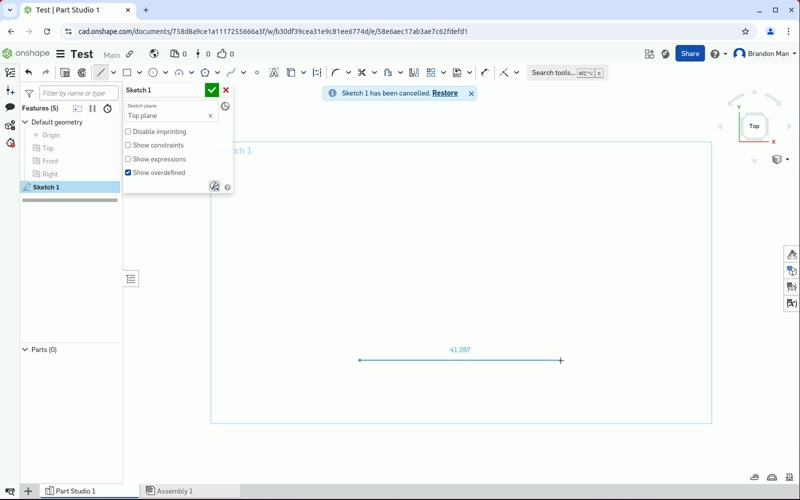
click(560, 360)
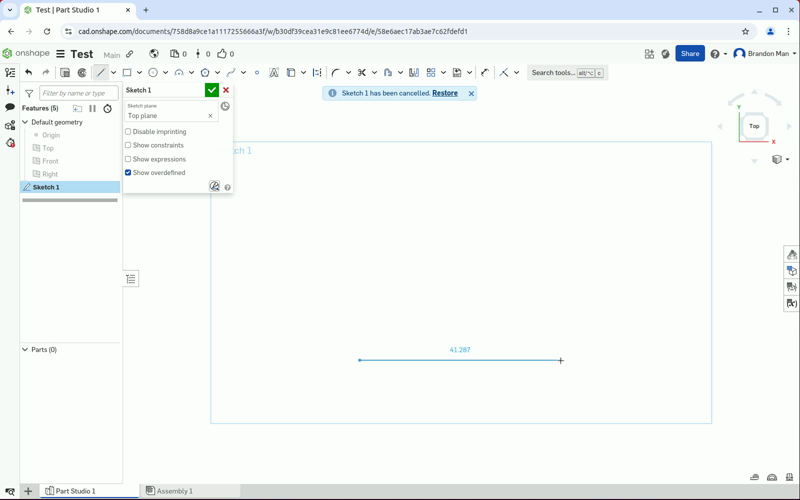
key_up(shift)
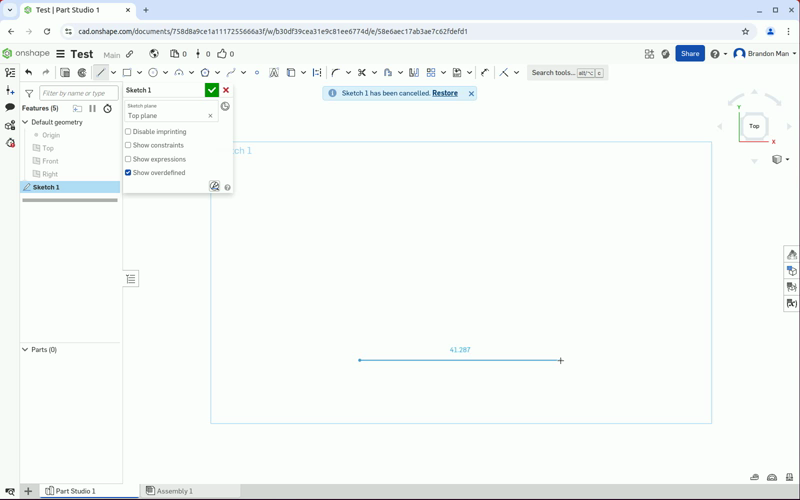
key_down(shift)
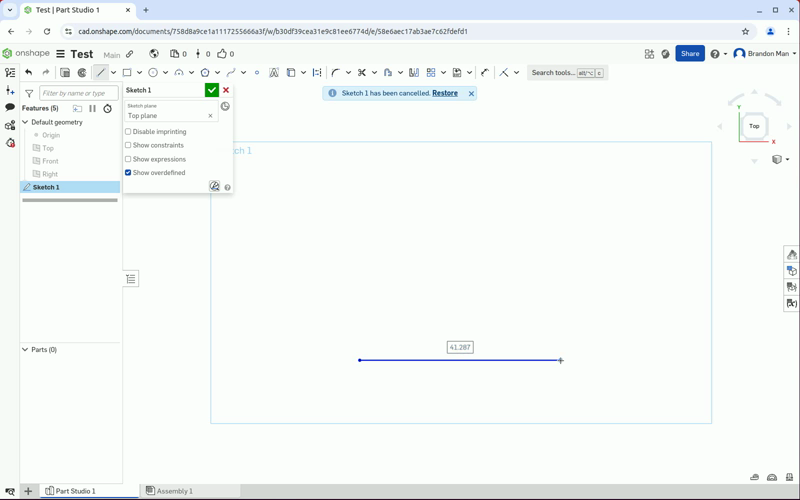
mouse_move(560, 206)
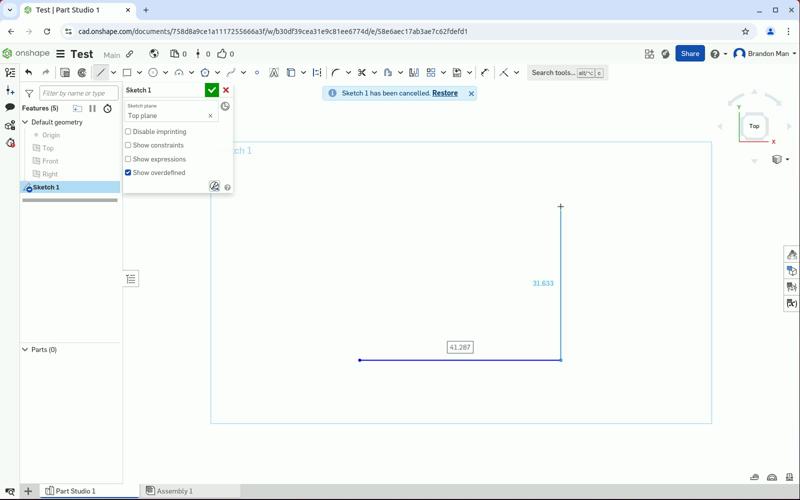
click(560, 206)
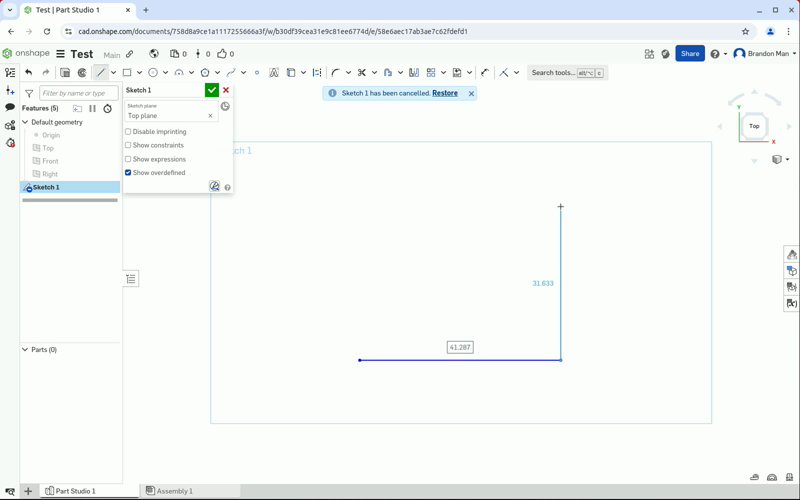
key_up(shift)
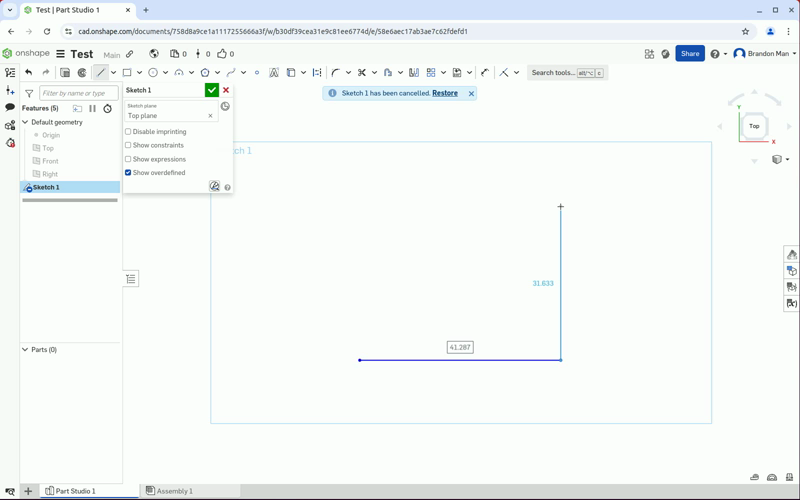
key_down(shift)
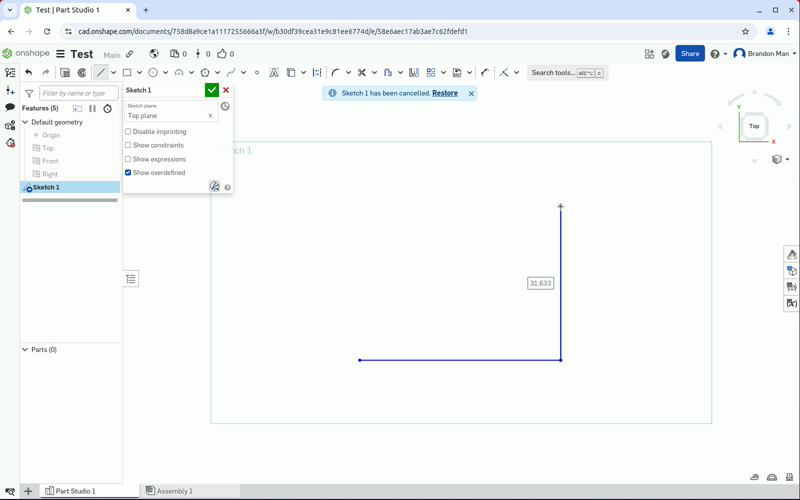
mouse_move(359, 206)
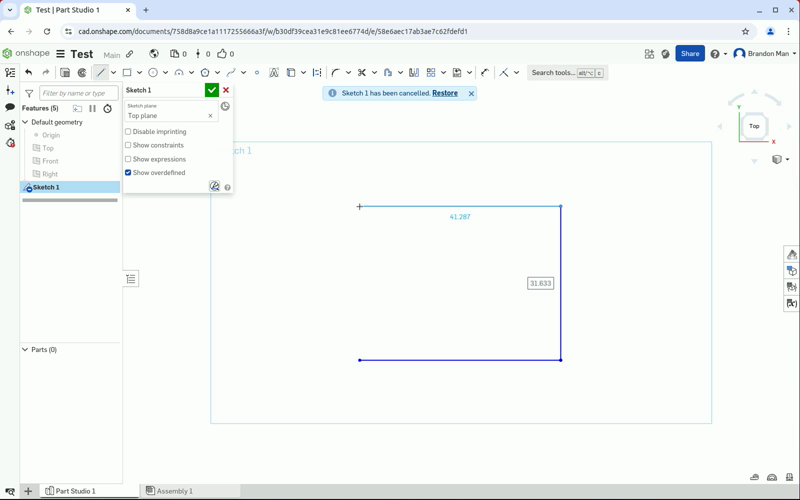
click(359, 206)
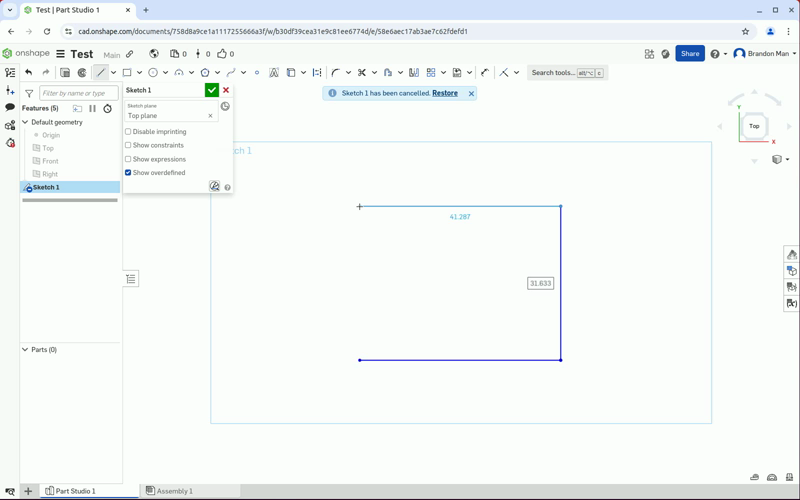
key_up(shift)
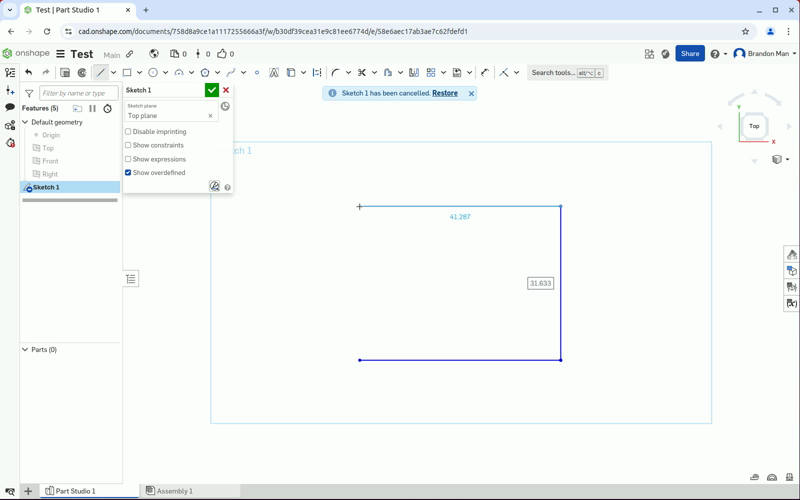
key_down(shift)
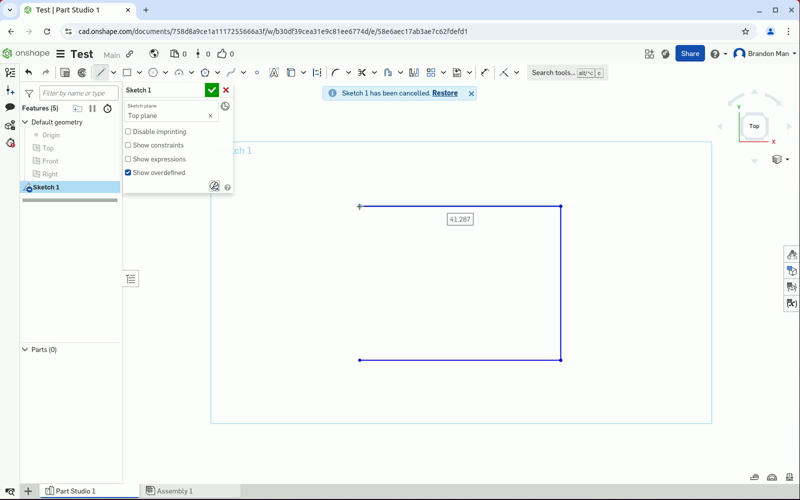
mouse_move(359, 360)
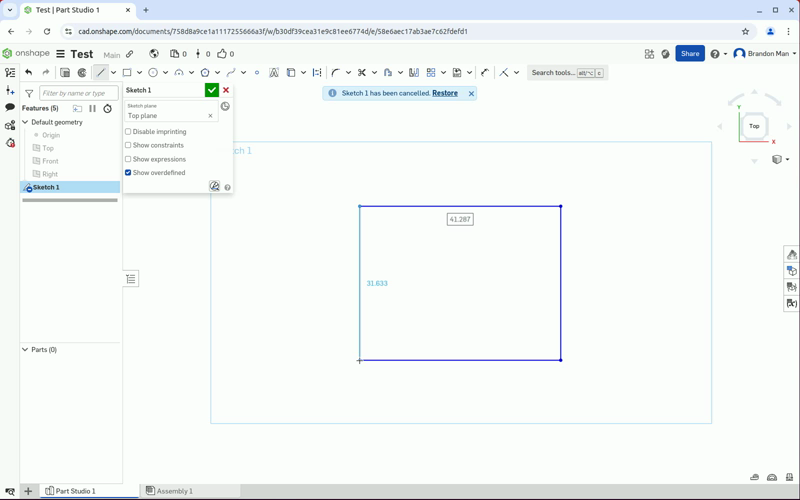
key_up(shift)
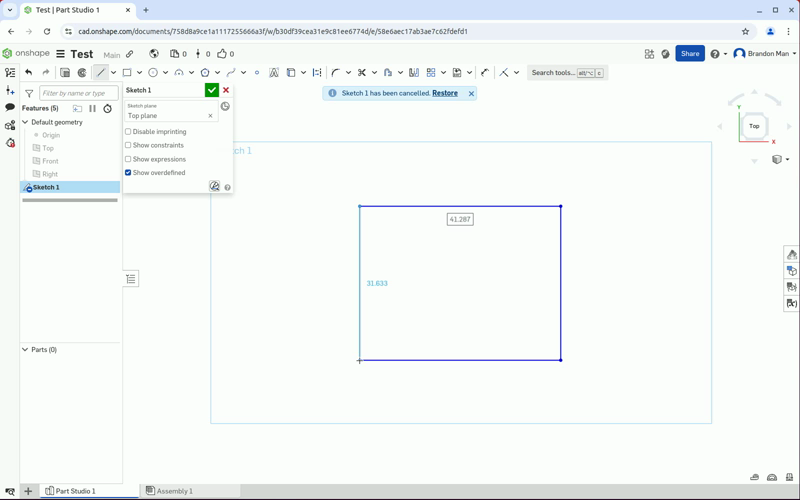
click(359, 360)
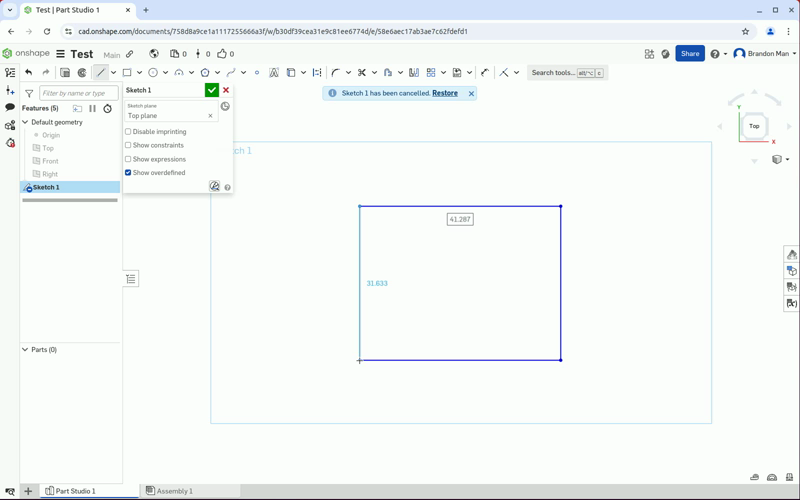
key(esc)
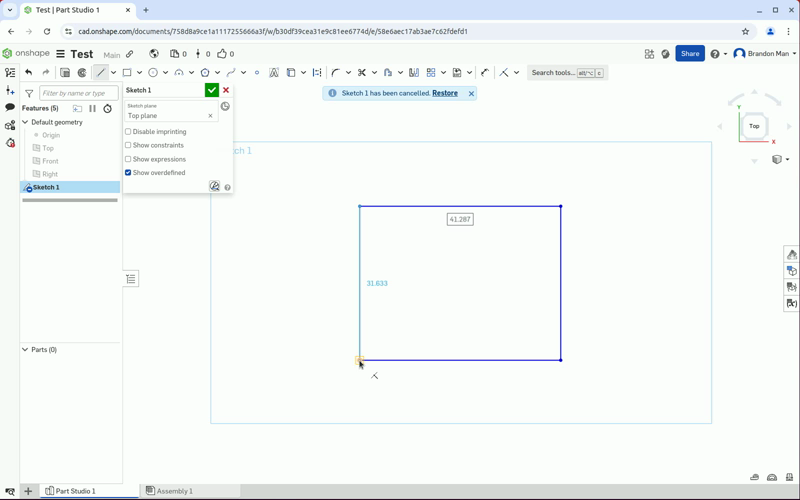
key(l)
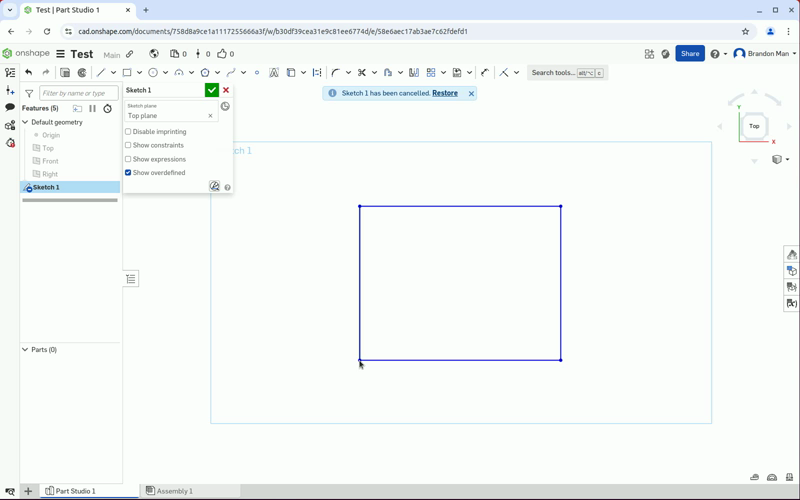
key_down(shift)
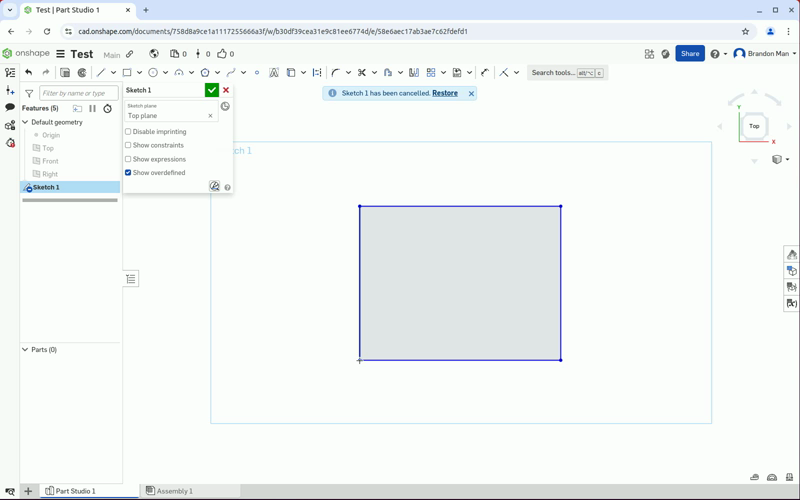
mouse_move(368, 326)
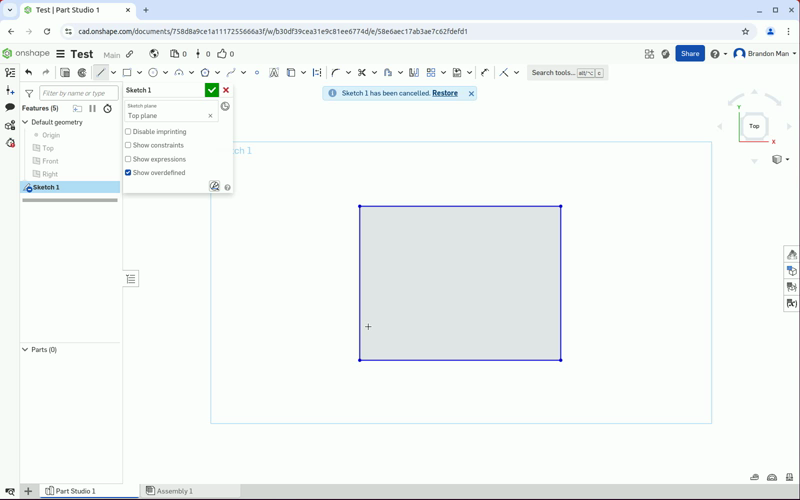
click(368, 326)
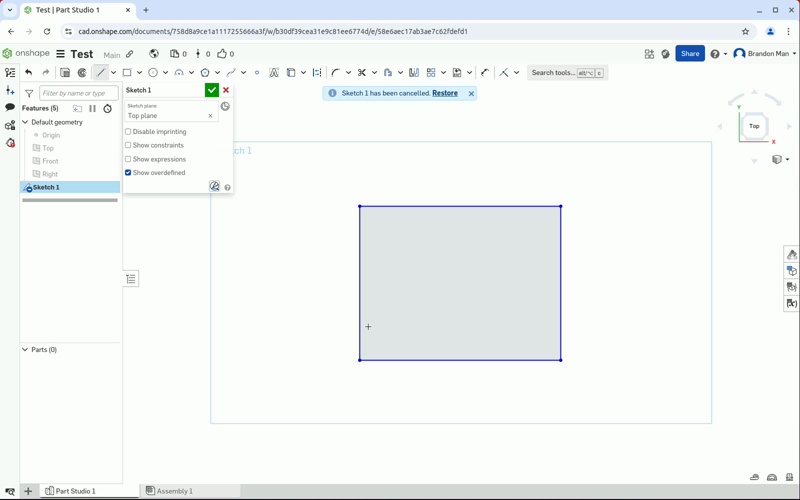
key_up(shift)
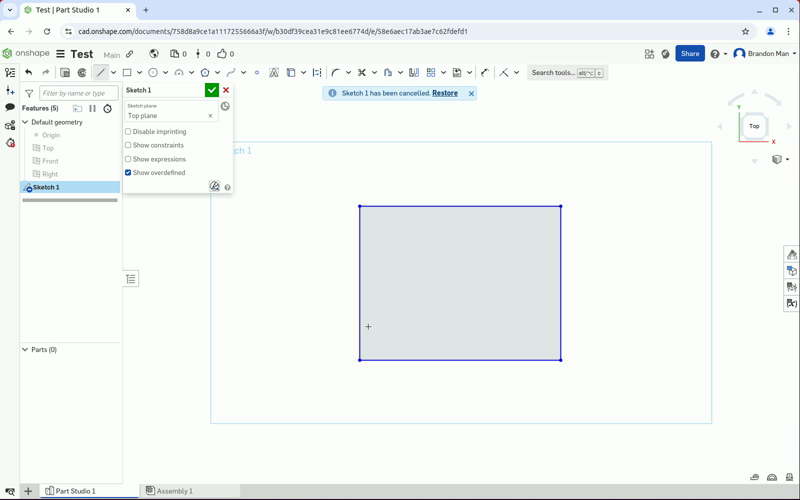
key_down(shift)
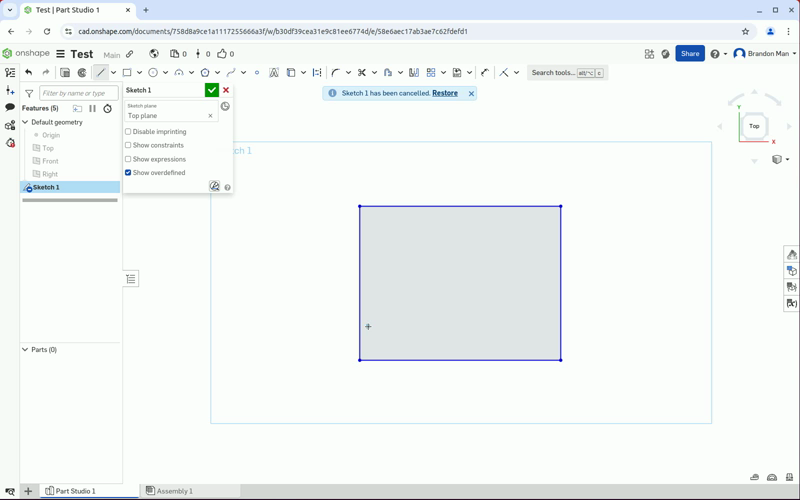
mouse_move(398, 326)
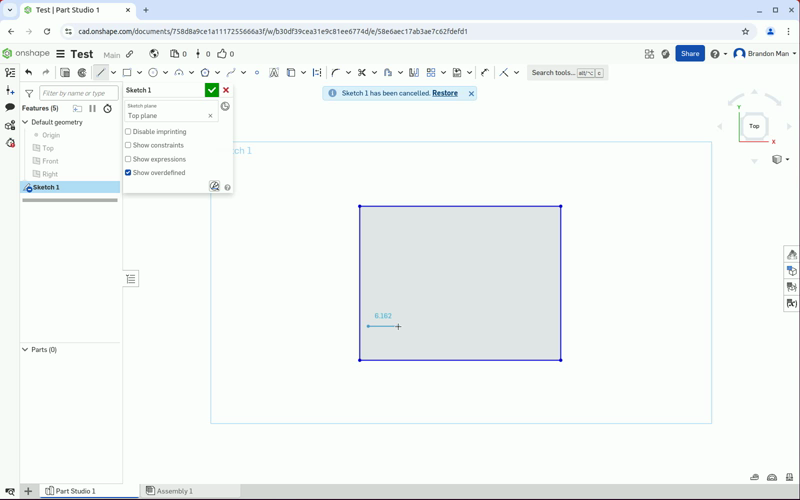
mouse_move(385, 343)
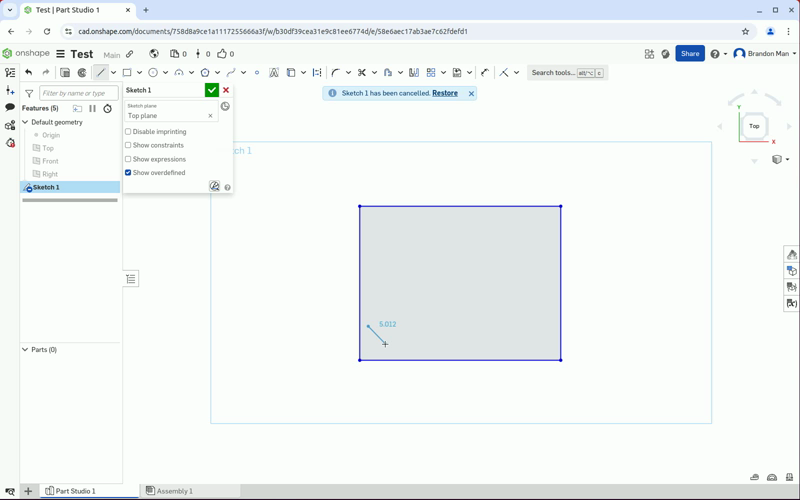
click(385, 343)
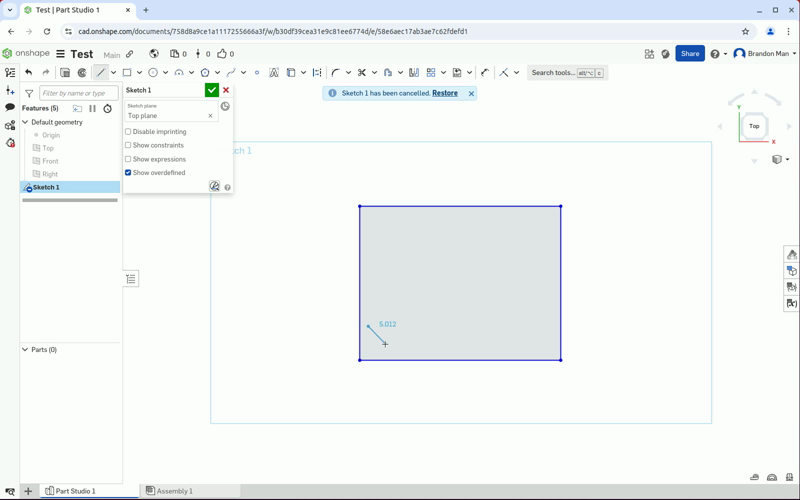
key_up(shift)
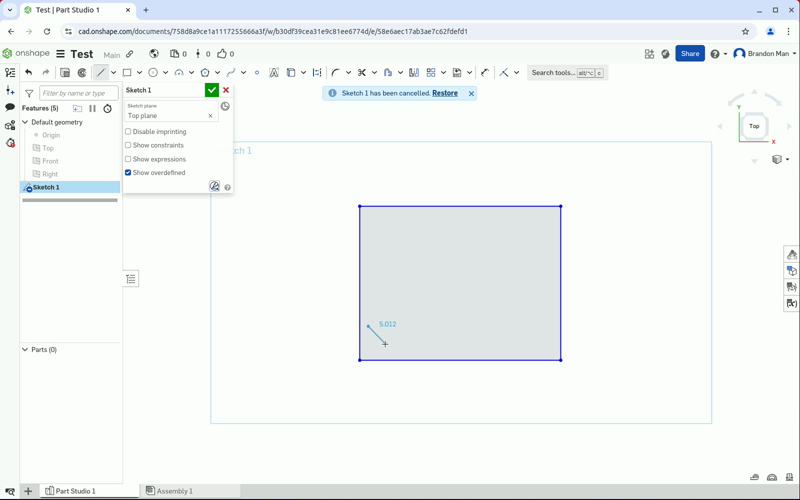
key_down(shift)
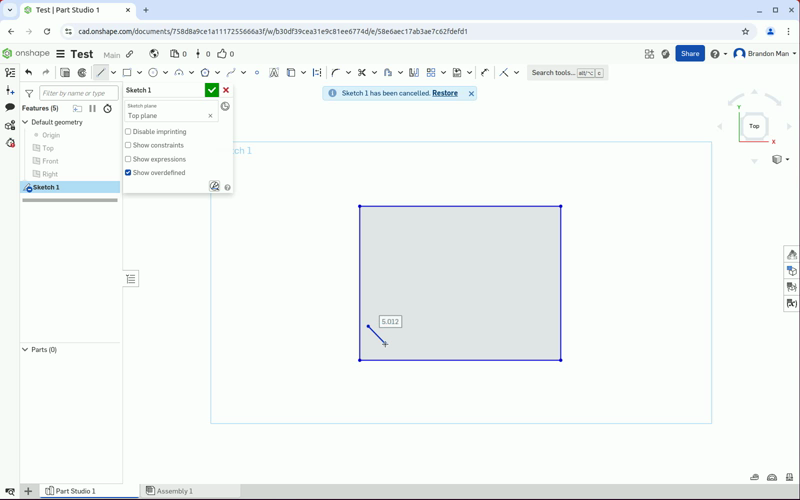
mouse_move(415, 343)
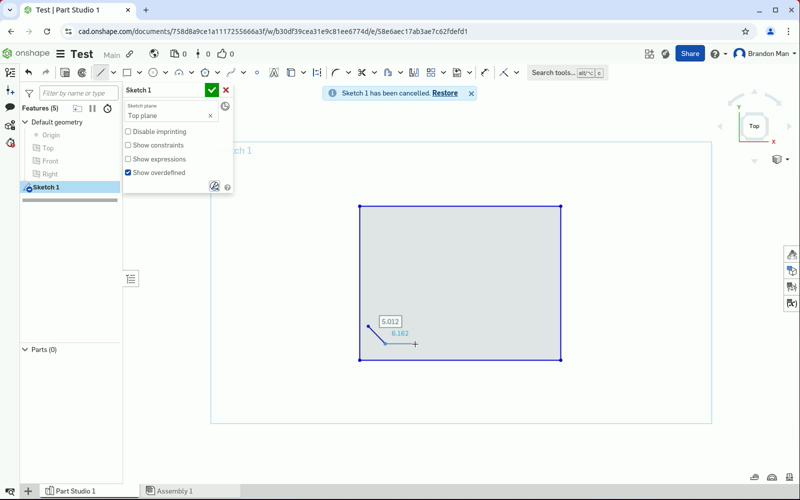
mouse_move(437, 343)
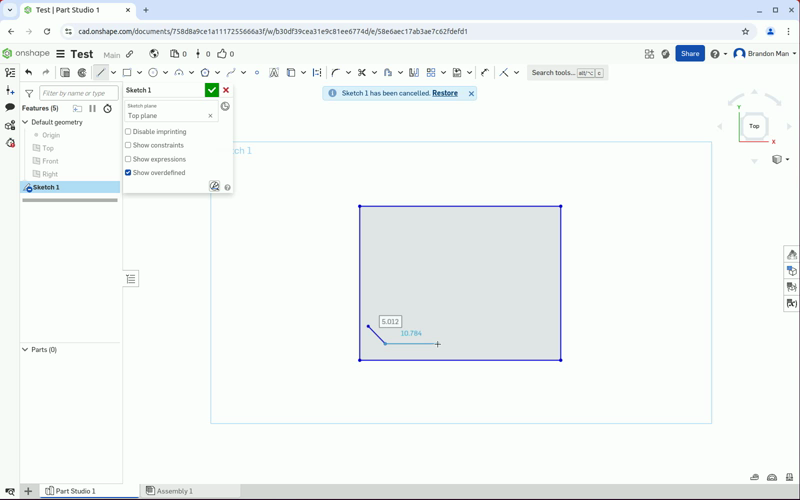
click(437, 343)
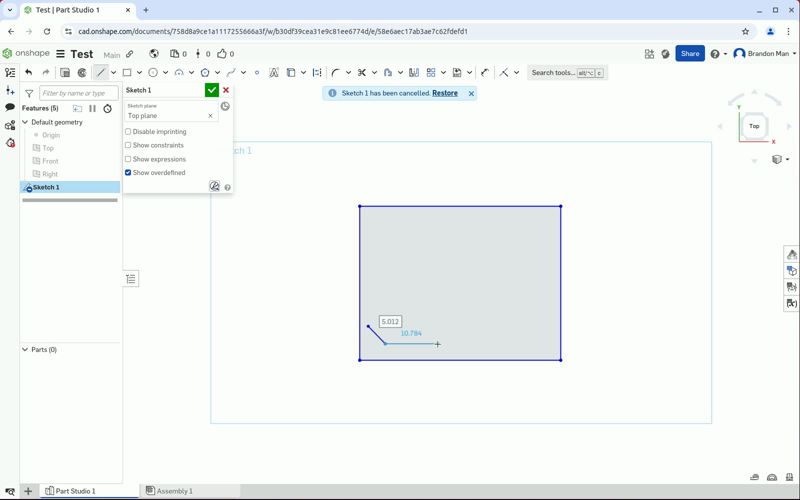
key_up(shift)
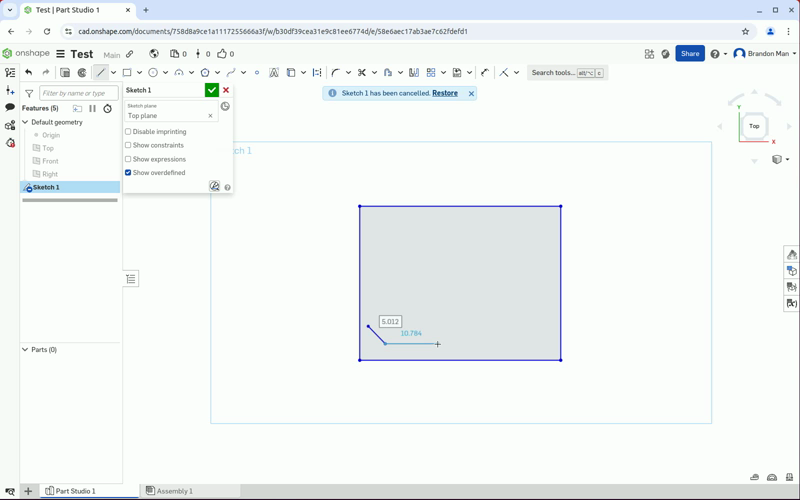
key_down(shift)
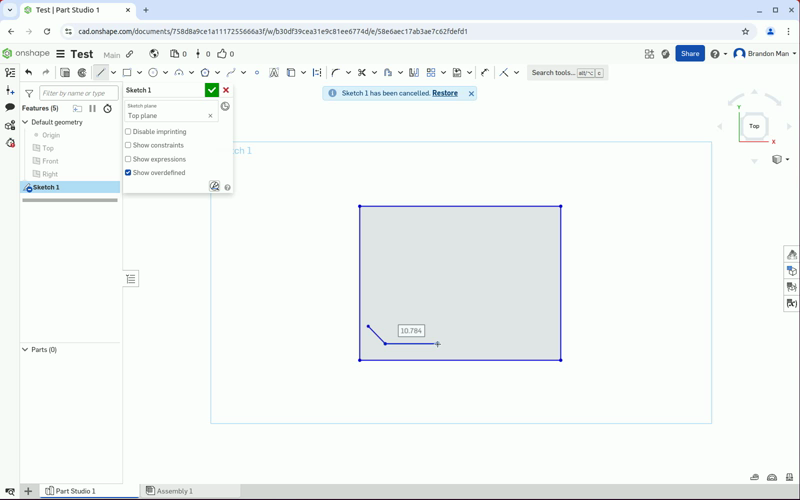
mouse_move(467, 343)
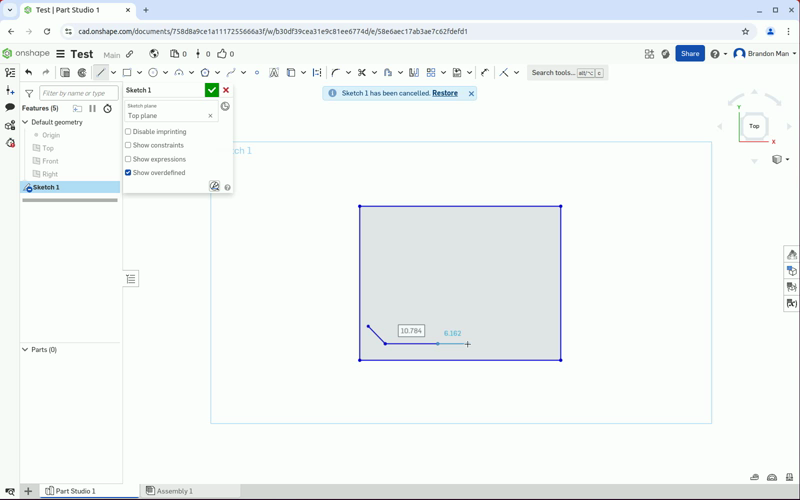
mouse_move(482, 343)
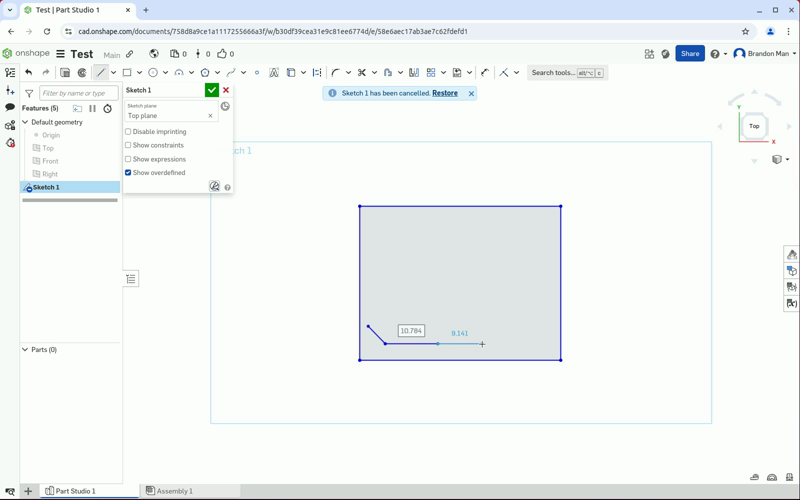
click(482, 343)
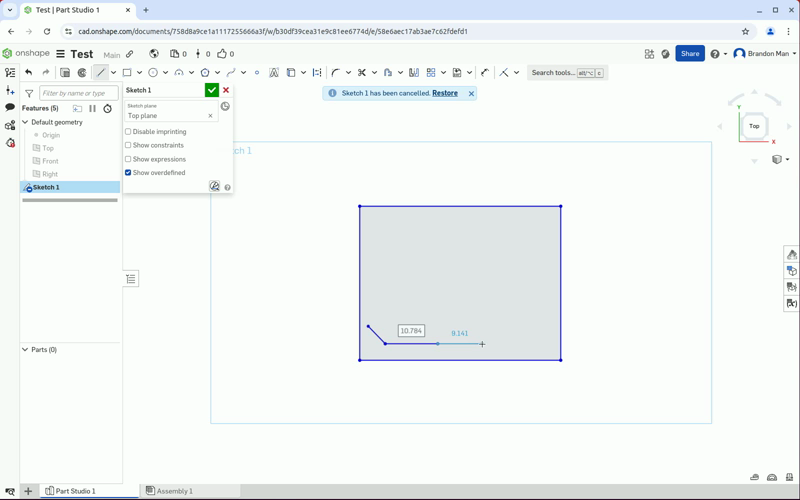
key_up(shift)
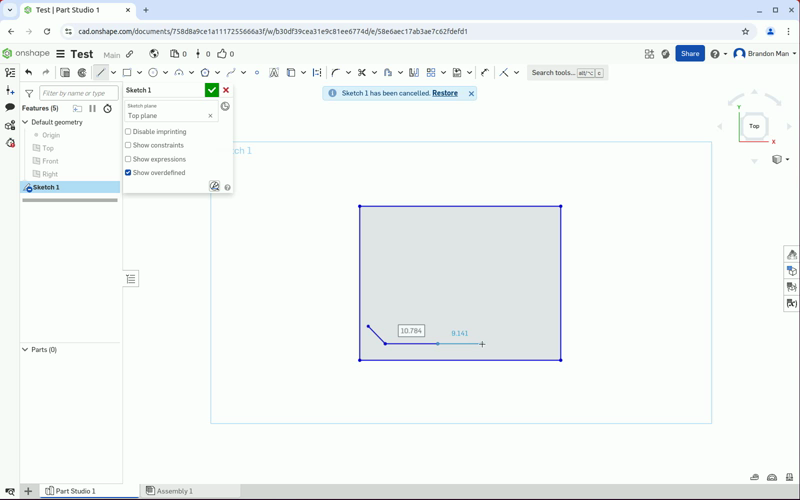
key_down(shift)
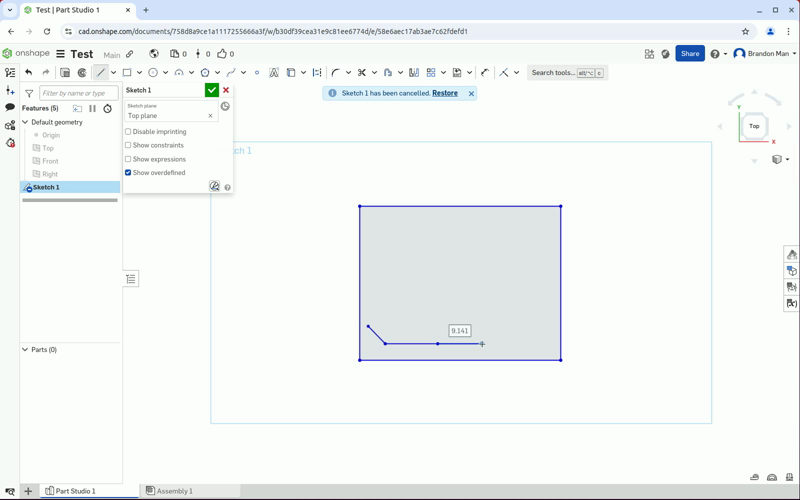
mouse_move(512, 343)
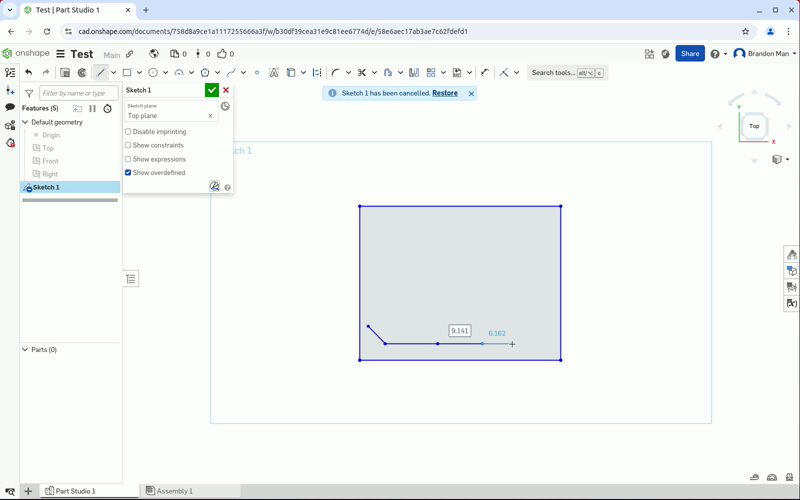
mouse_move(535, 343)
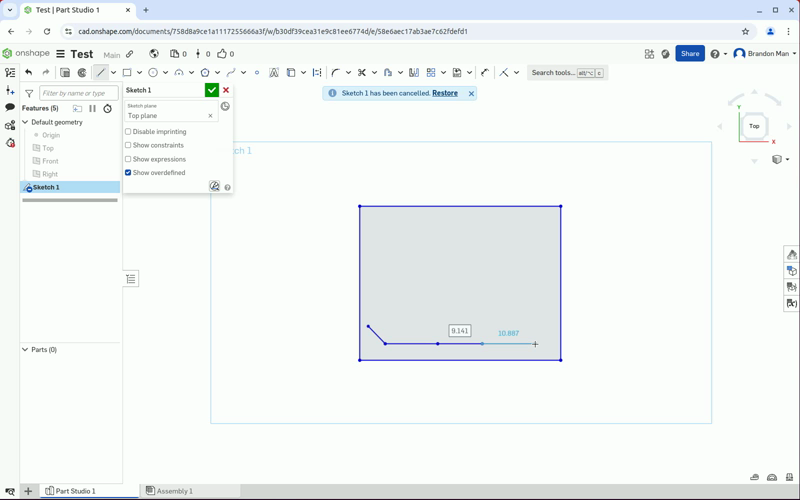
click(535, 343)
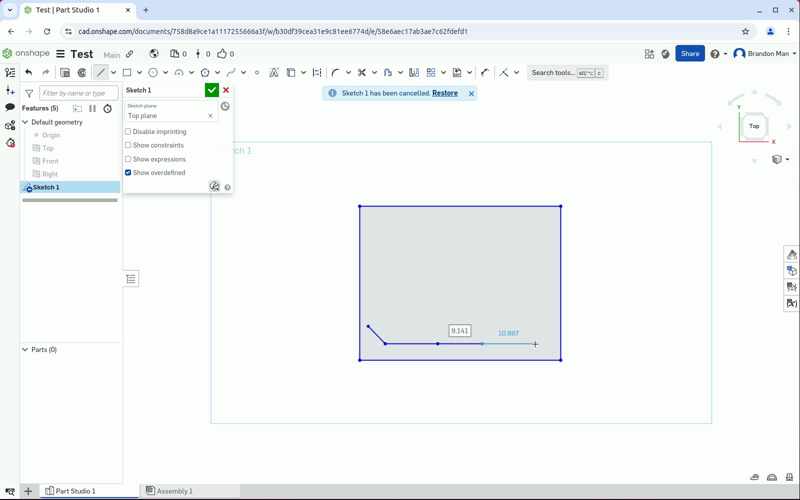
key_up(shift)
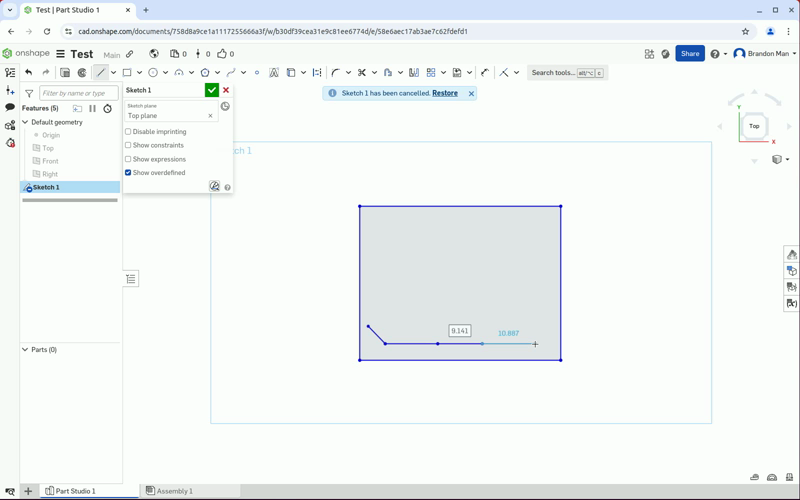
key_down(shift)
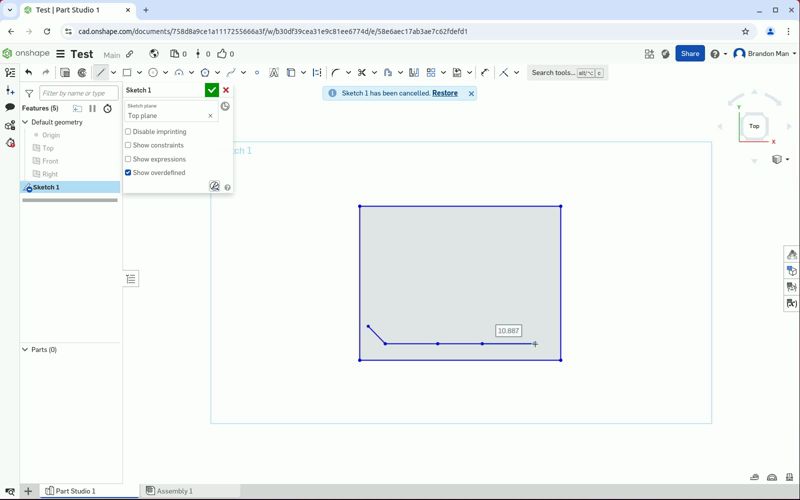
mouse_move(565, 343)
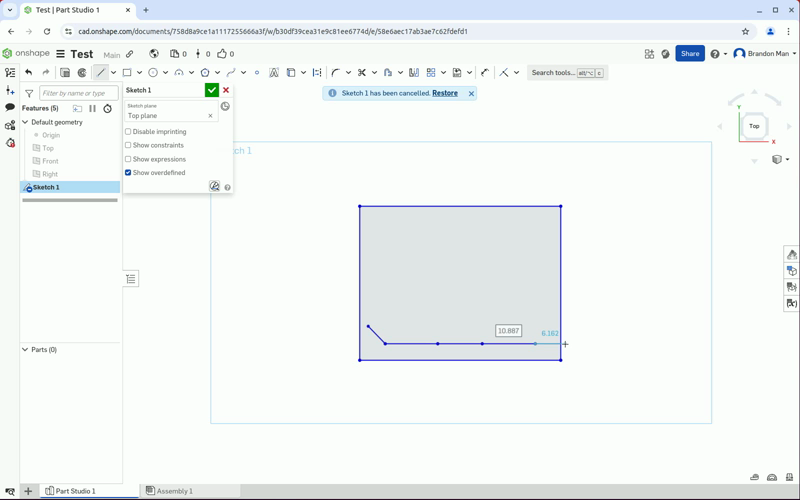
mouse_move(552, 326)
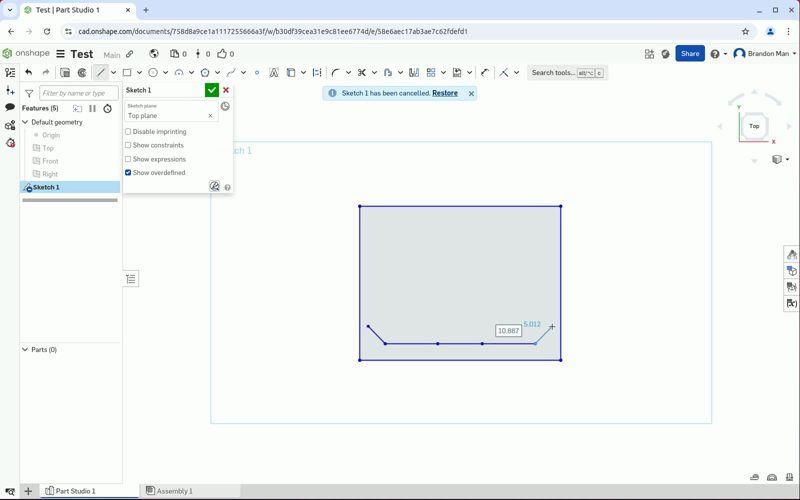
click(552, 326)
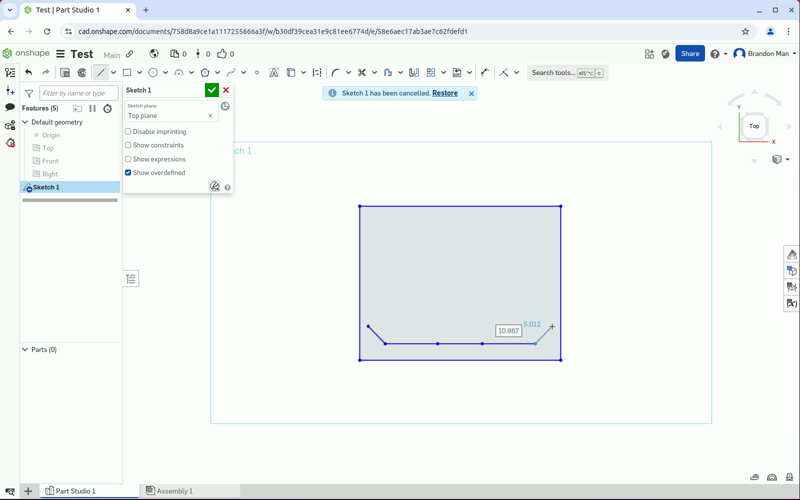
key_up(shift)
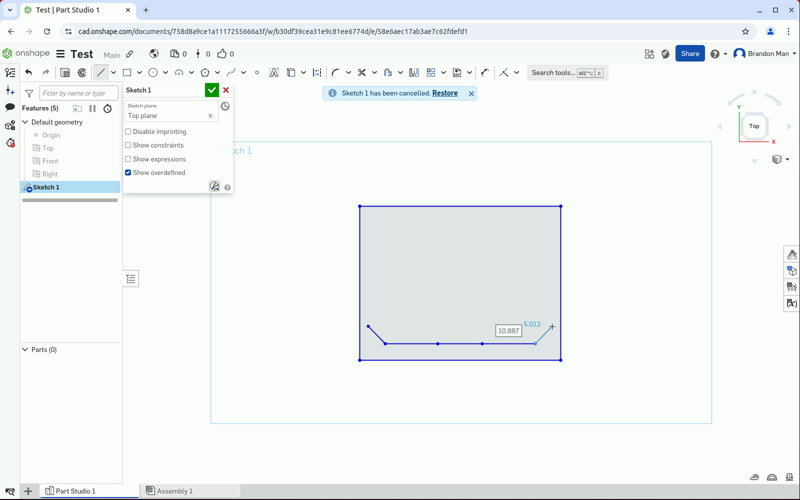
key_down(shift)
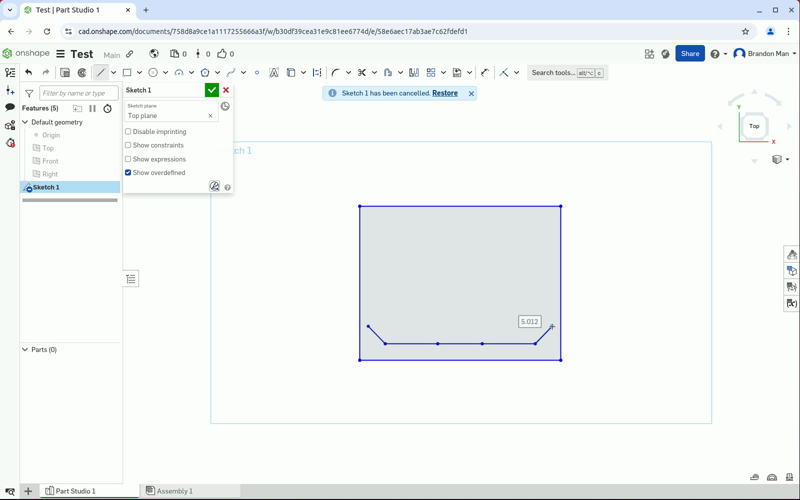
mouse_move(552, 237)
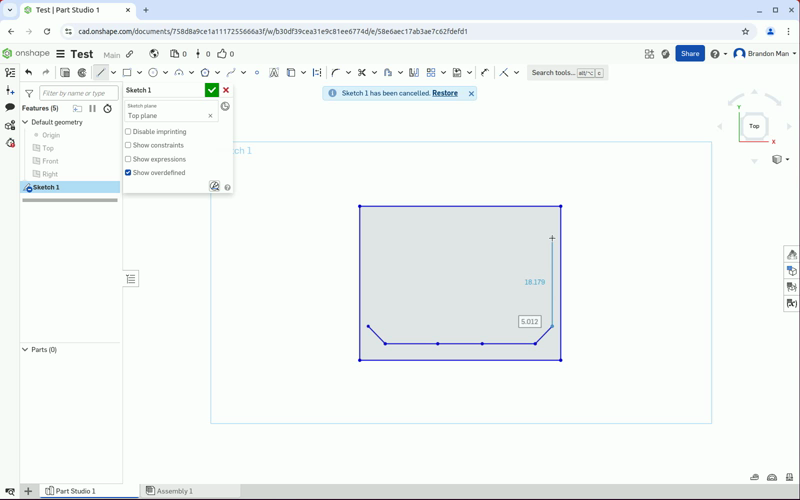
click(552, 237)
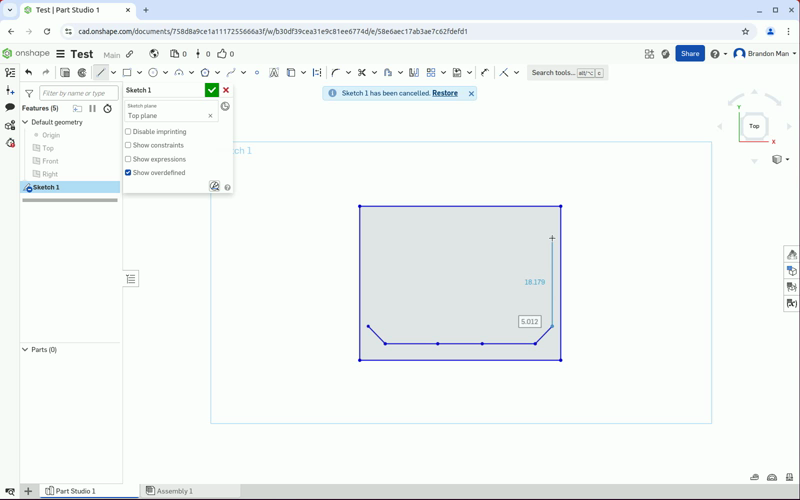
key_up(shift)
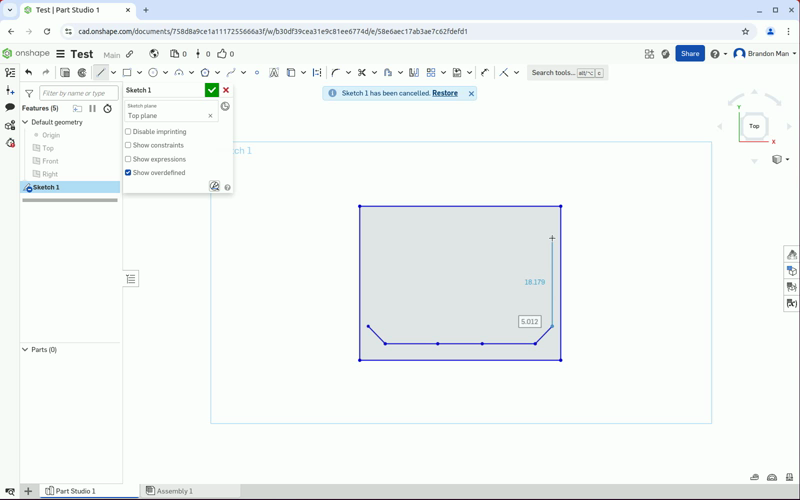
key_down(shift)
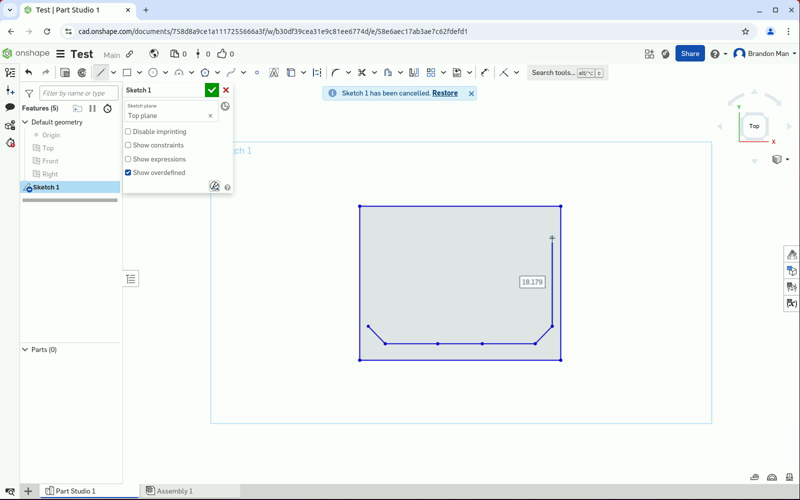
mouse_move(582, 237)
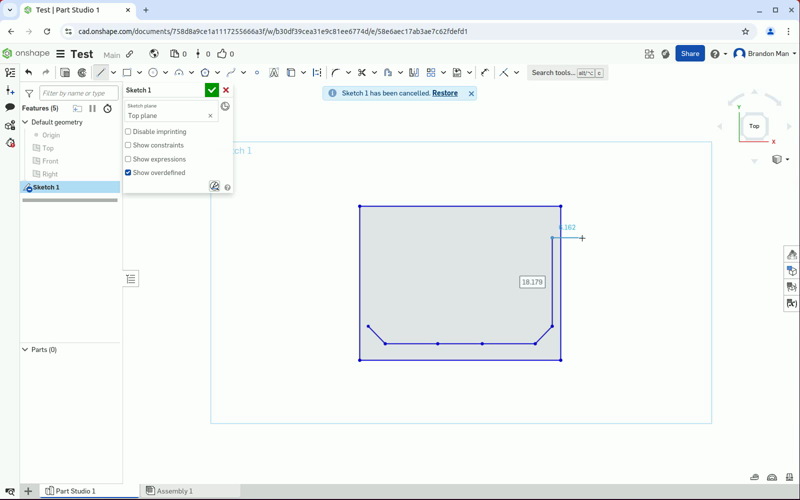
mouse_move(535, 222)
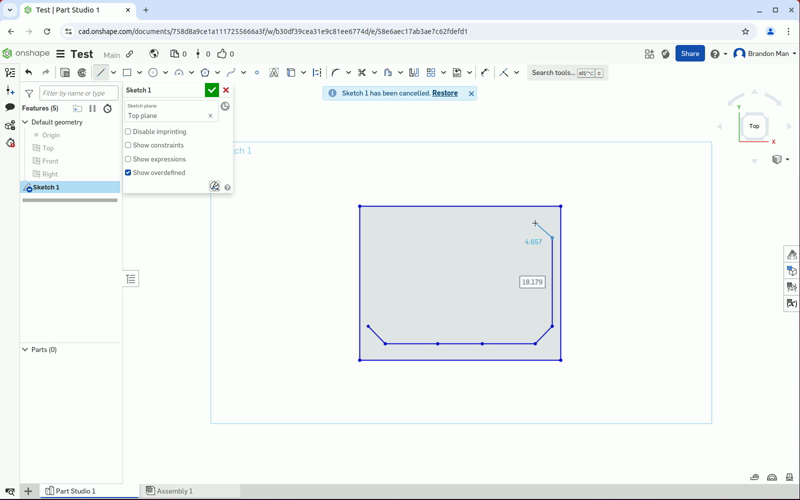
click(535, 222)
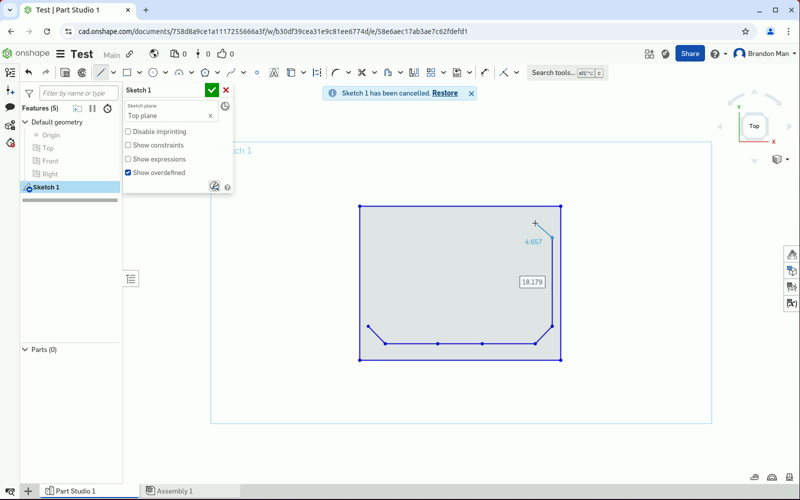
key_up(shift)
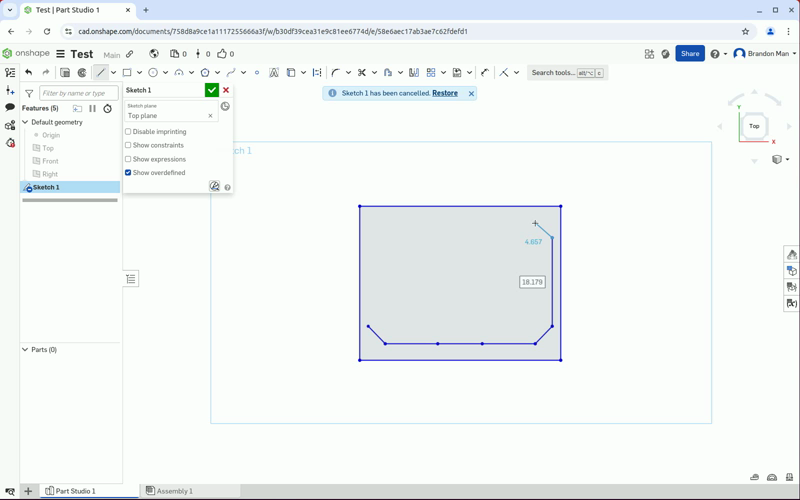
key_down(shift)
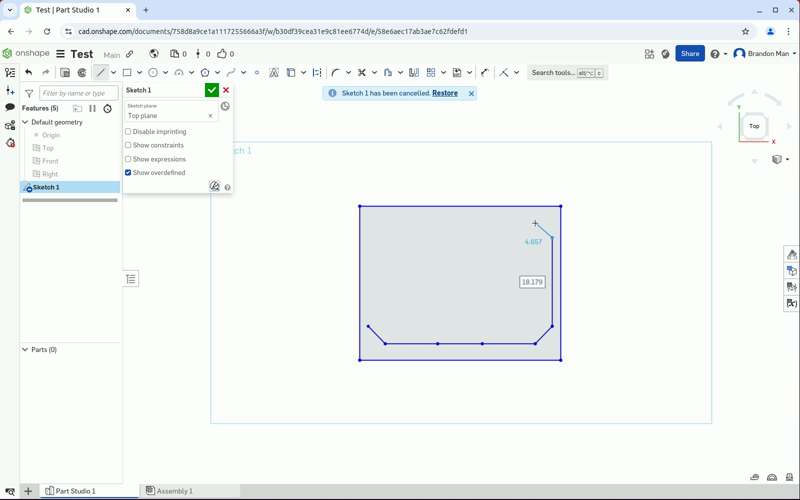
mouse_move(385, 222)
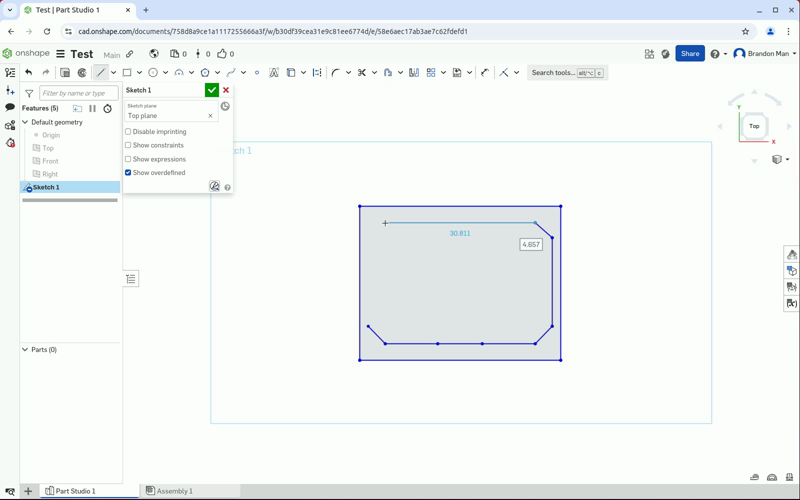
click(385, 222)
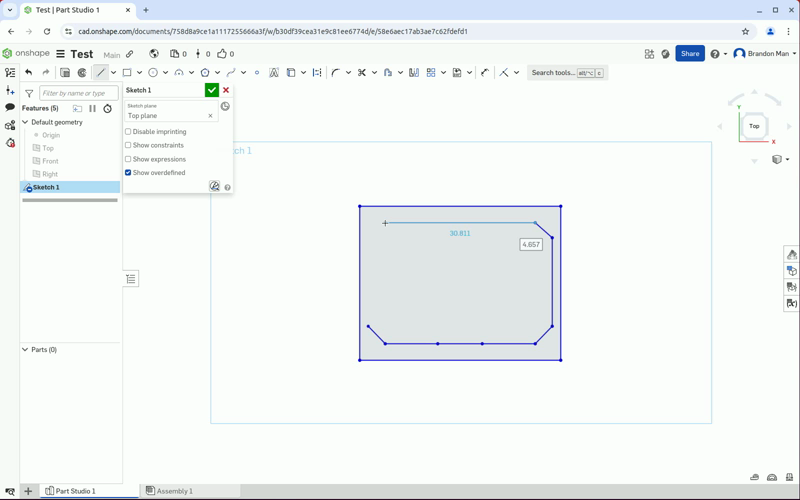
key_up(shift)
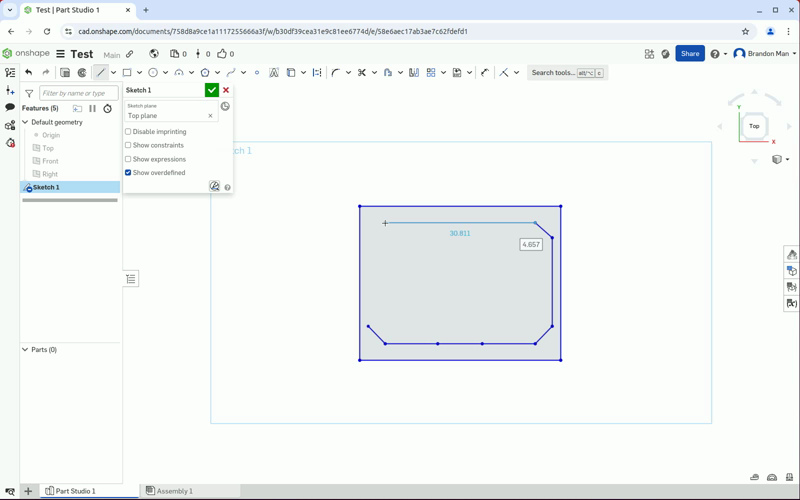
key_down(shift)
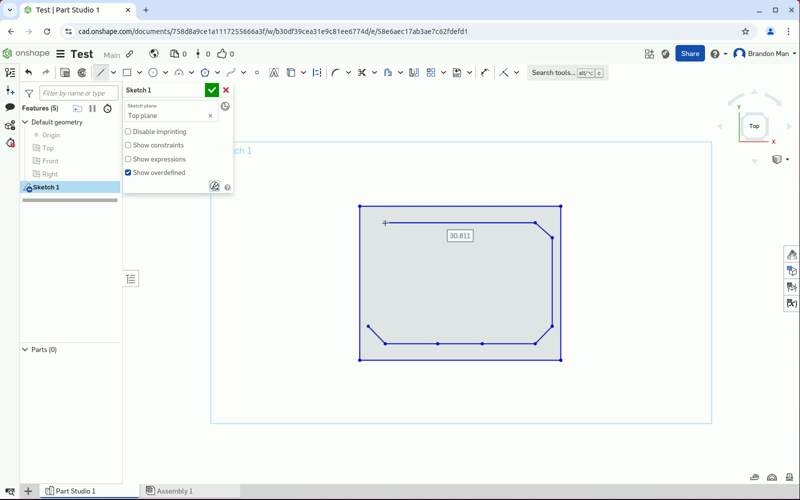
mouse_move(415, 222)
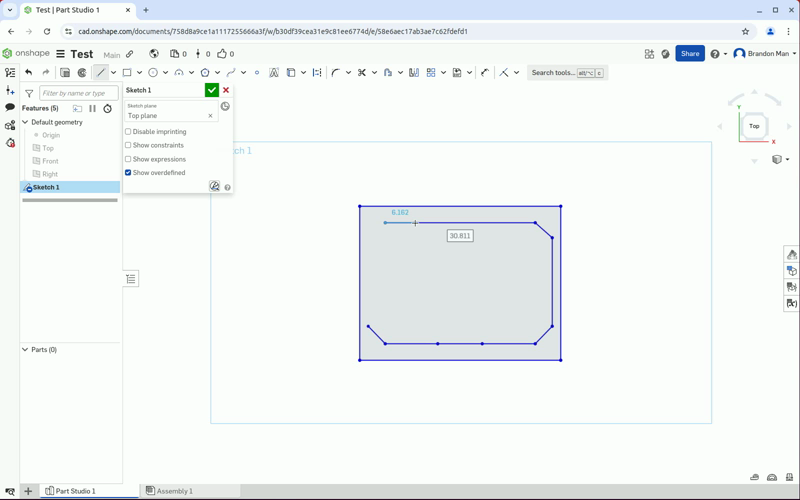
mouse_move(368, 237)
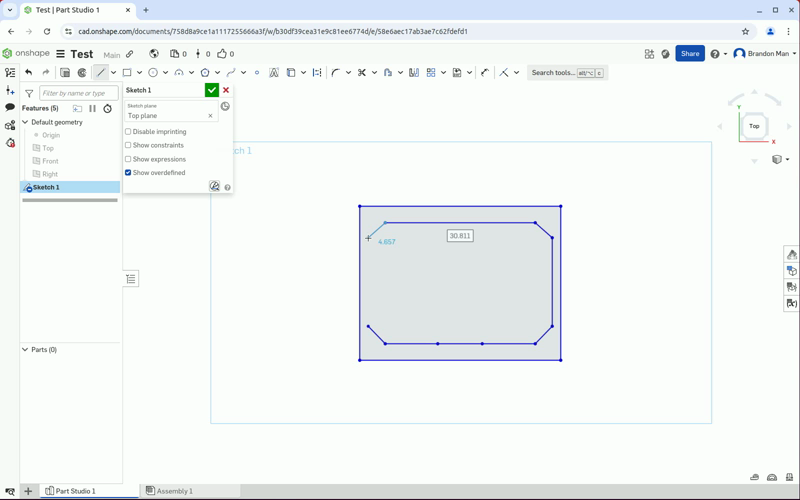
click(368, 237)
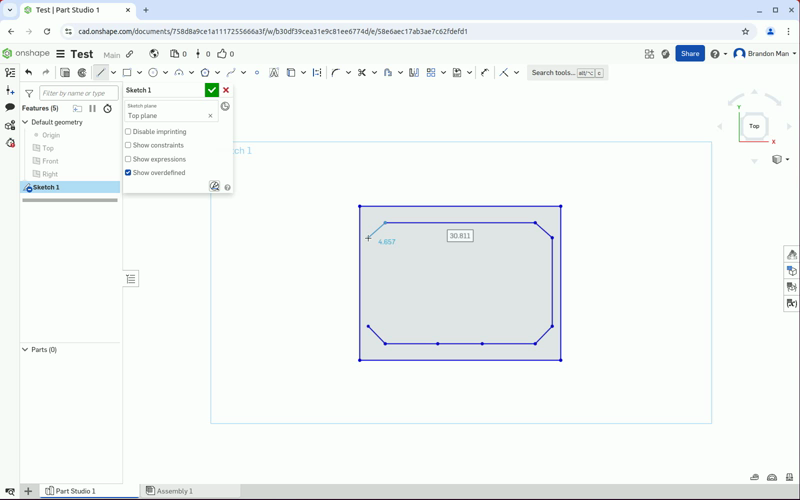
key_up(shift)
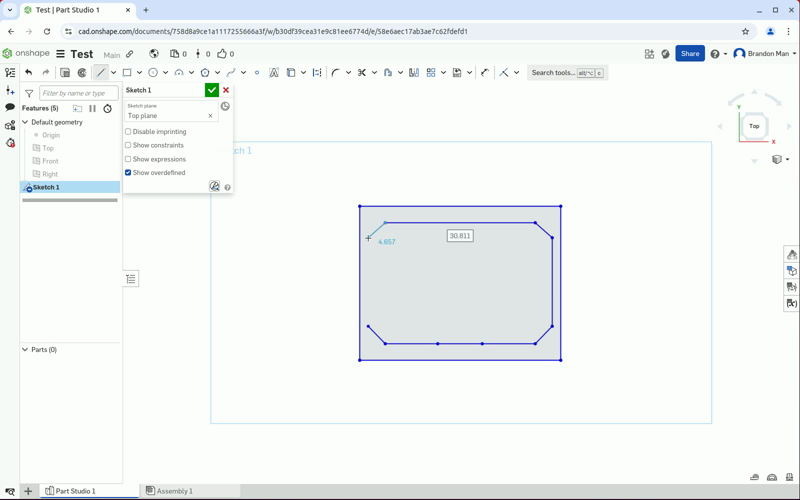
key_down(shift)
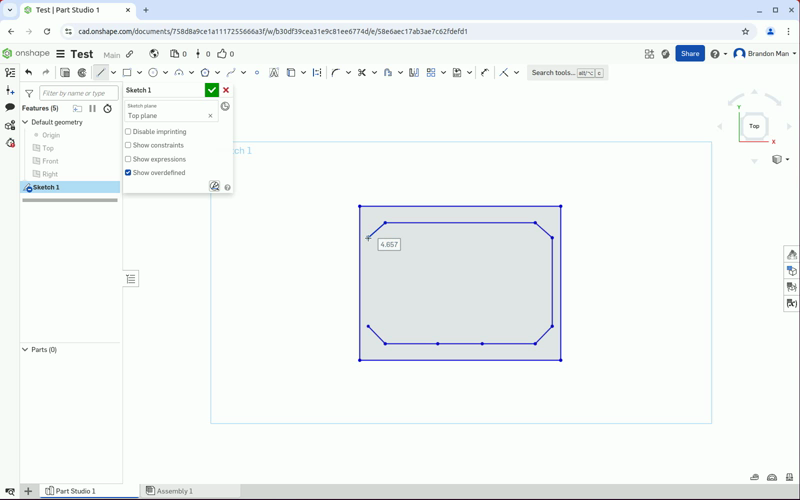
mouse_move(368, 326)
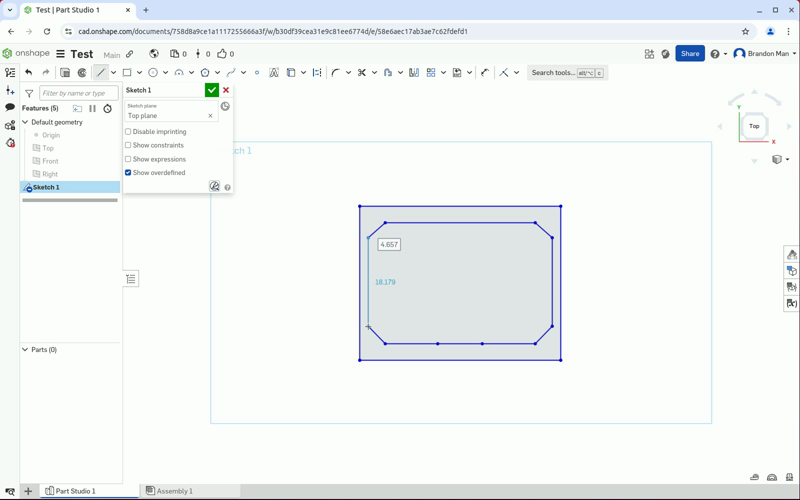
key_up(shift)
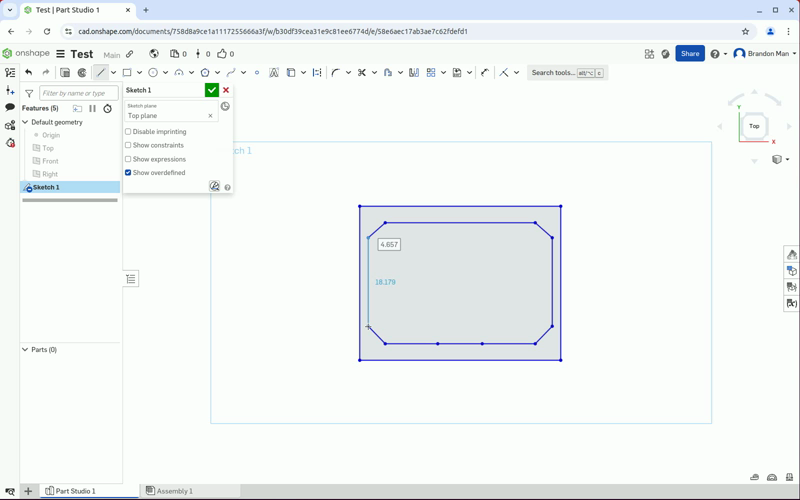
click(368, 326)
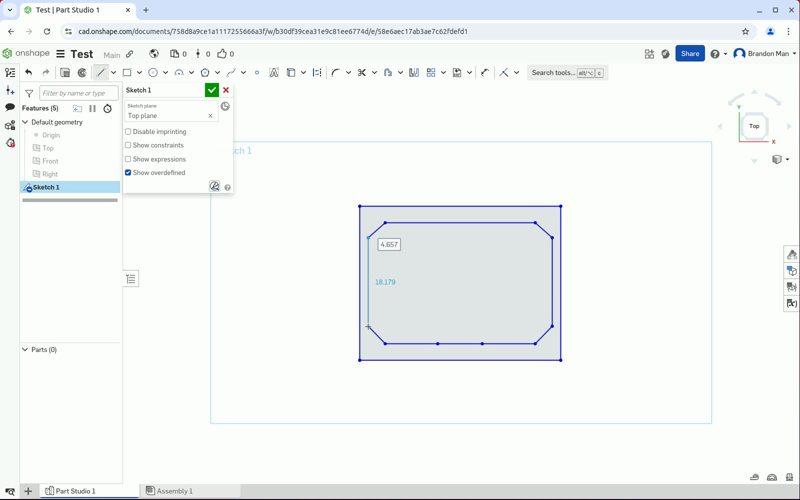
key(esc)
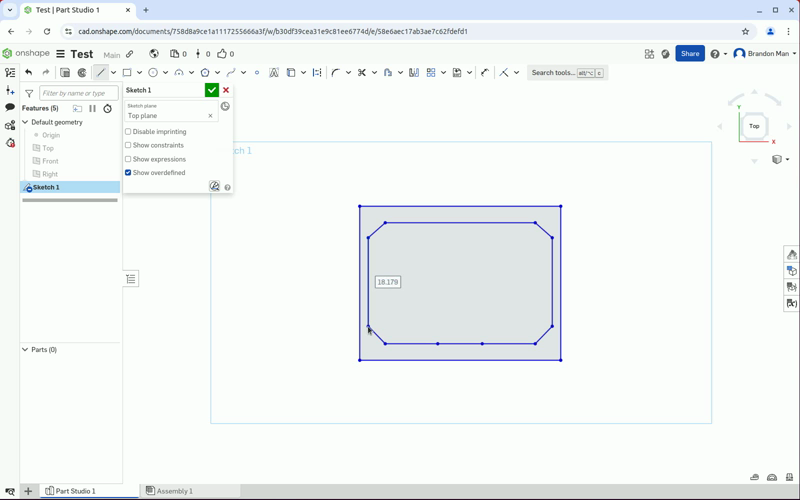
mouse_move(393, 214)
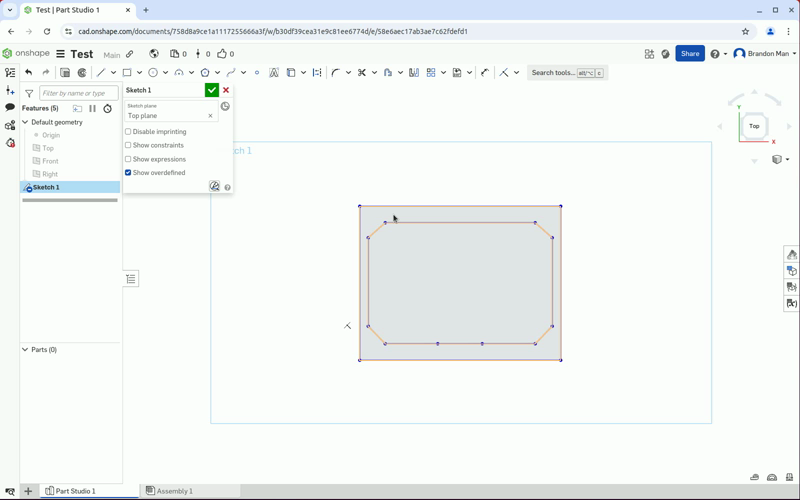
click(393, 214)
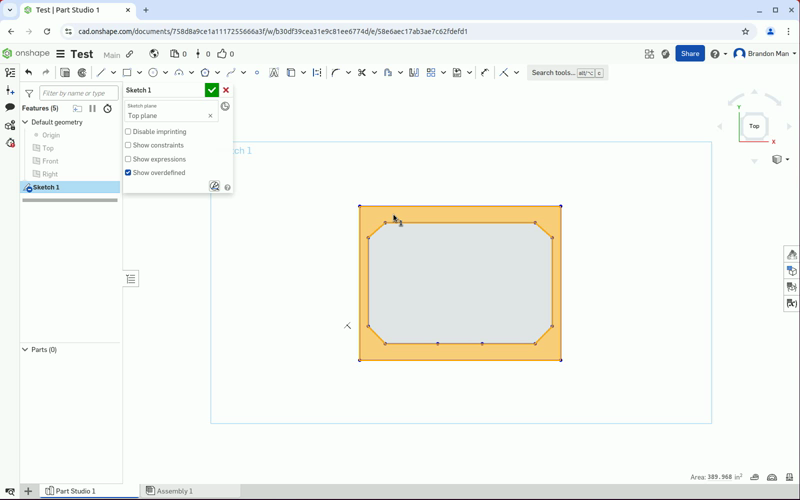
mouse_move(73, 352)
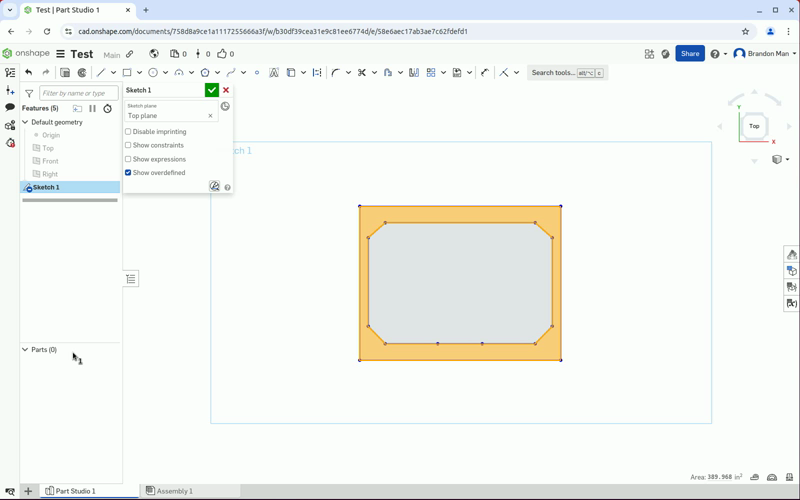
key(shift+y)
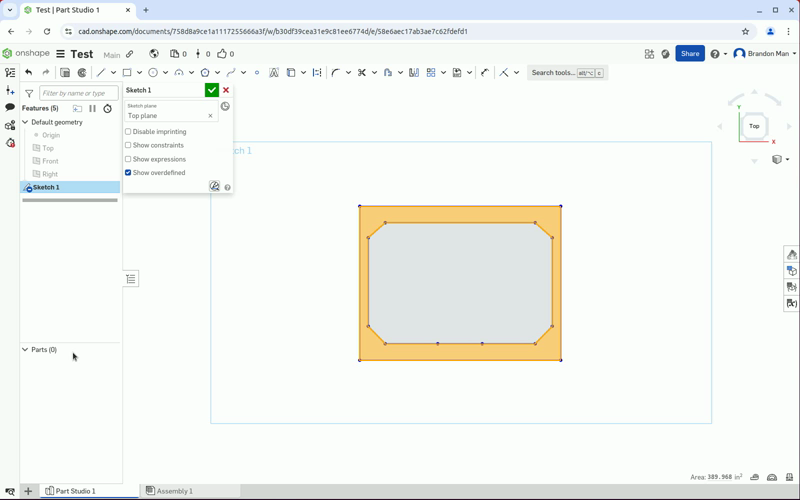
key(shift+e)
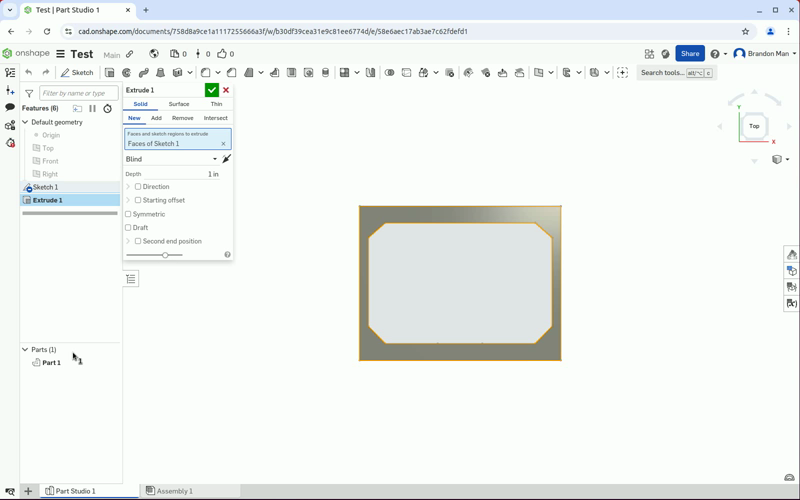
mouse_move(143, 106)
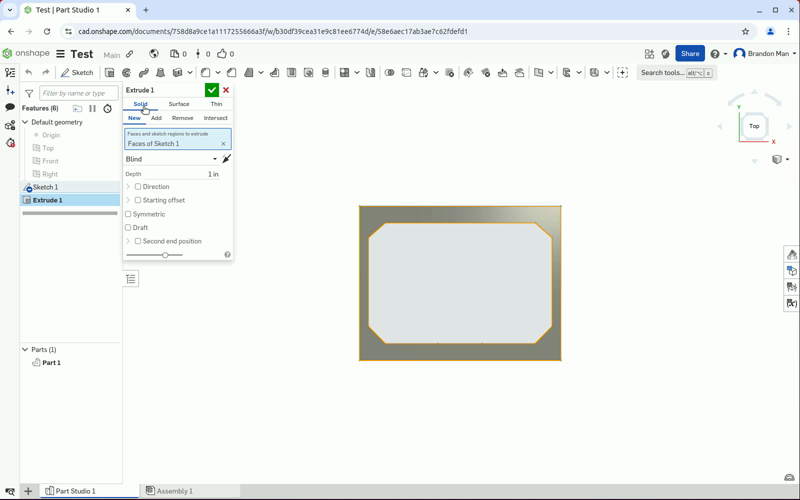
click(143, 106)
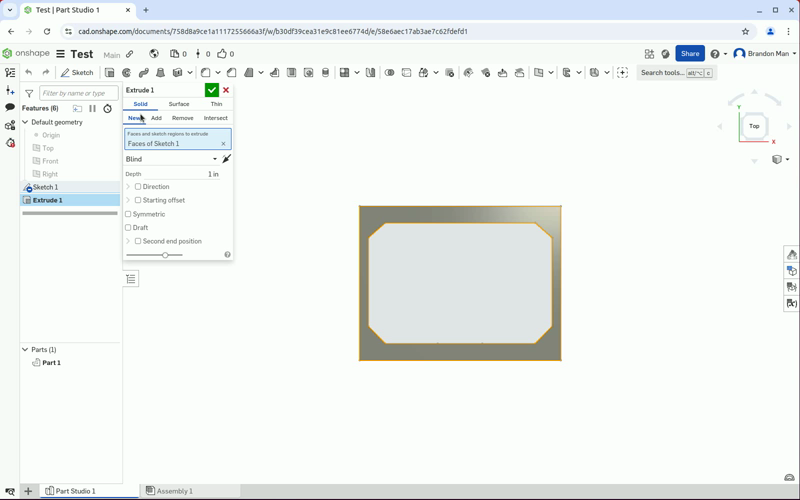
mouse_move(137, 120)
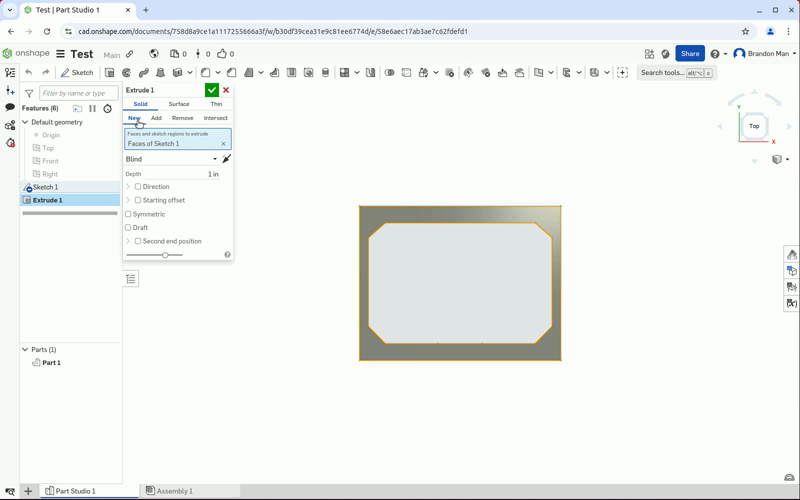
click(137, 120)
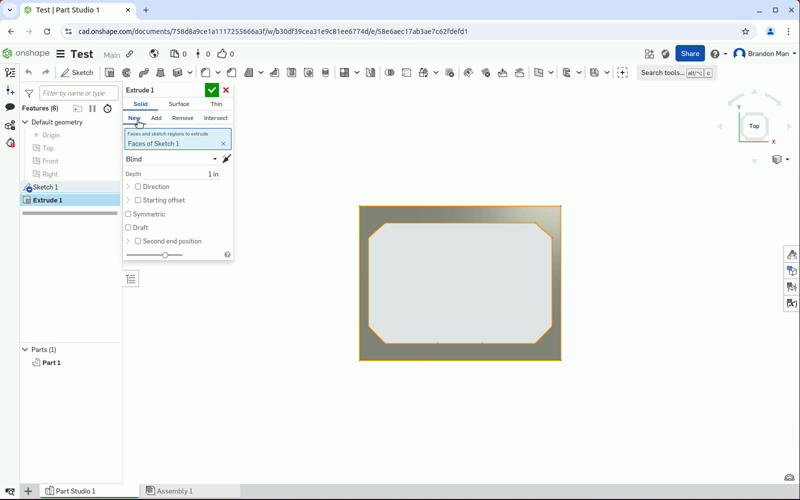
key(tab, 4)
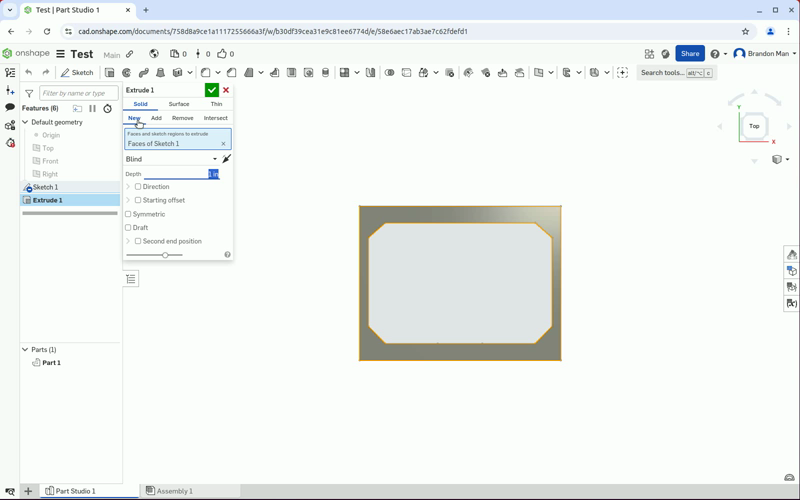
text(1.926)
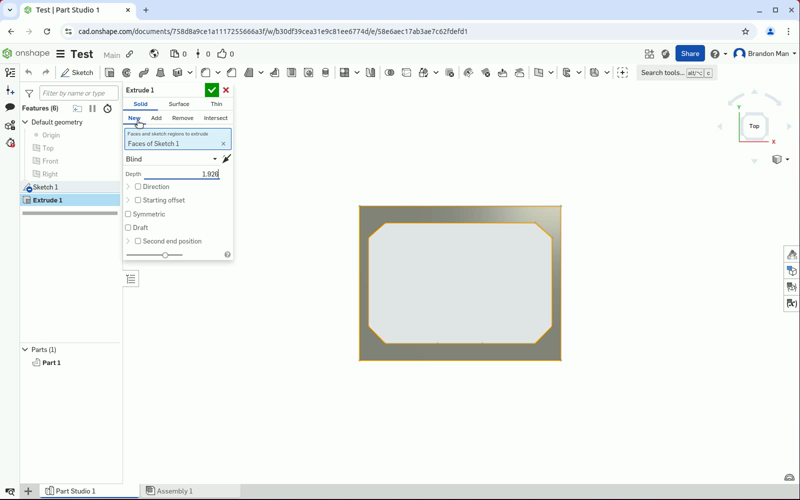
key(enter)
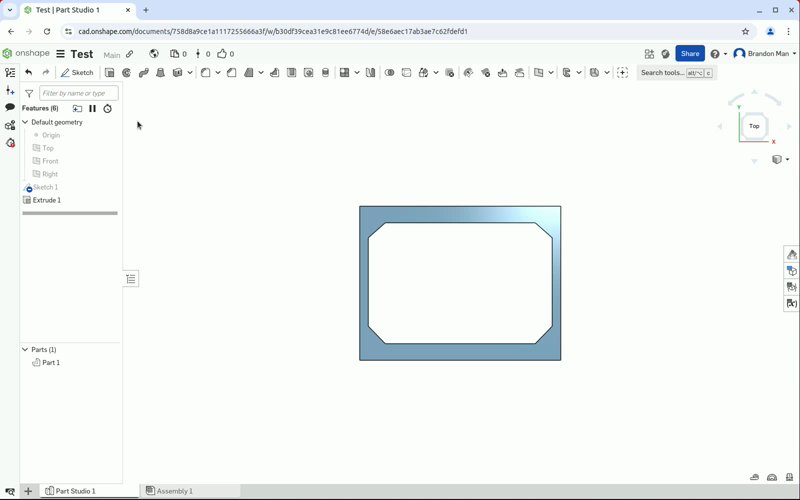
key(shift+h)
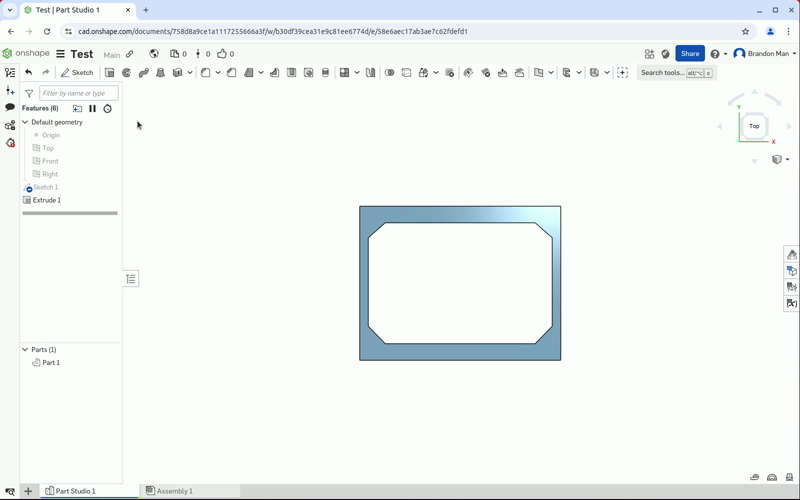
key(shift+h)
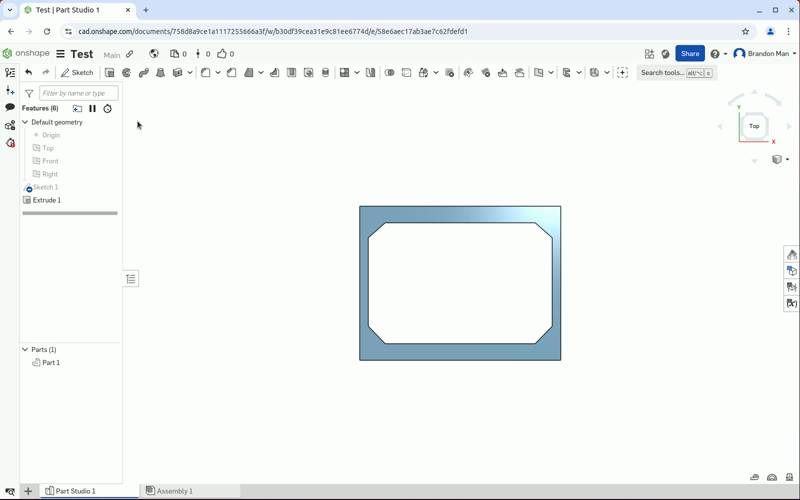
mouse_move(73, 189)
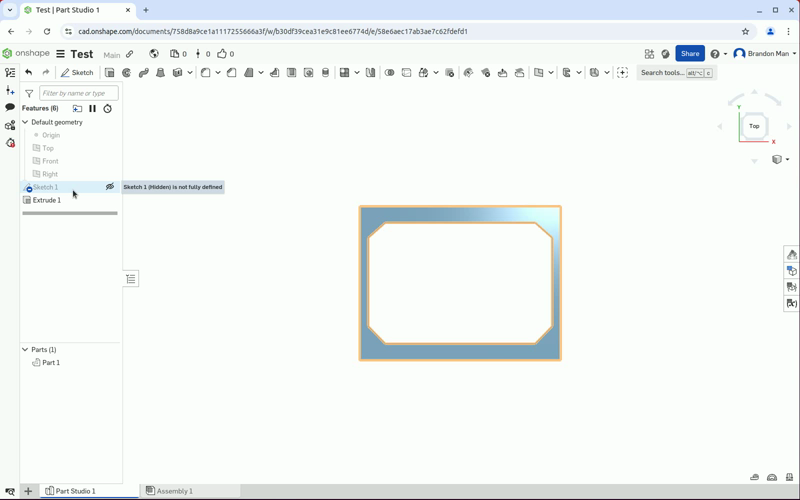
click(73, 189)
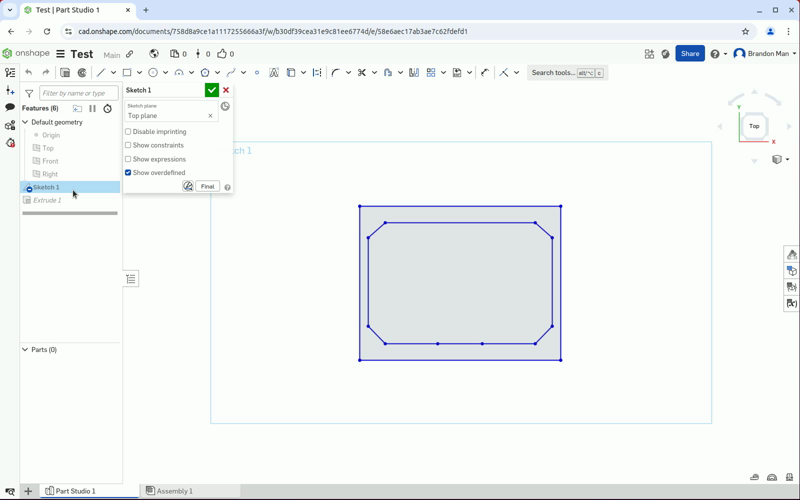
mouse_move(229, 92)
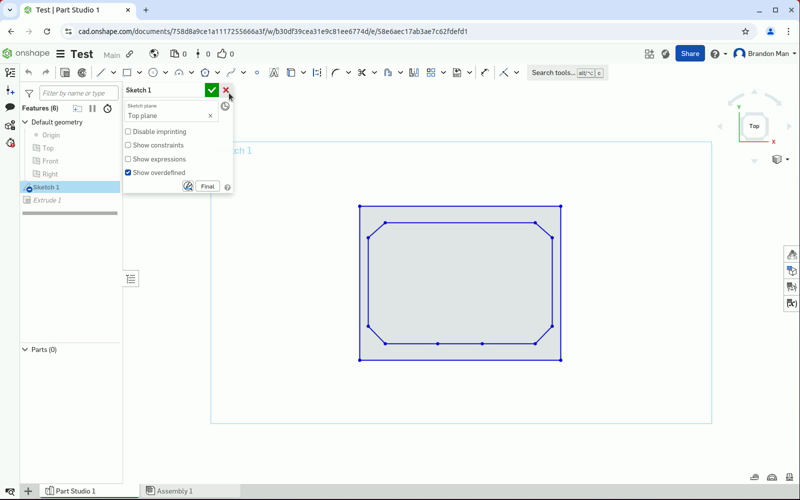
click(229, 92)
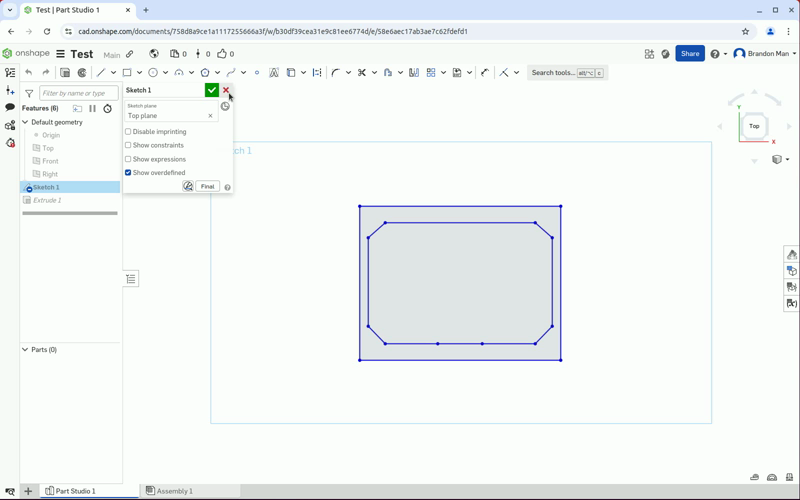
key(shift+s)
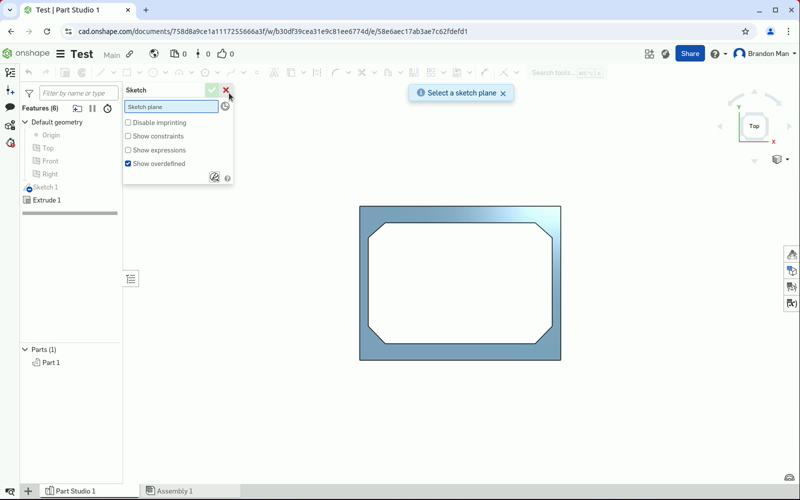
mouse_move(73, 150)
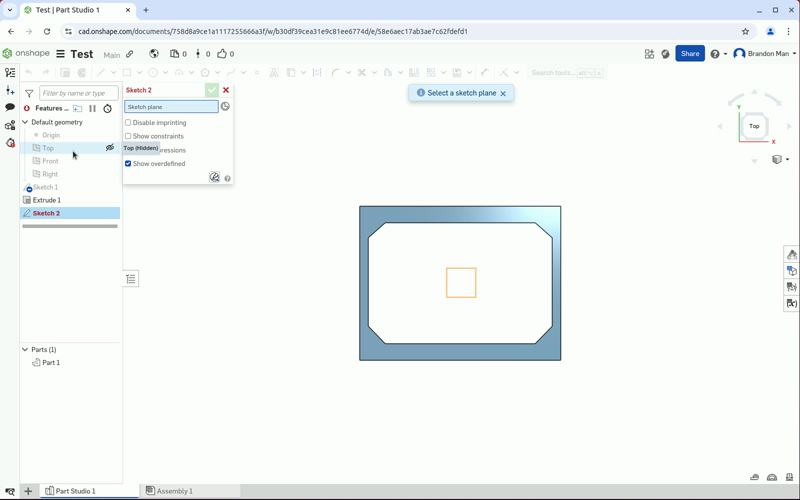
click(73, 150)
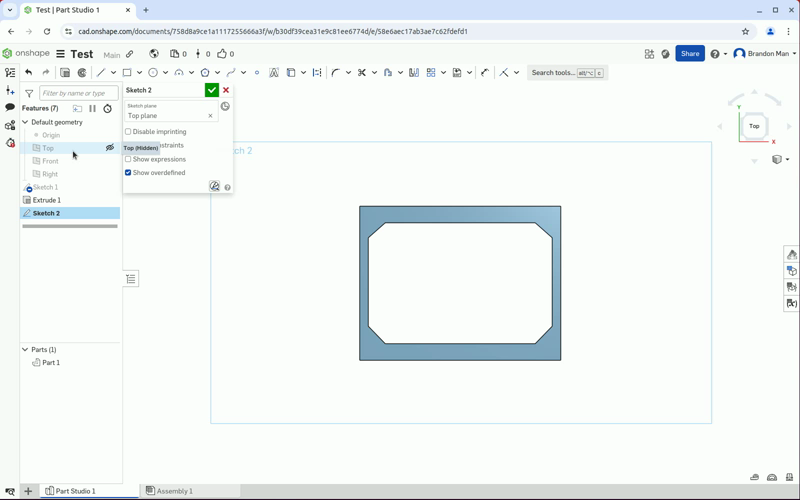
mouse_move(73, 352)
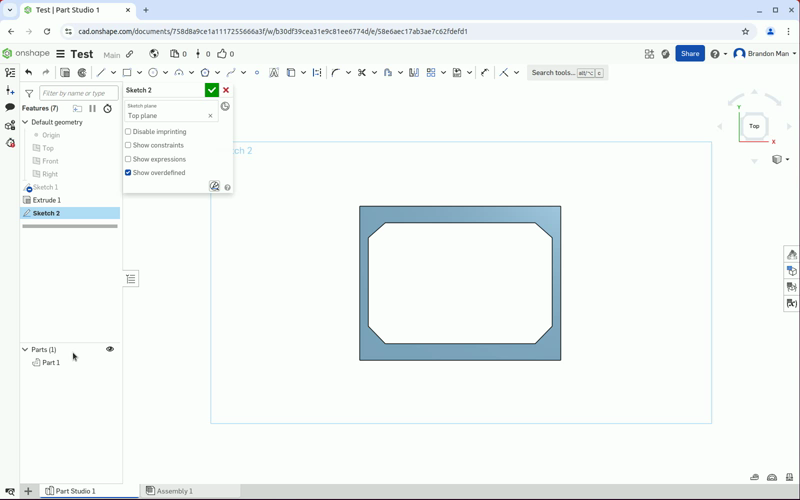
key(y)
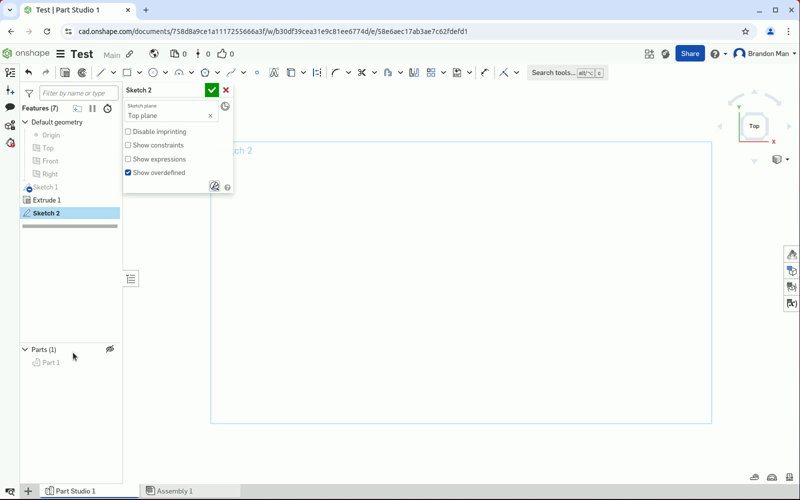
key(l)
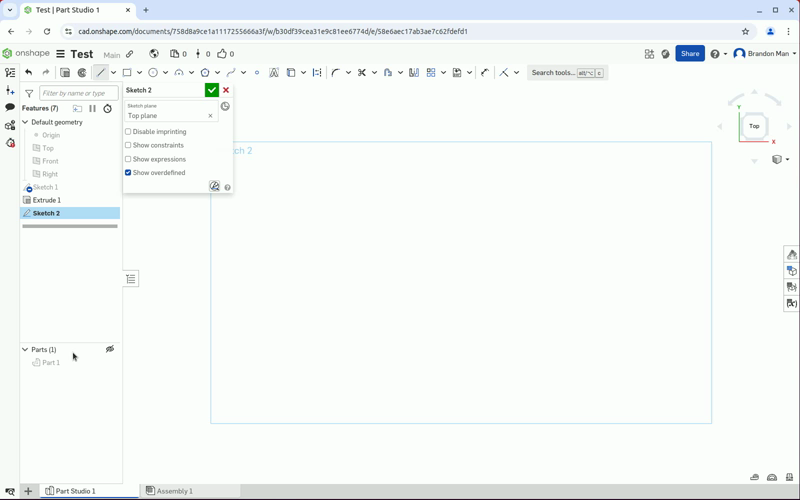
key_down(shift)
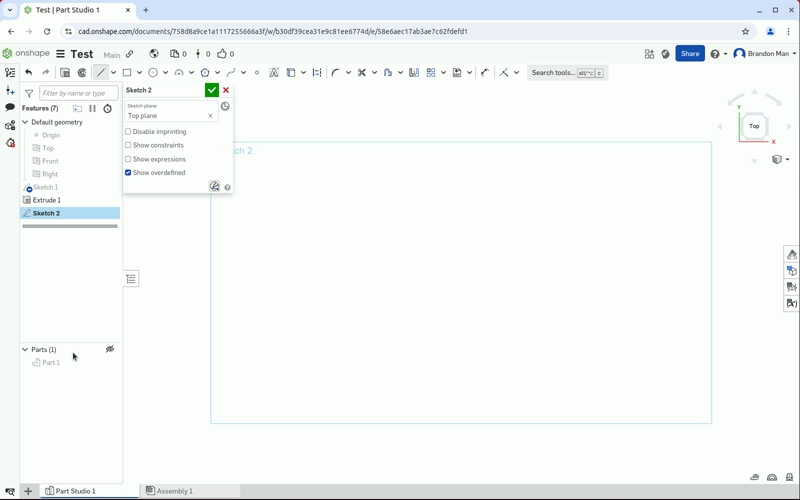
mouse_move(369, 327)
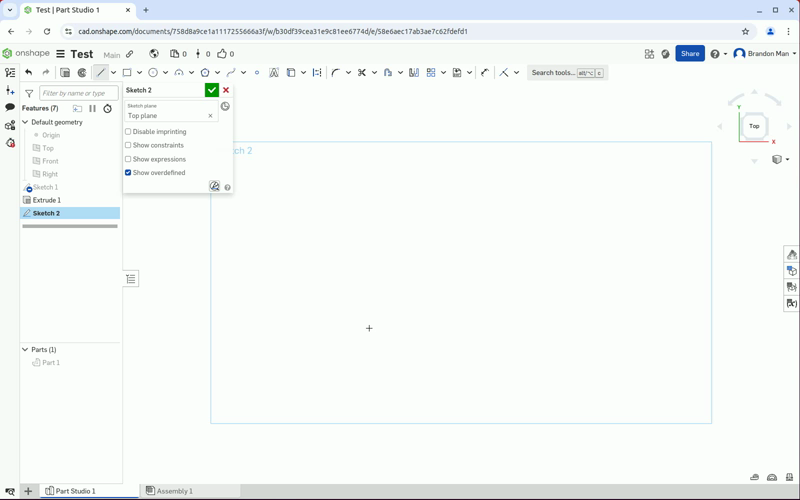
click(369, 327)
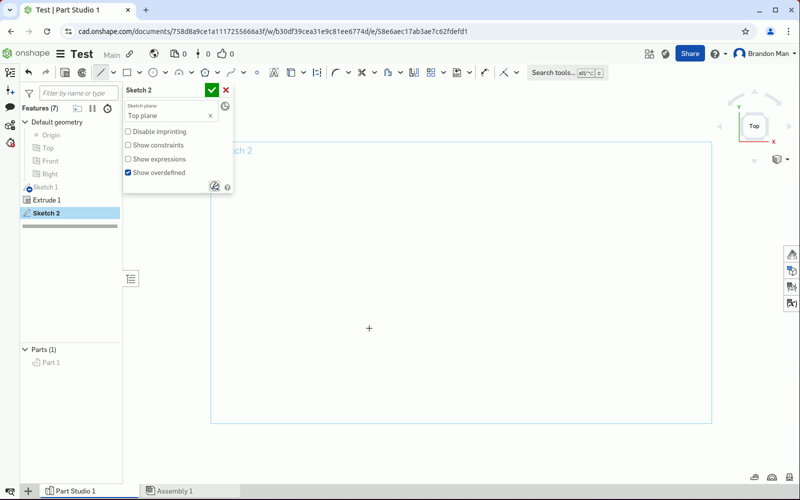
key_up(shift)
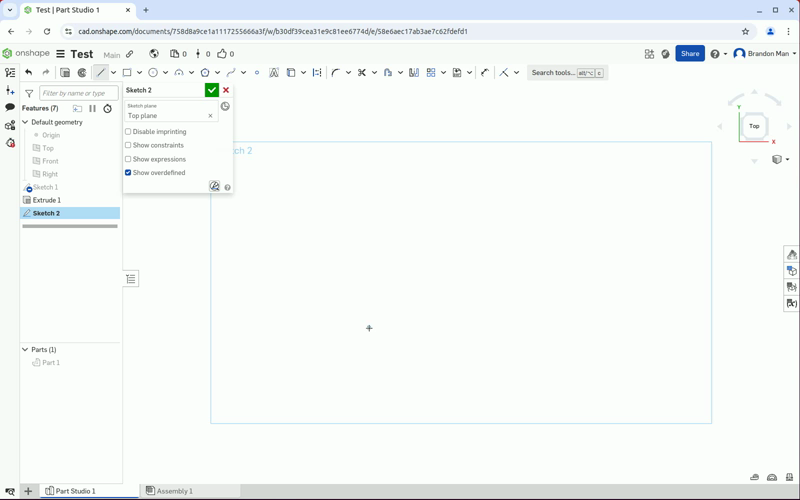
key_down(shift)
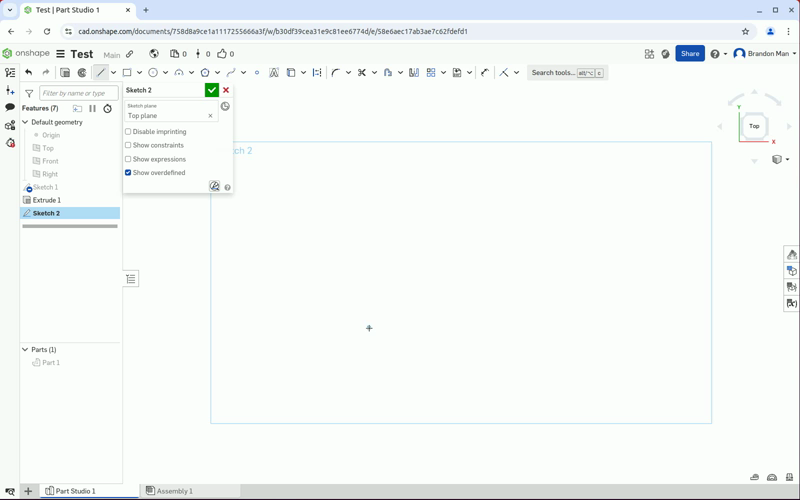
mouse_move(399, 327)
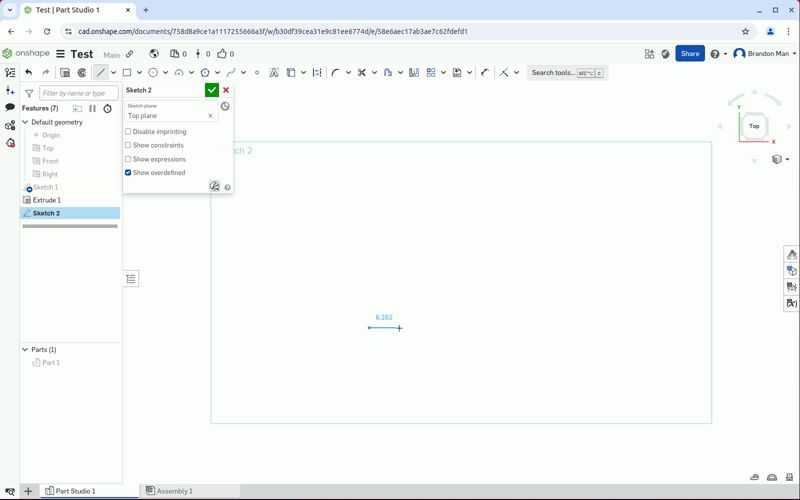
mouse_move(384, 342)
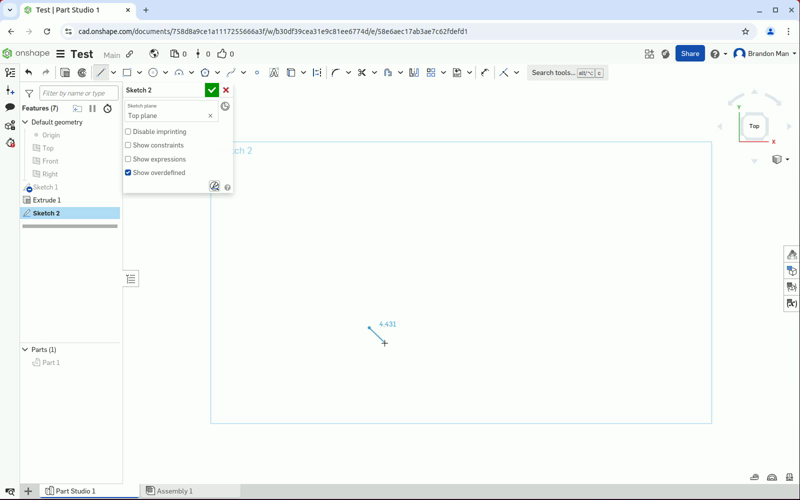
click(384, 342)
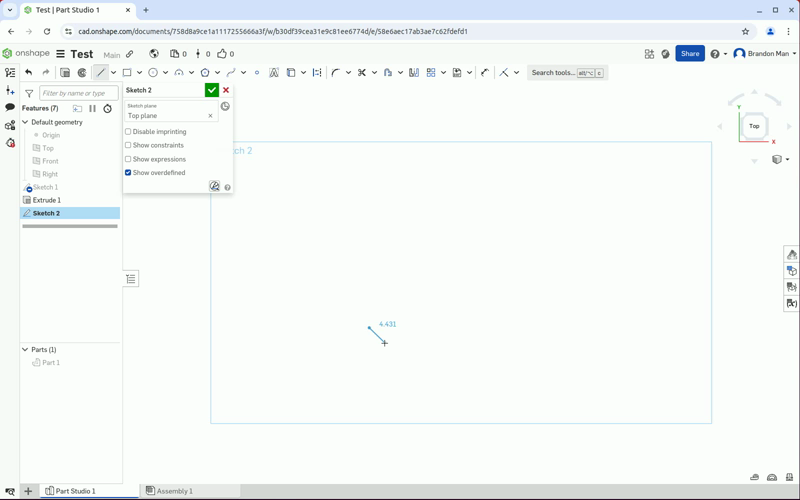
key_up(shift)
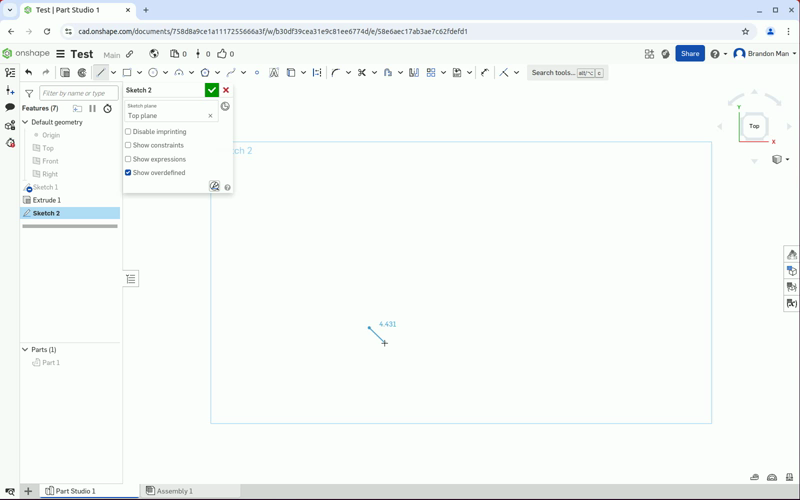
key_down(shift)
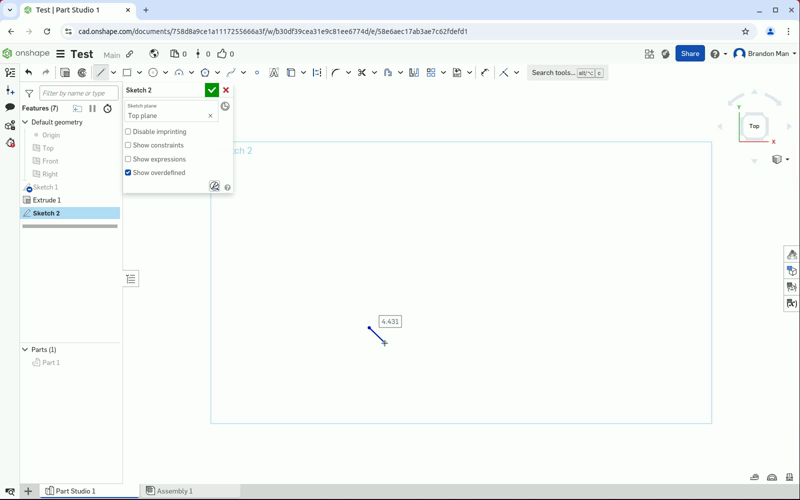
mouse_move(414, 342)
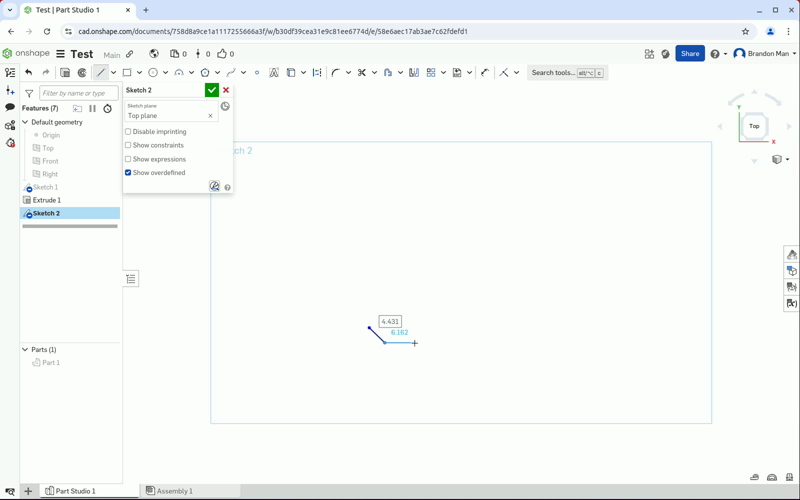
mouse_move(436, 342)
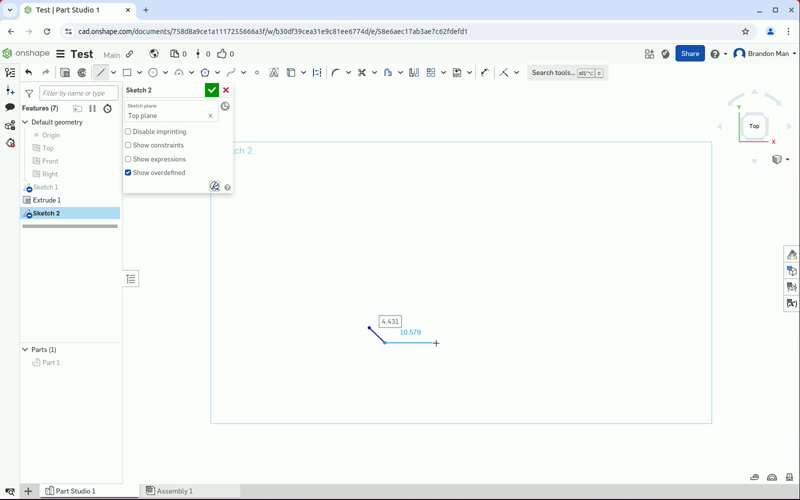
click(436, 342)
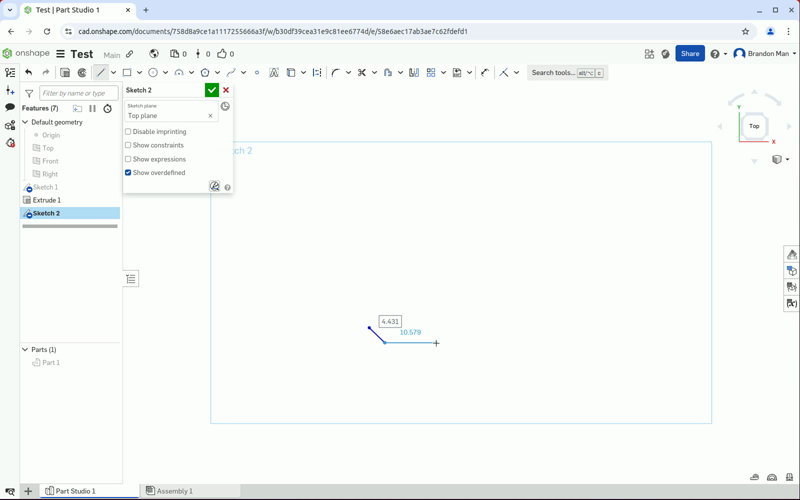
key_up(shift)
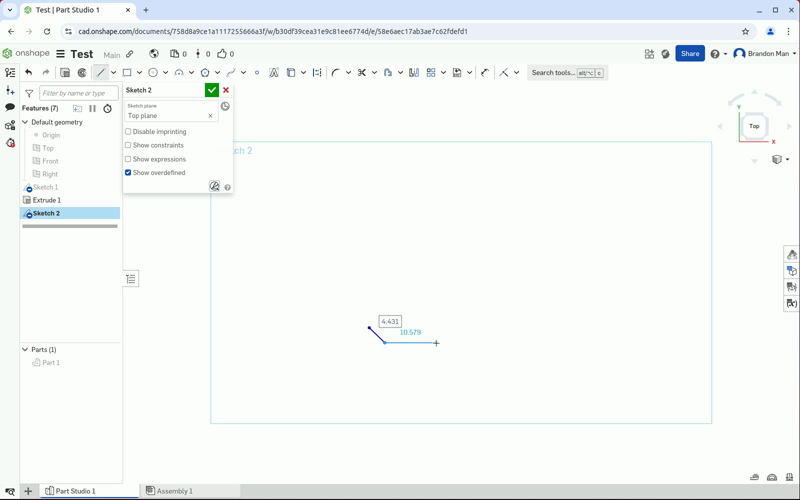
key_down(shift)
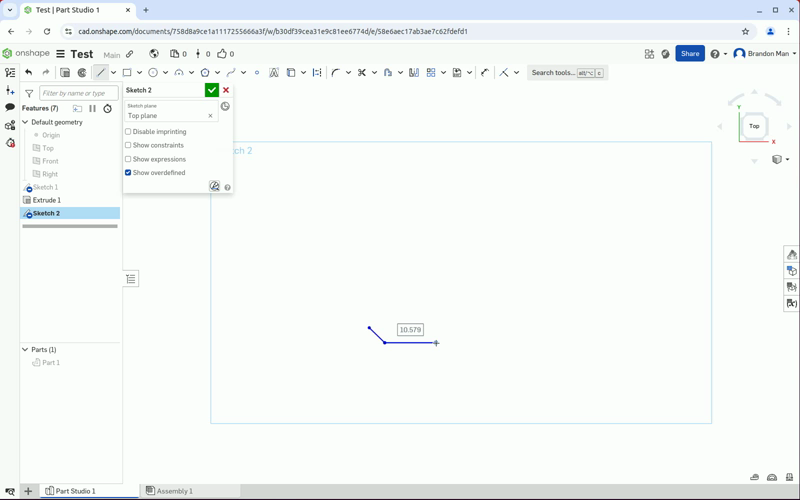
mouse_move(466, 342)
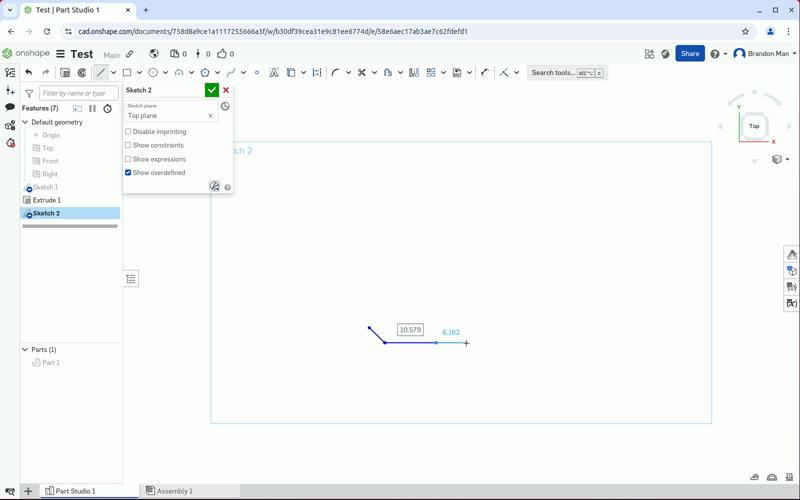
mouse_move(436, 321)
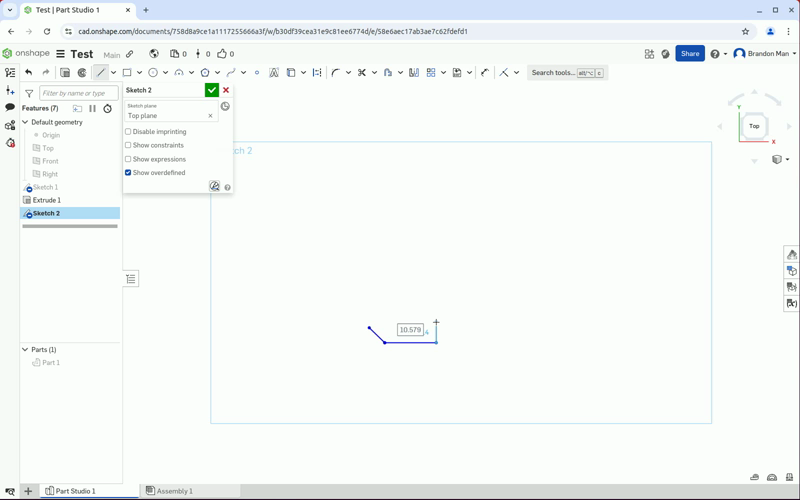
click(436, 321)
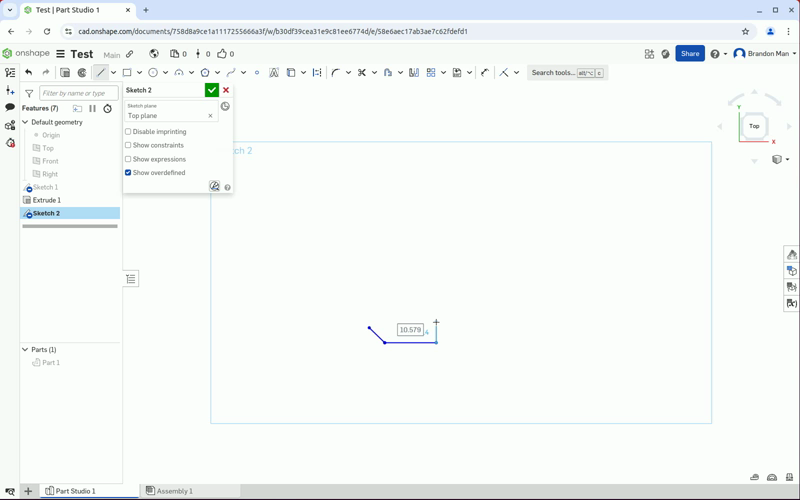
key_up(shift)
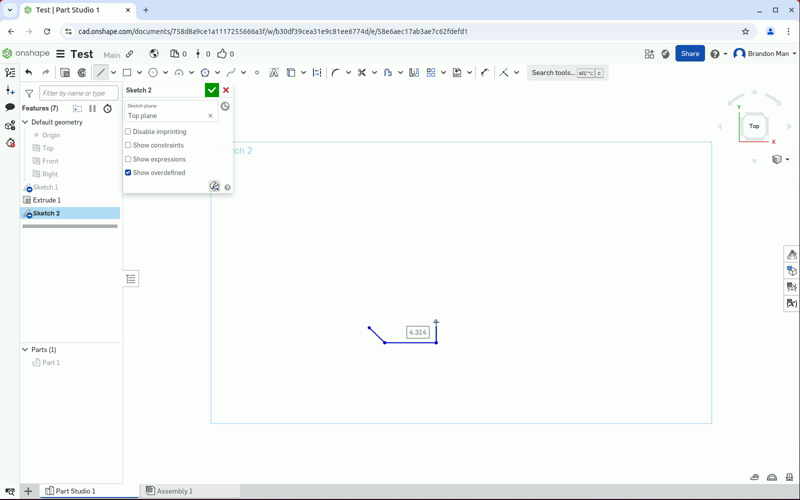
key(esc)
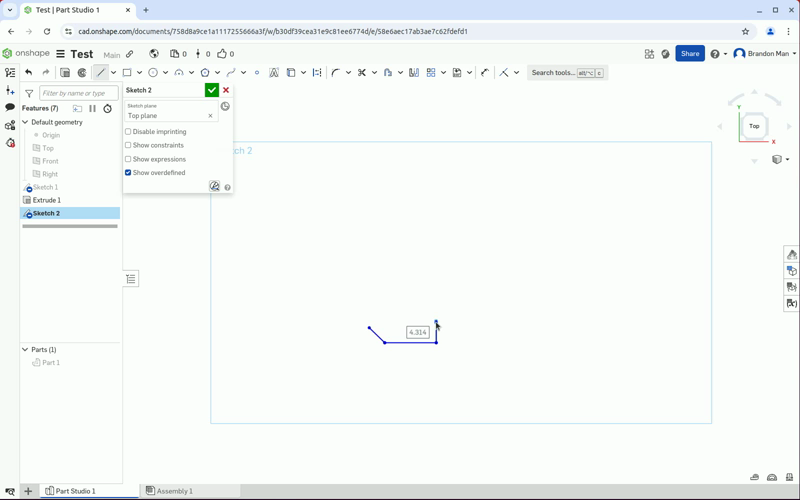
key(a)
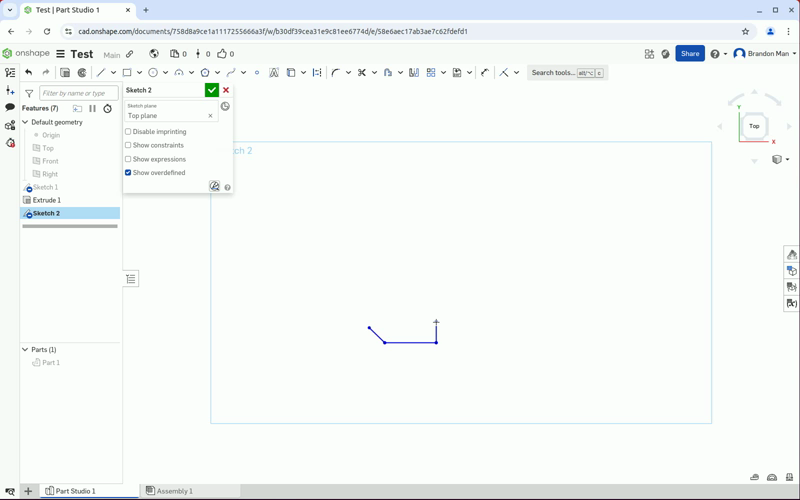
mouse_move(436, 321)
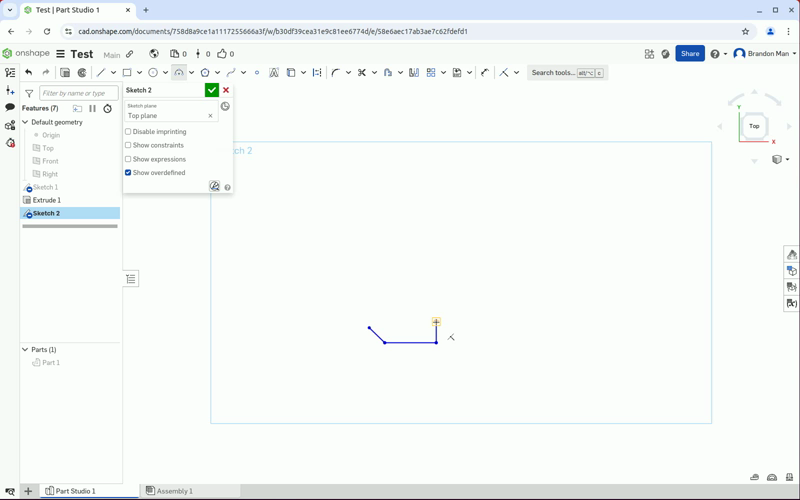
click(436, 321)
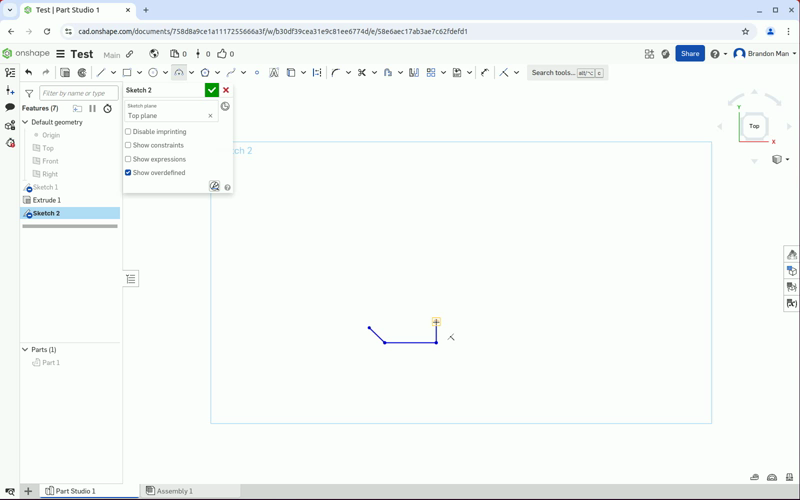
key_down(shift)
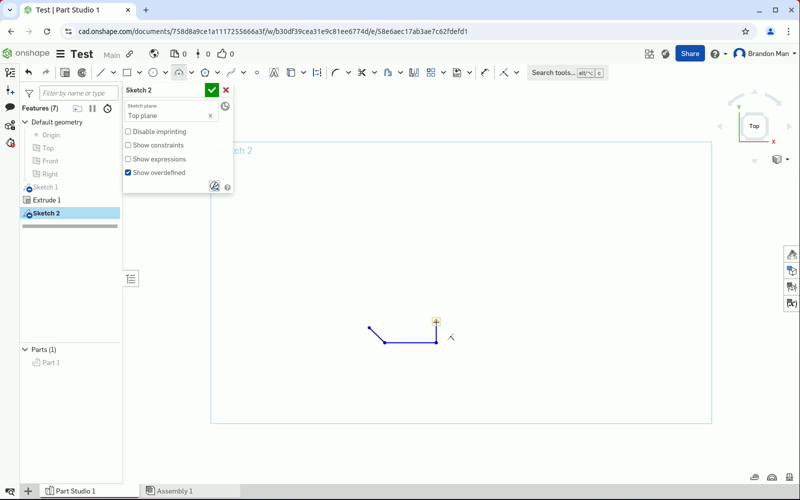
mouse_move(484, 321)
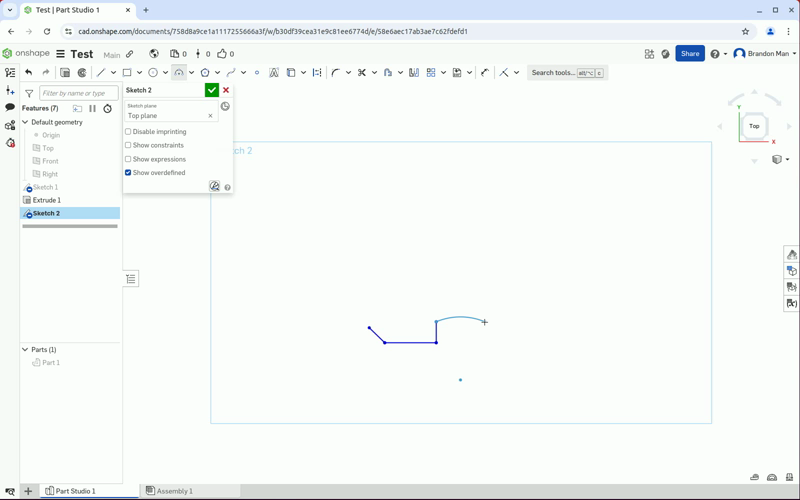
click(484, 321)
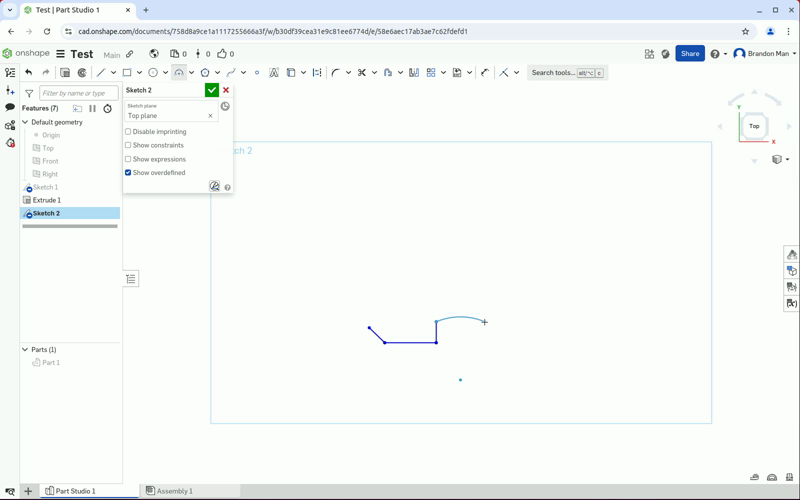
mouse_move(460, 235)
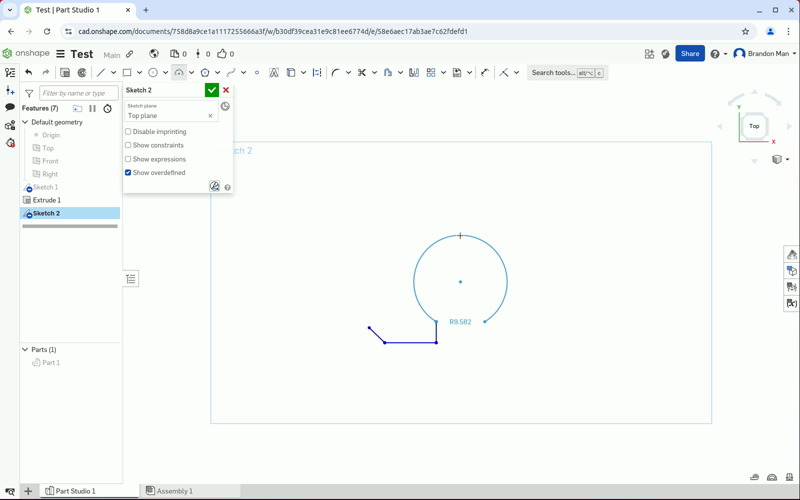
click(460, 235)
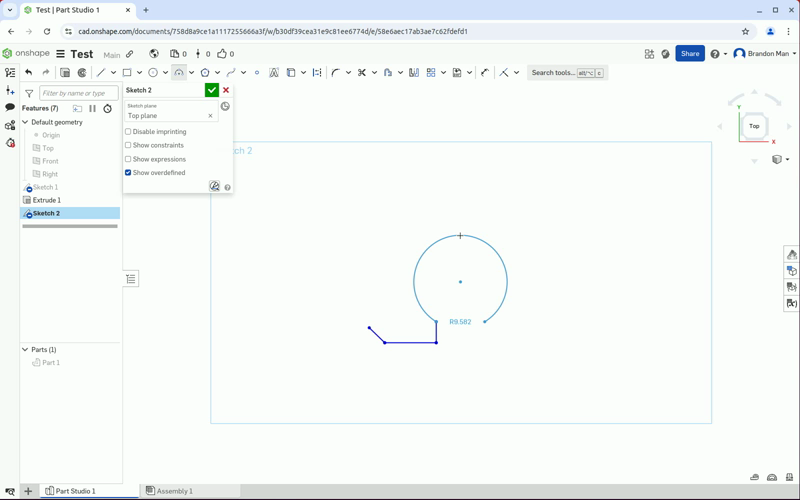
key_up(shift)
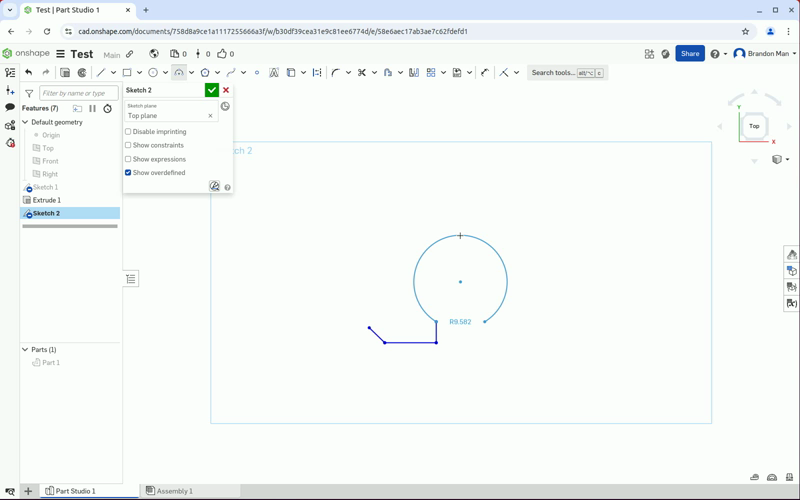
key(esc)
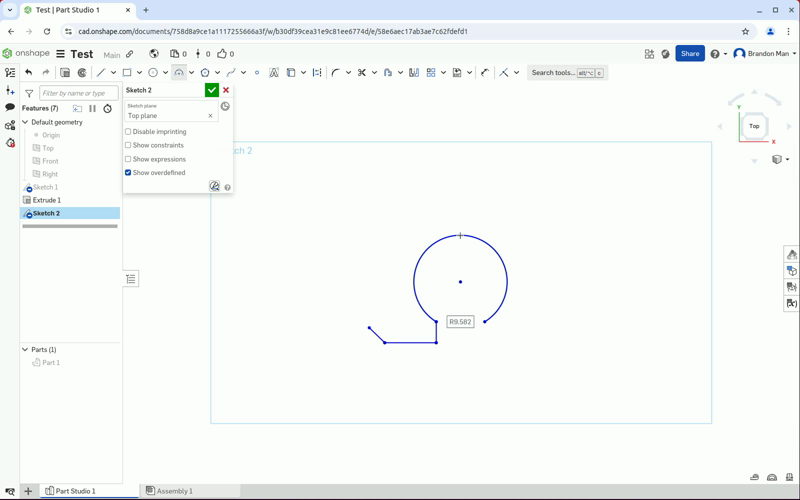
key(l)
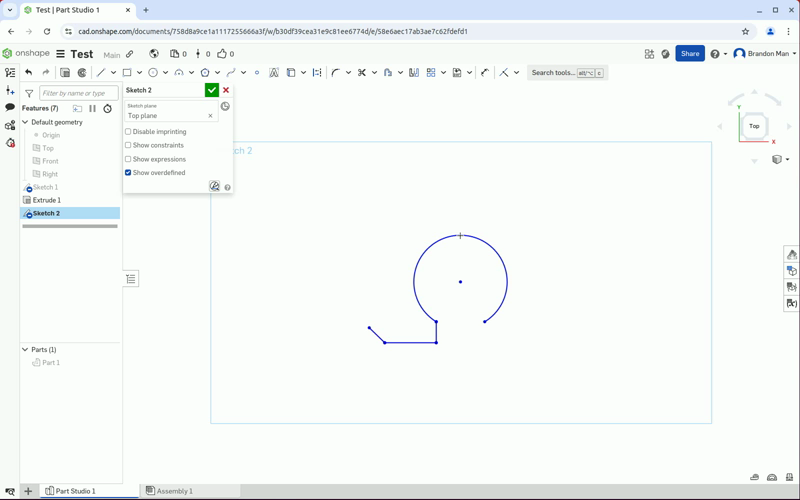
mouse_move(484, 321)
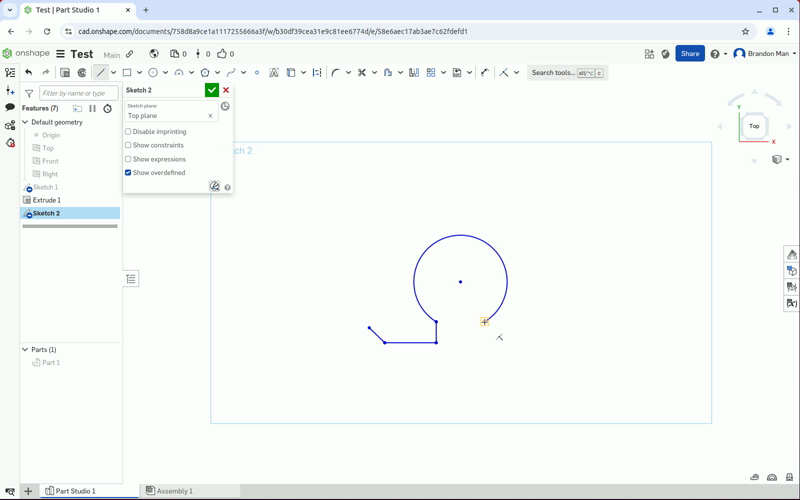
click(484, 321)
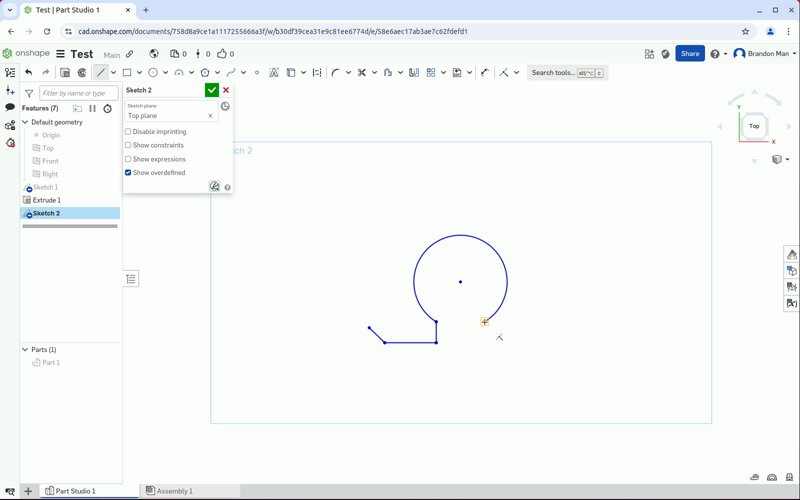
key_down(shift)
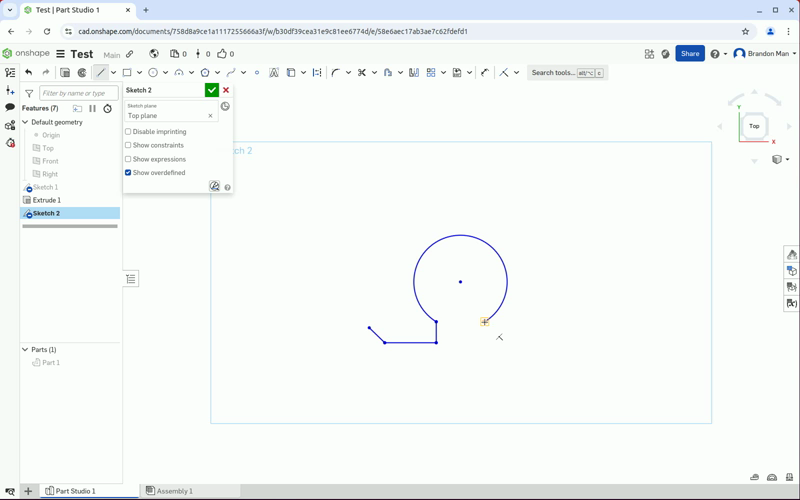
mouse_move(514, 321)
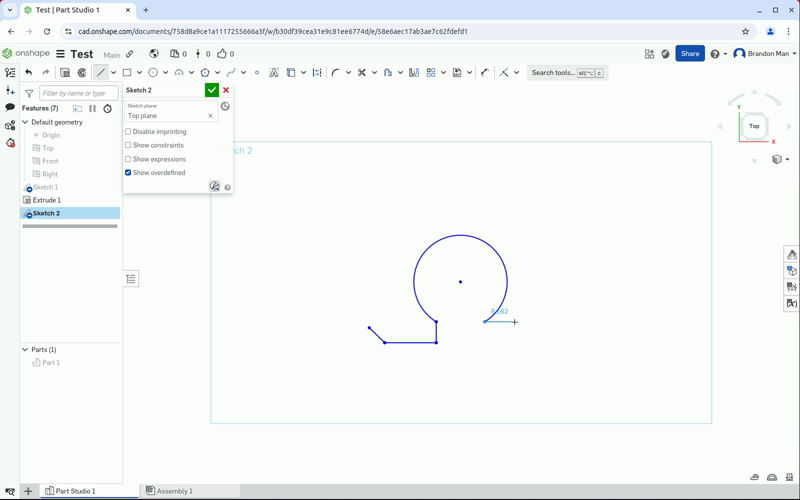
mouse_move(484, 342)
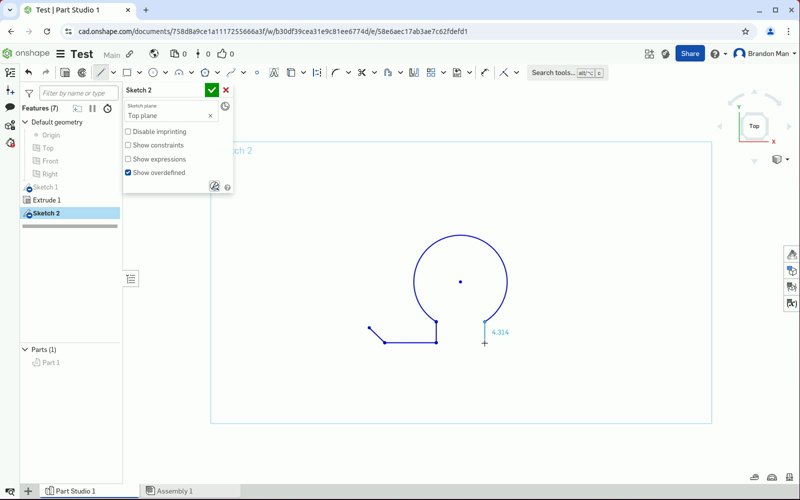
click(484, 342)
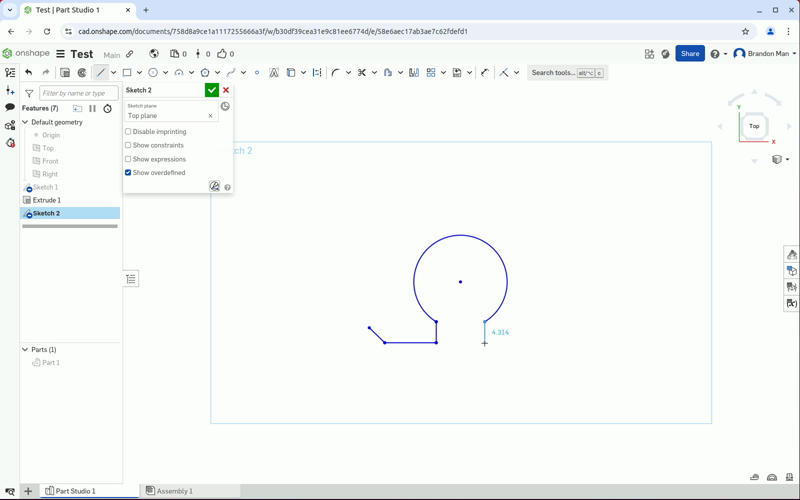
key_up(shift)
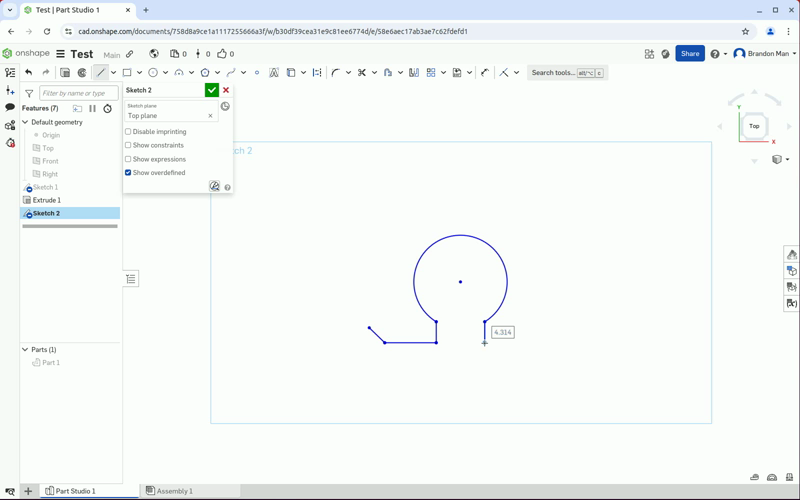
key_down(shift)
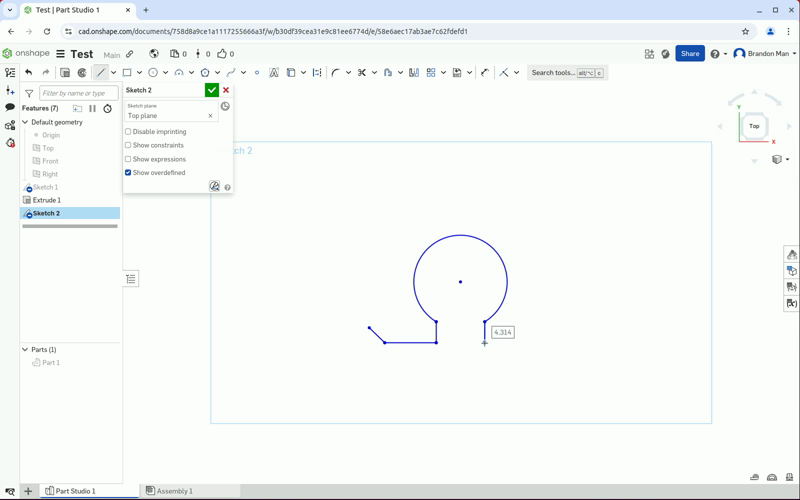
mouse_move(514, 342)
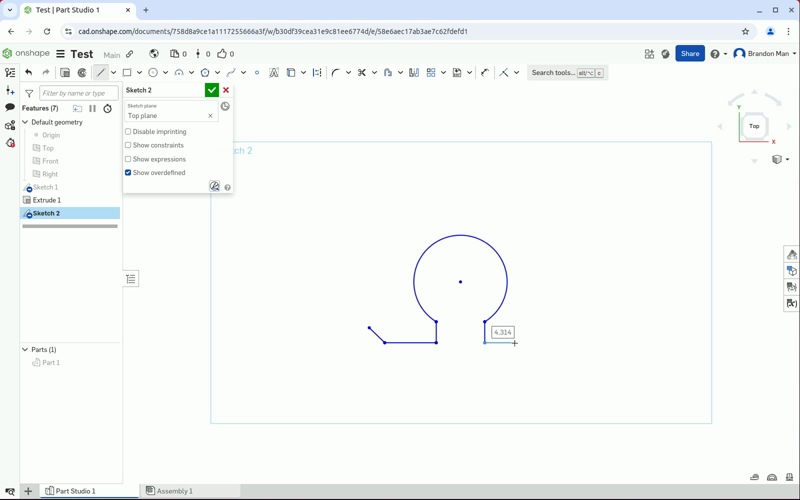
mouse_move(536, 342)
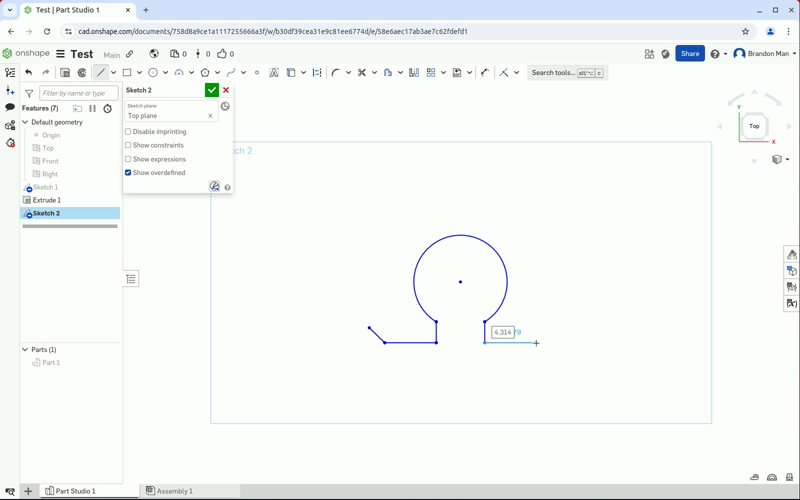
click(536, 342)
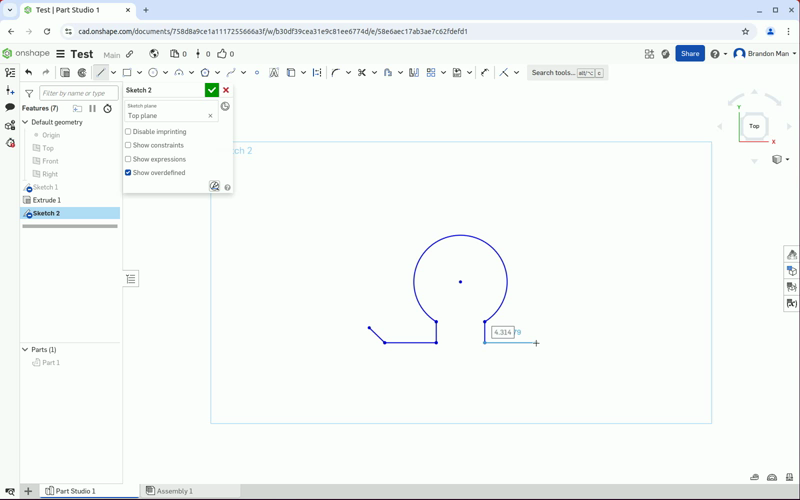
key_up(shift)
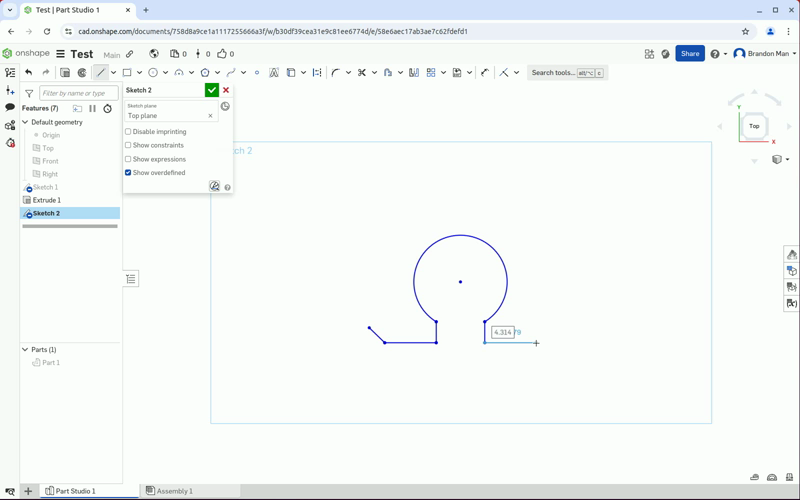
key_down(shift)
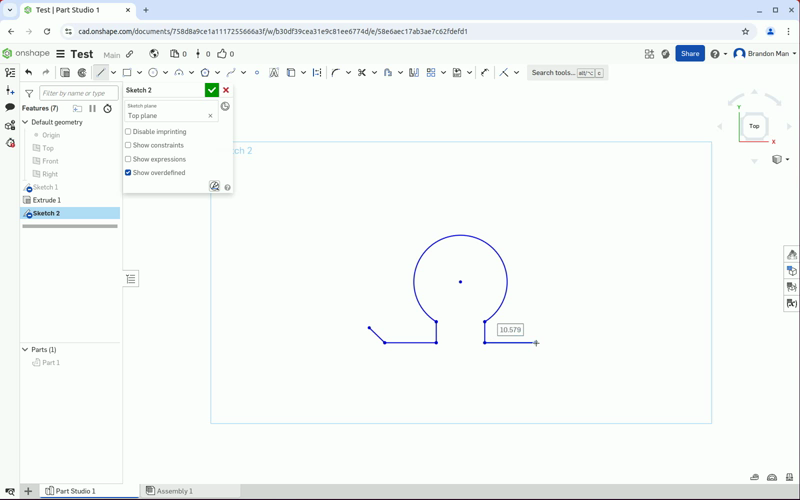
mouse_move(566, 342)
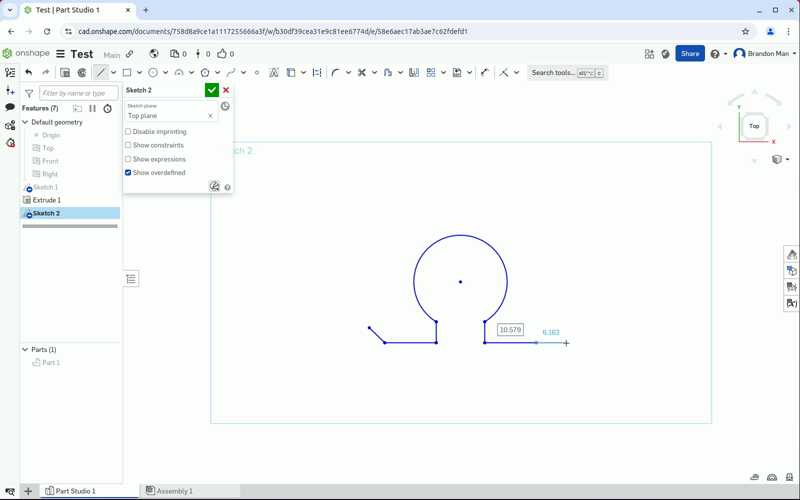
mouse_move(551, 327)
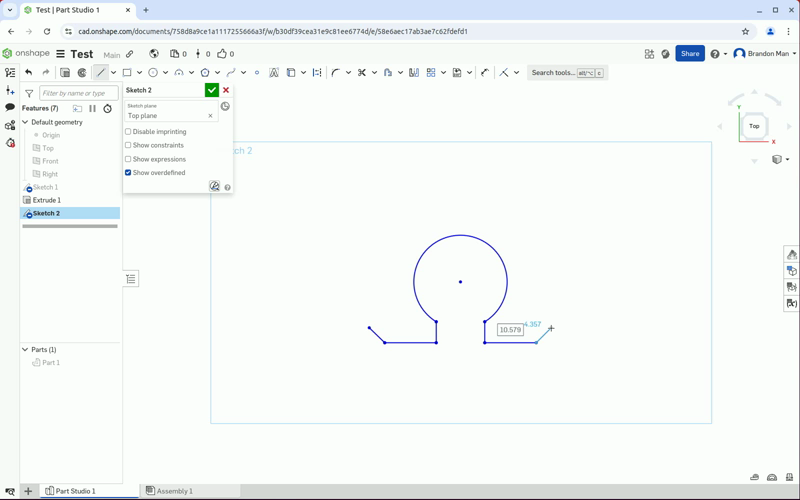
click(551, 327)
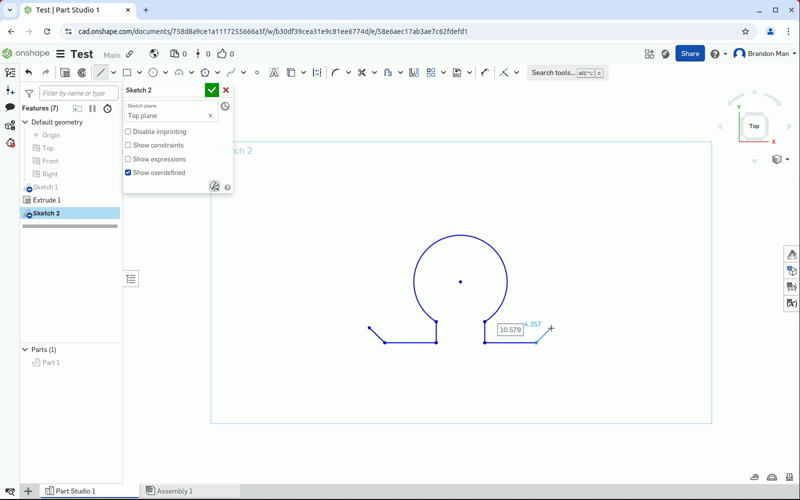
key_up(shift)
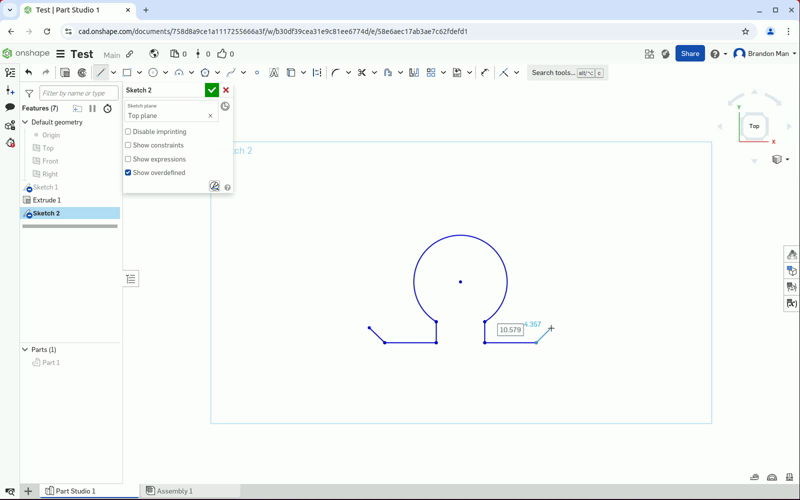
key_down(shift)
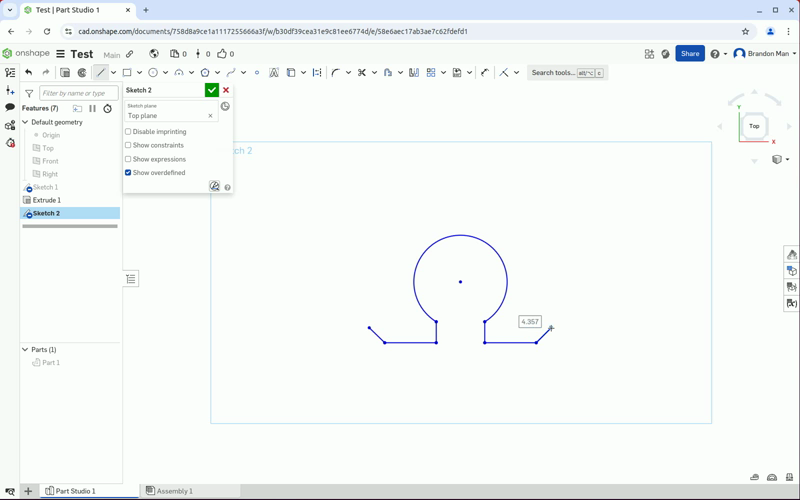
mouse_move(551, 239)
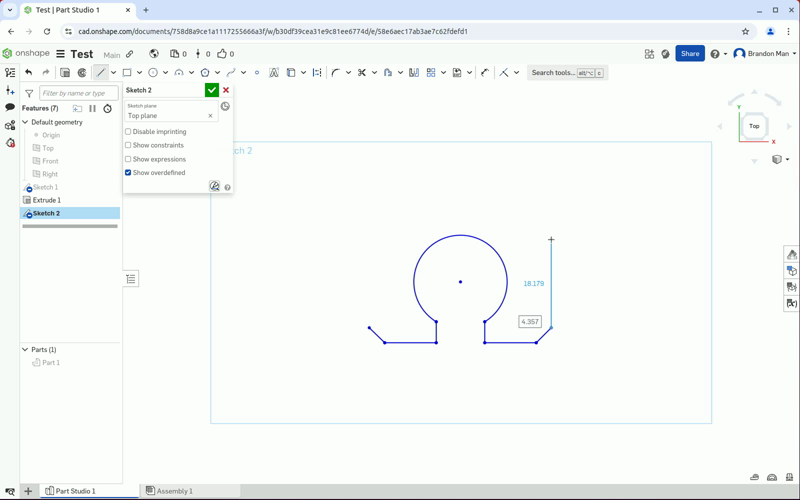
click(551, 239)
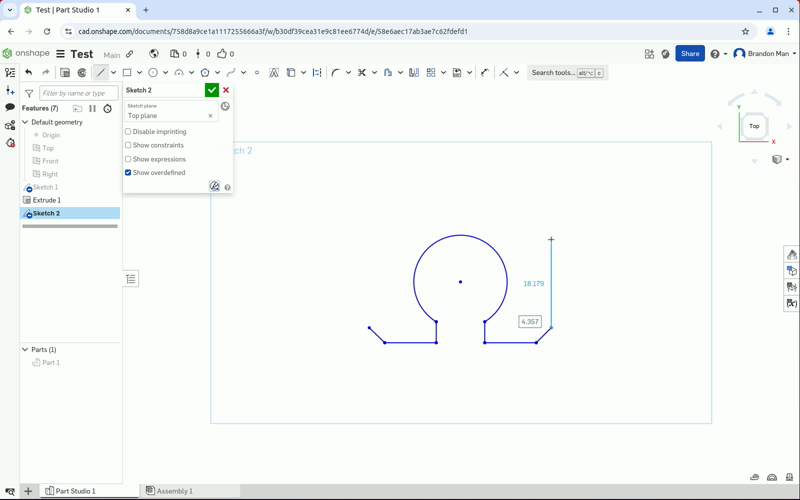
key_up(shift)
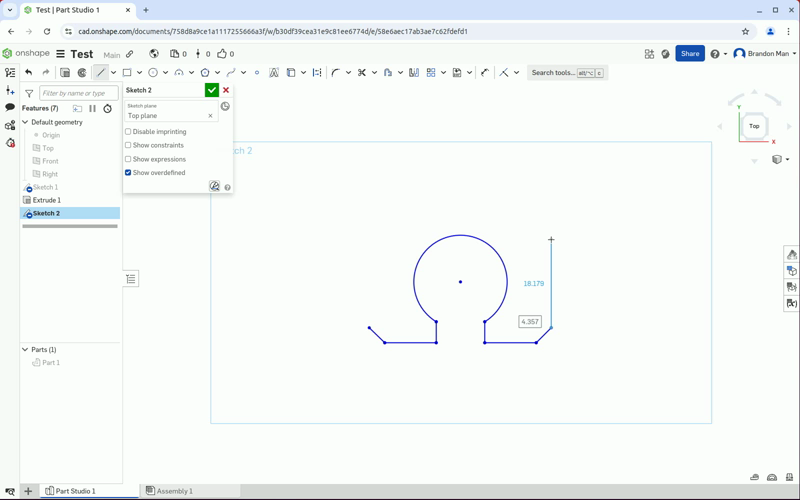
key_down(shift)
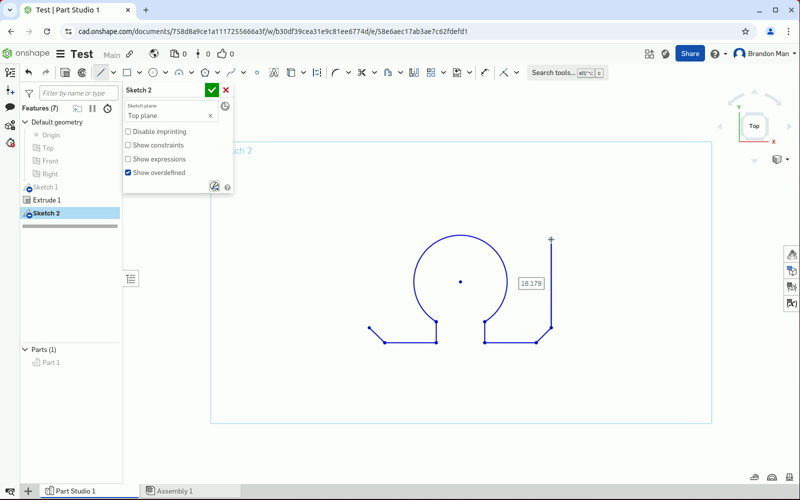
mouse_move(581, 239)
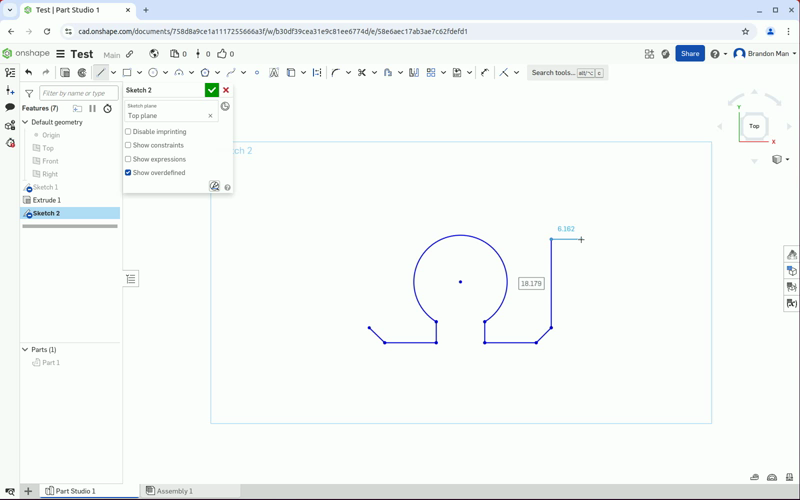
mouse_move(536, 224)
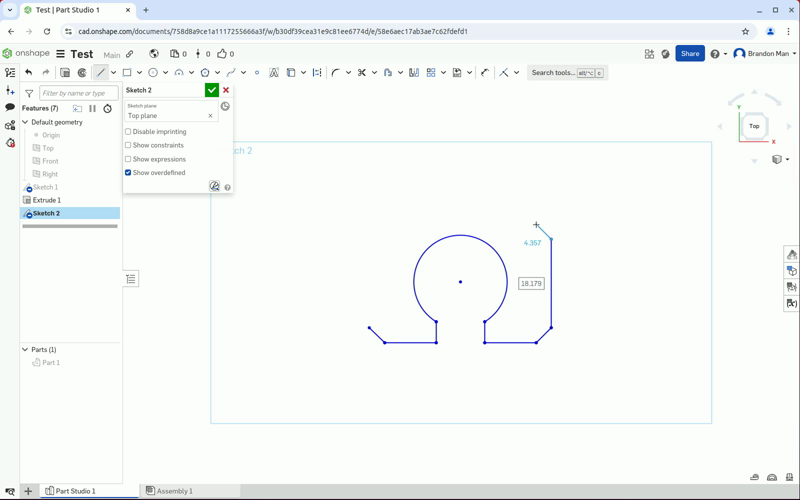
click(536, 224)
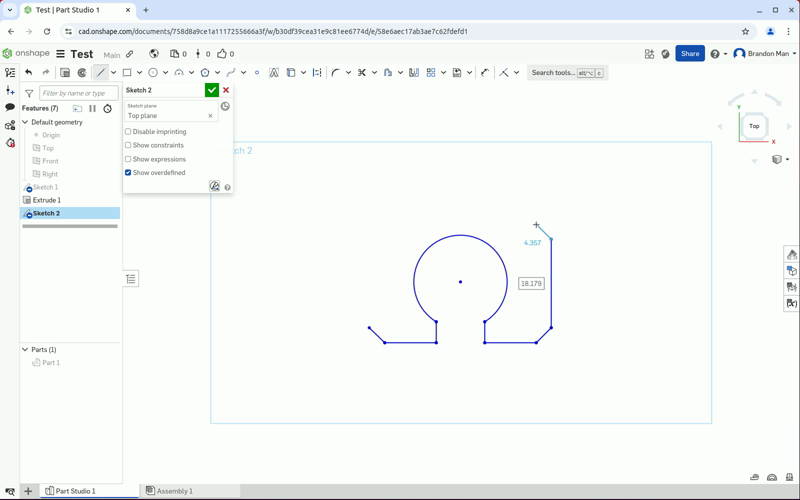
key_up(shift)
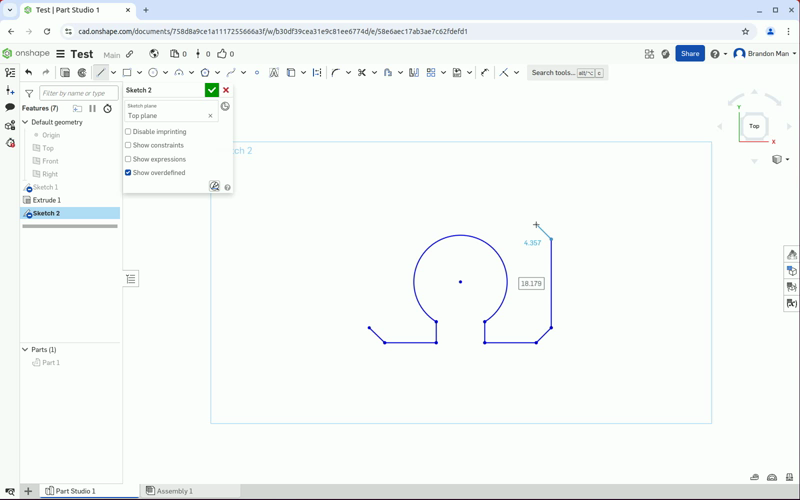
key_down(shift)
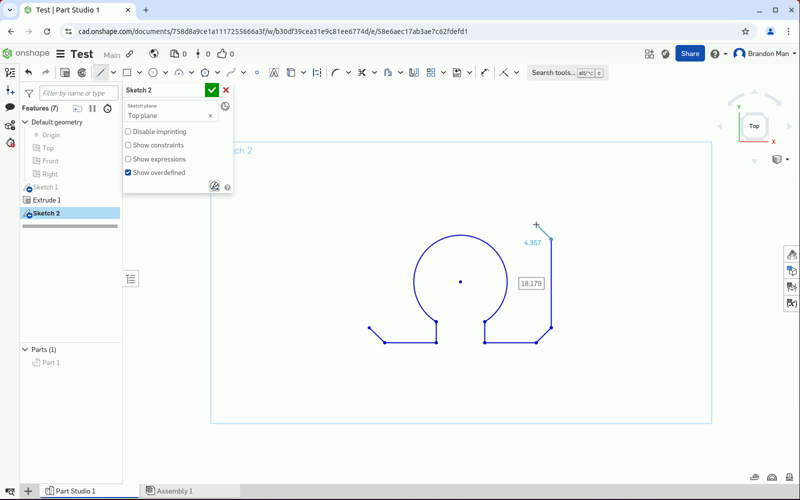
mouse_move(384, 224)
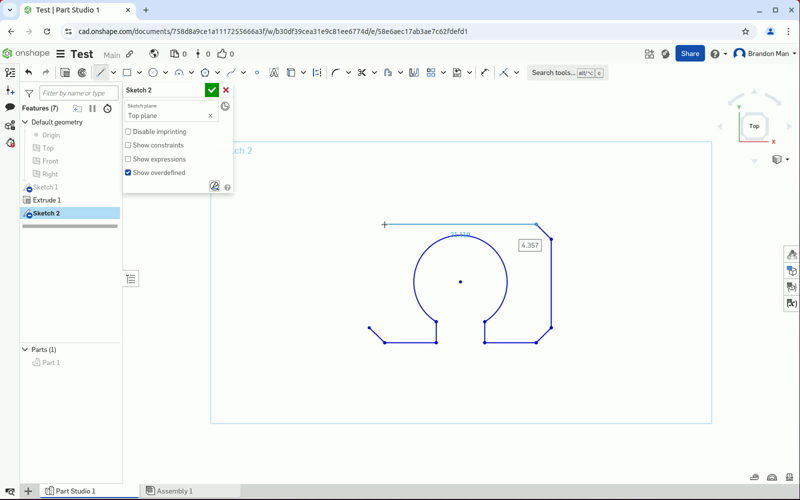
click(384, 224)
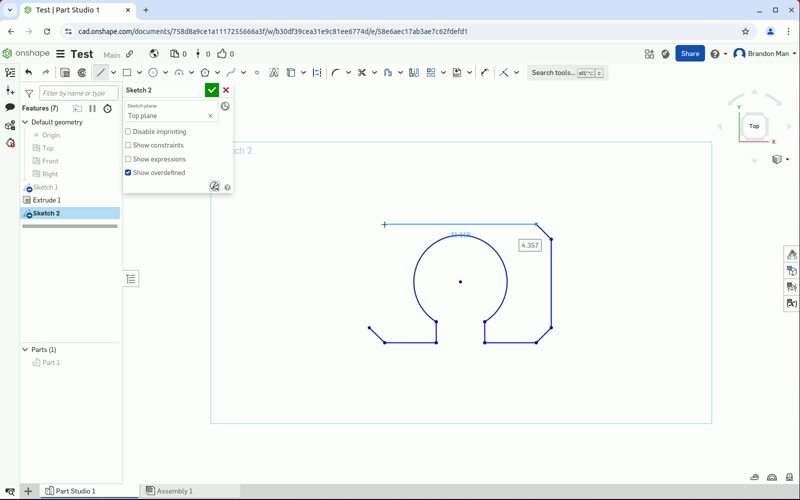
key_up(shift)
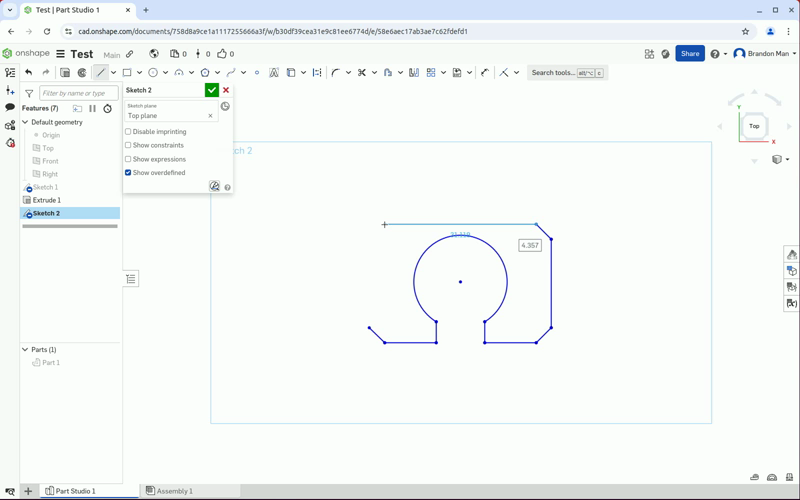
key_down(shift)
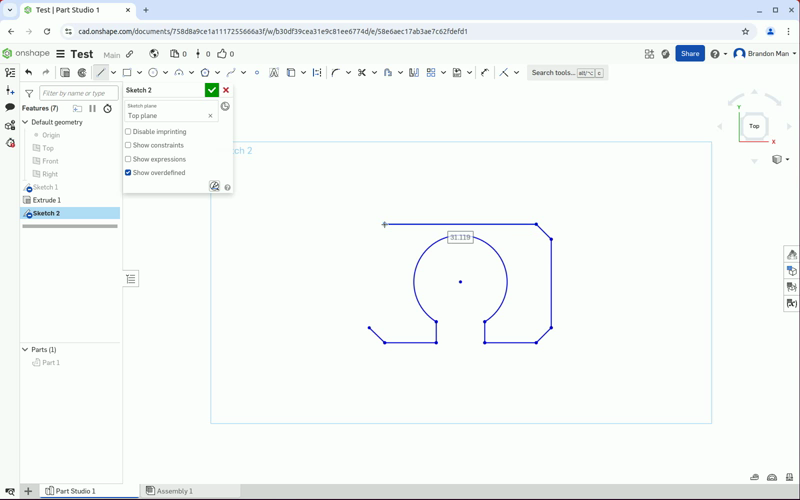
mouse_move(414, 224)
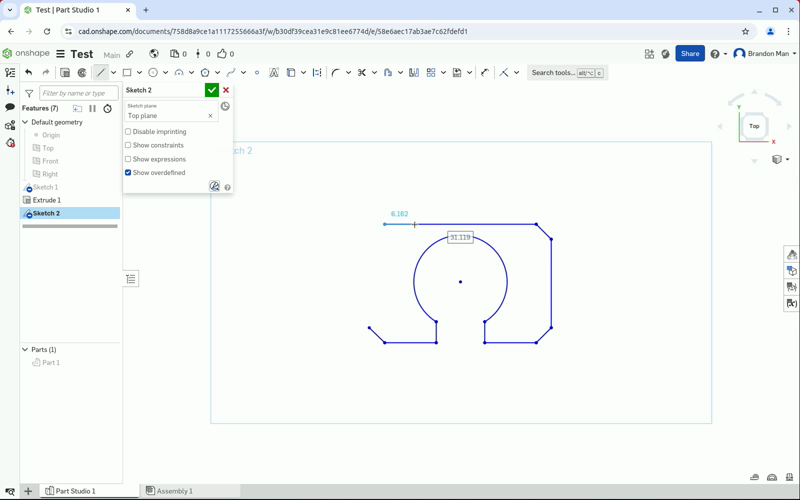
mouse_move(369, 239)
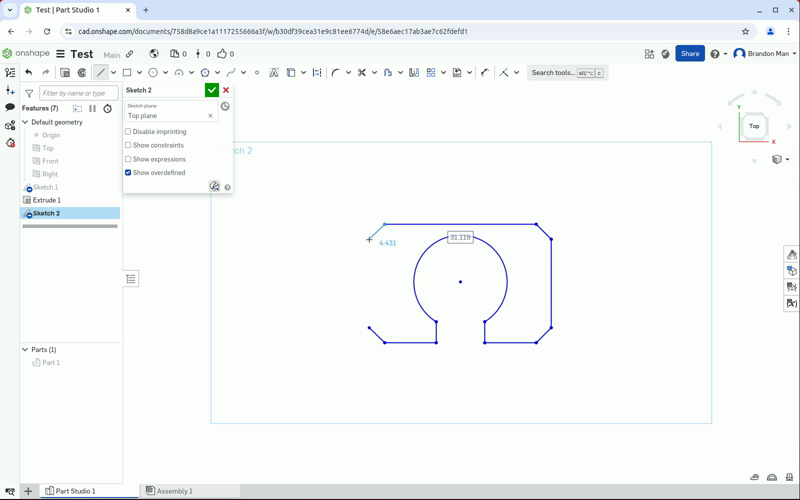
click(369, 239)
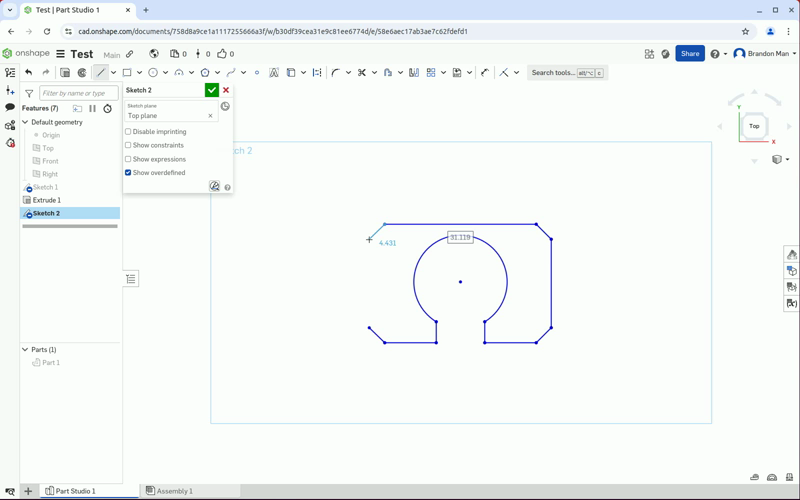
key_up(shift)
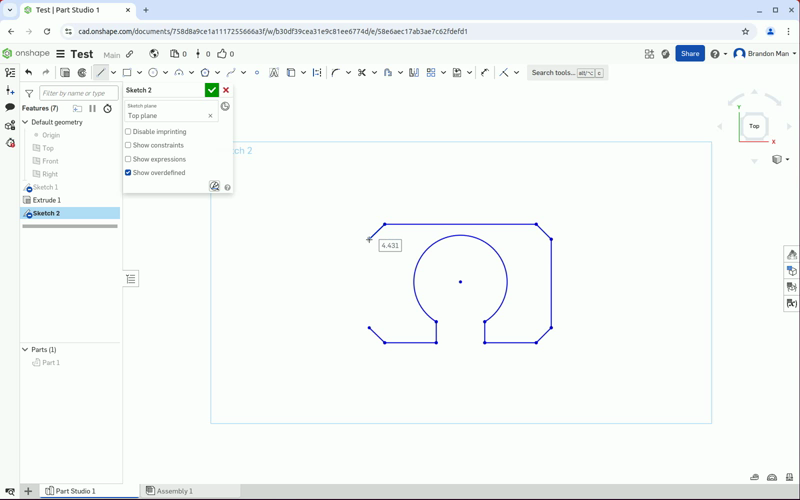
key_down(shift)
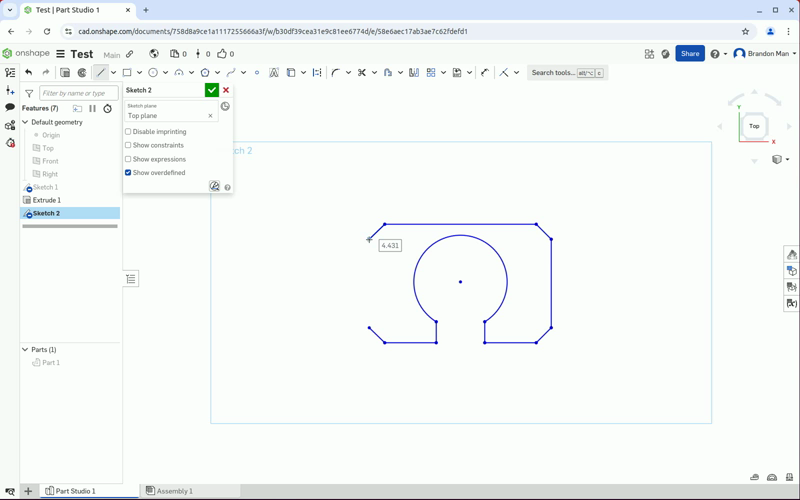
mouse_move(369, 327)
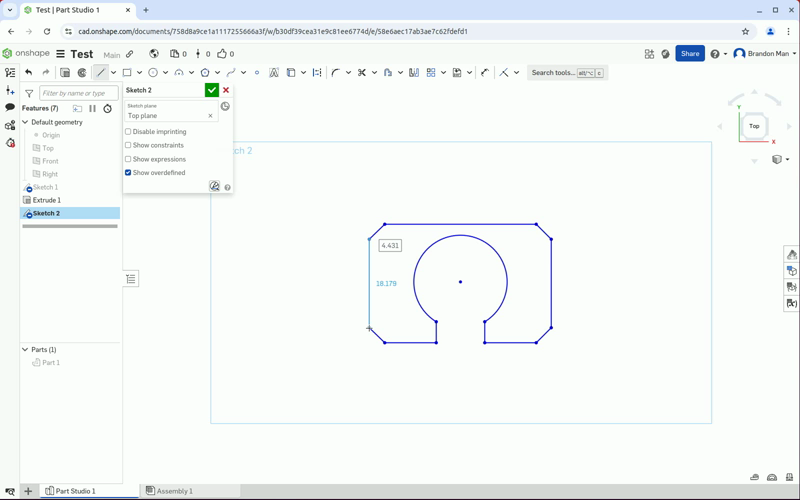
key_up(shift)
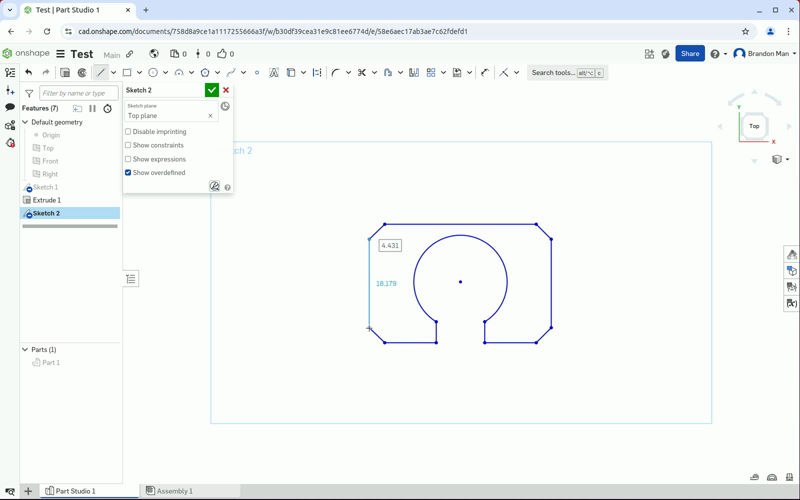
click(369, 327)
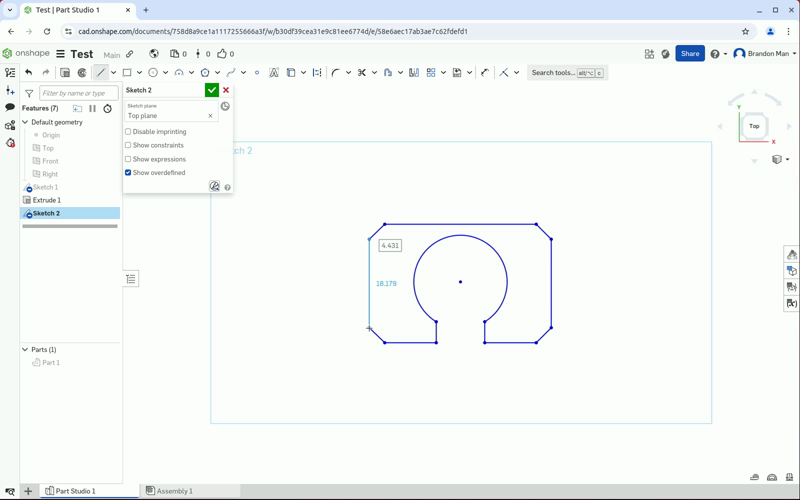
key(esc)
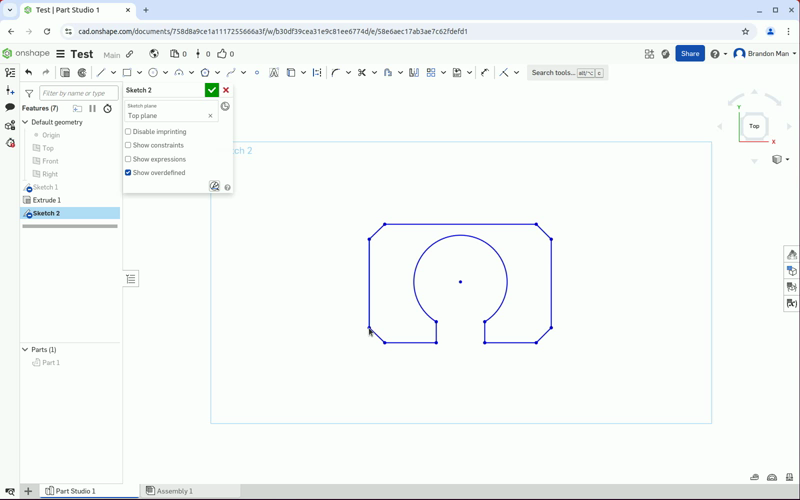
mouse_move(398, 289)
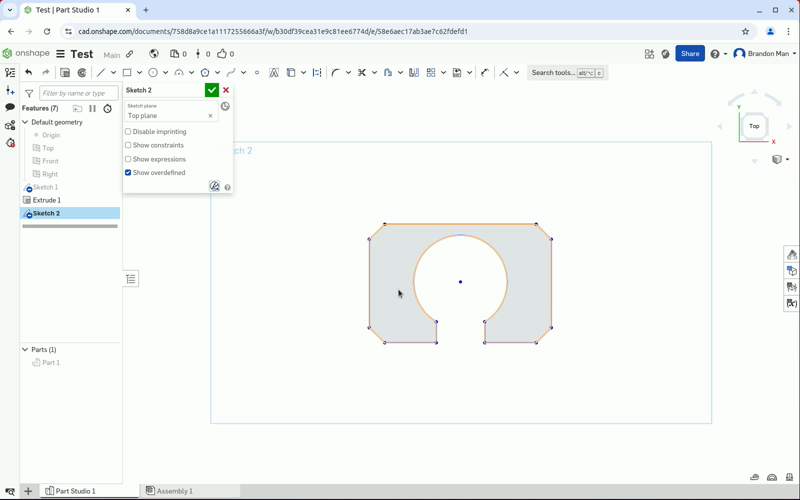
click(398, 289)
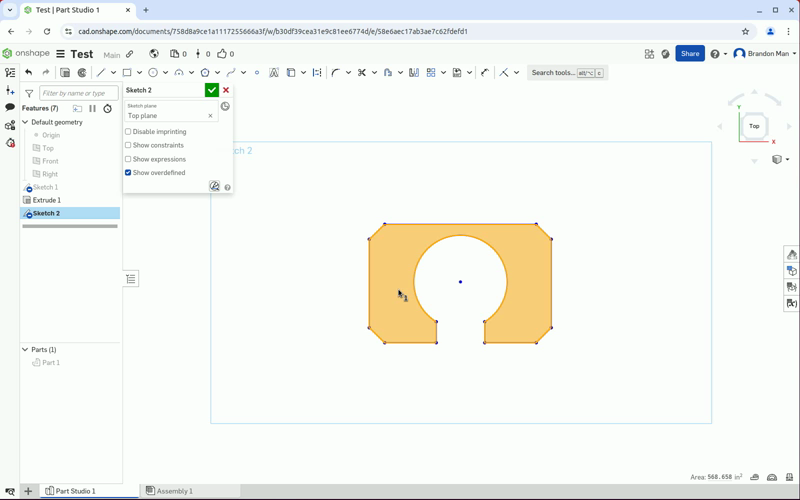
mouse_move(73, 352)
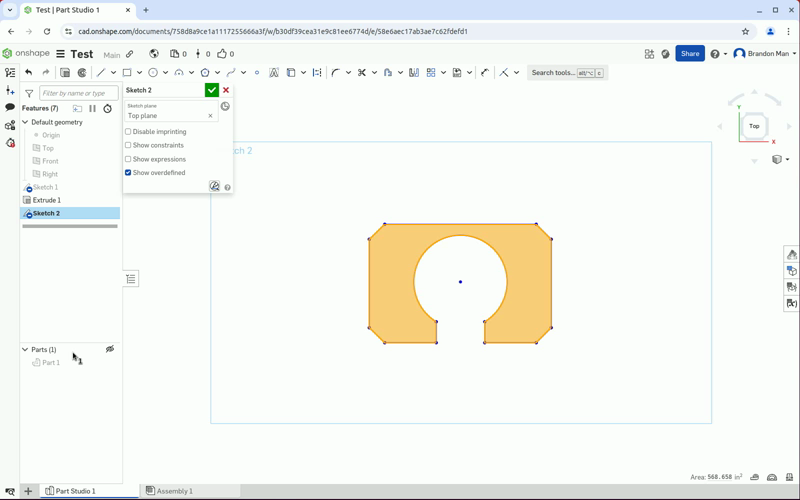
key(shift+y)
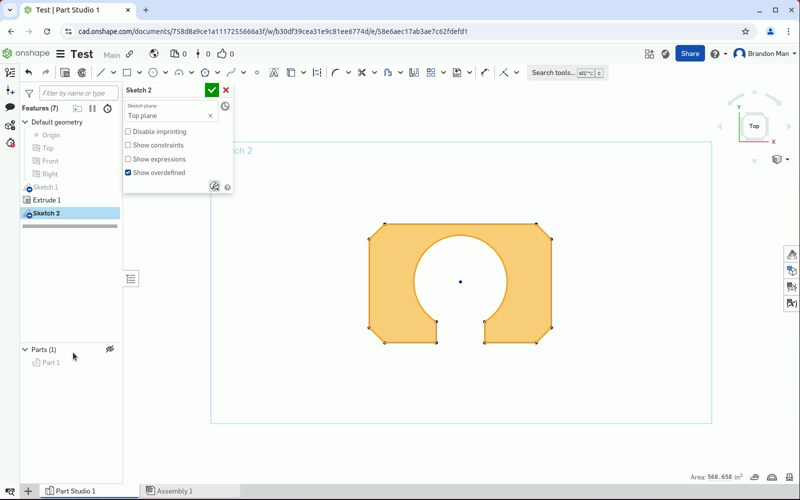
key(shift+e)
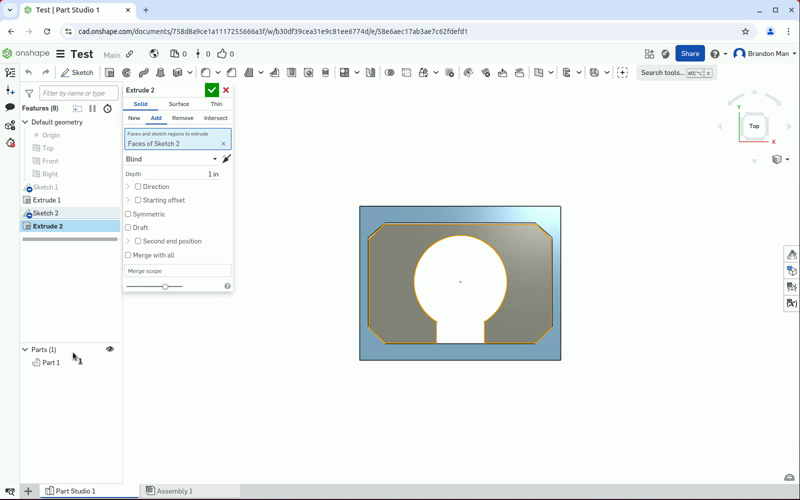
mouse_move(143, 106)
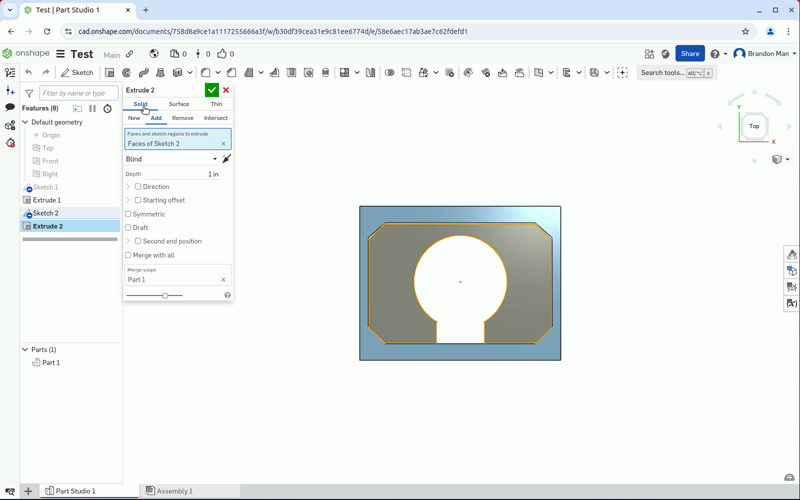
click(143, 106)
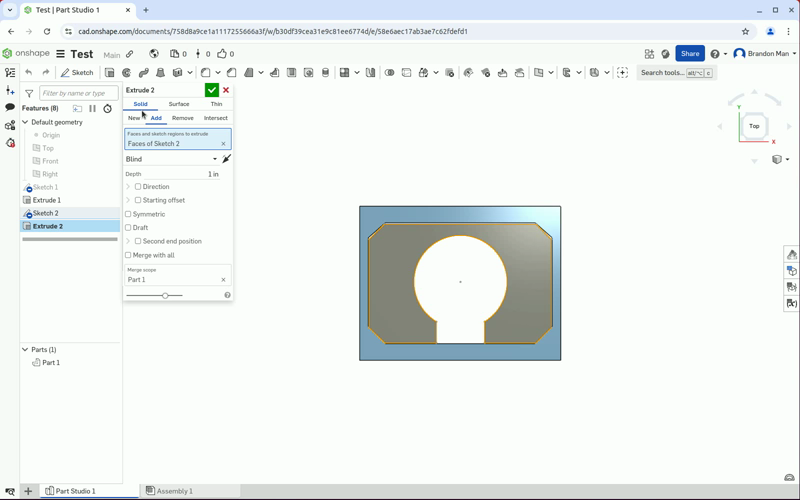
mouse_move(137, 120)
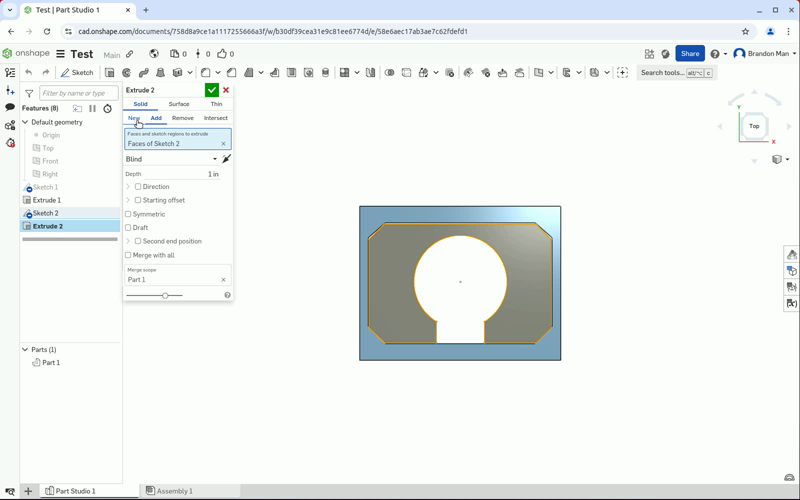
click(137, 120)
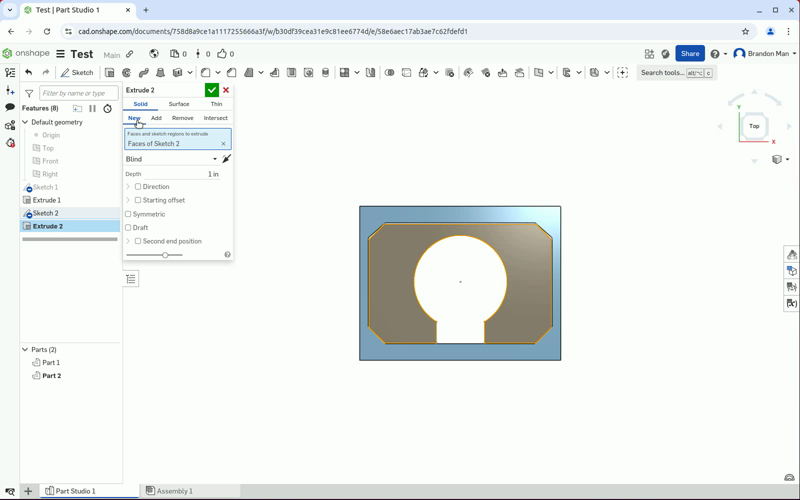
key(tab, 4)
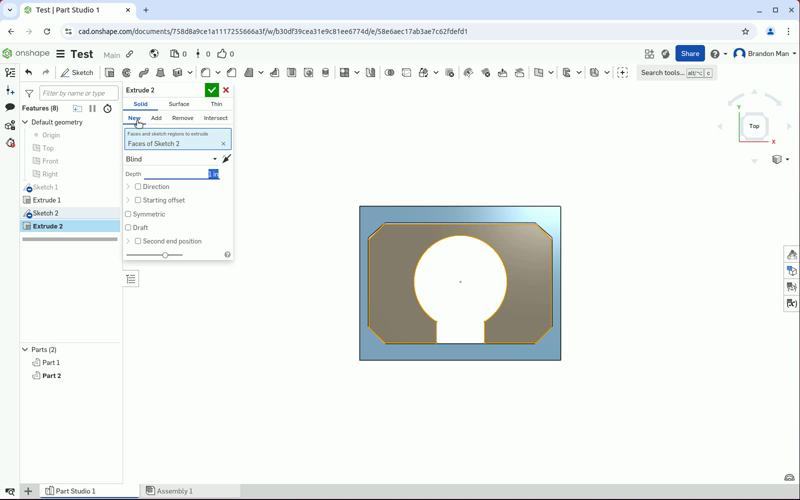
text(1.926)
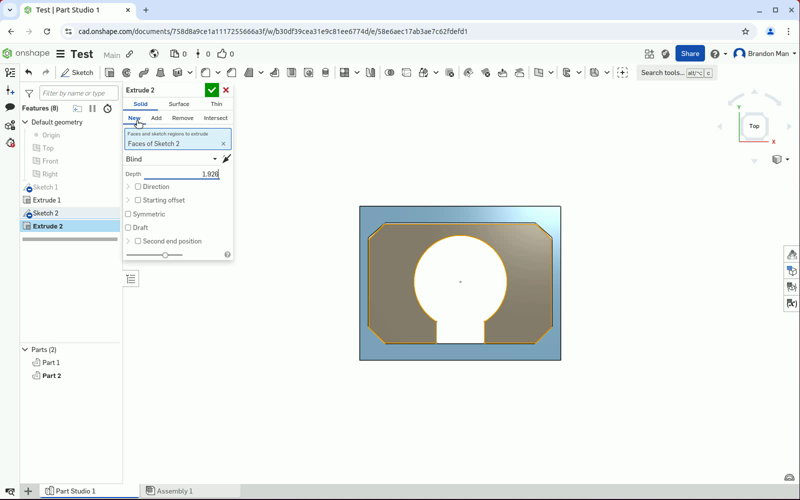
key(enter)
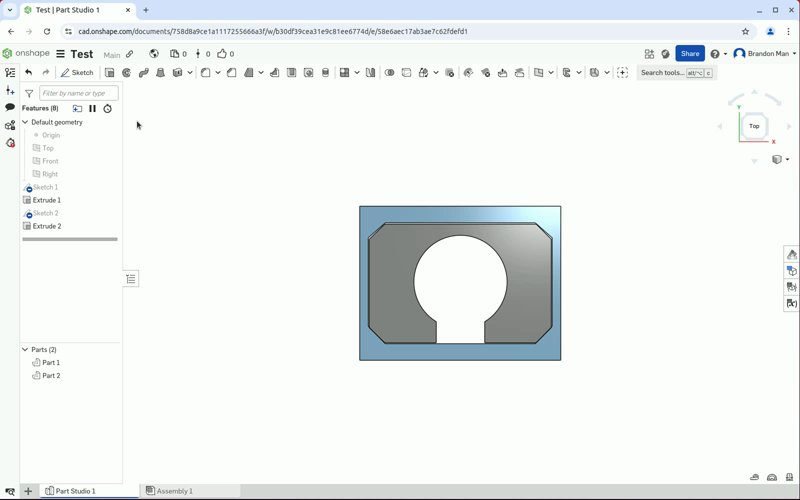
key(shift+h)
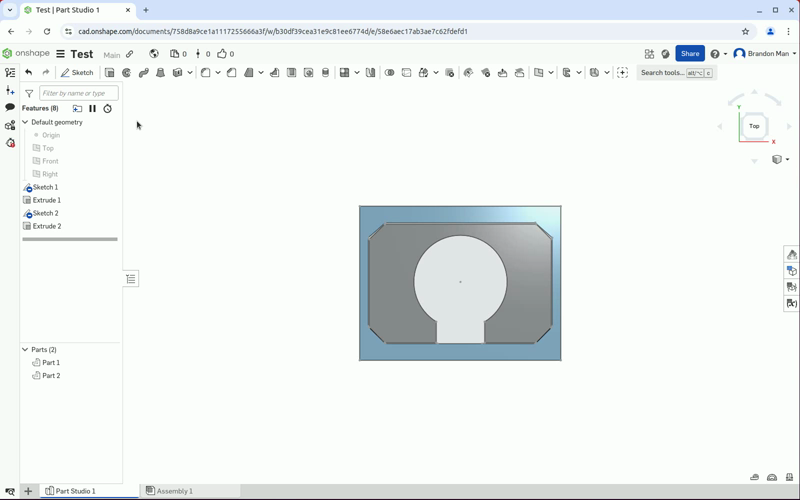
key(shift+h)
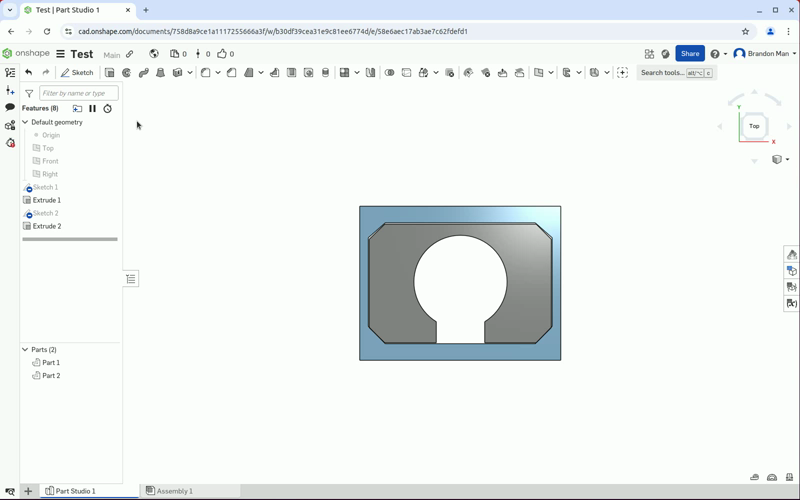
mouse_move(73, 189)
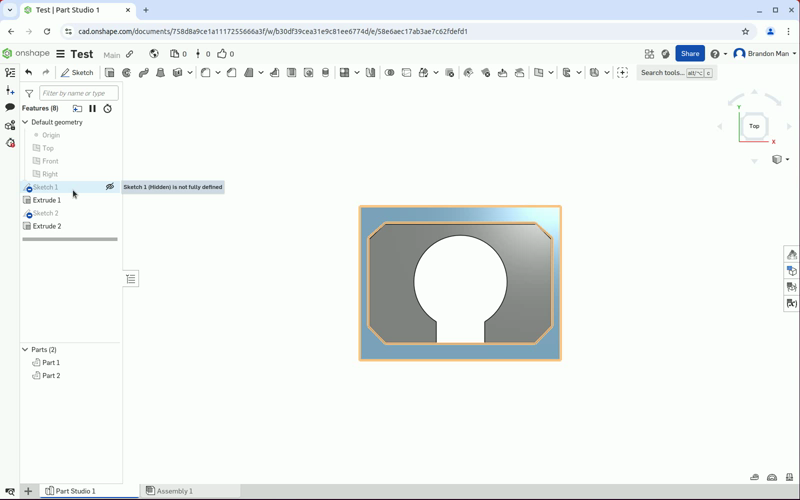
click(73, 189)
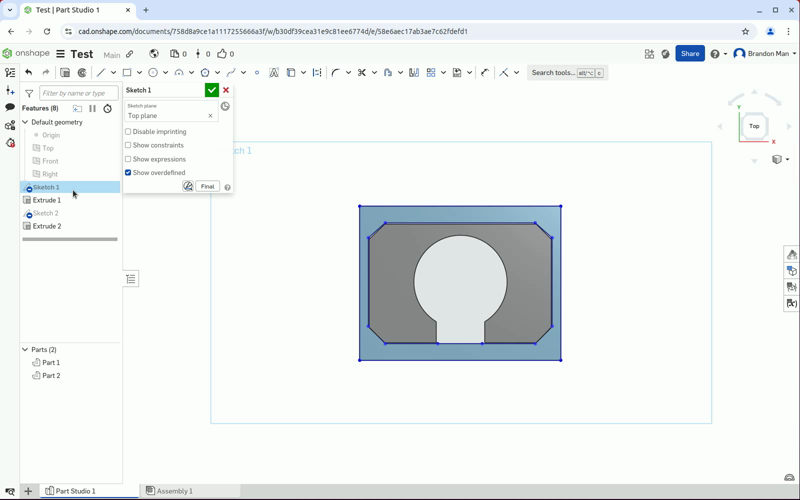
mouse_move(229, 92)
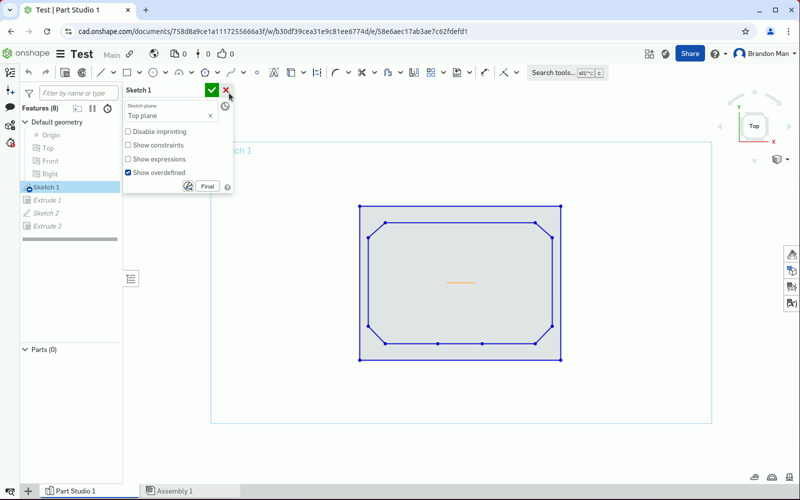
click(229, 92)
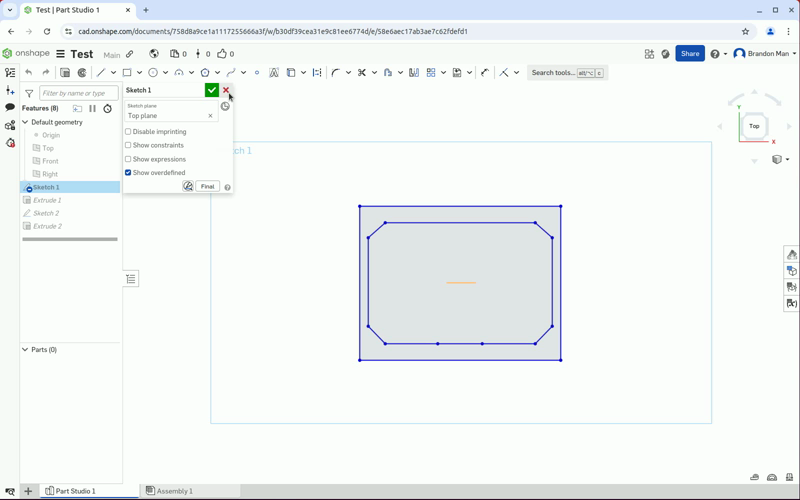
key(shift+s)
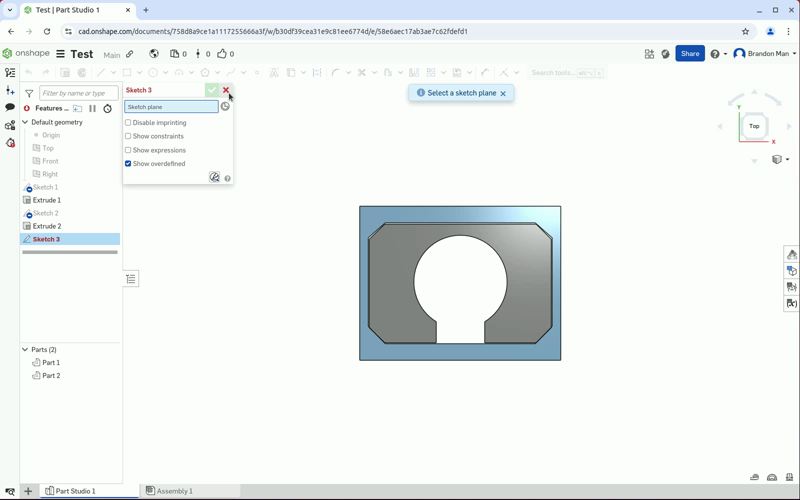
mouse_move(73, 150)
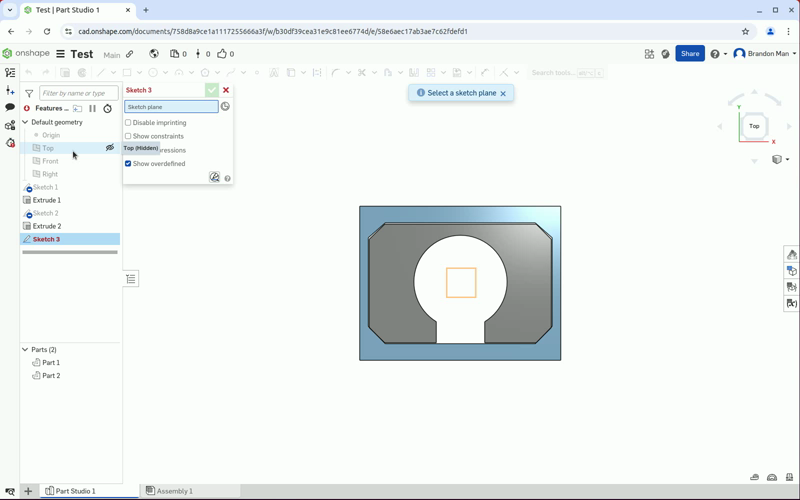
click(73, 150)
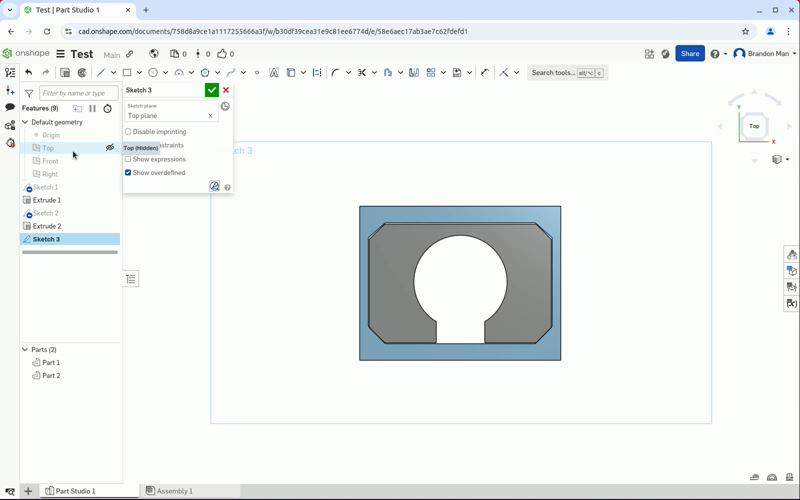
mouse_move(73, 352)
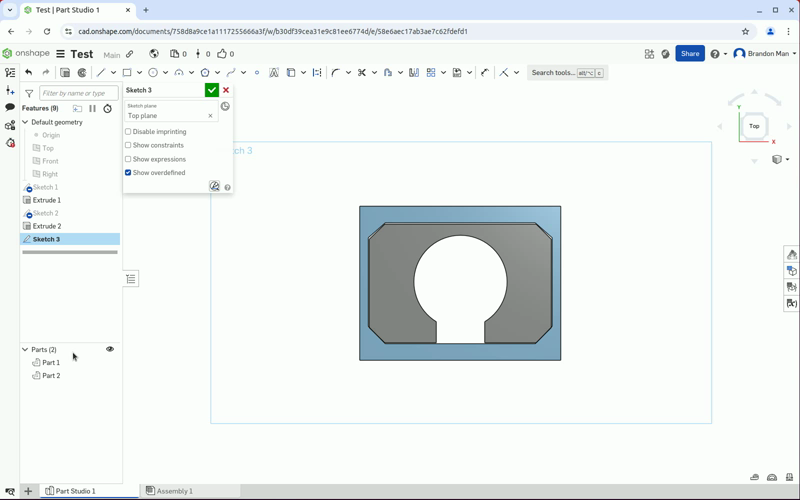
key(y)
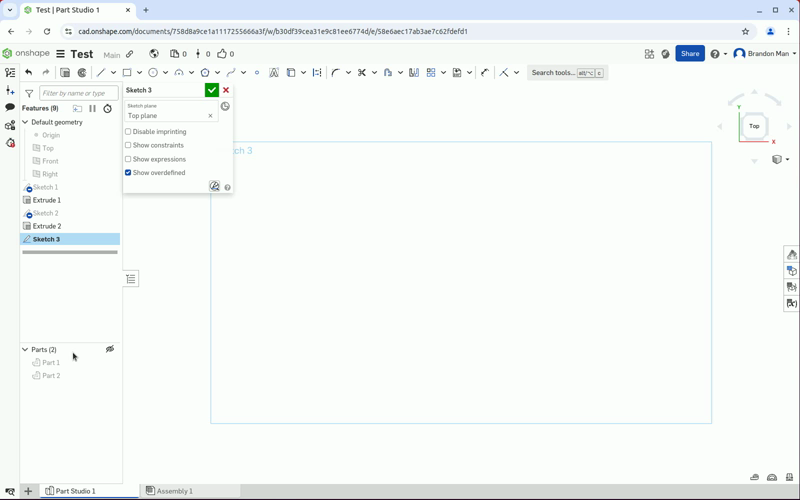
key(l)
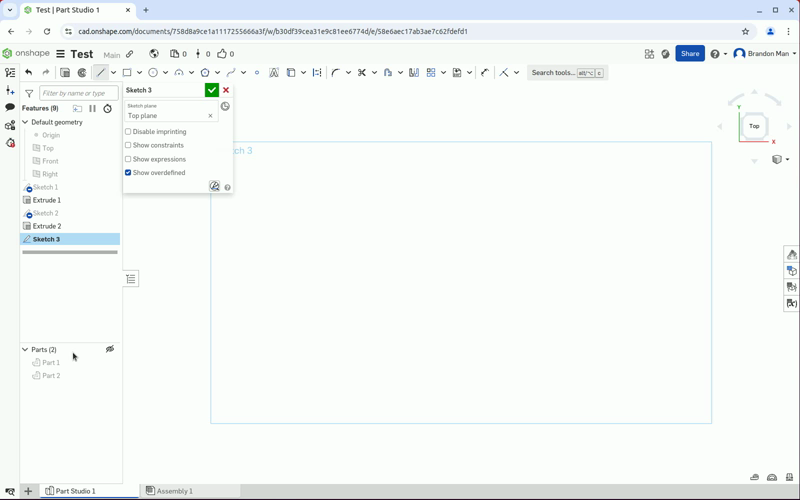
key_down(shift)
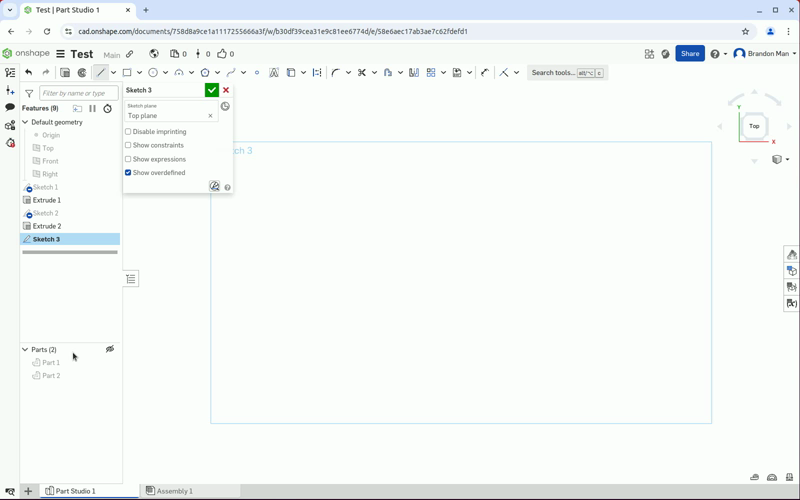
mouse_move(369, 327)
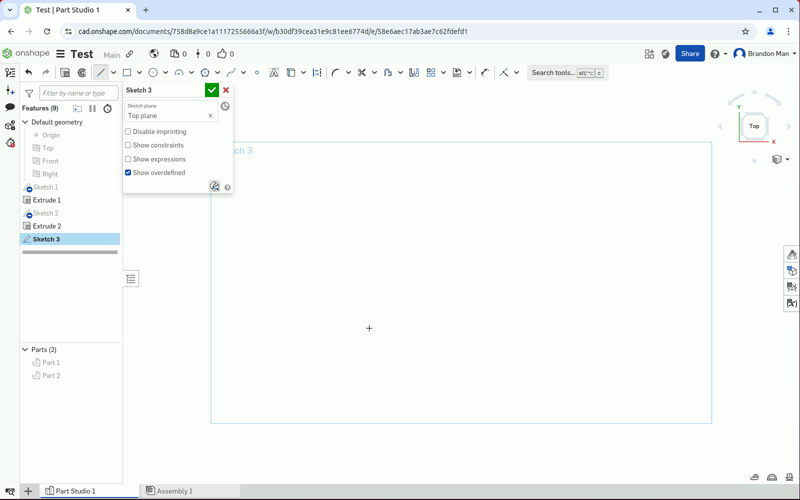
click(369, 327)
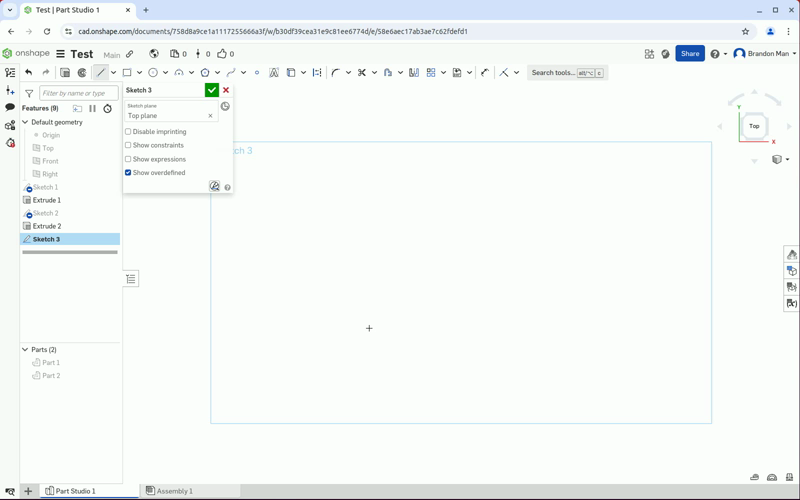
key_up(shift)
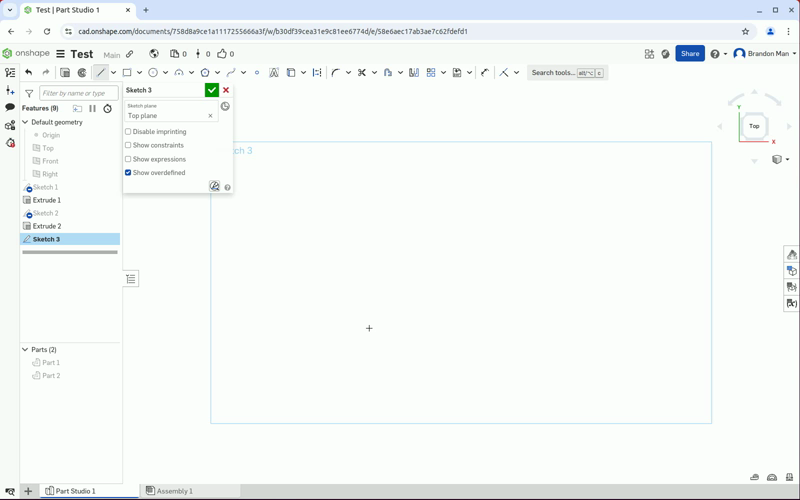
key_down(shift)
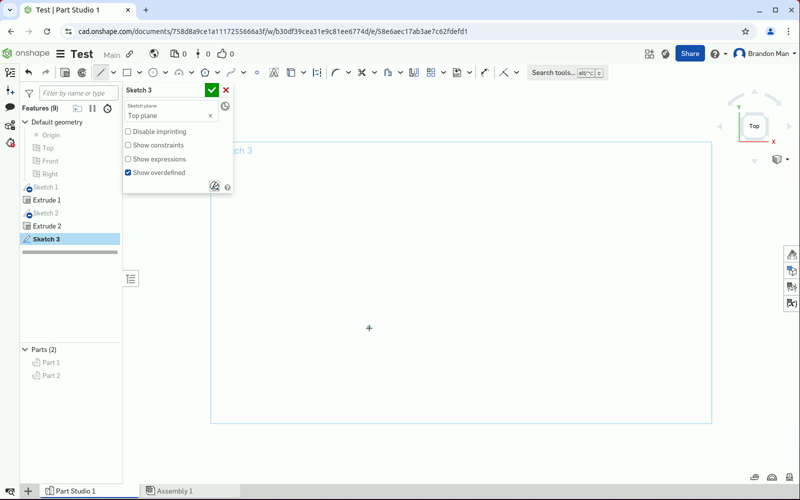
mouse_move(399, 327)
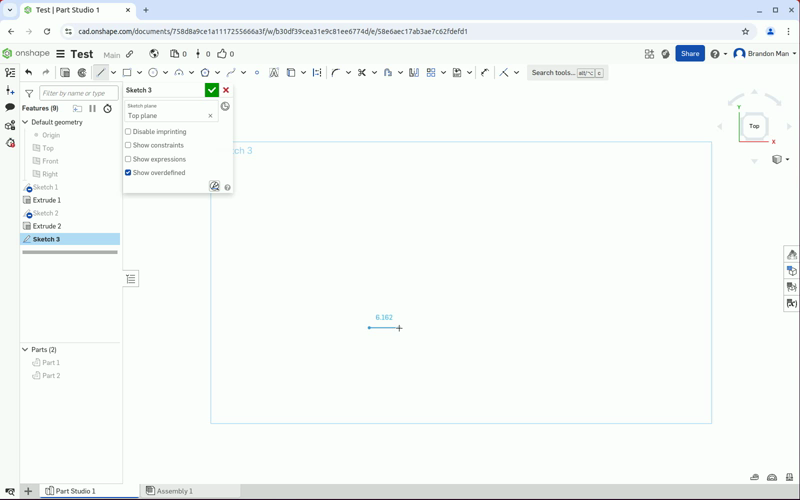
mouse_move(384, 342)
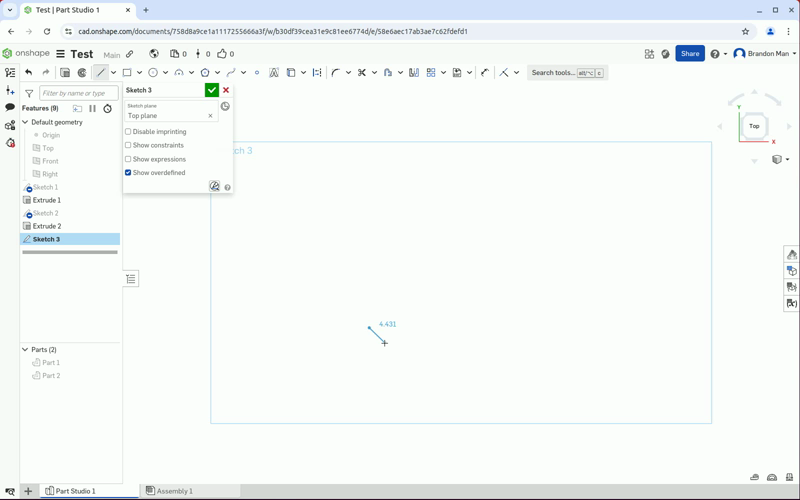
click(384, 342)
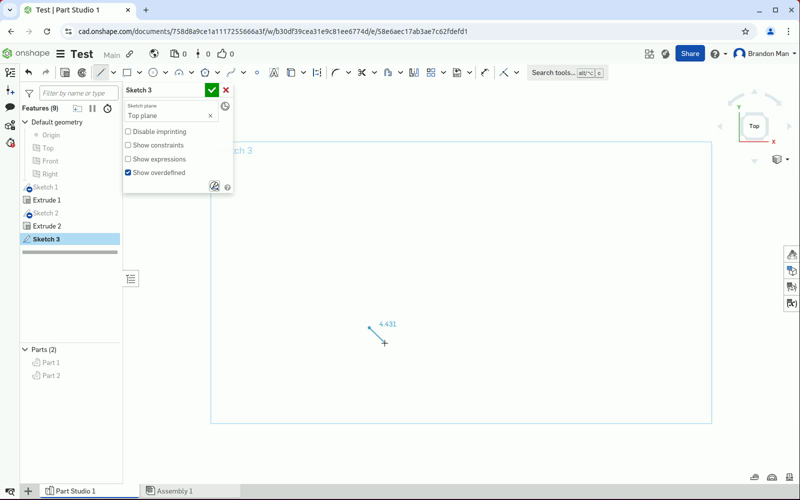
key_up(shift)
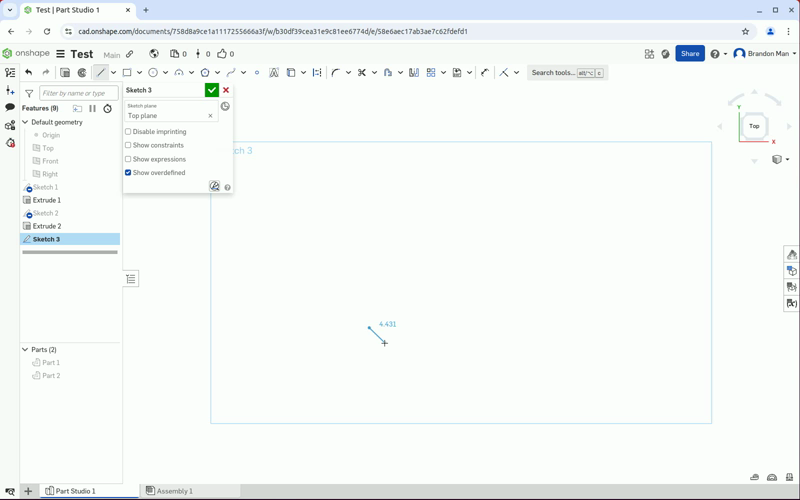
key_down(shift)
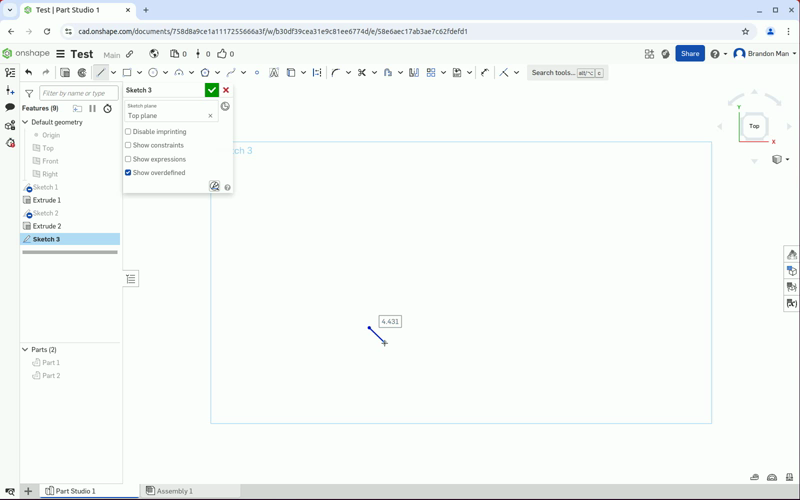
mouse_move(414, 342)
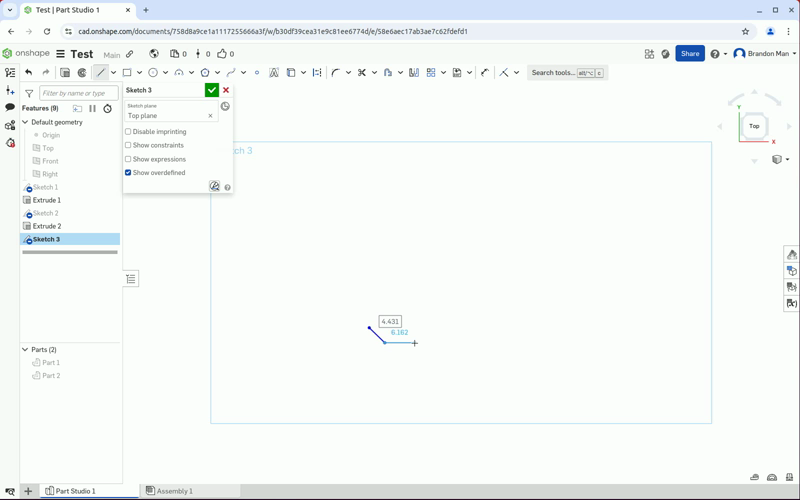
mouse_move(436, 342)
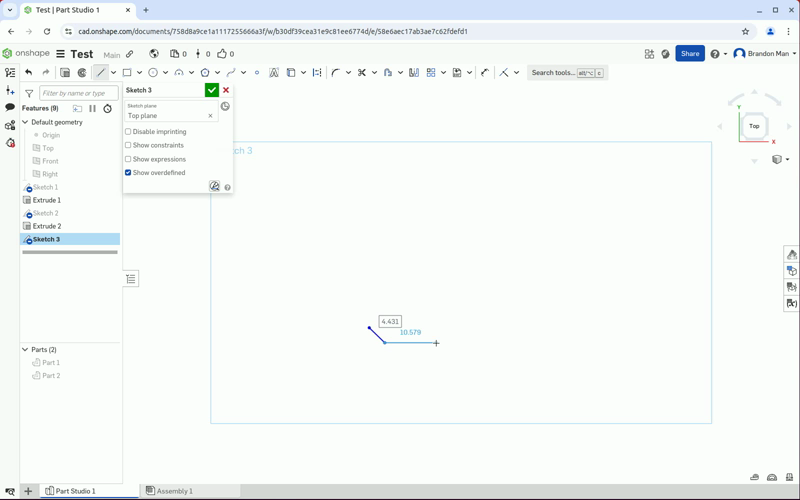
click(436, 342)
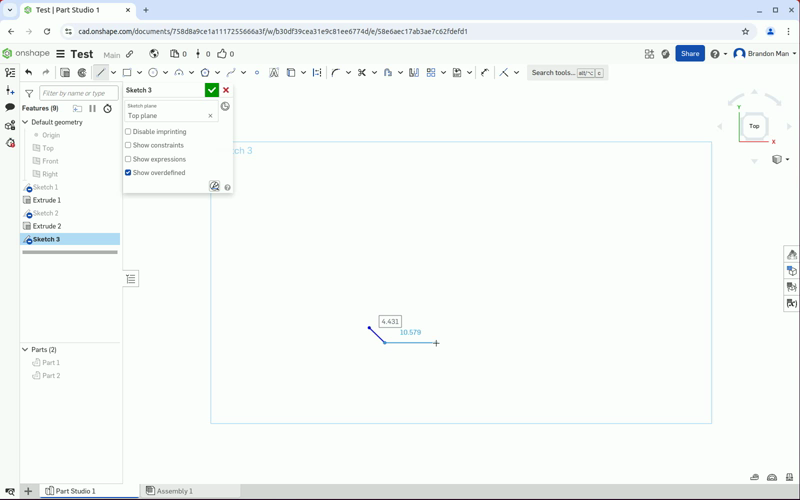
key_up(shift)
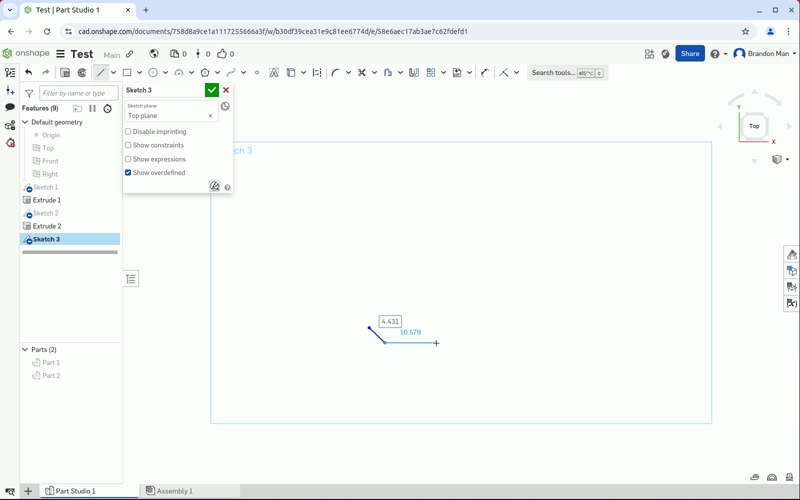
key_down(shift)
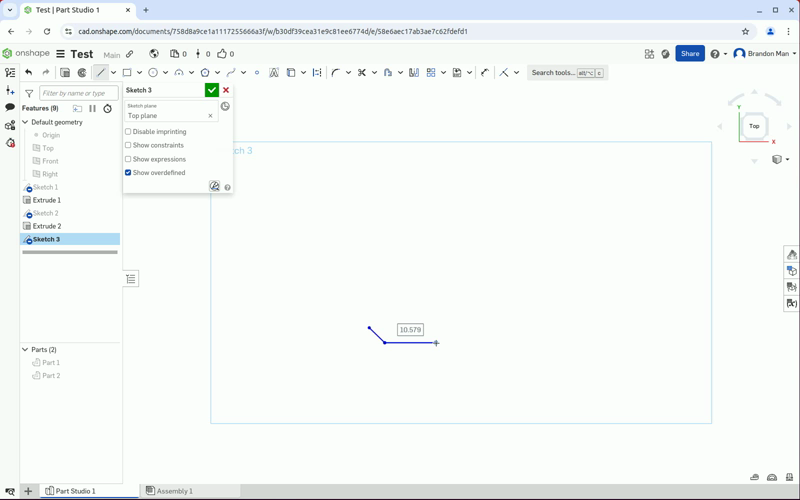
mouse_move(466, 342)
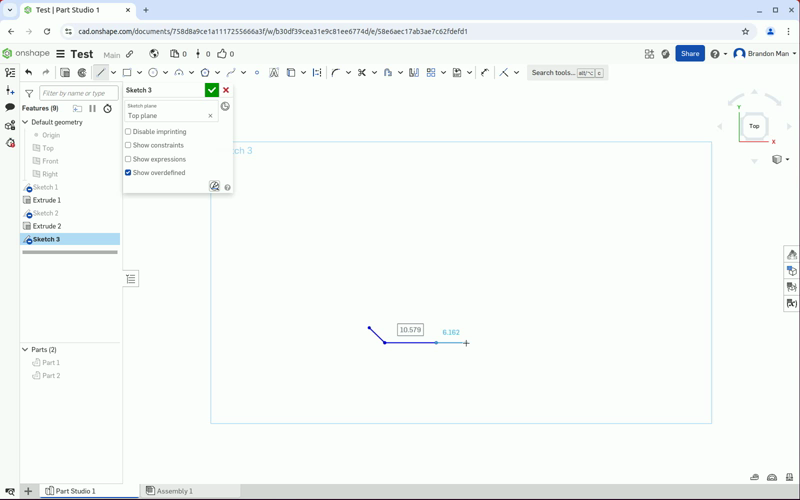
mouse_move(436, 321)
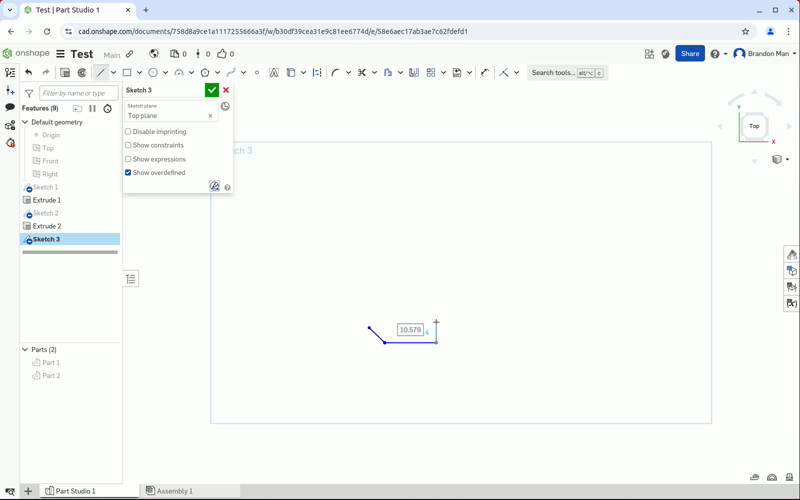
click(436, 321)
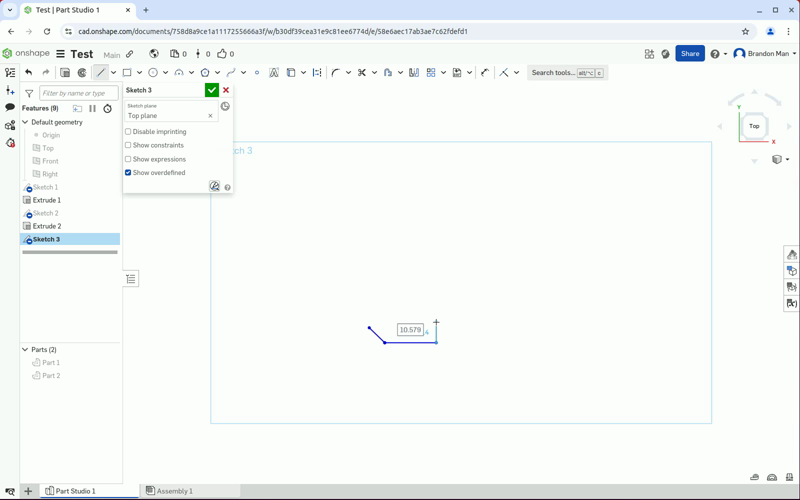
key_up(shift)
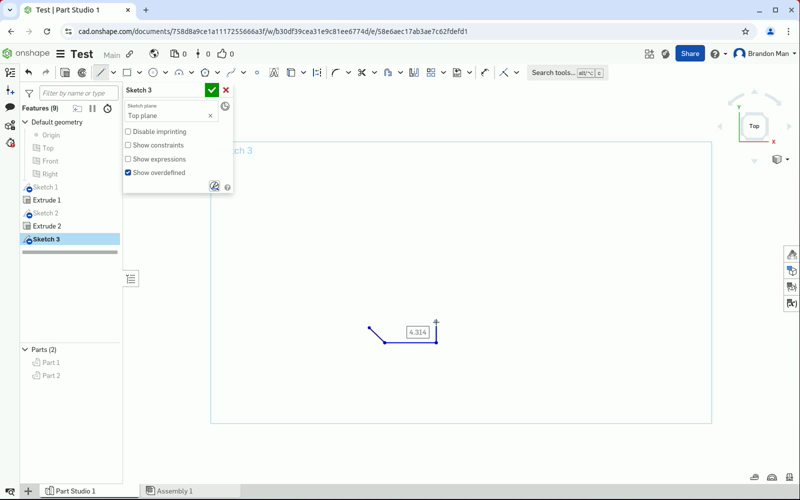
key(esc)
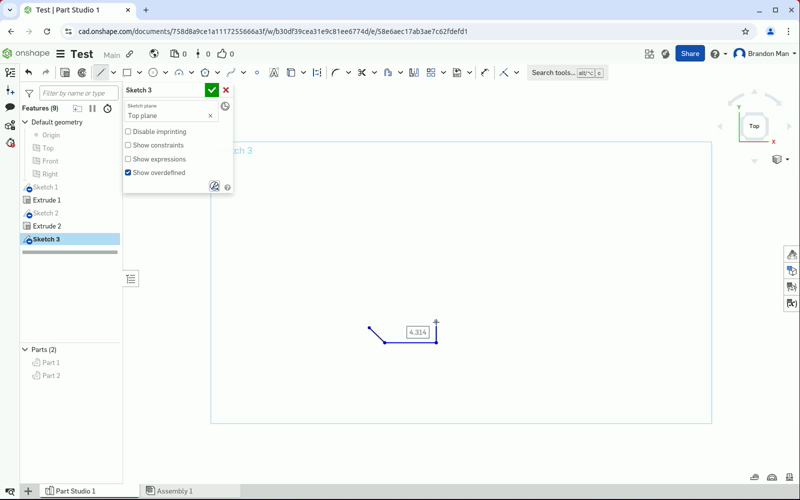
key(a)
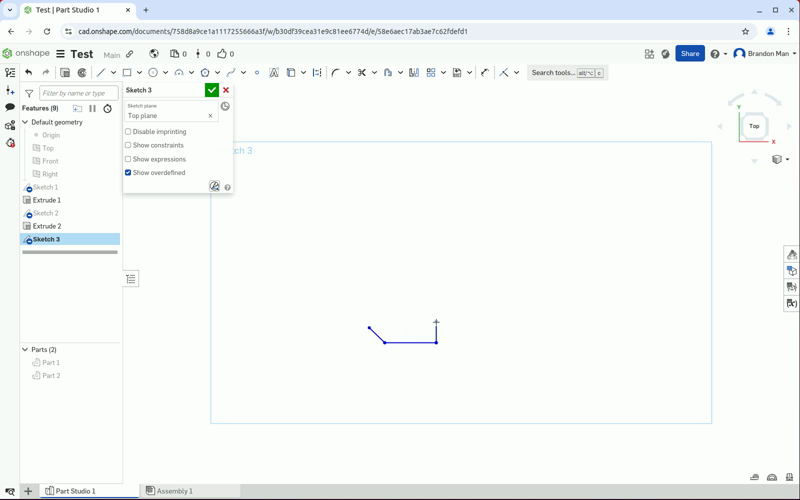
mouse_move(436, 321)
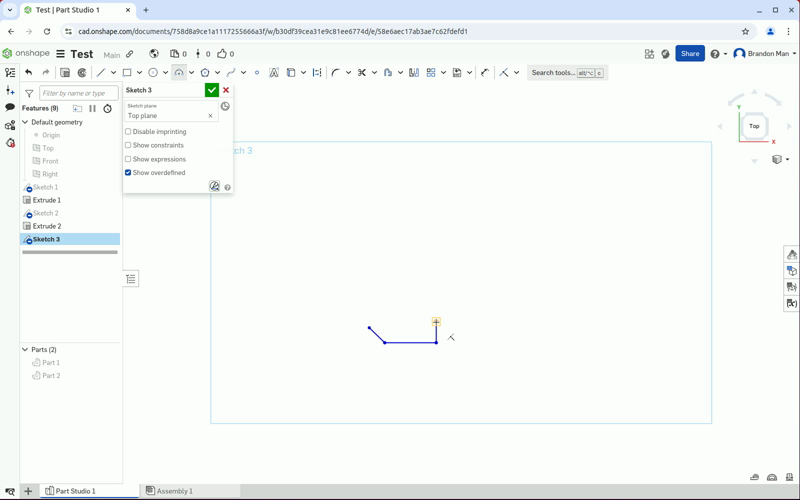
click(436, 321)
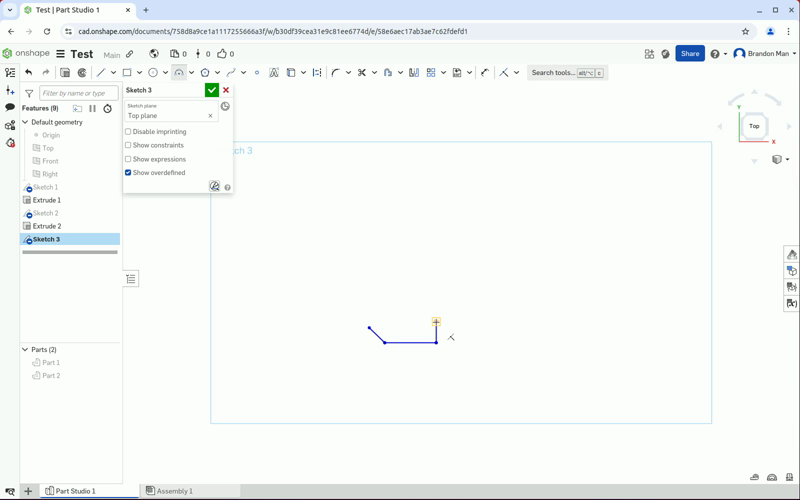
key_down(shift)
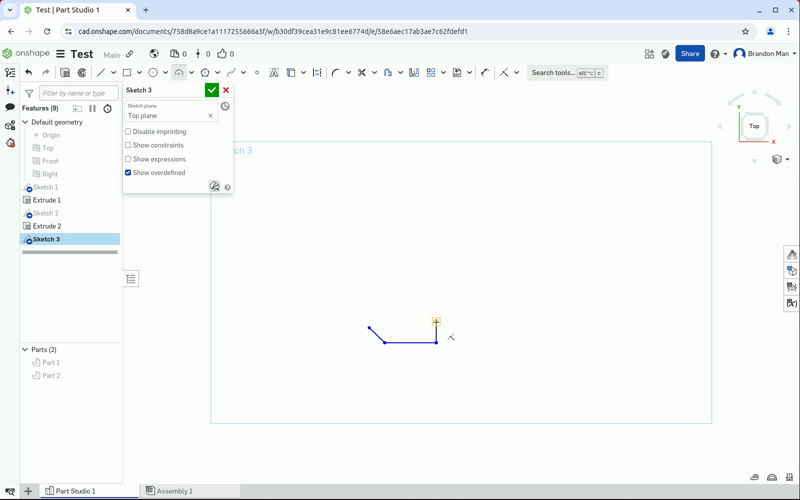
mouse_move(484, 321)
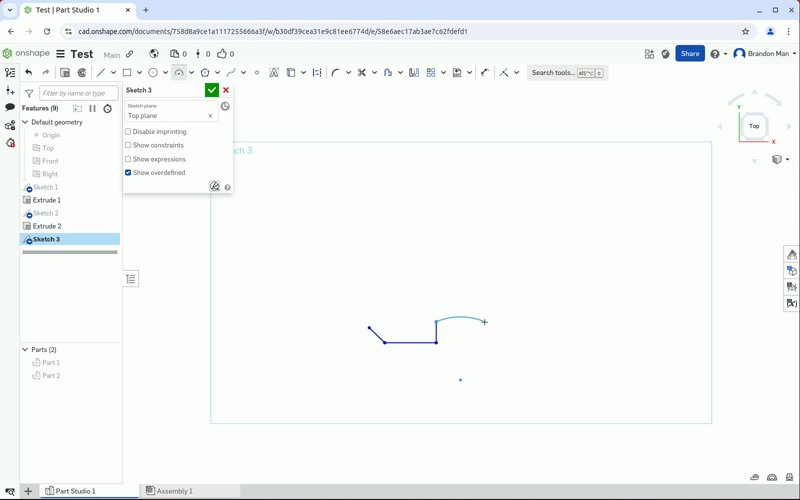
click(484, 321)
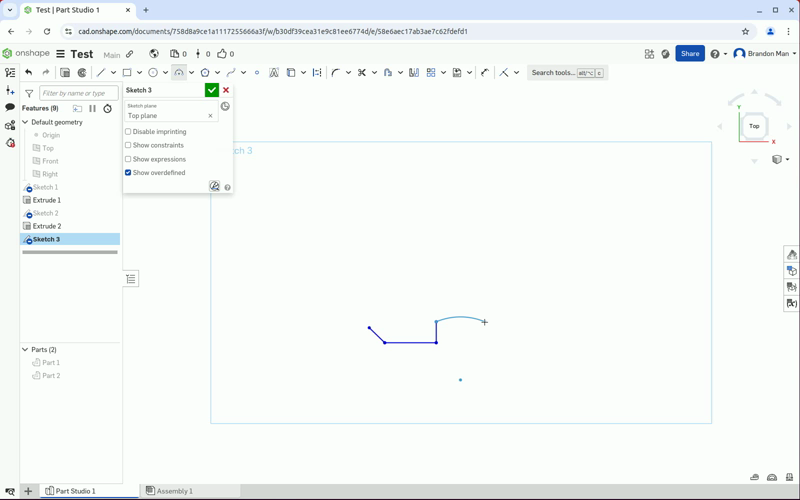
mouse_move(460, 235)
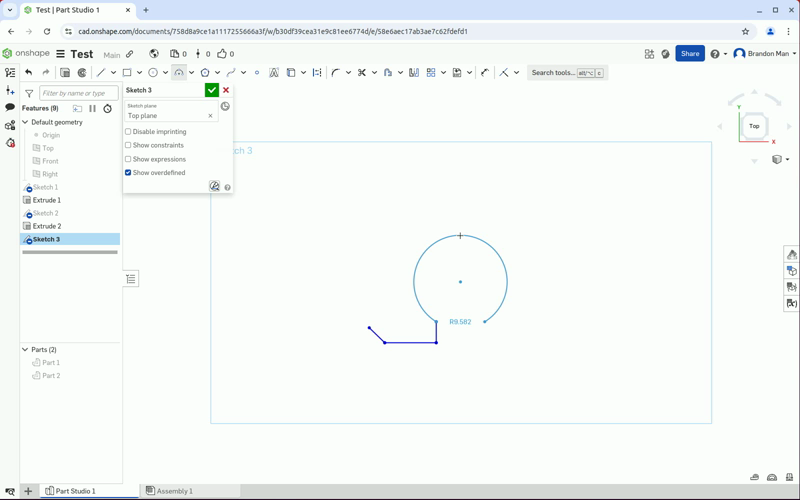
click(460, 235)
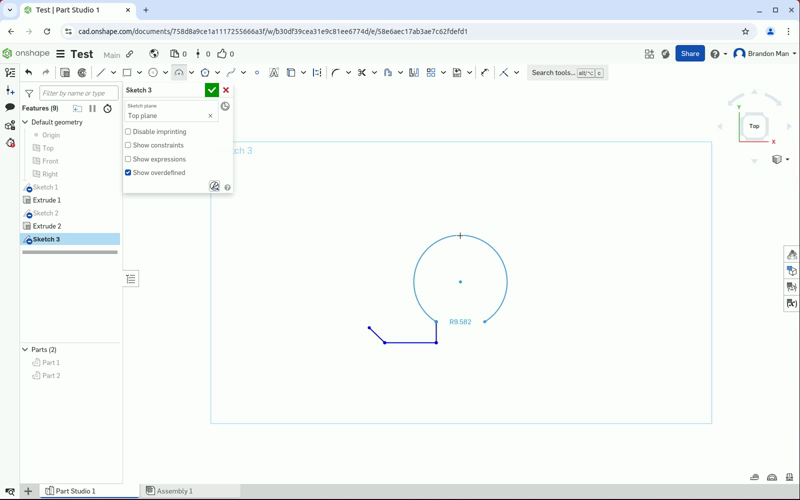
key_up(shift)
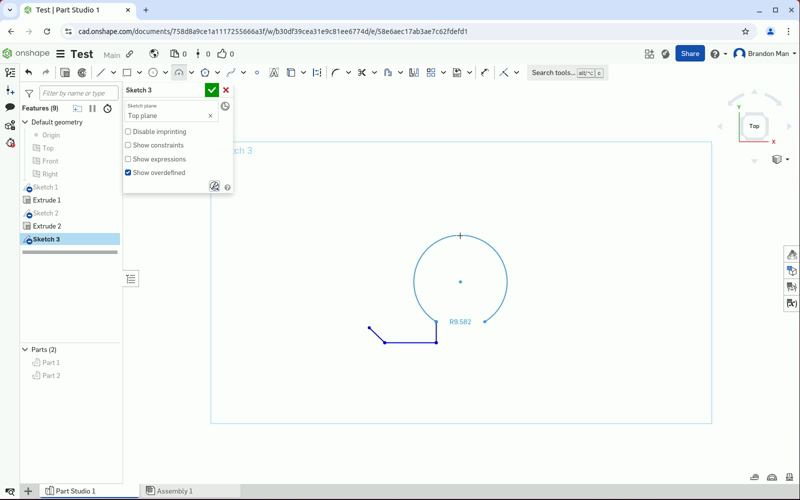
key(esc)
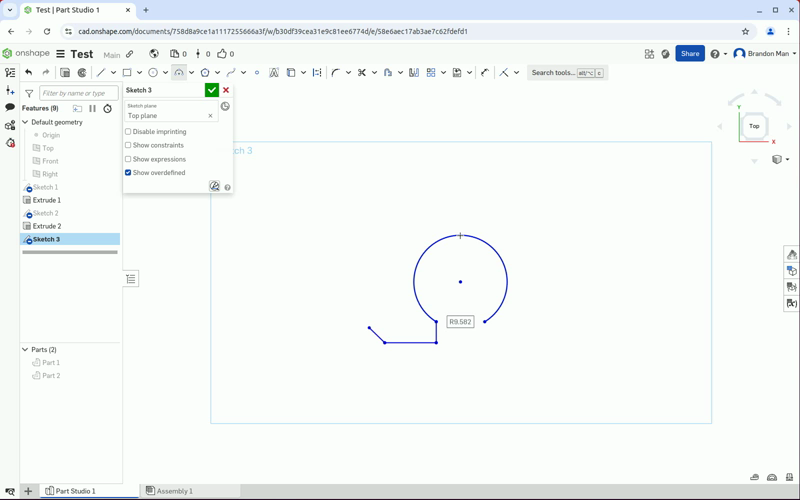
key(l)
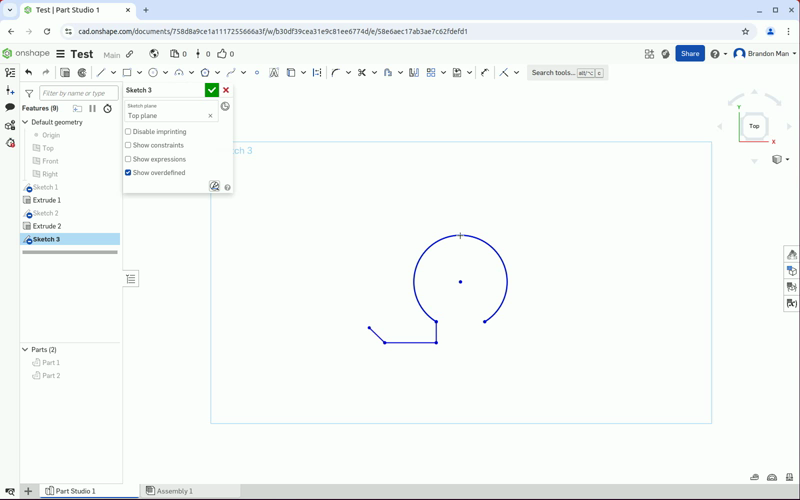
mouse_move(484, 321)
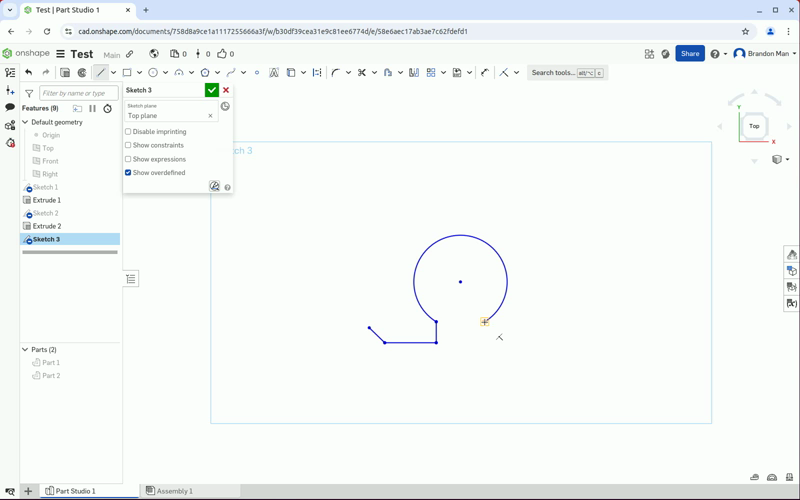
click(484, 321)
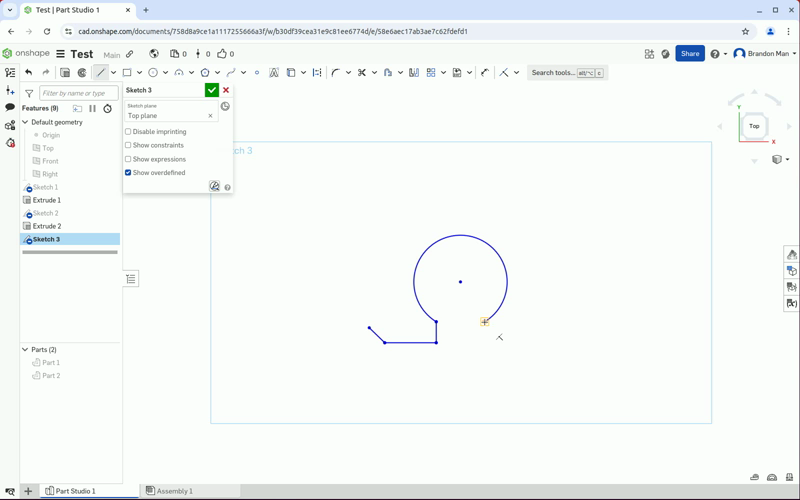
key_down(shift)
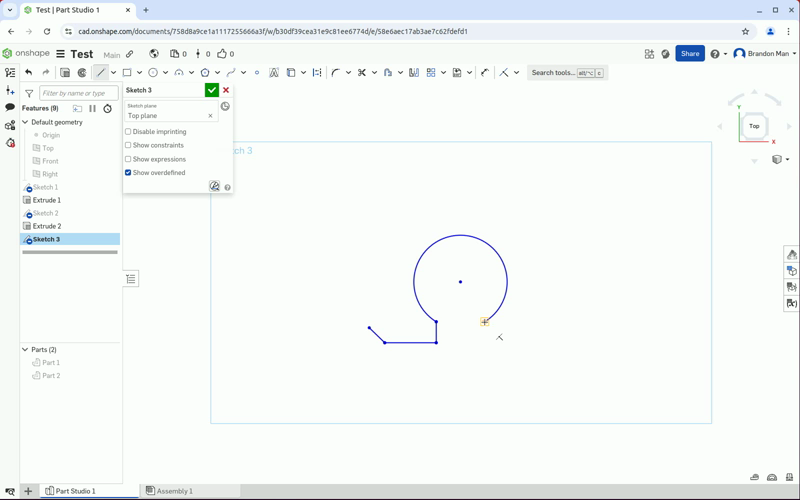
mouse_move(514, 321)
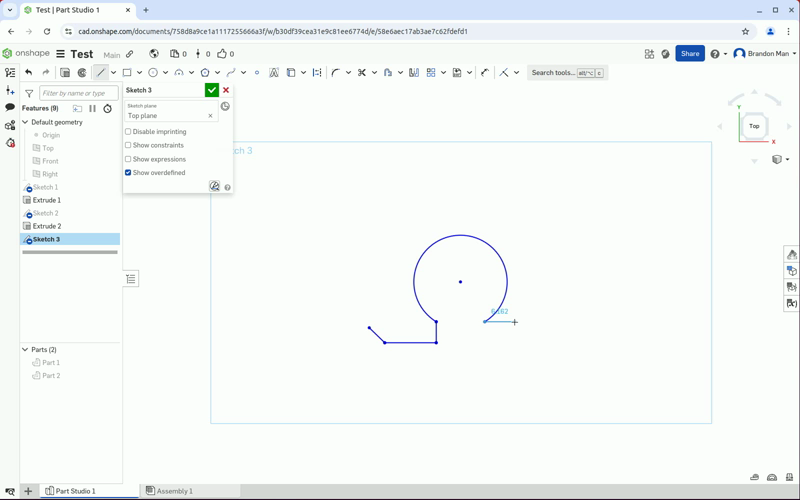
mouse_move(484, 342)
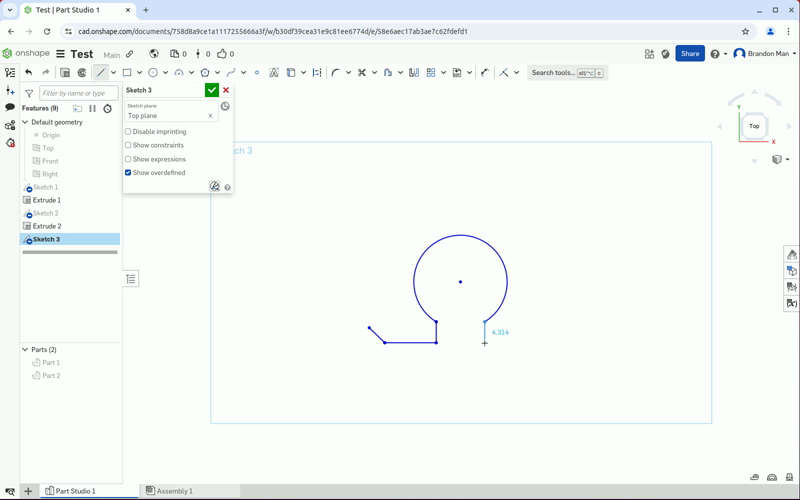
click(484, 342)
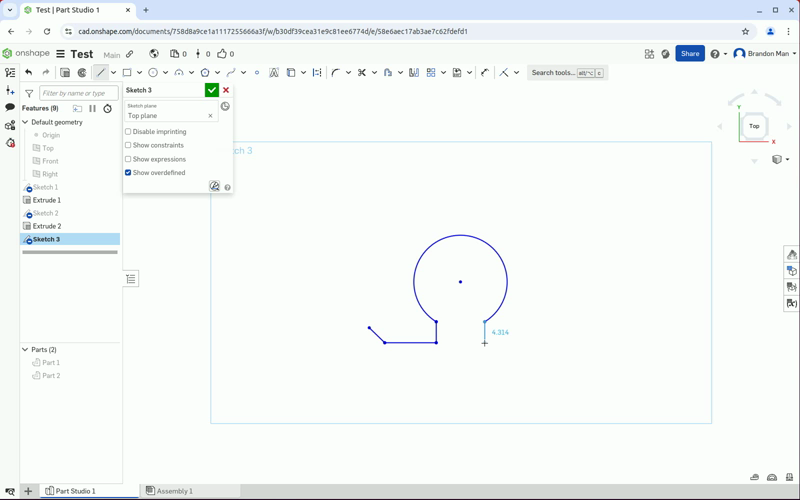
key_up(shift)
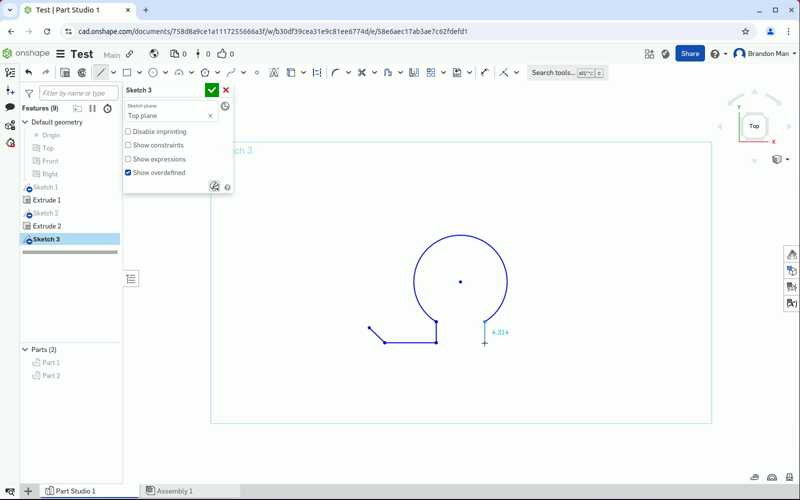
key_down(shift)
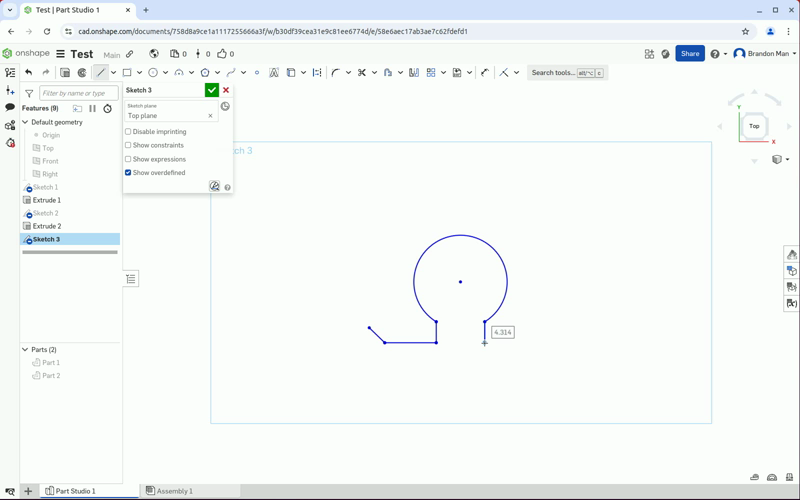
mouse_move(514, 342)
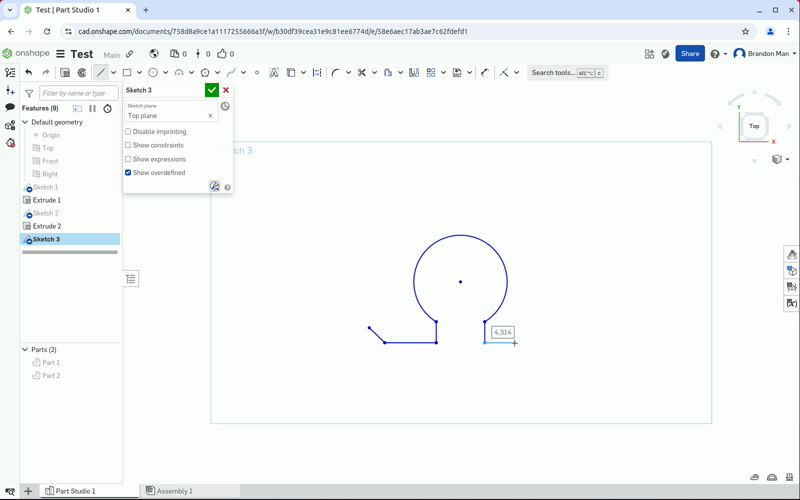
mouse_move(536, 342)
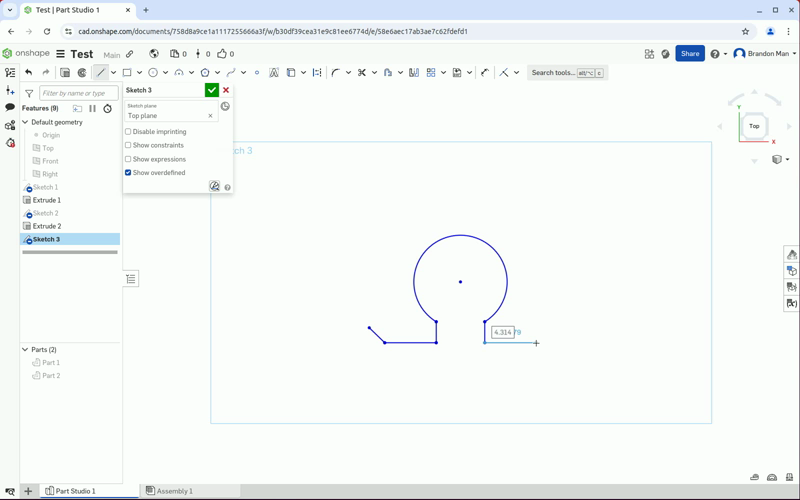
click(536, 342)
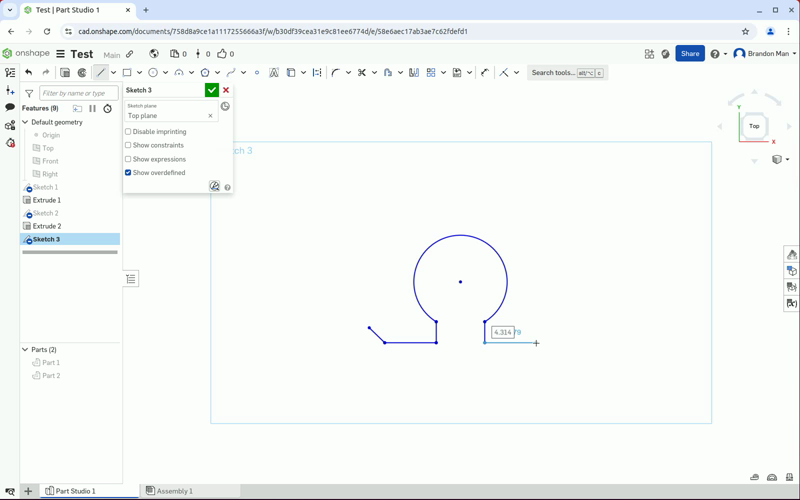
key_up(shift)
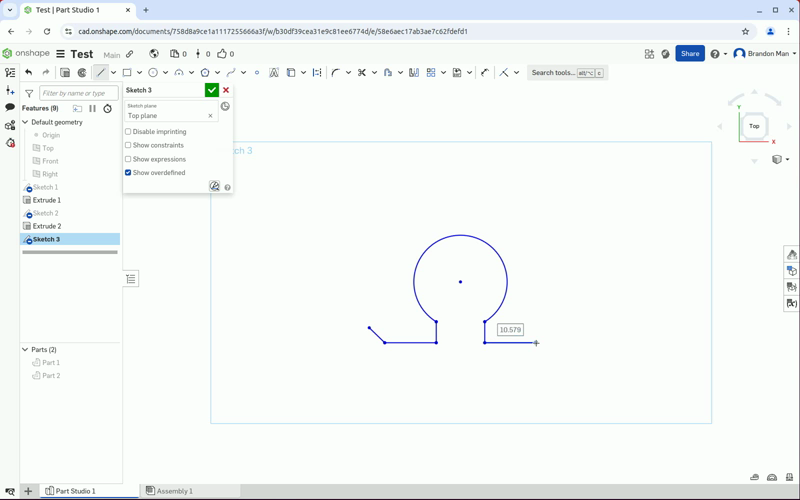
key_down(shift)
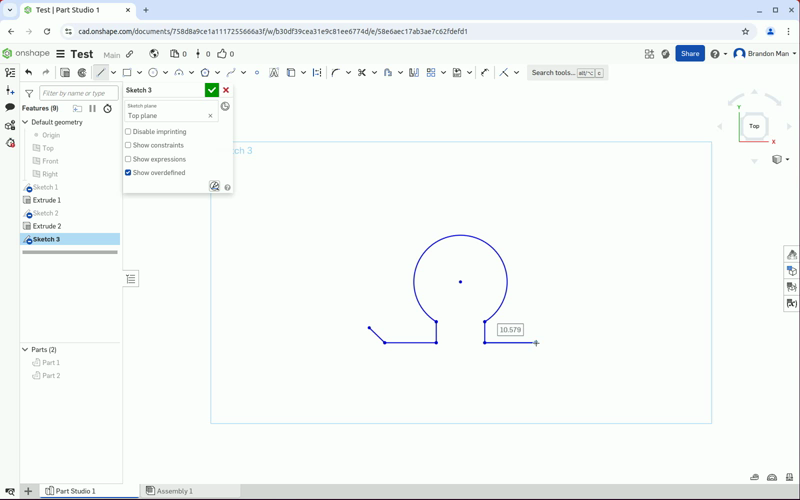
mouse_move(566, 342)
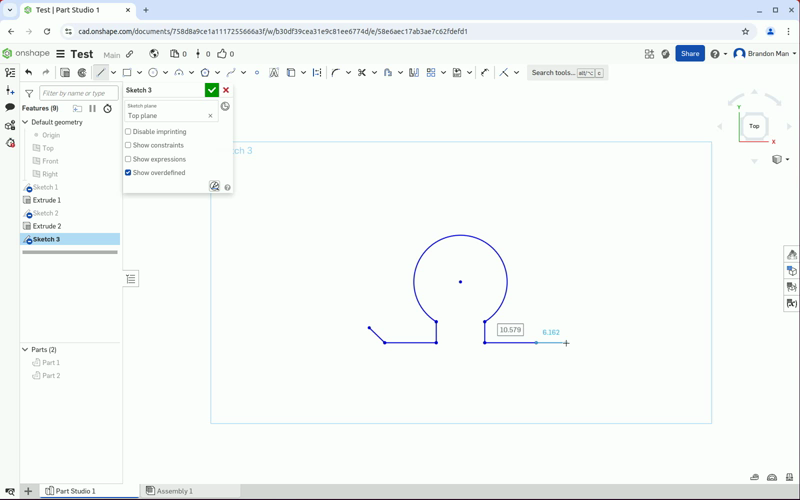
mouse_move(551, 327)
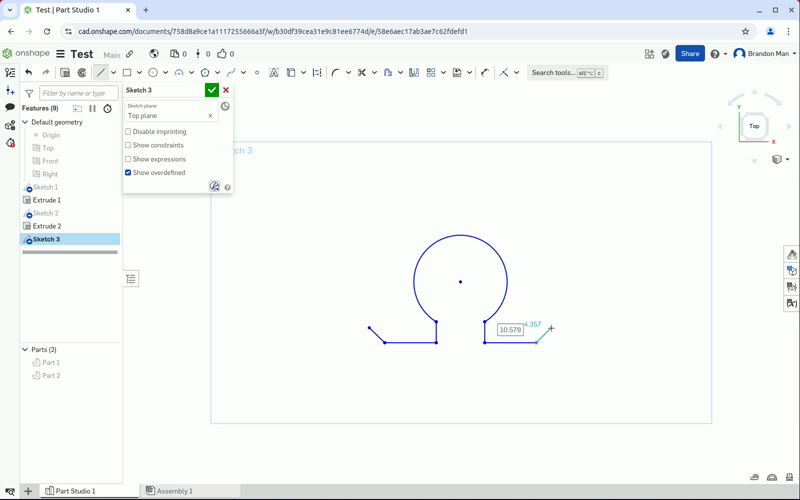
click(551, 327)
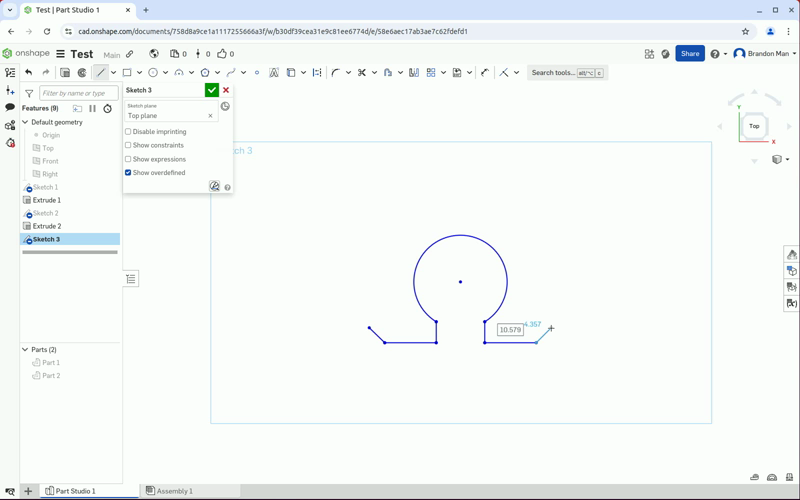
key_up(shift)
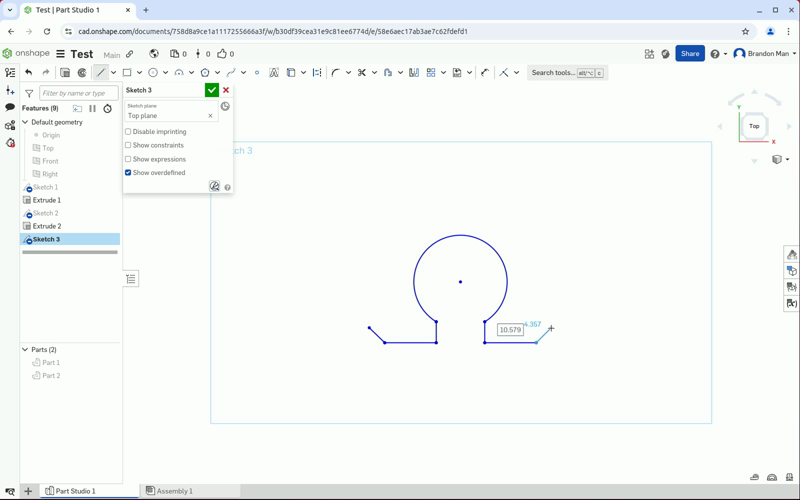
key_down(shift)
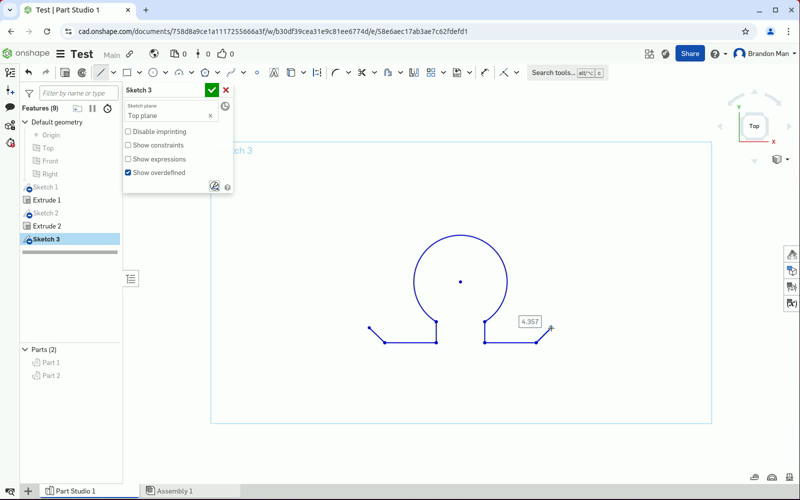
mouse_move(551, 239)
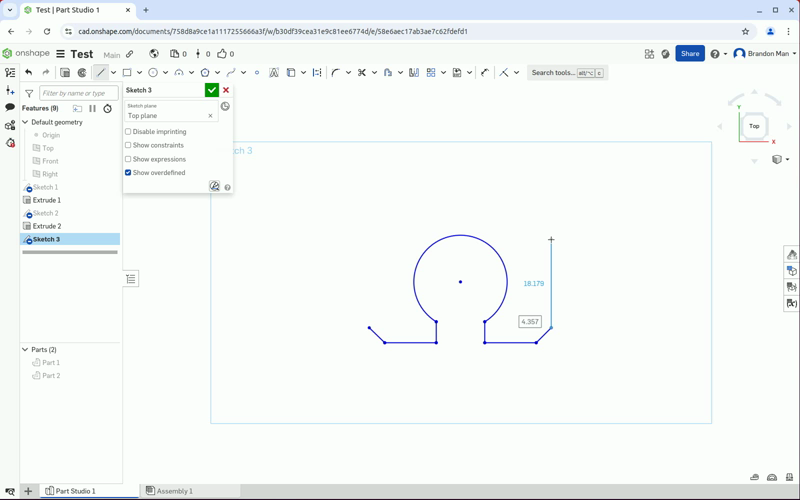
click(551, 239)
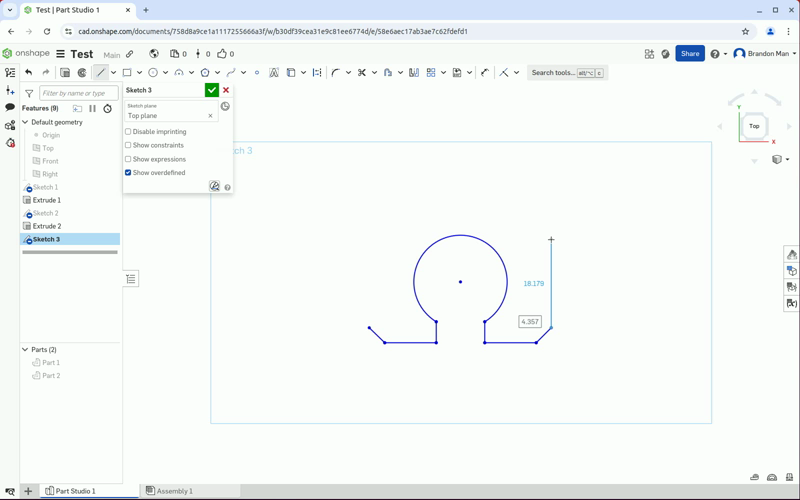
key_up(shift)
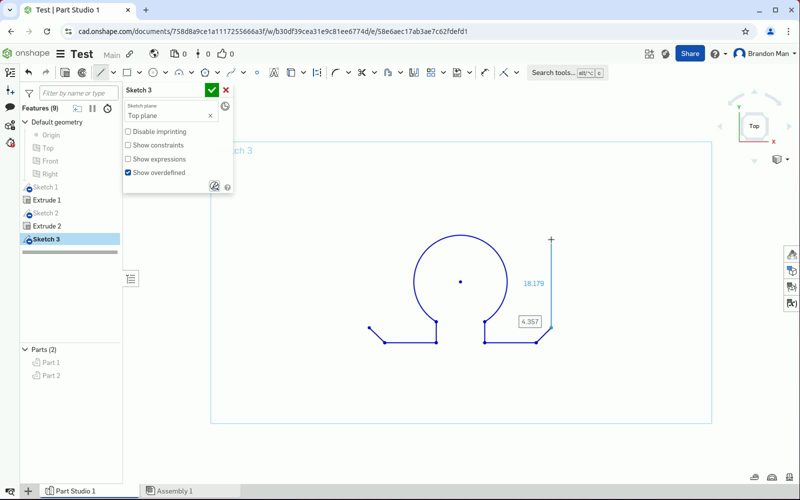
key_down(shift)
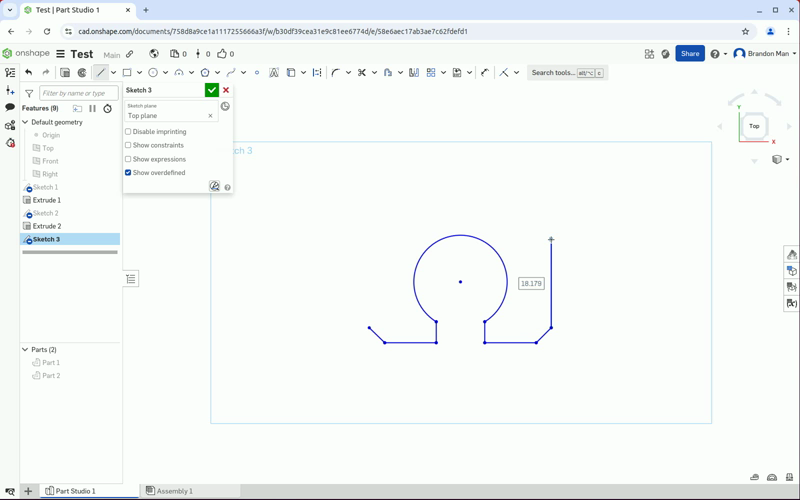
mouse_move(581, 239)
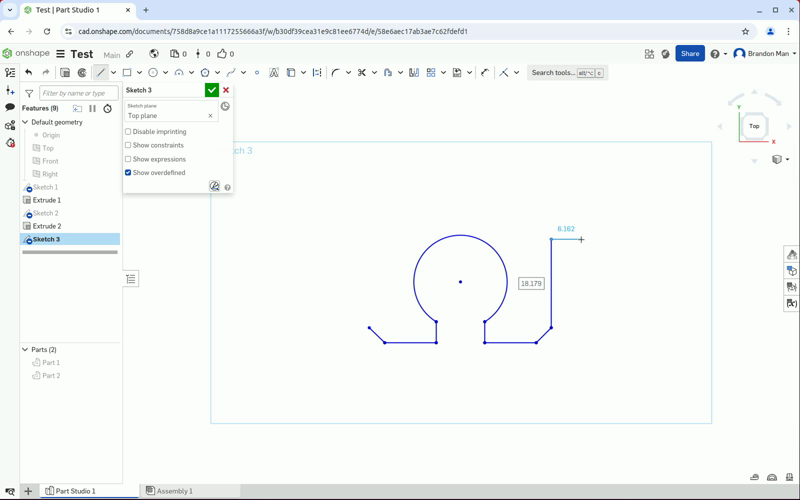
mouse_move(536, 224)
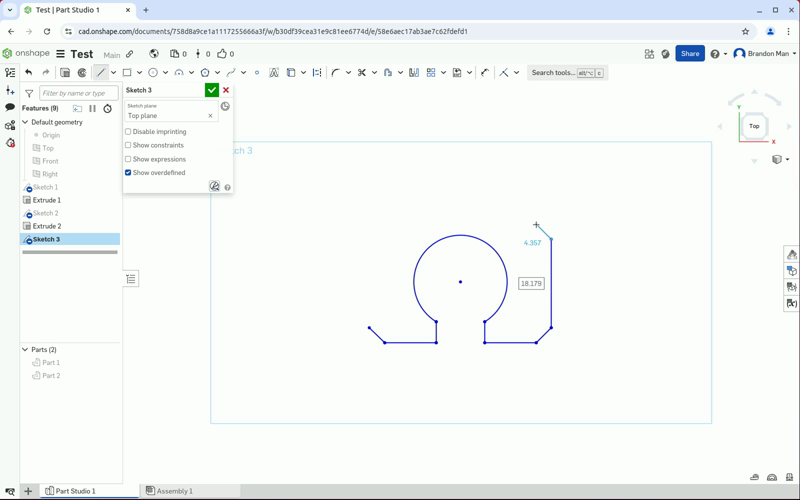
click(536, 224)
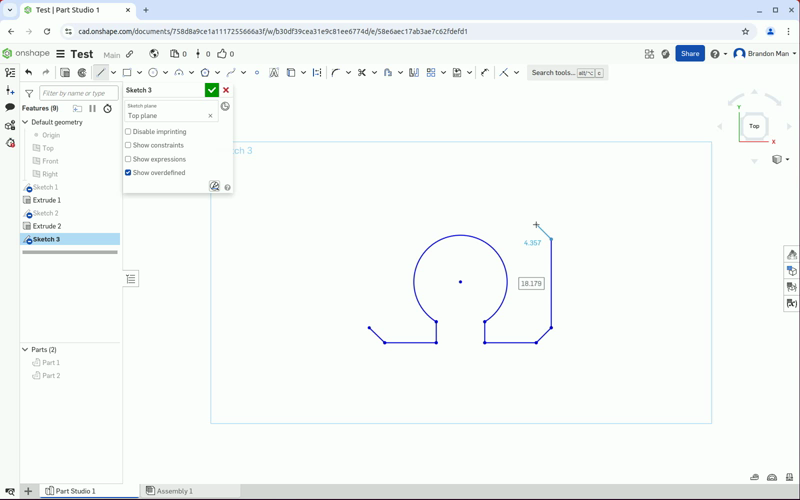
key_up(shift)
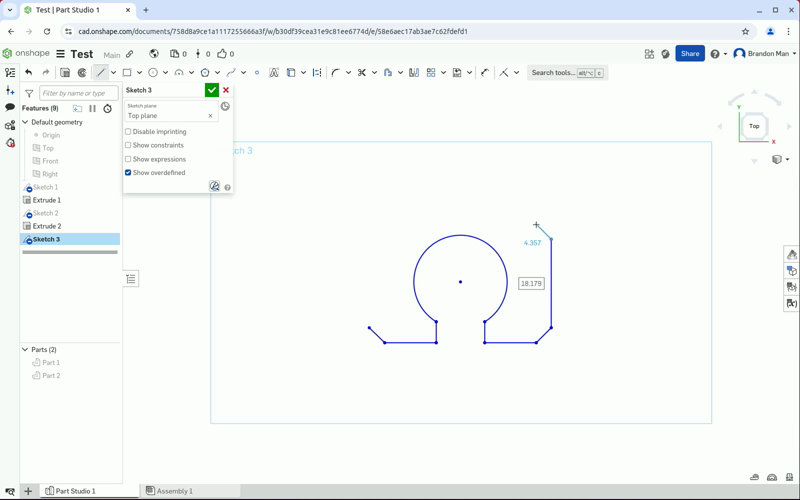
key_down(shift)
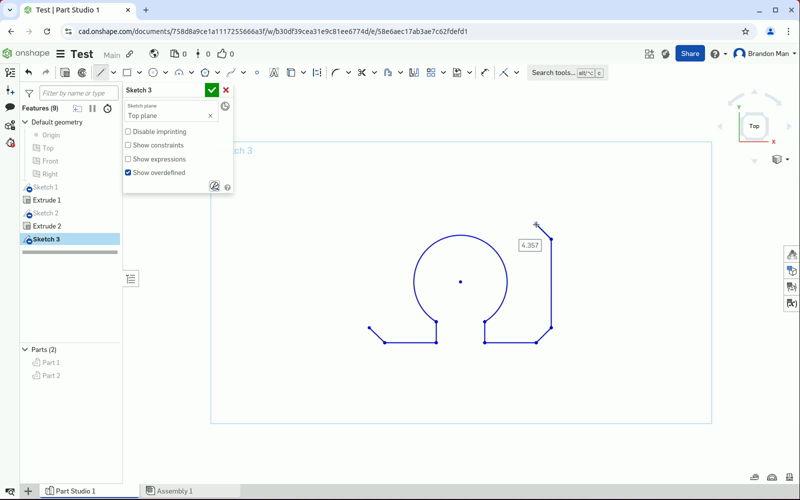
mouse_move(384, 224)
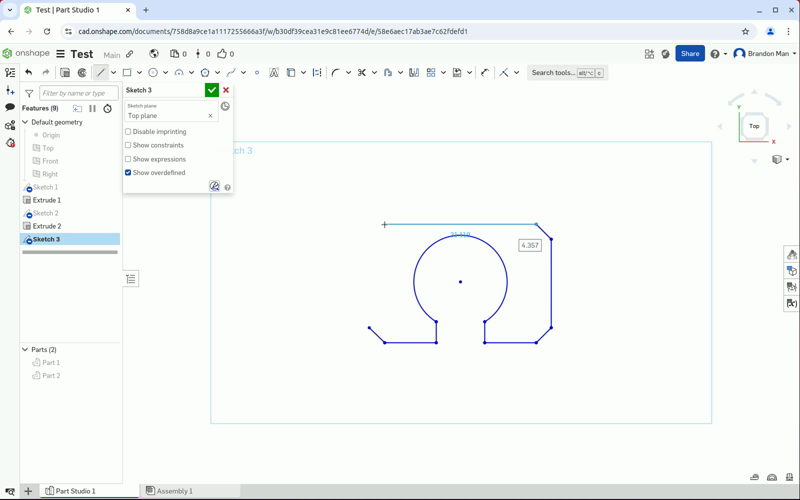
click(384, 224)
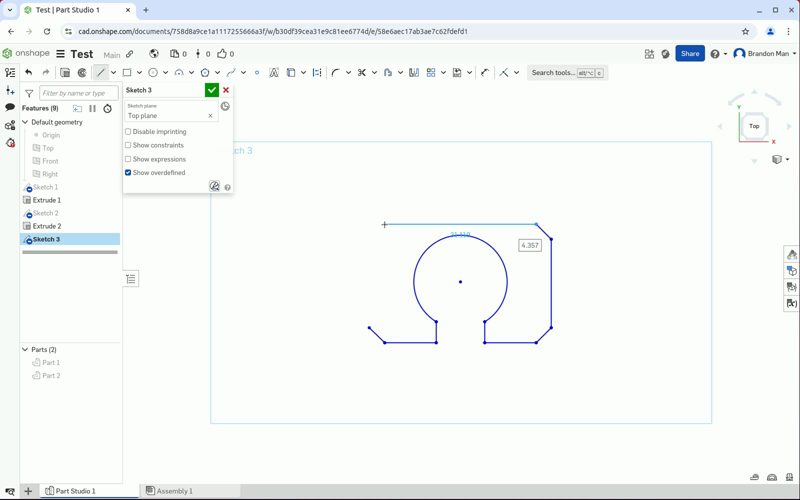
key_up(shift)
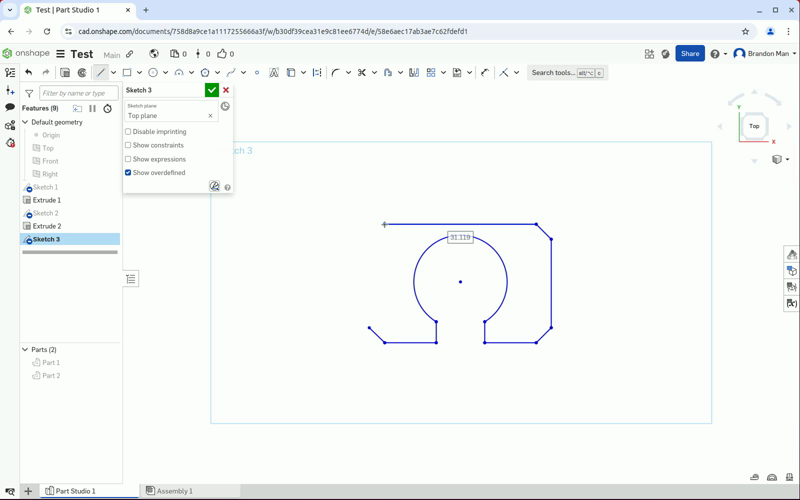
key_down(shift)
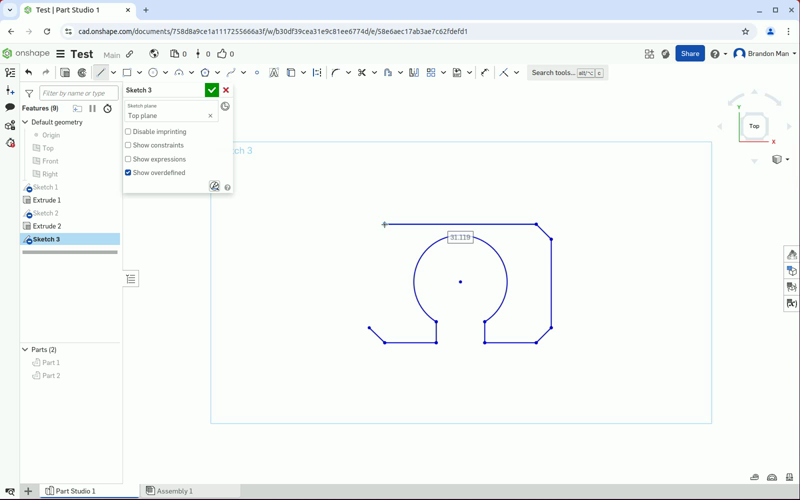
mouse_move(414, 224)
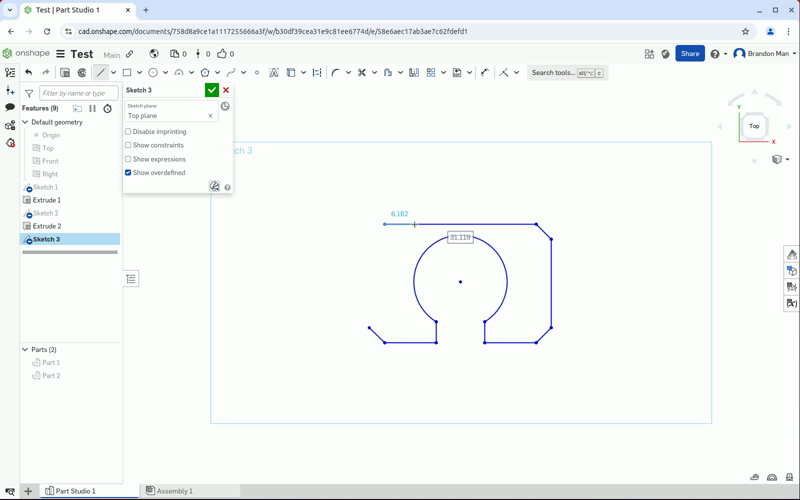
mouse_move(369, 239)
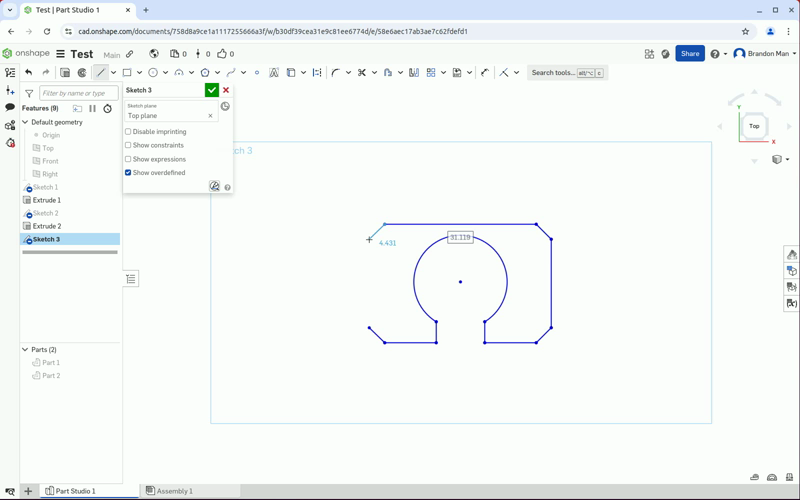
click(369, 239)
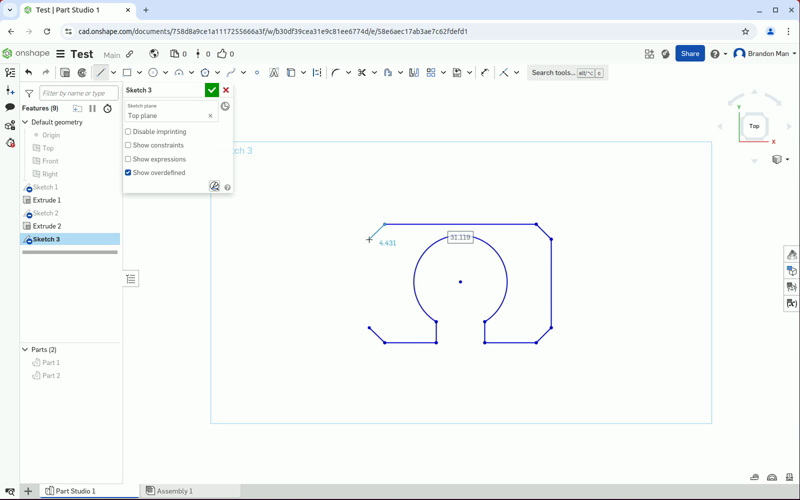
key_up(shift)
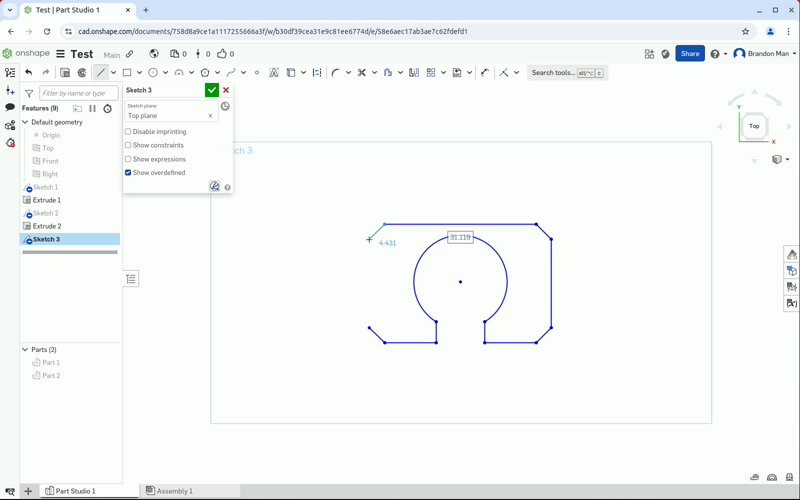
key_down(shift)
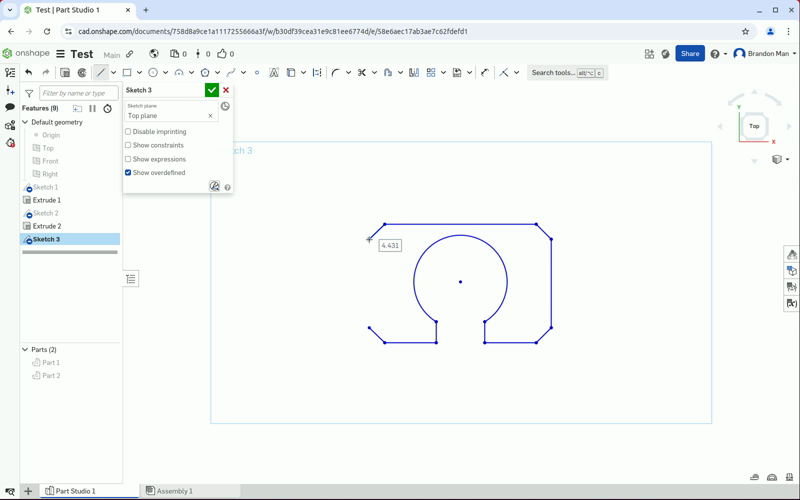
mouse_move(369, 327)
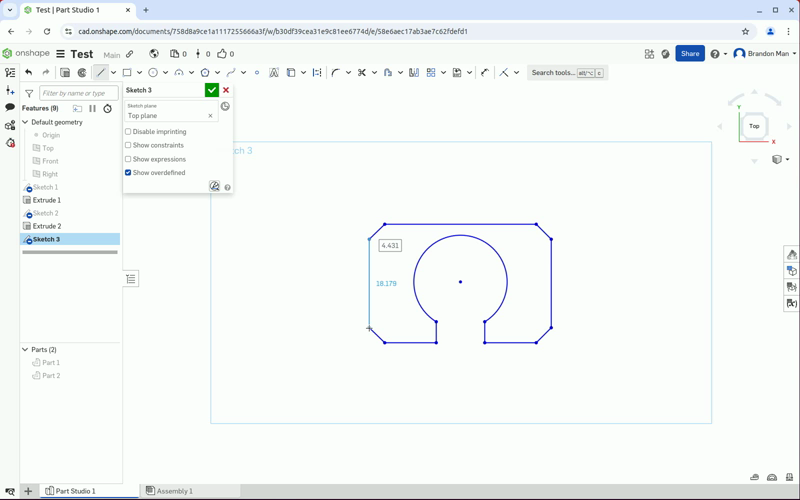
key_up(shift)
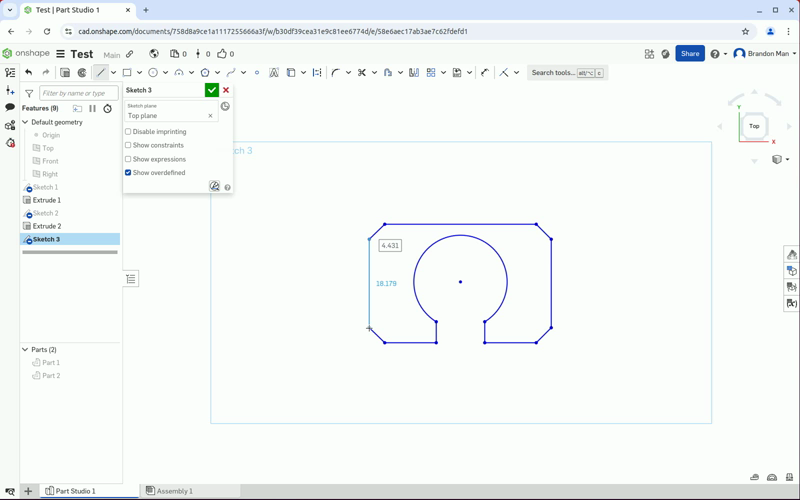
click(369, 327)
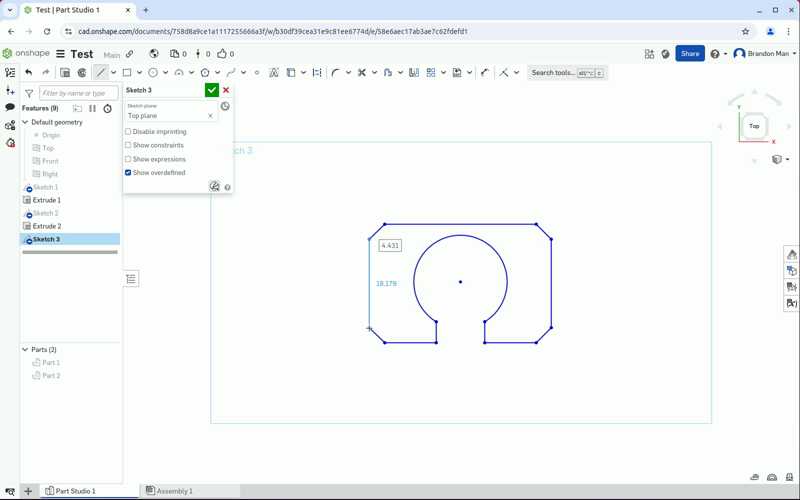
key(esc)
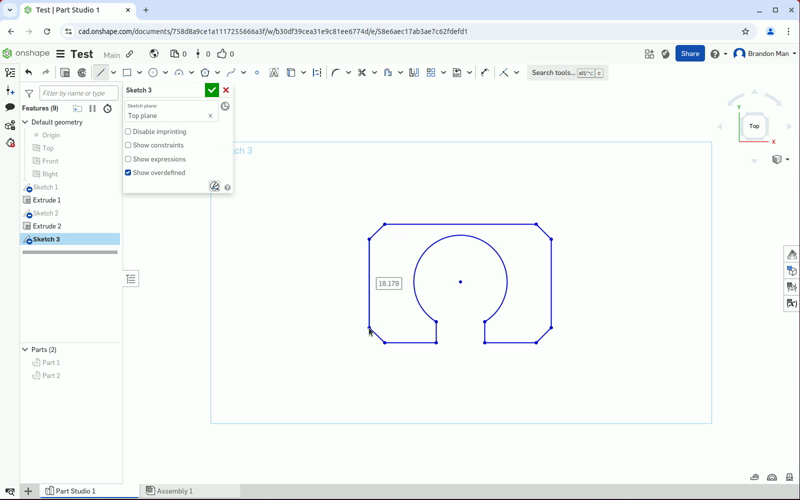
mouse_move(501, 321)
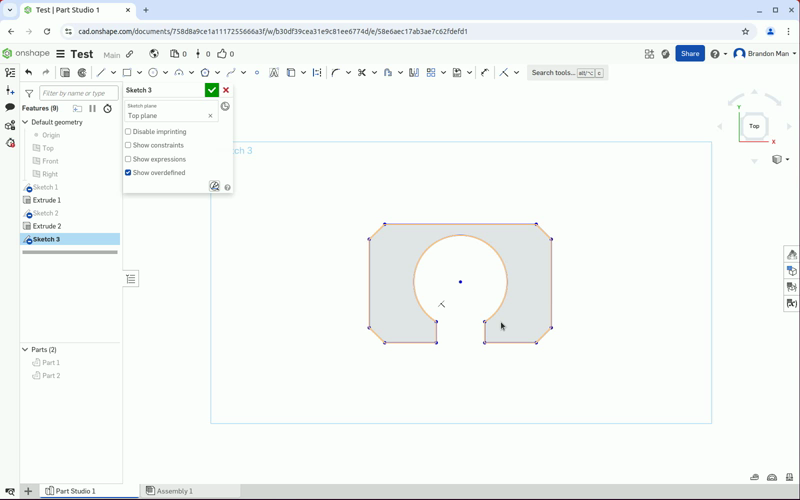
click(501, 321)
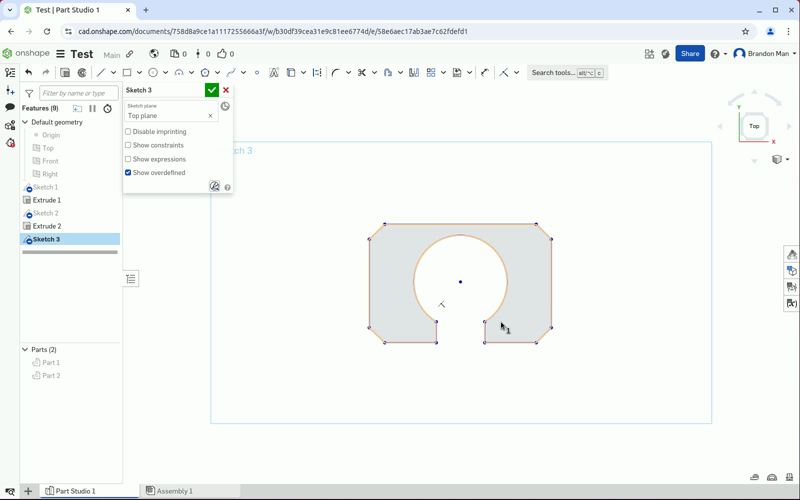
mouse_move(73, 352)
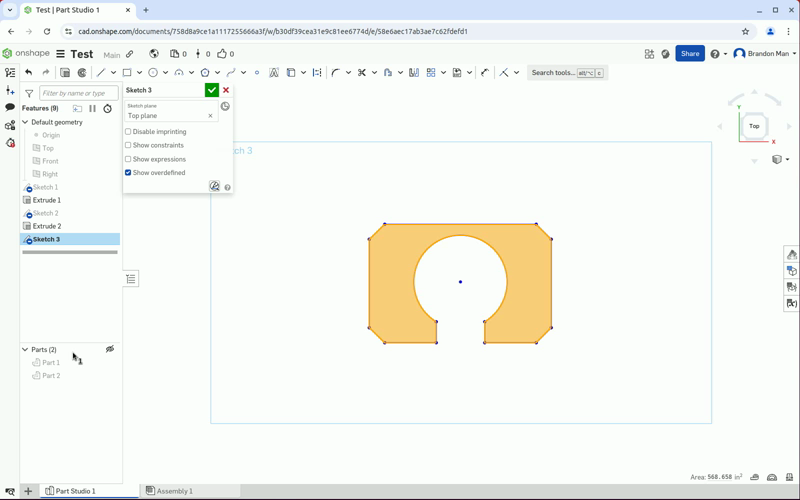
key(shift+y)
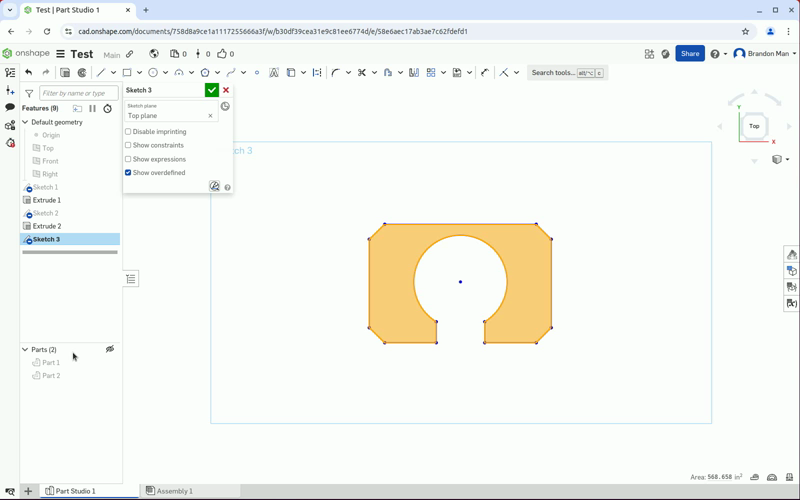
key(shift+e)
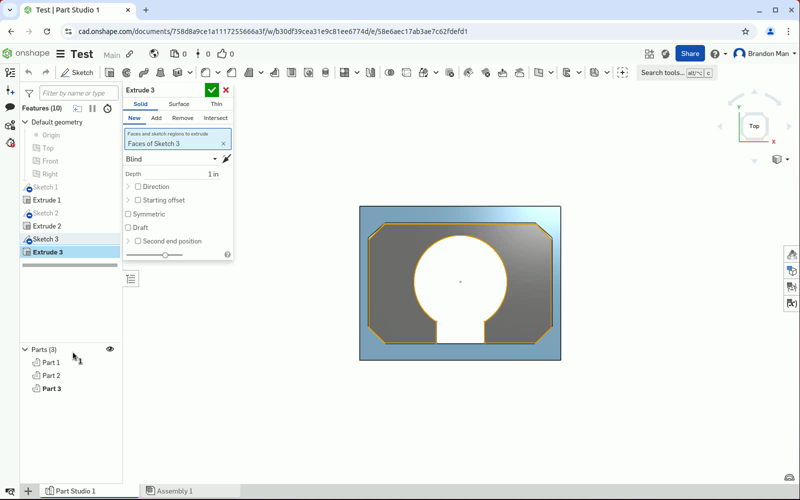
mouse_move(143, 106)
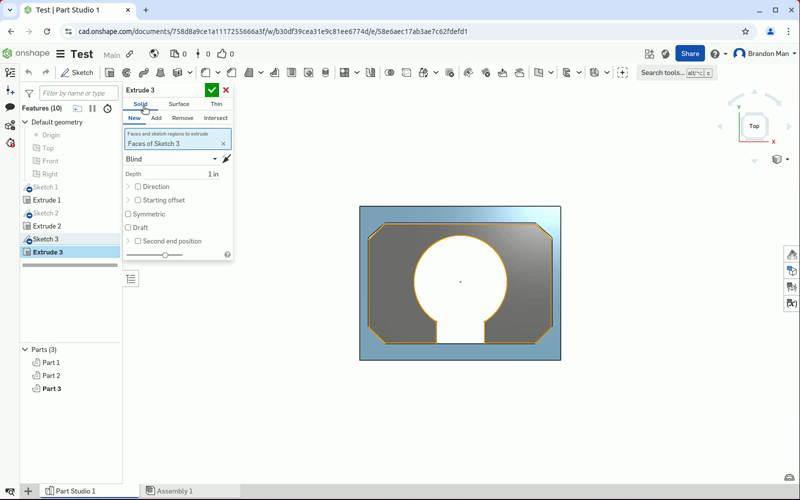
click(143, 106)
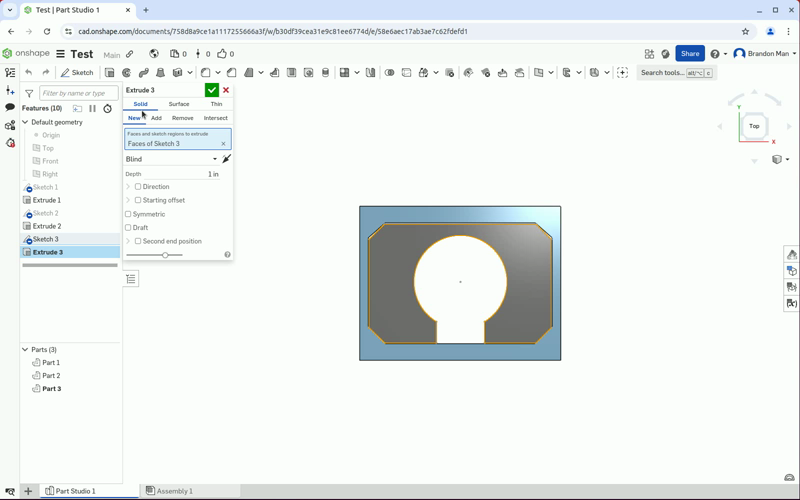
mouse_move(137, 120)
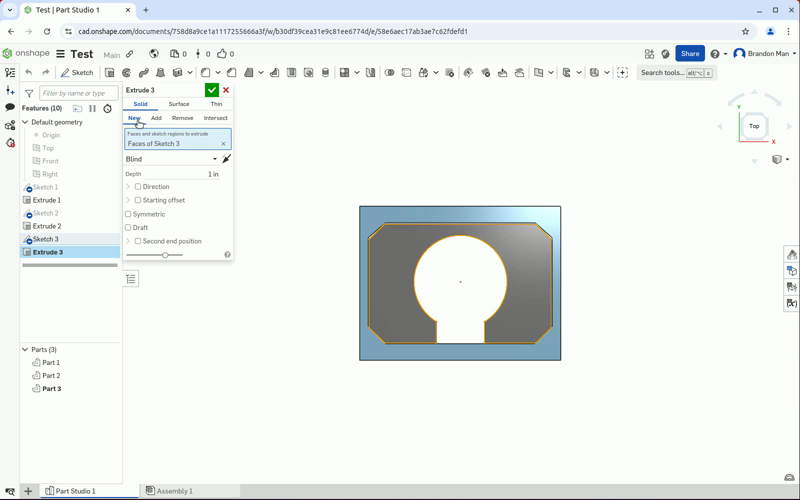
click(137, 120)
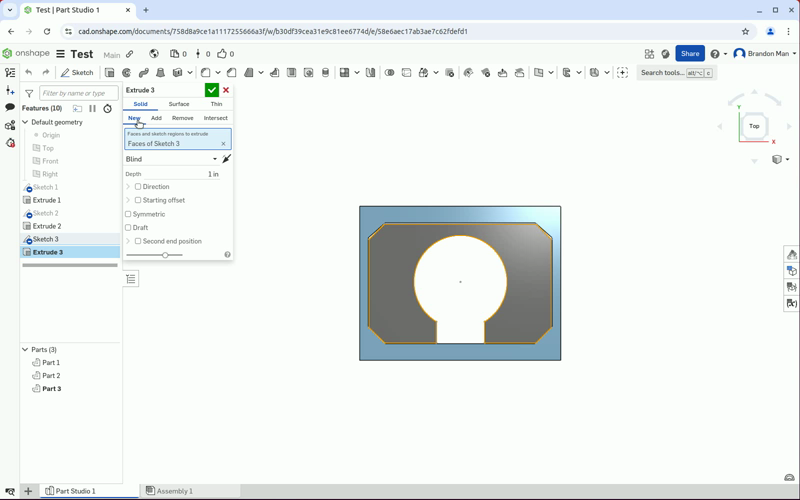
key(tab, 4)
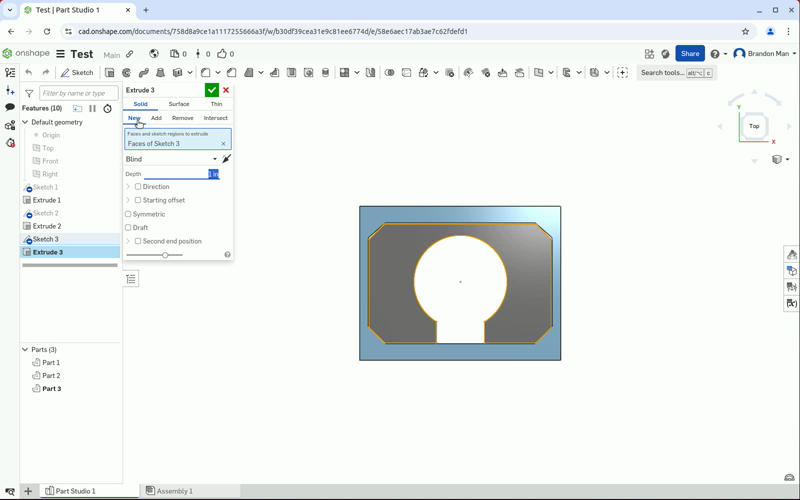
text(-0.722)
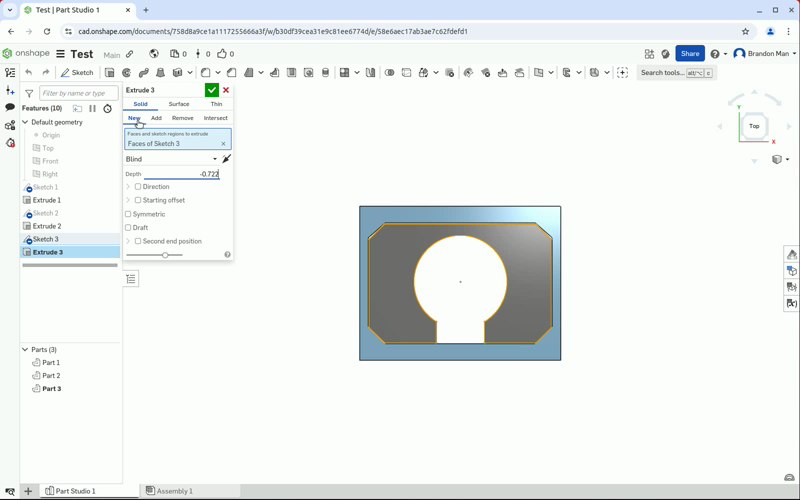
key(enter)
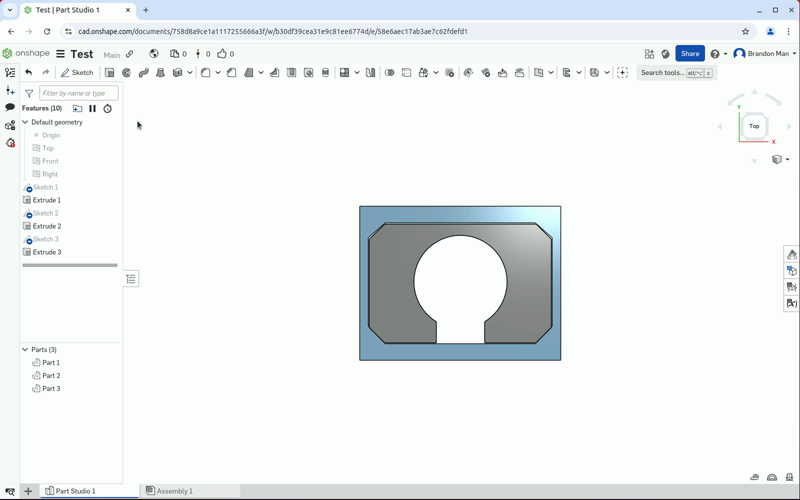
key(shift+h)
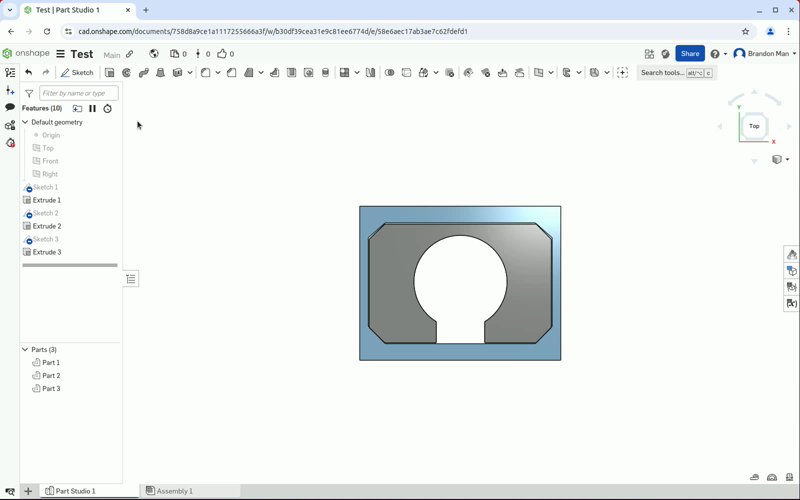
key(shift+h)
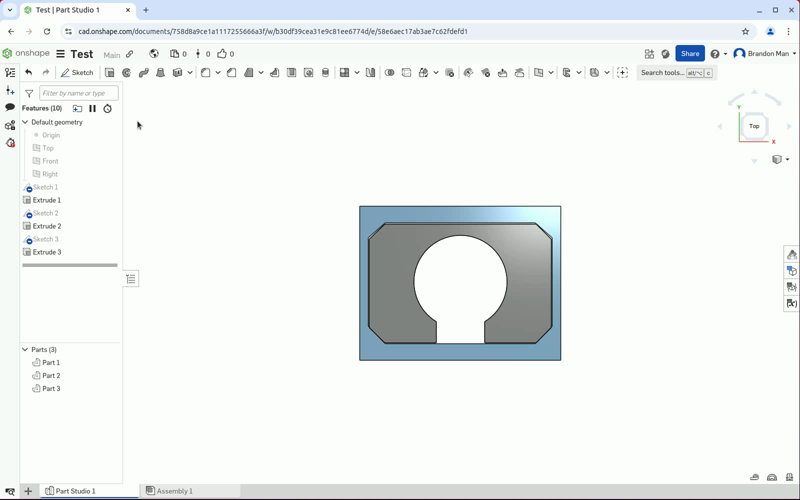
mouse_move(73, 189)
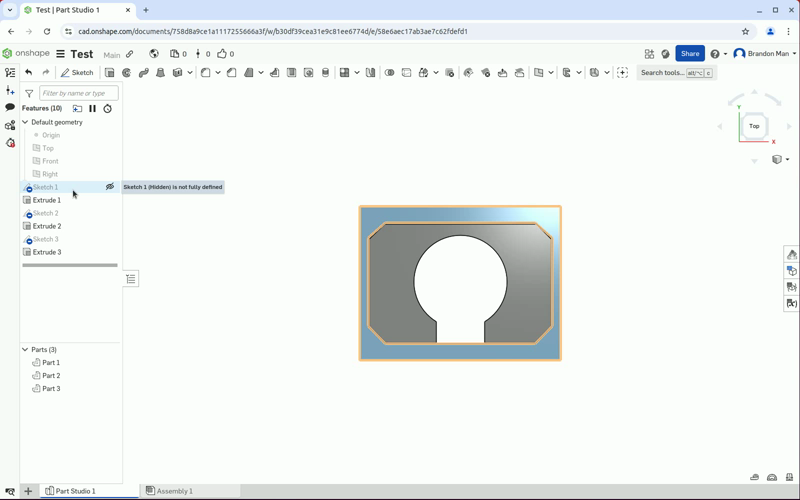
click(73, 189)
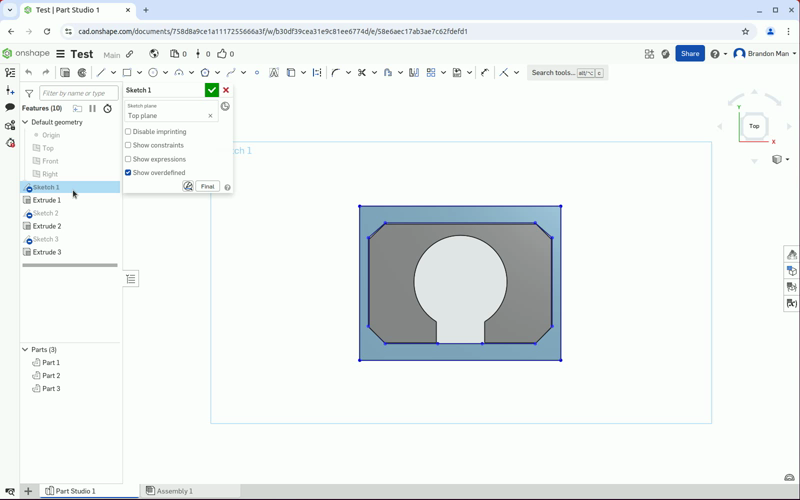
mouse_move(229, 92)
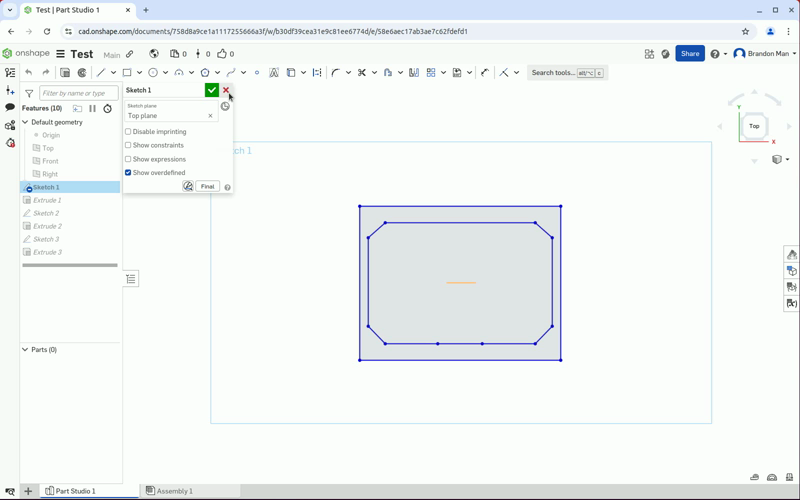
click(229, 92)
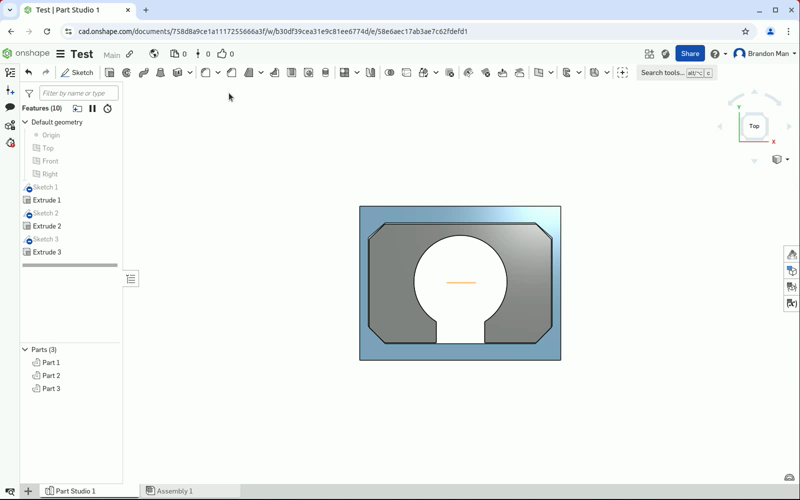
mouse_move(541, 75)
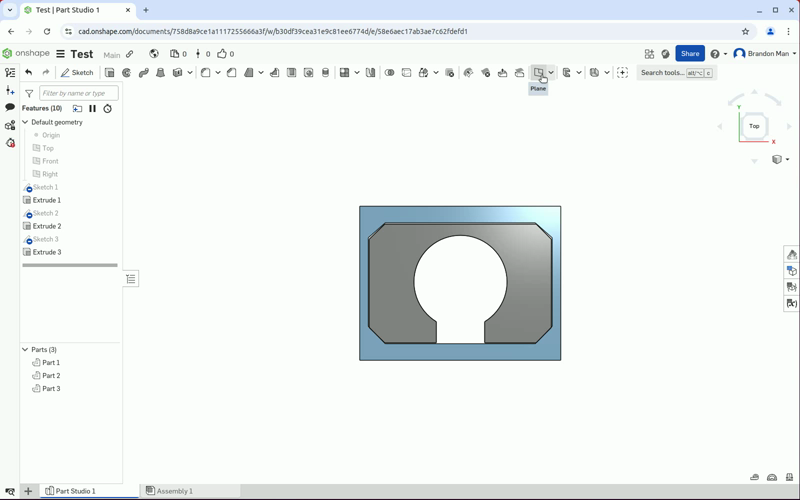
click(541, 75)
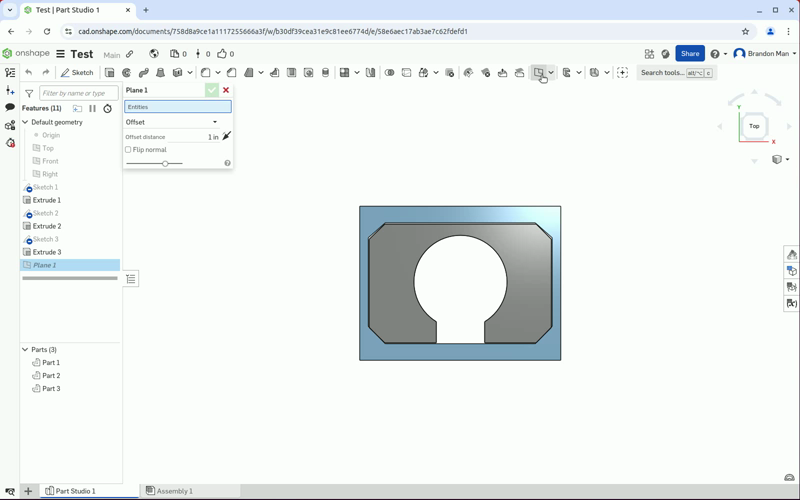
mouse_move(73, 150)
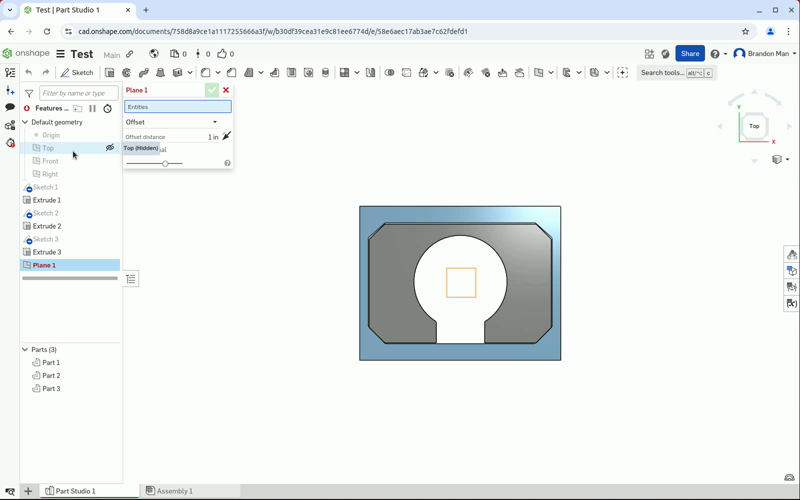
click(73, 150)
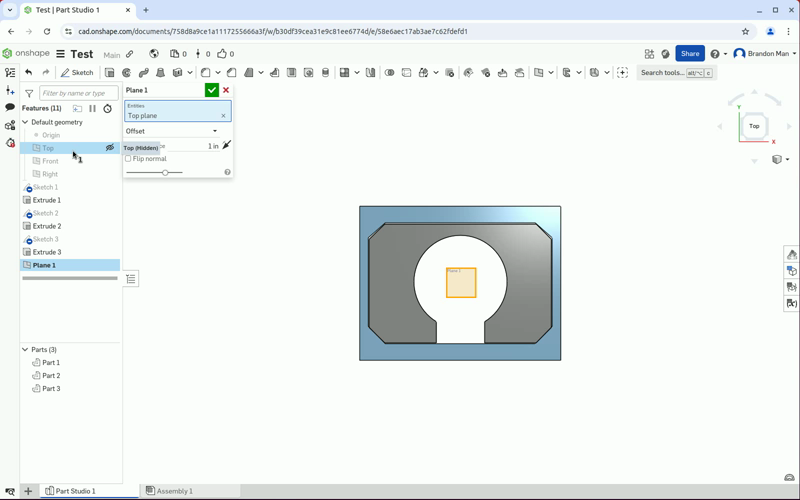
key(tab, 2)
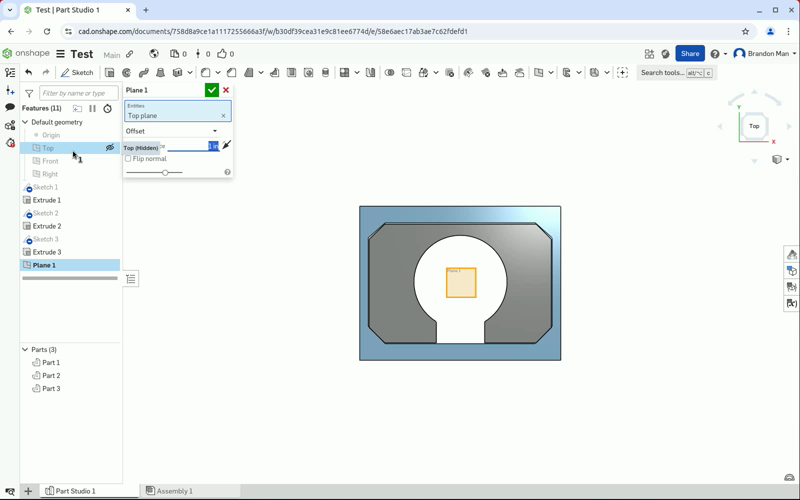
text(1.91)
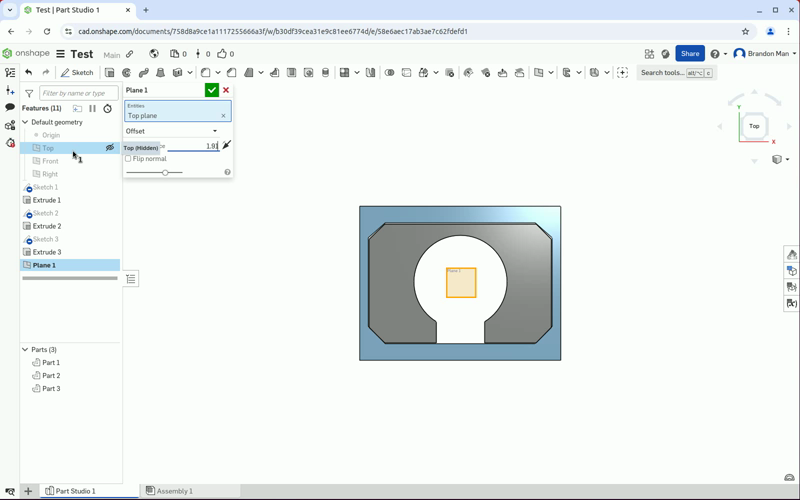
key(enter, 2)
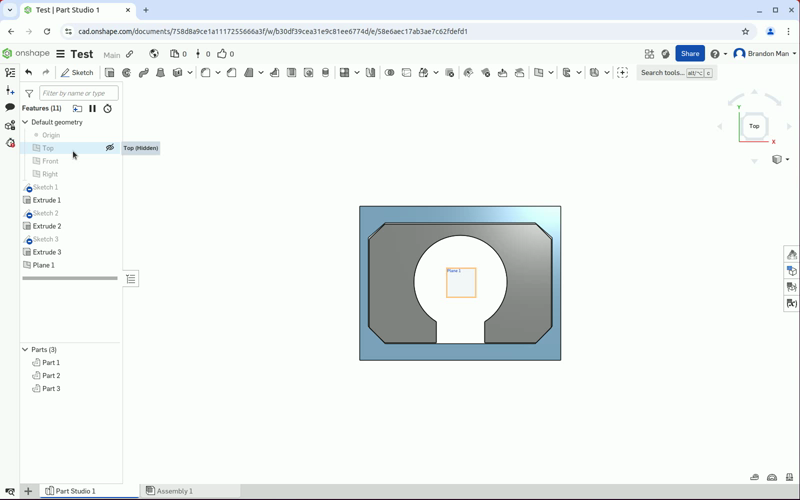
key(shift+s)
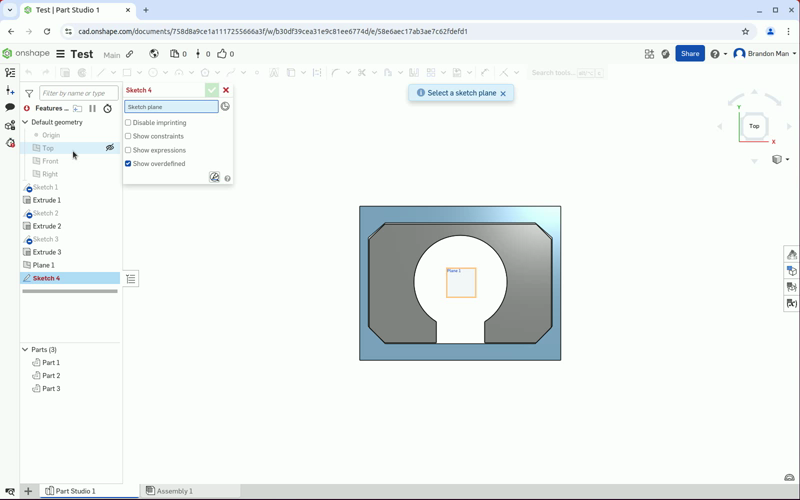
mouse_move(73, 267)
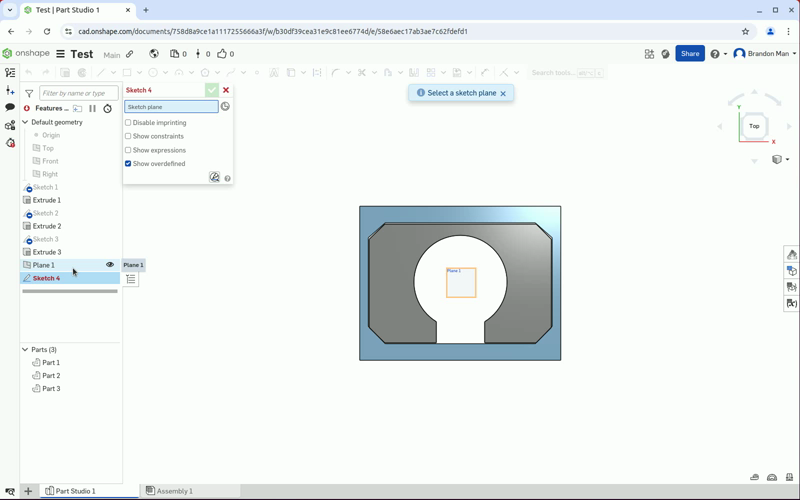
click(73, 267)
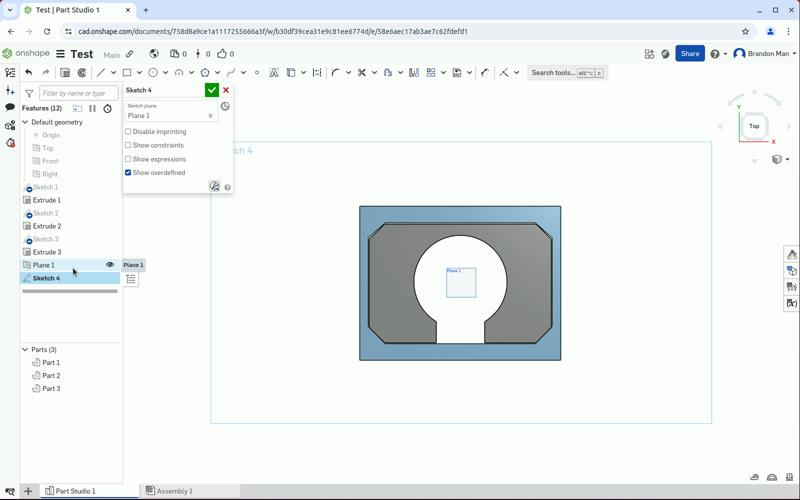
mouse_move(73, 352)
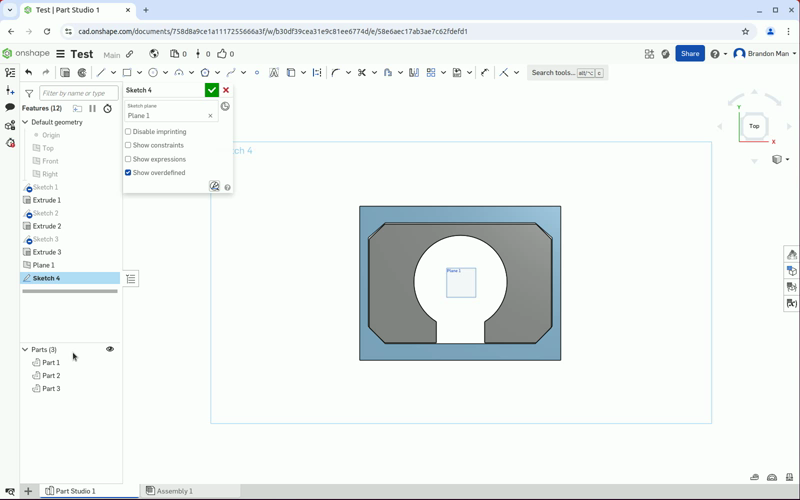
key(y)
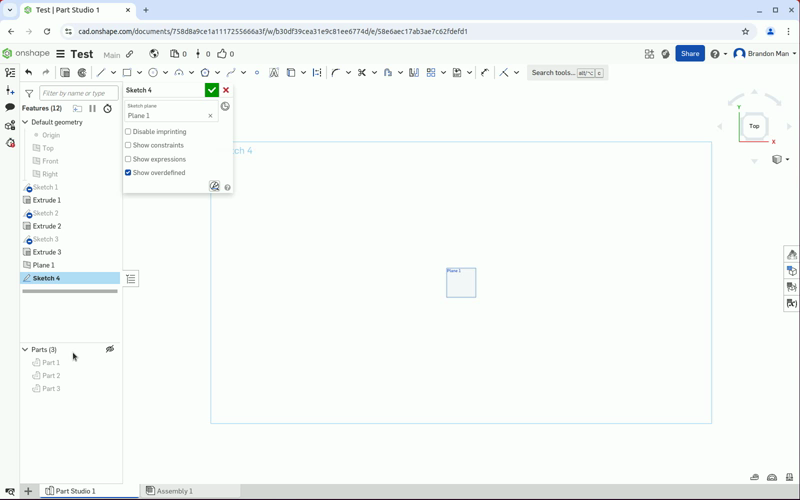
key(l)
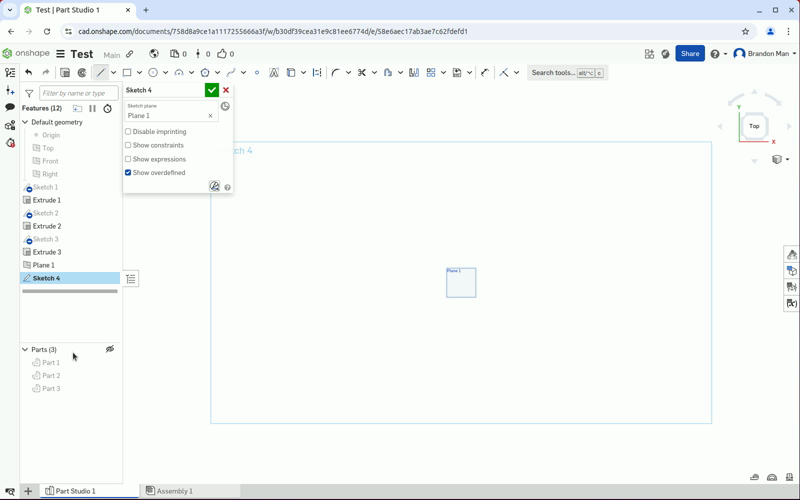
key_down(shift)
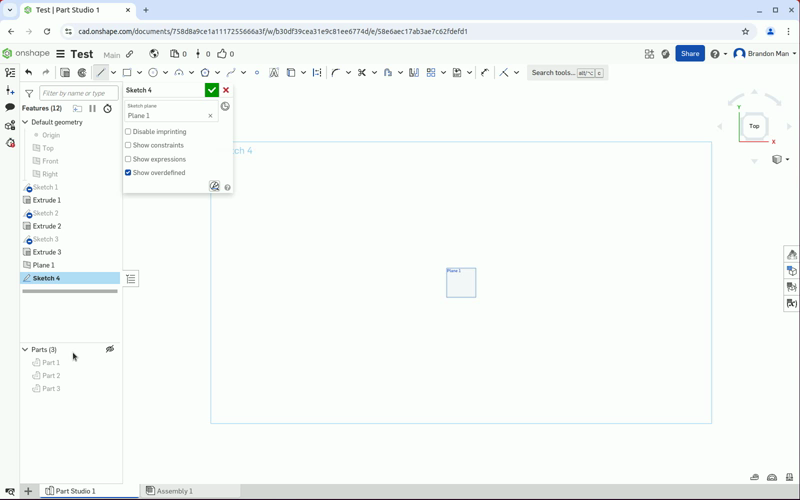
mouse_move(348, 244)
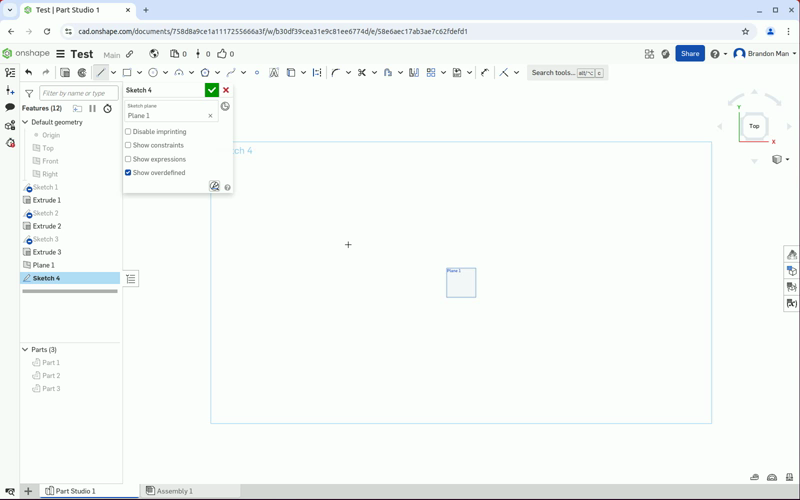
click(348, 244)
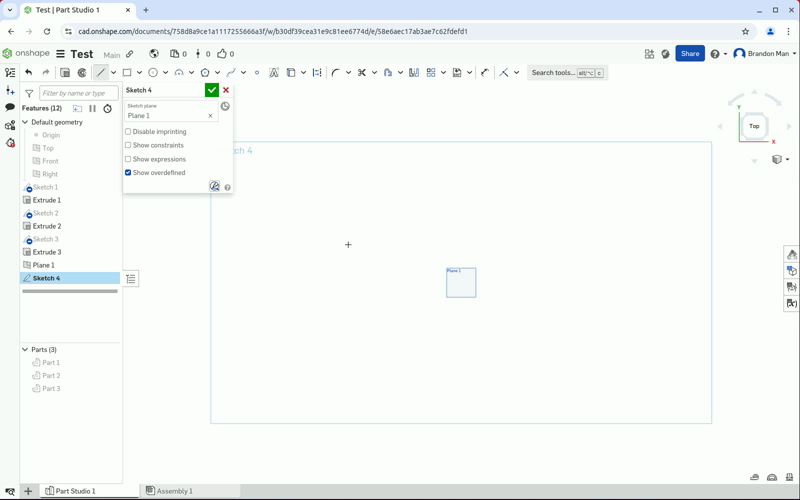
key_up(shift)
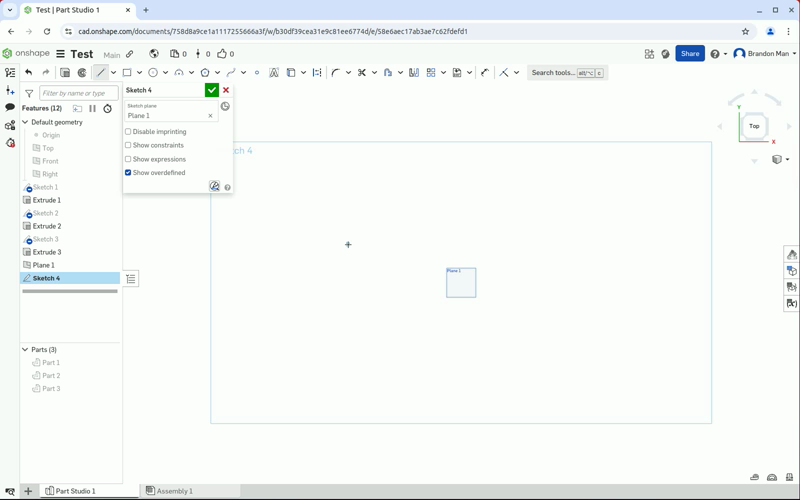
key_down(shift)
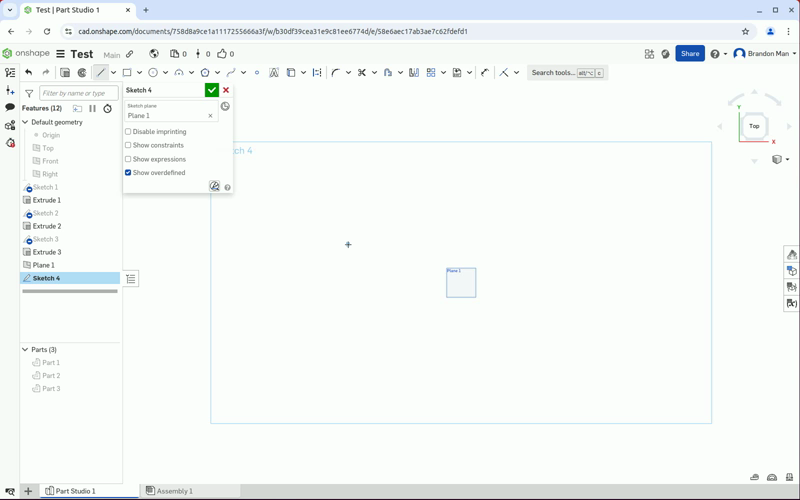
mouse_move(378, 244)
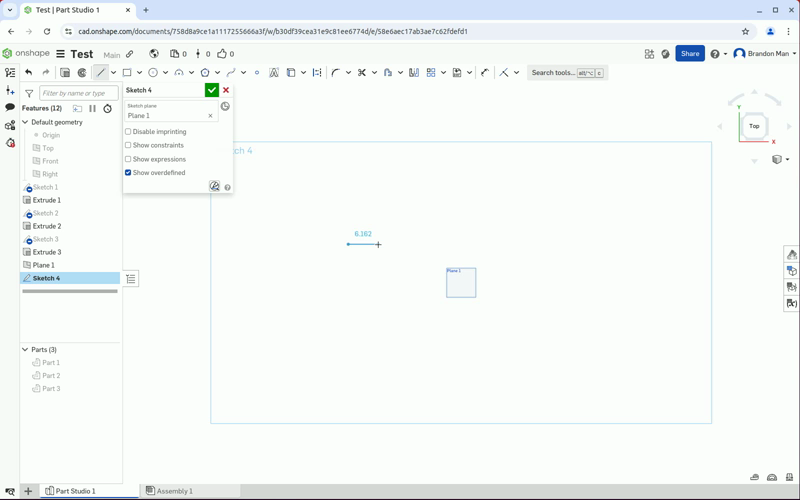
mouse_move(360, 244)
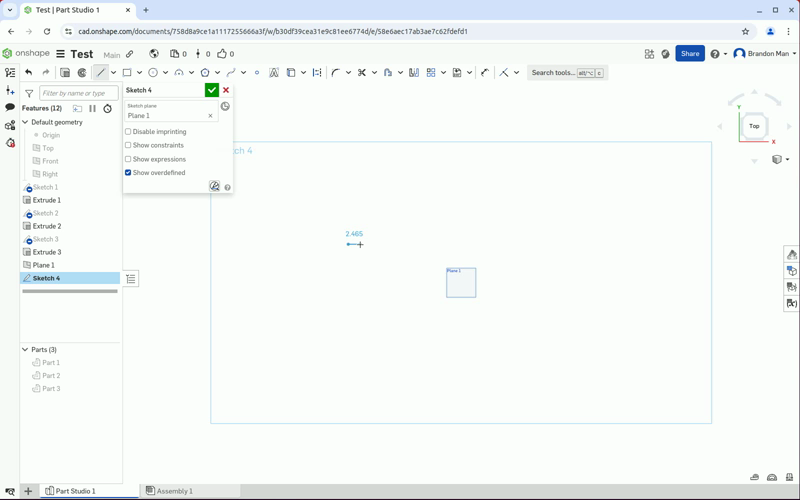
click(360, 244)
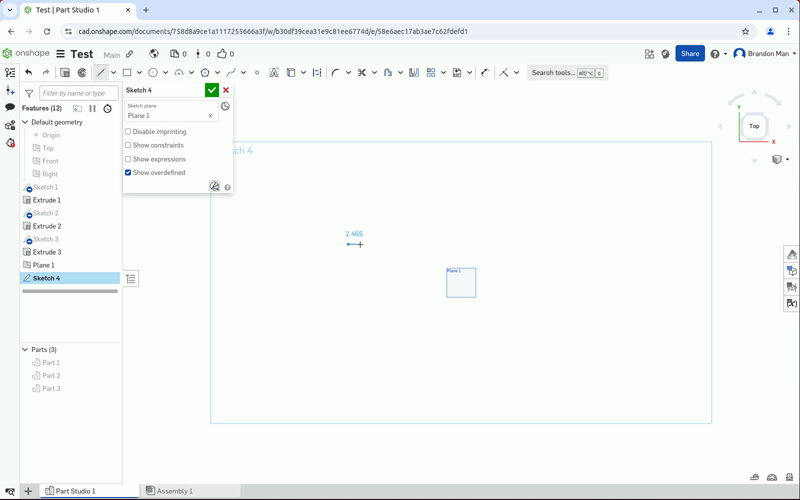
key_up(shift)
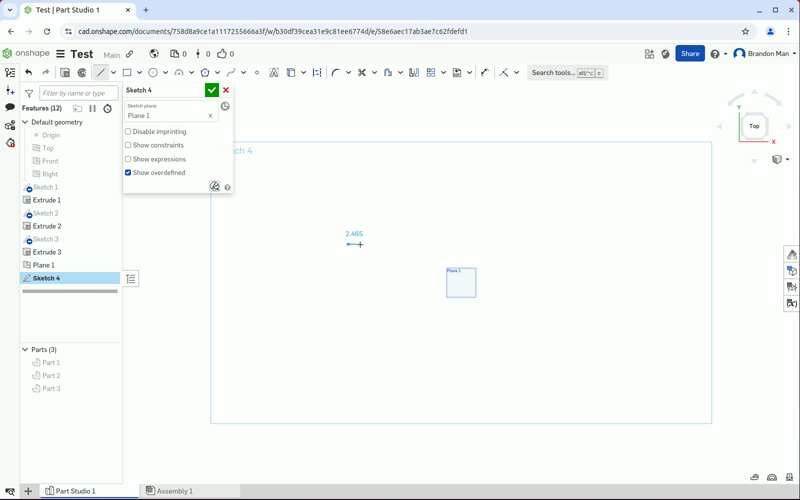
key_down(shift)
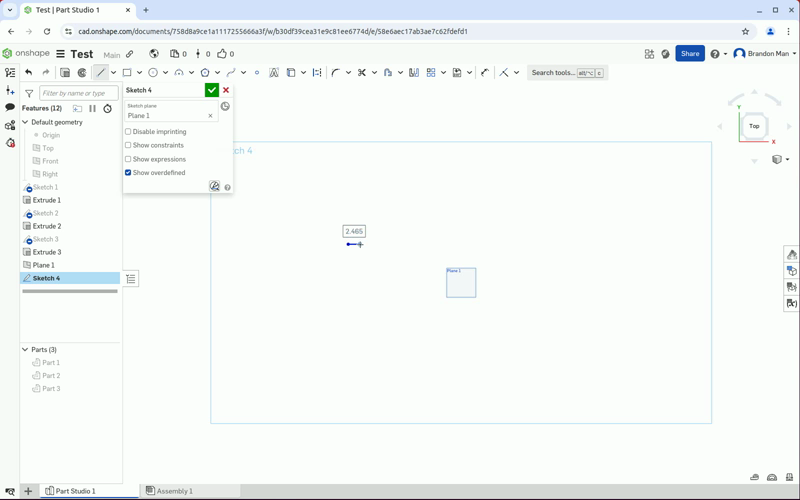
mouse_move(390, 244)
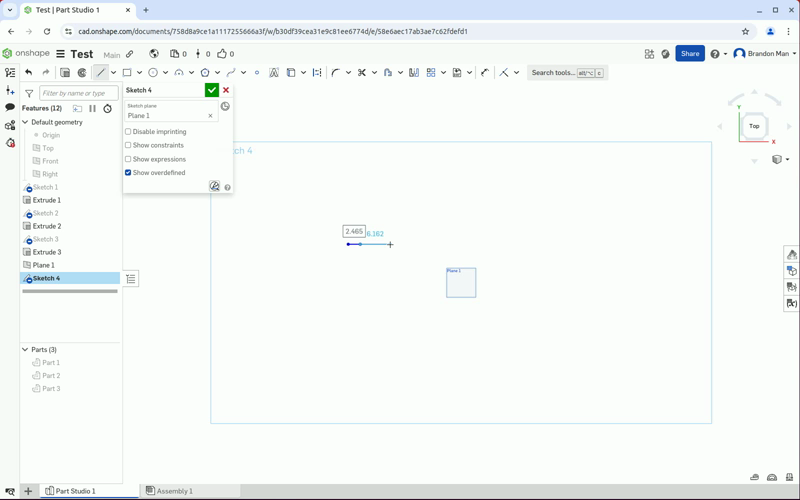
mouse_move(360, 219)
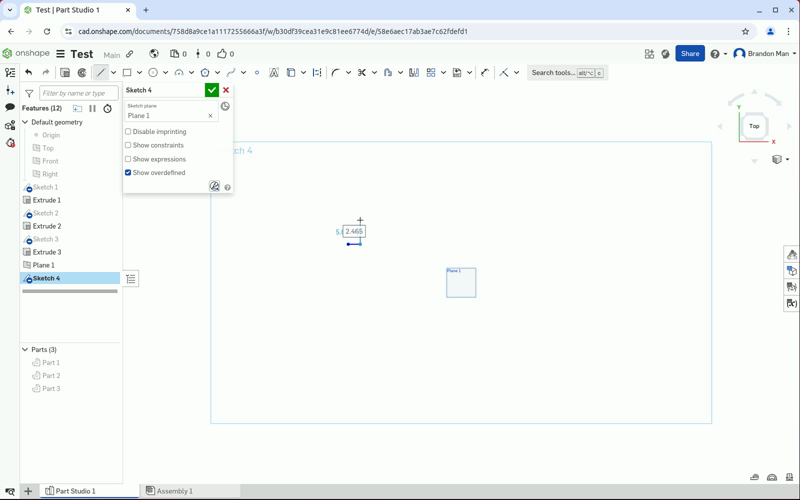
click(360, 219)
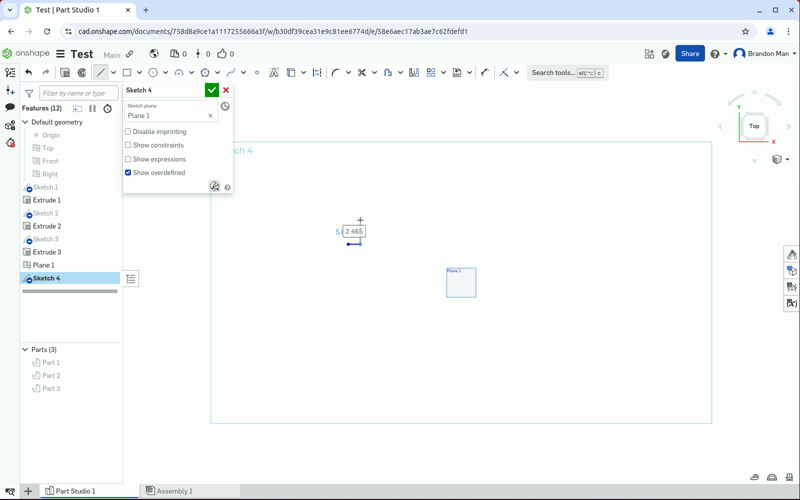
key_up(shift)
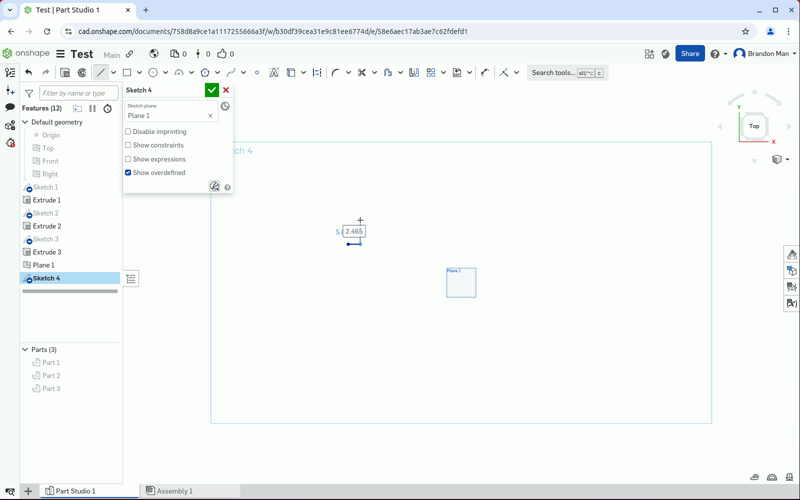
key_down(shift)
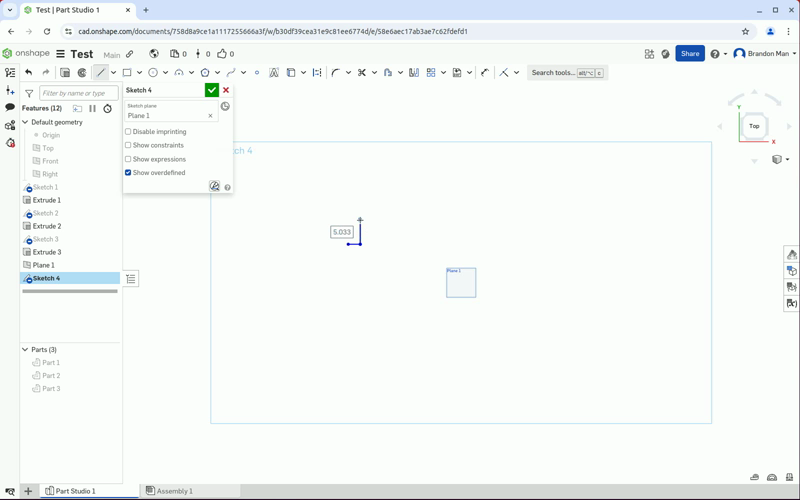
mouse_move(390, 219)
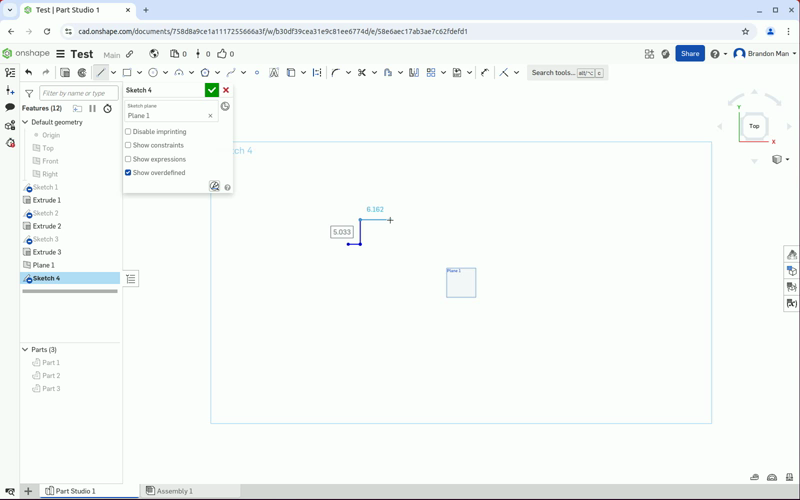
mouse_move(348, 219)
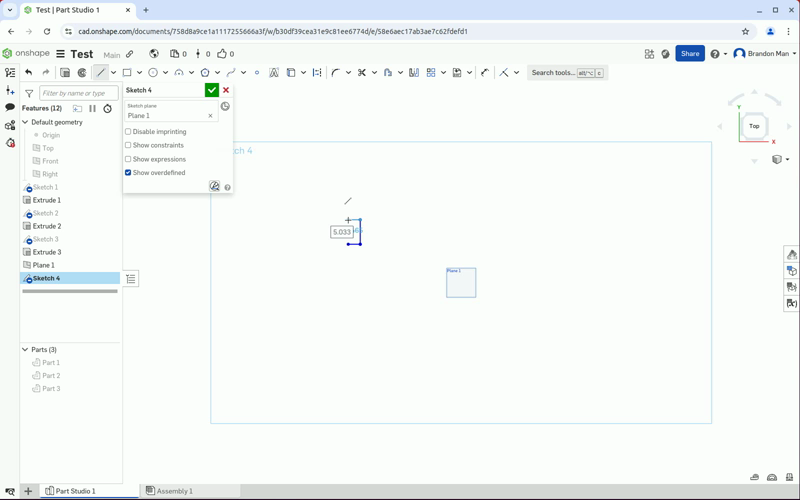
click(348, 219)
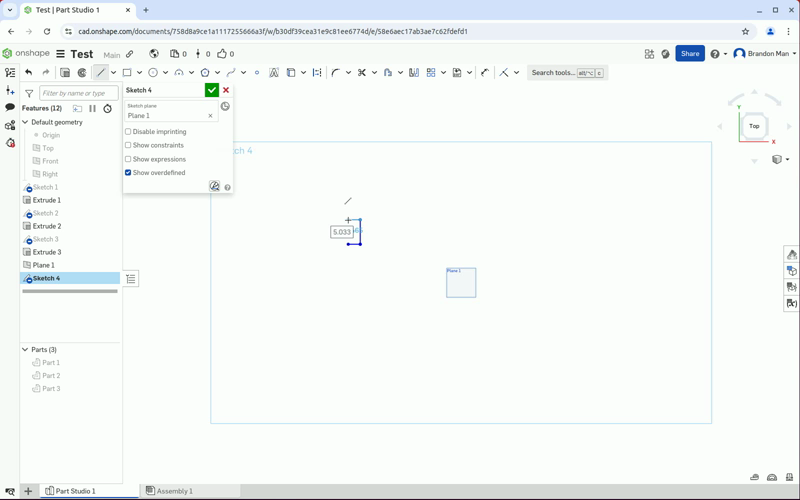
key_up(shift)
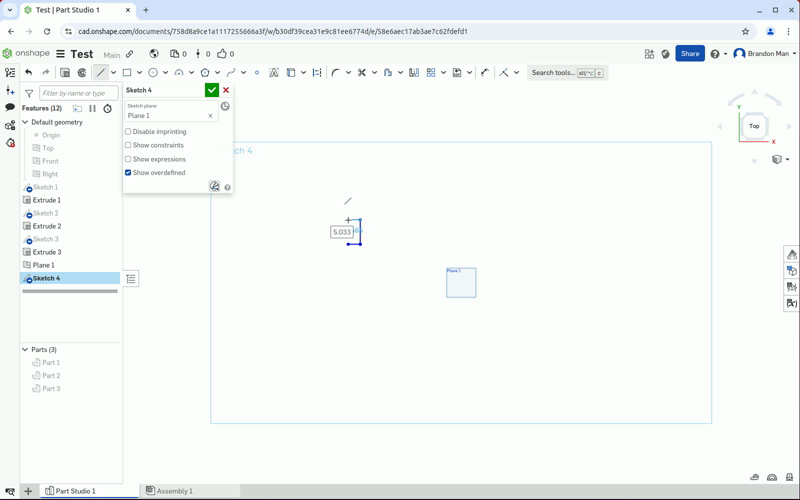
mouse_move(378, 219)
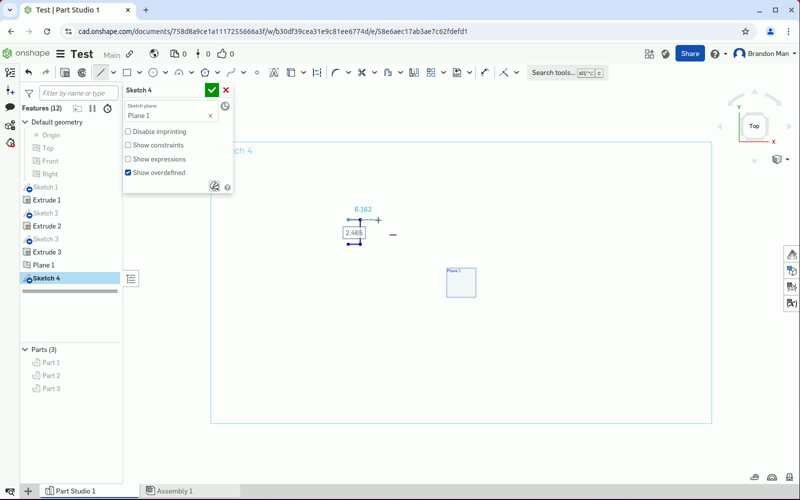
key_down(shift)
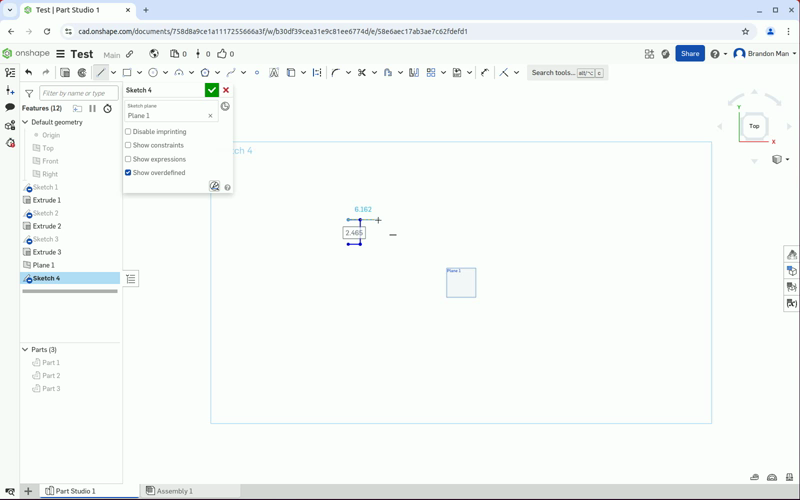
mouse_move(348, 244)
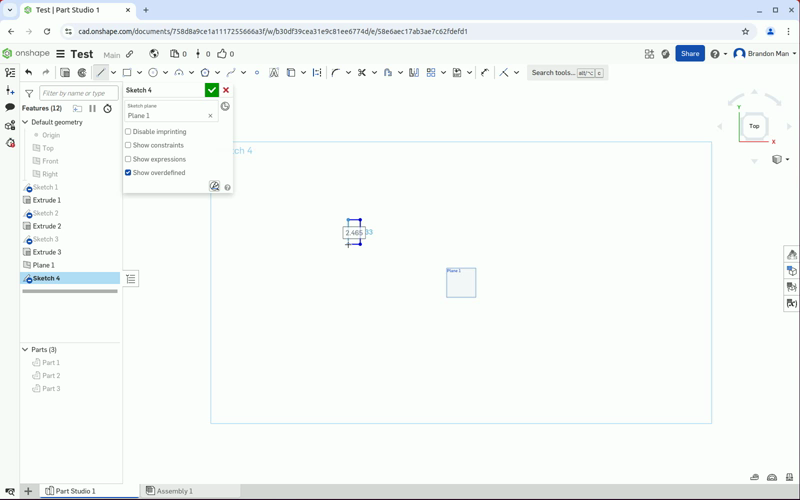
key_up(shift)
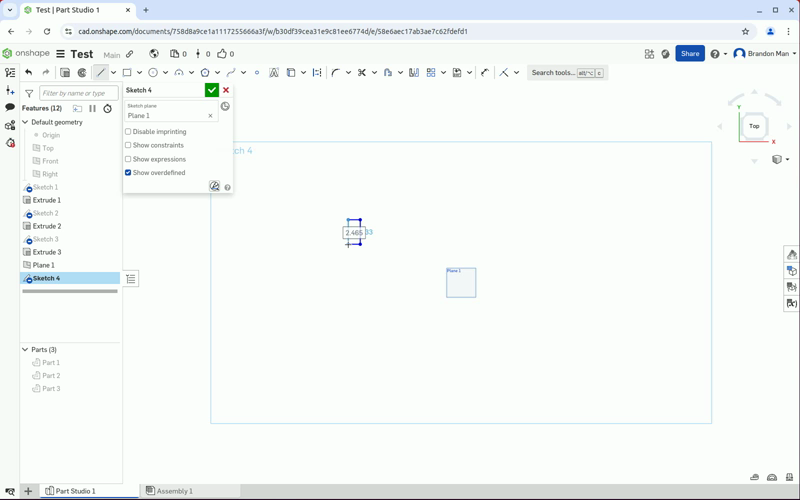
click(348, 244)
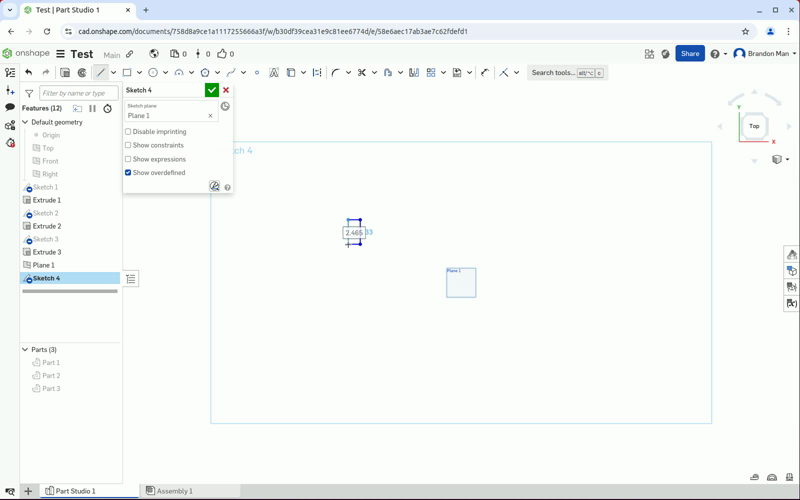
key(esc)
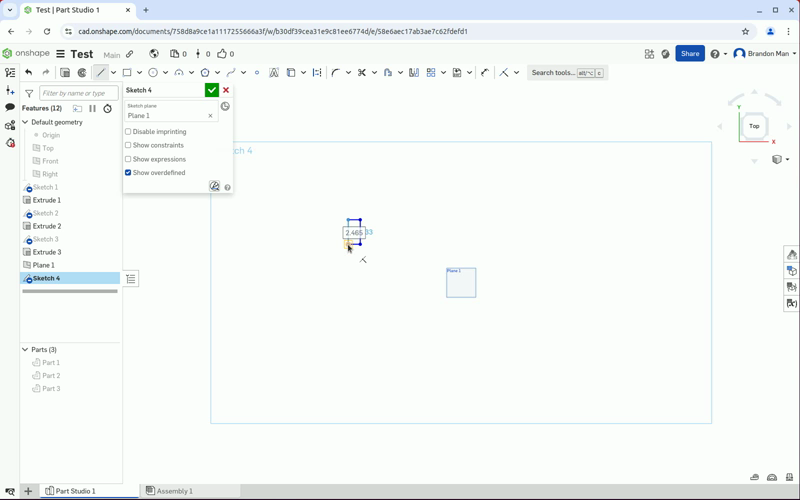
mouse_move(354, 226)
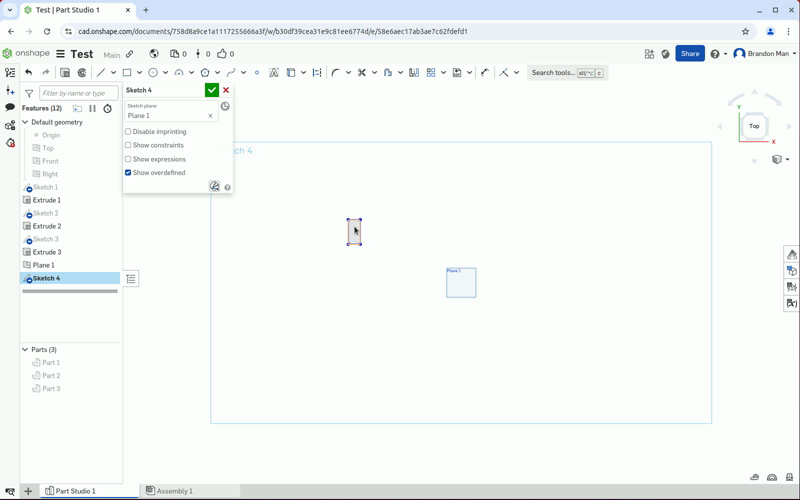
scroll(6)
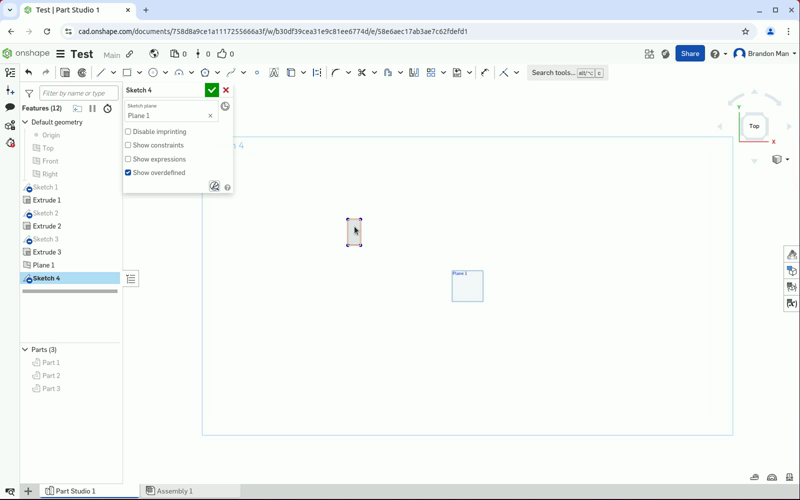
scroll(6)
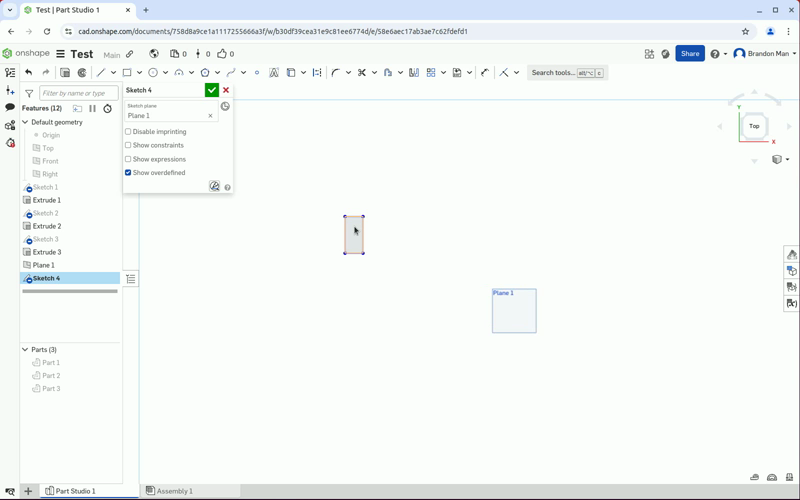
scroll(6)
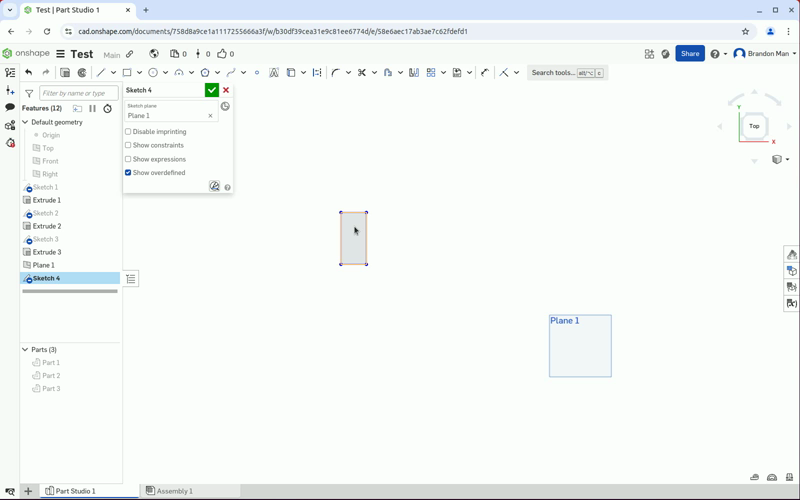
scroll(6)
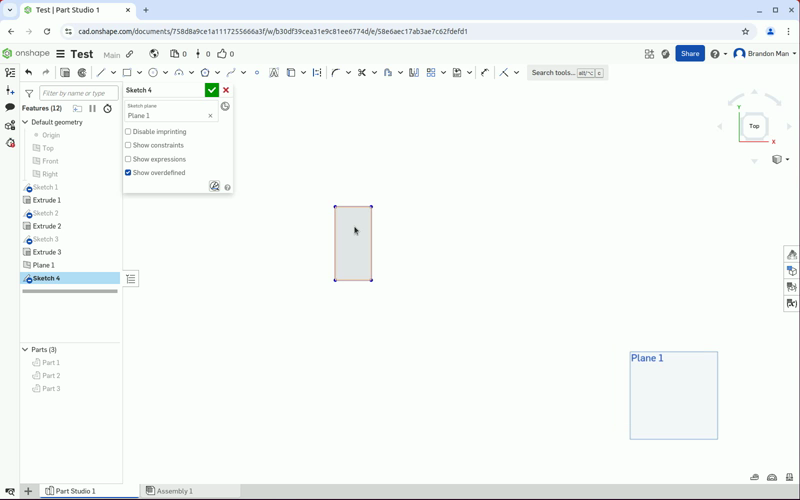
scroll(6)
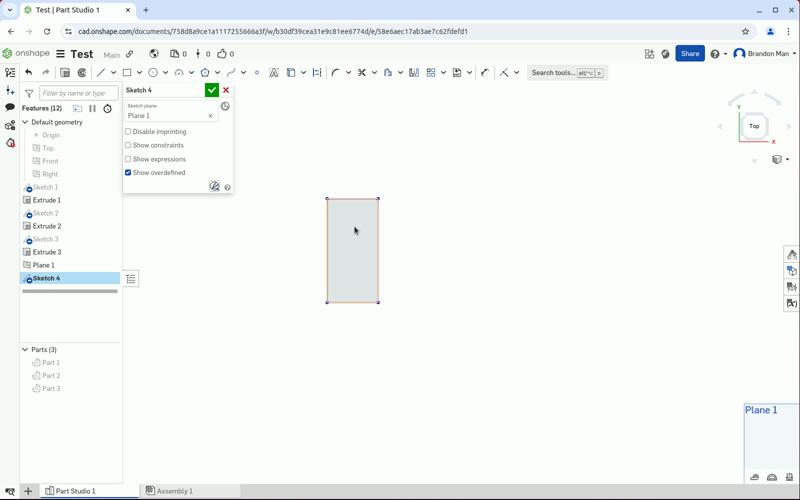
scroll(6)
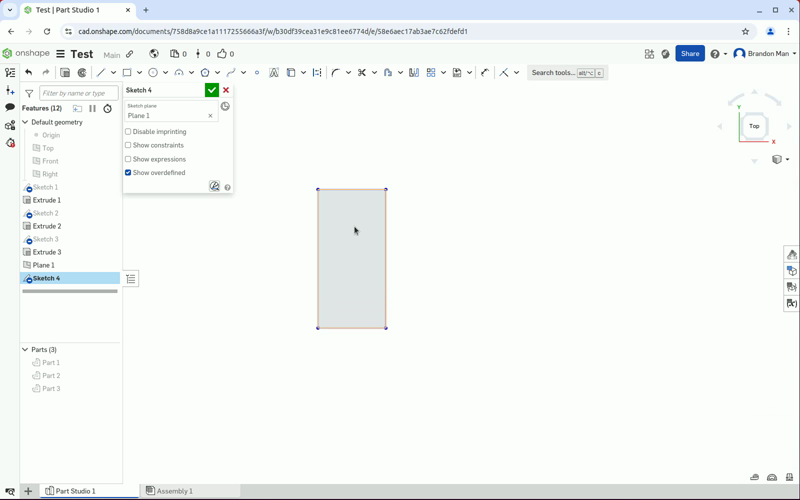
scroll(6)
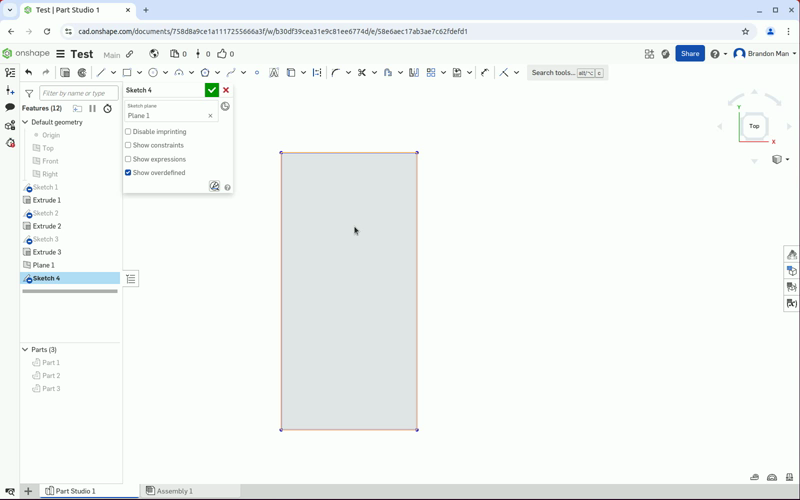
click(354, 226)
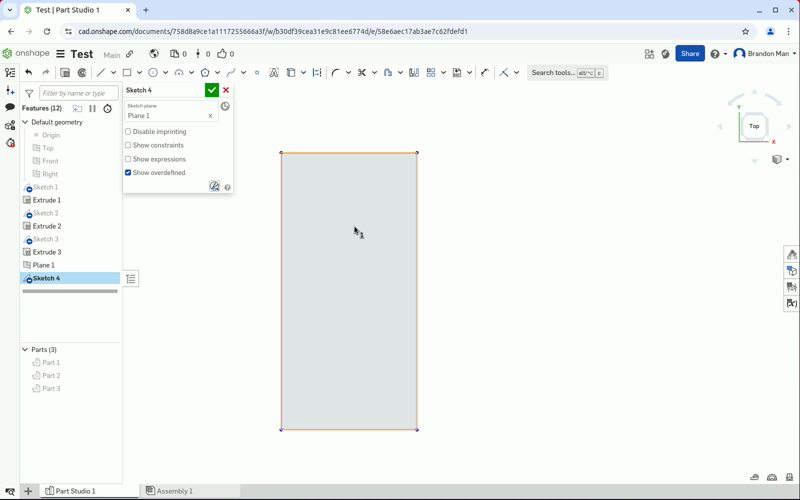
scroll(-6)
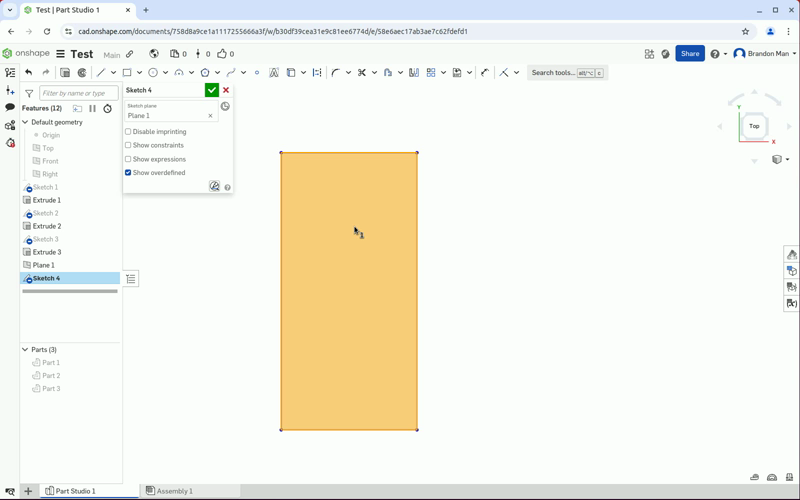
scroll(-6)
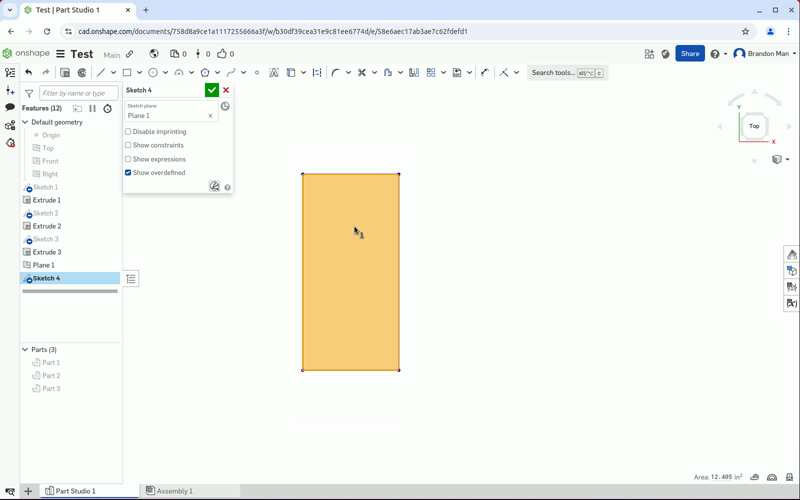
scroll(-6)
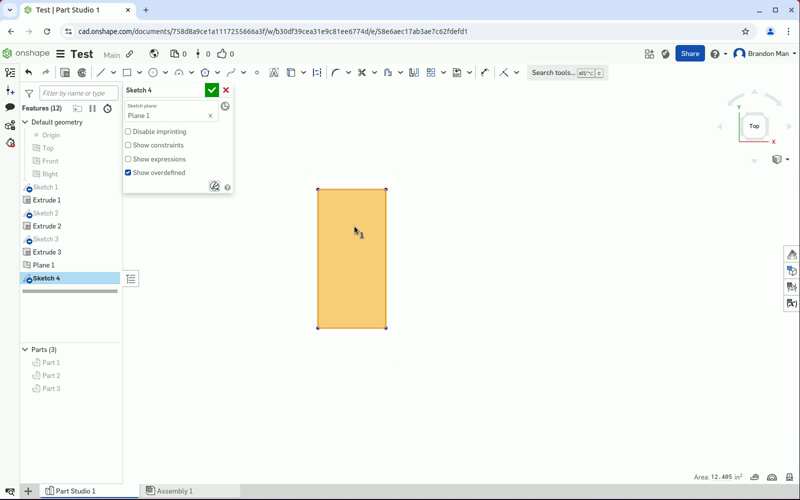
scroll(-6)
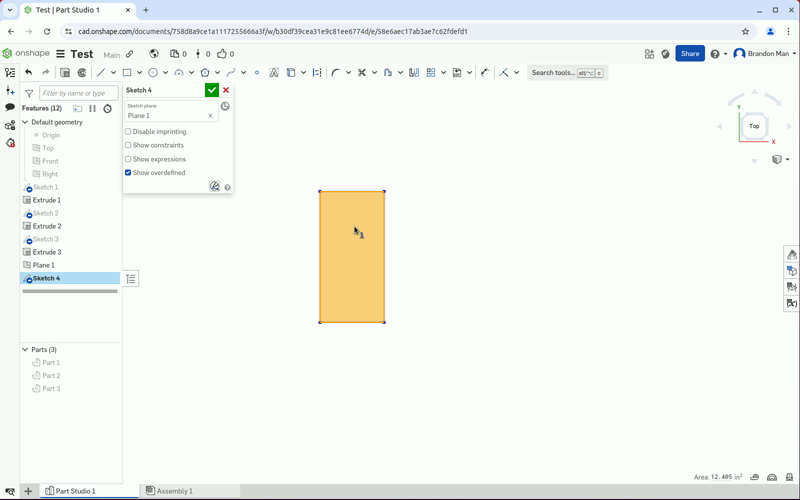
scroll(-6)
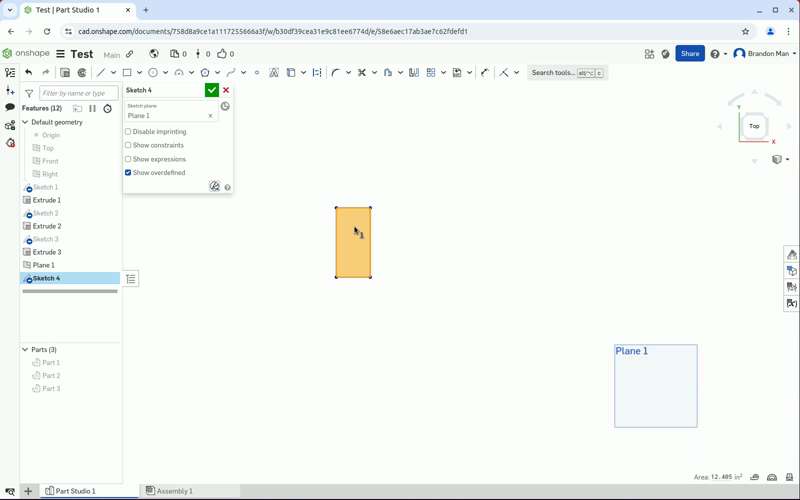
scroll(-6)
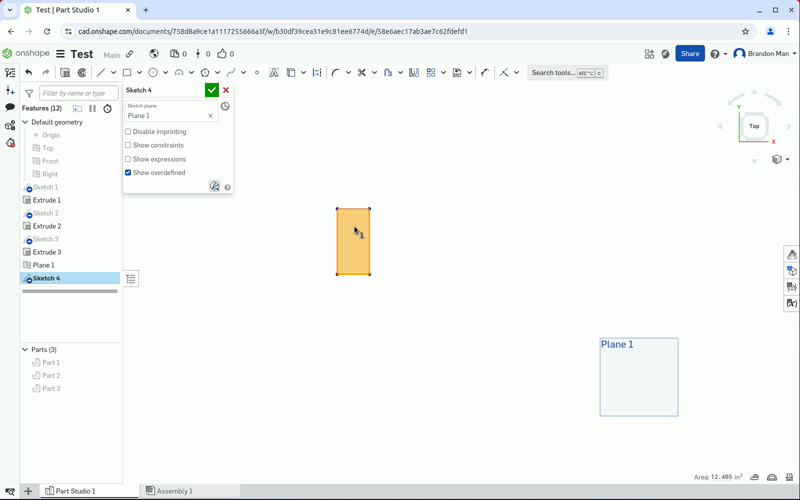
scroll(-6)
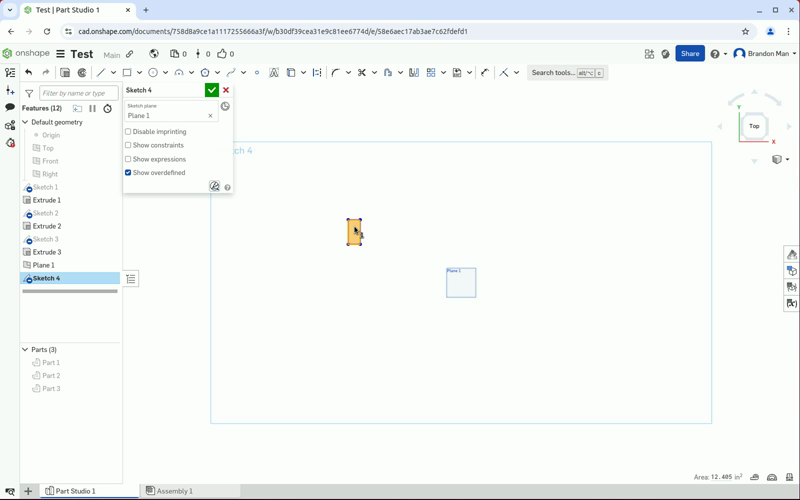
mouse_move(73, 352)
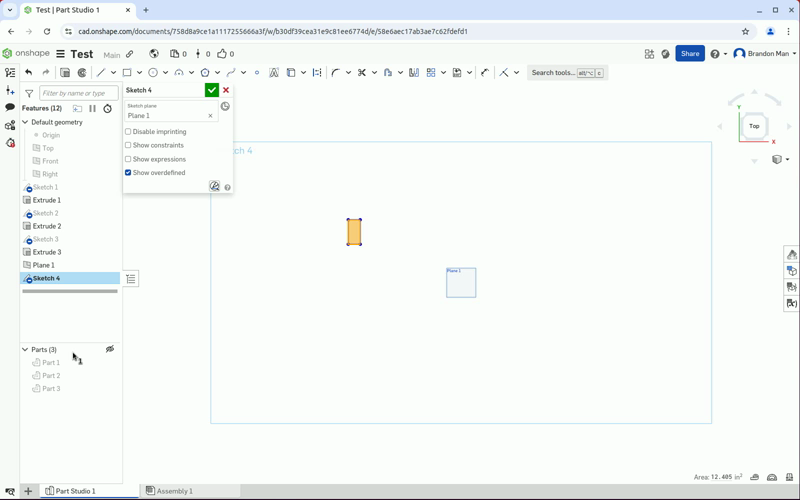
key(shift+y)
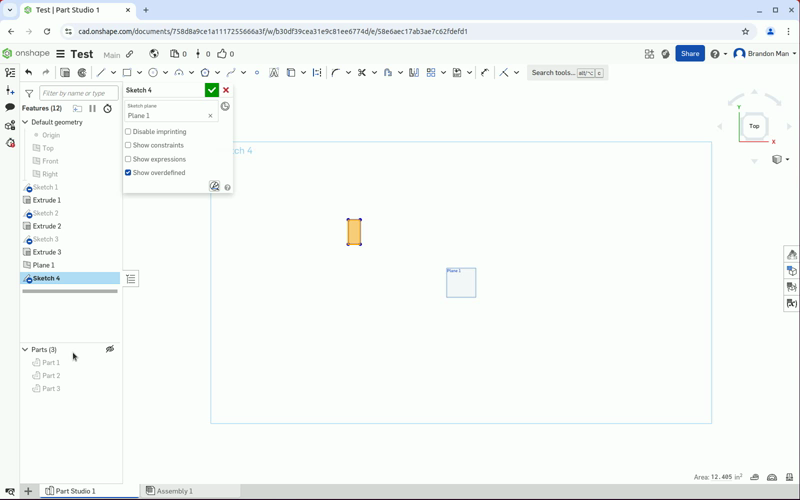
key(shift+e)
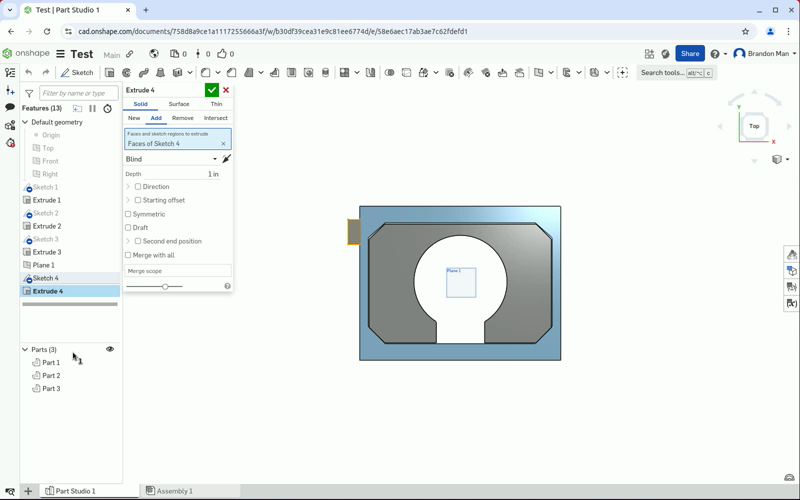
mouse_move(143, 106)
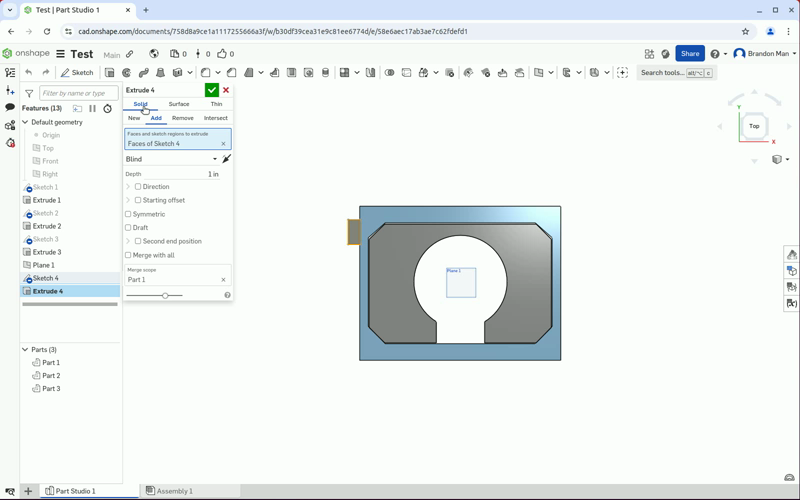
click(143, 106)
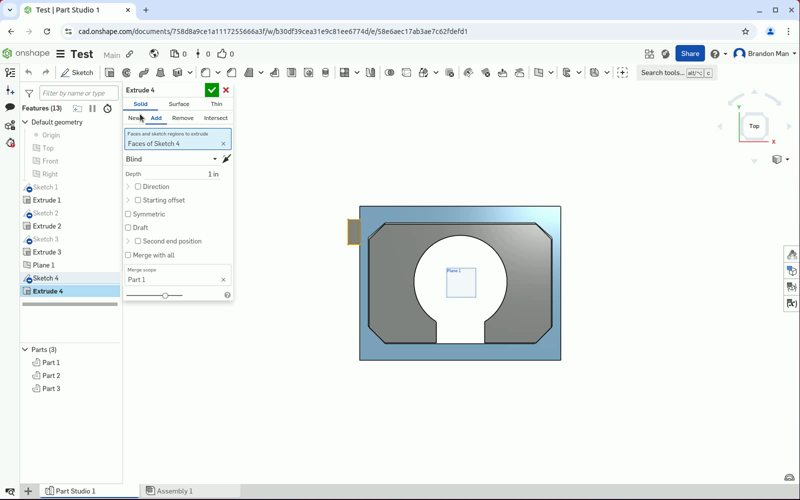
mouse_move(137, 120)
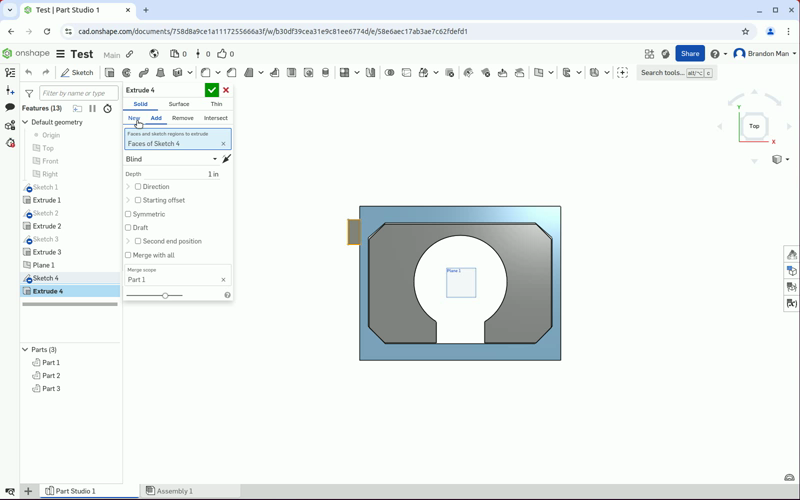
click(137, 120)
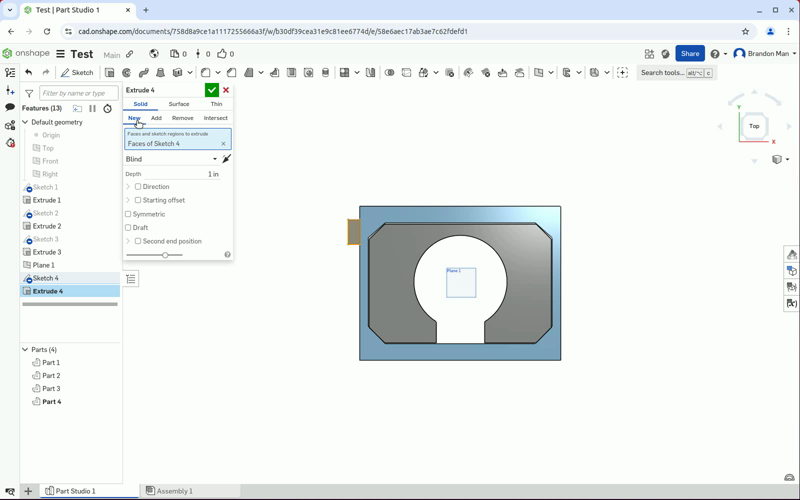
key(tab, 4)
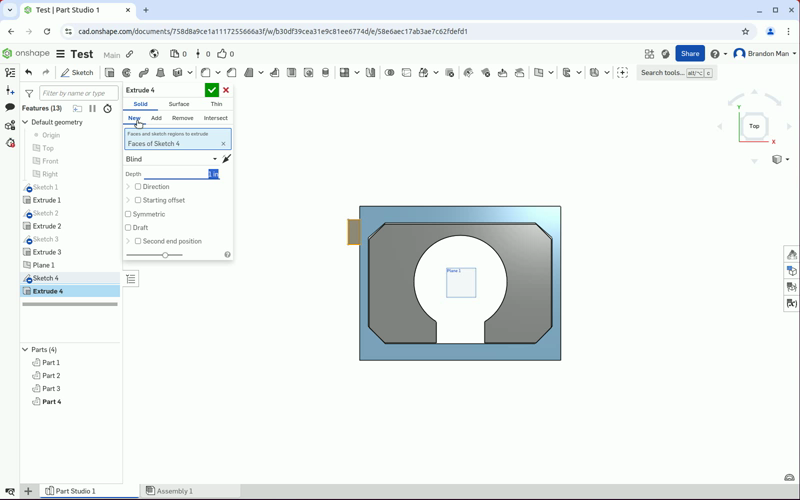
text(-1.204)
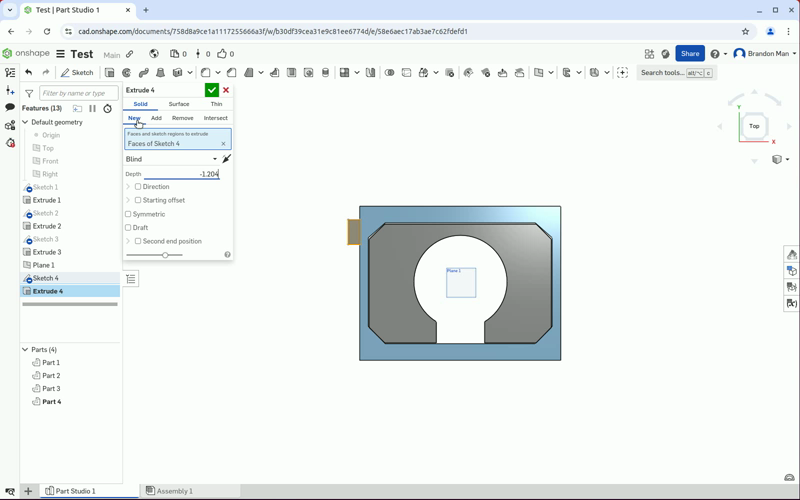
key(enter)
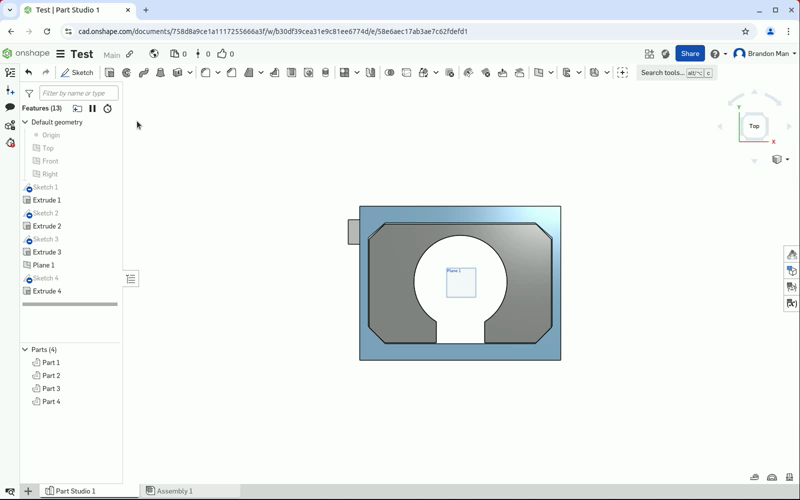
key(shift+h)
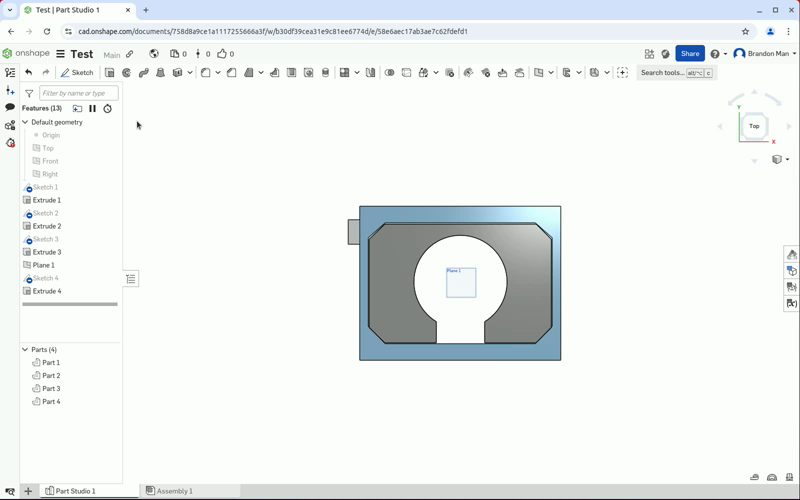
key(shift+h)
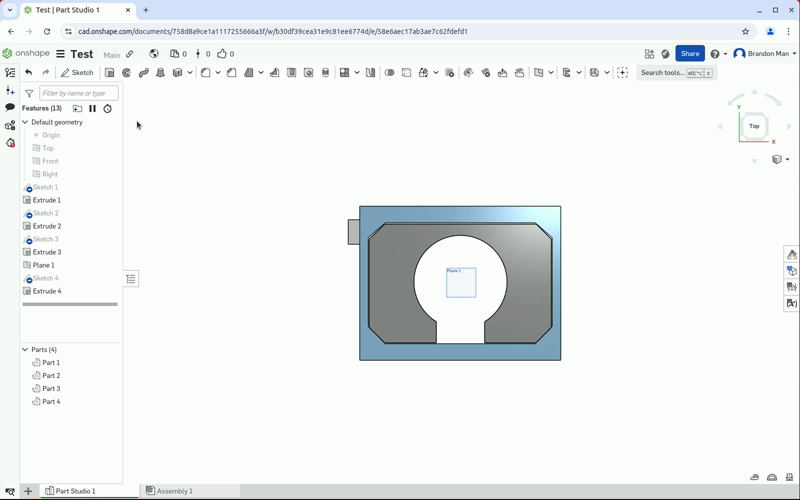
mouse_move(73, 189)
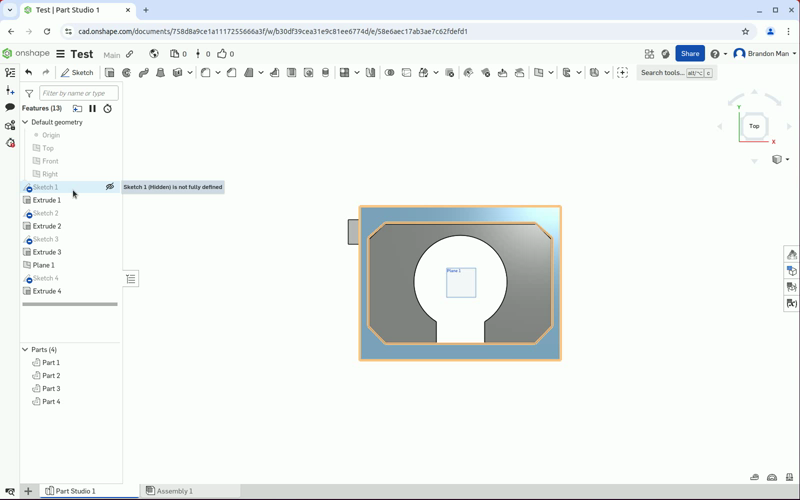
click(73, 189)
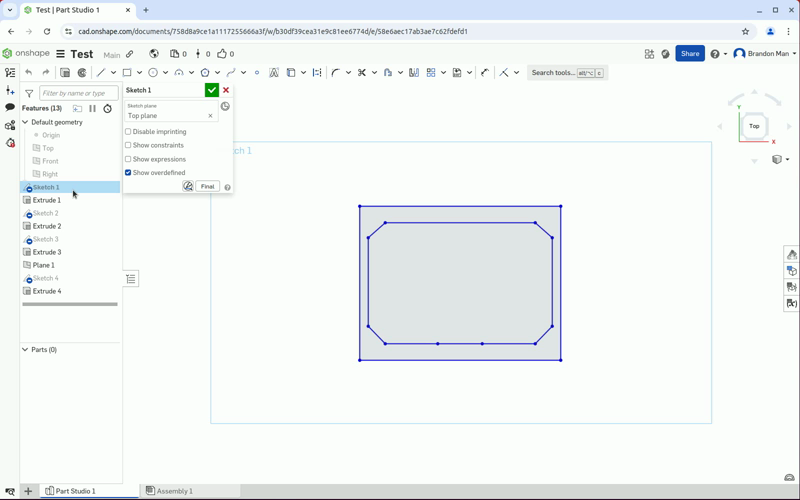
mouse_move(229, 92)
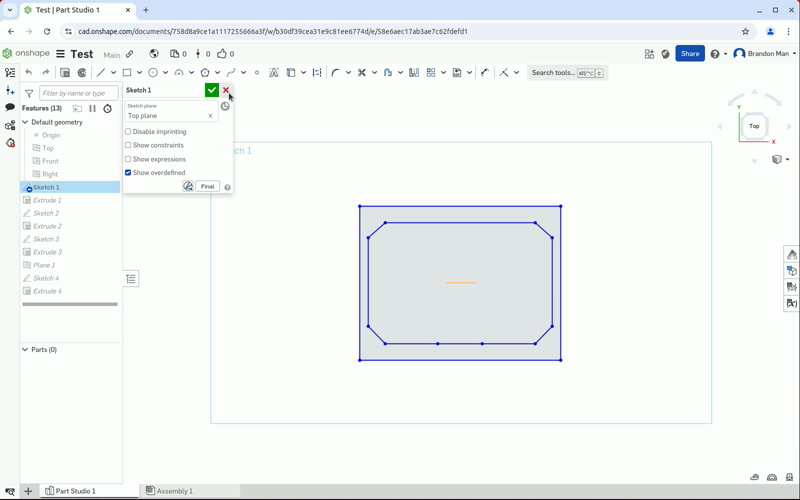
click(229, 92)
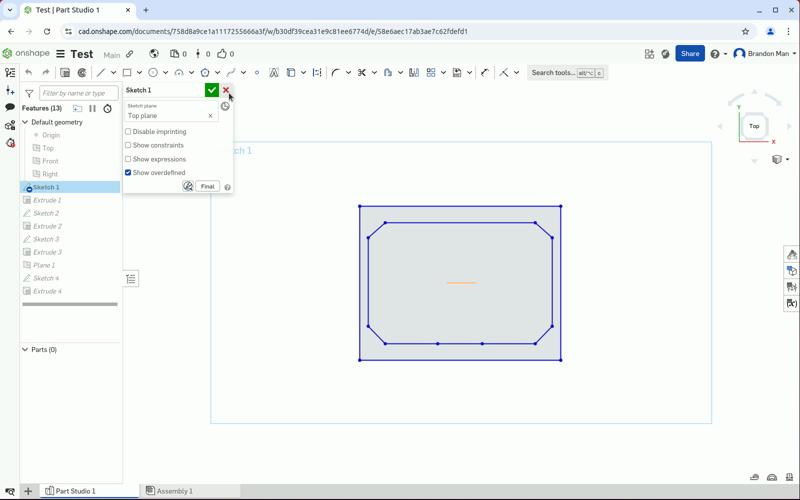
key(shift+s)
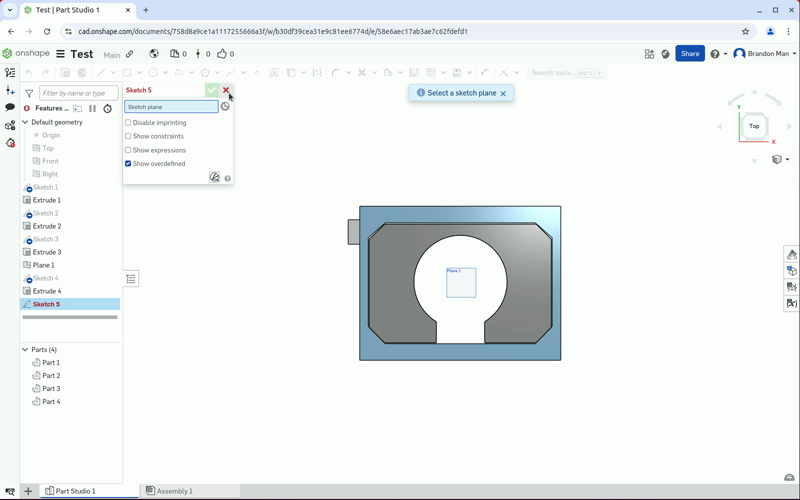
mouse_move(73, 267)
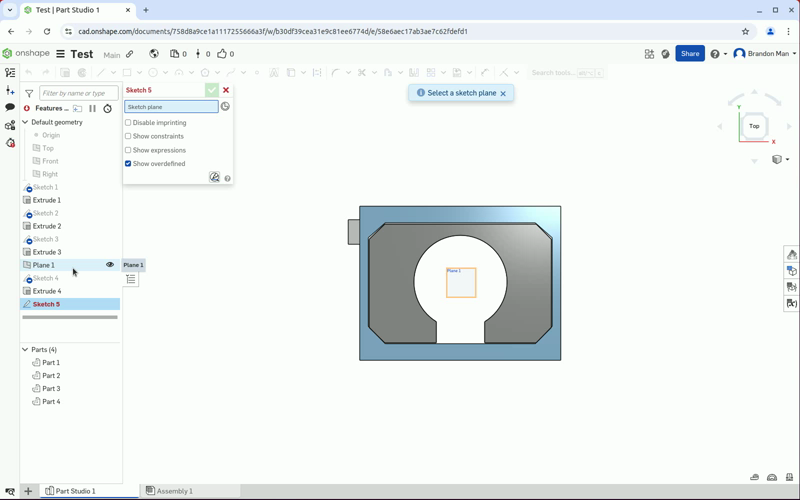
click(73, 267)
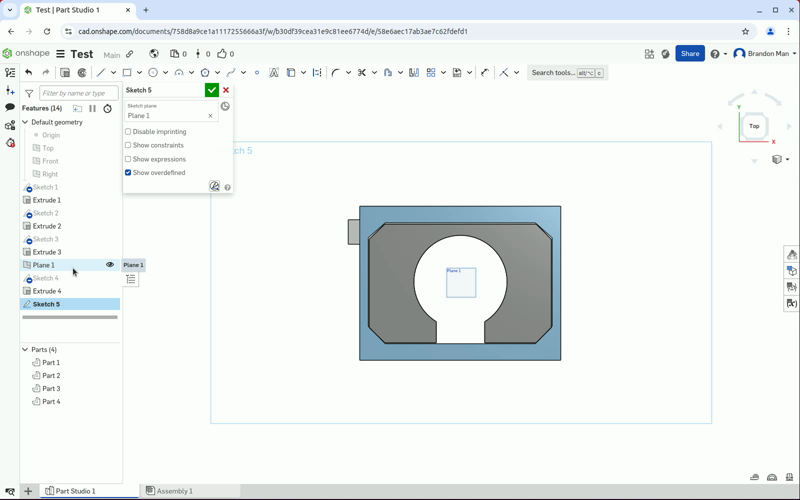
mouse_move(73, 352)
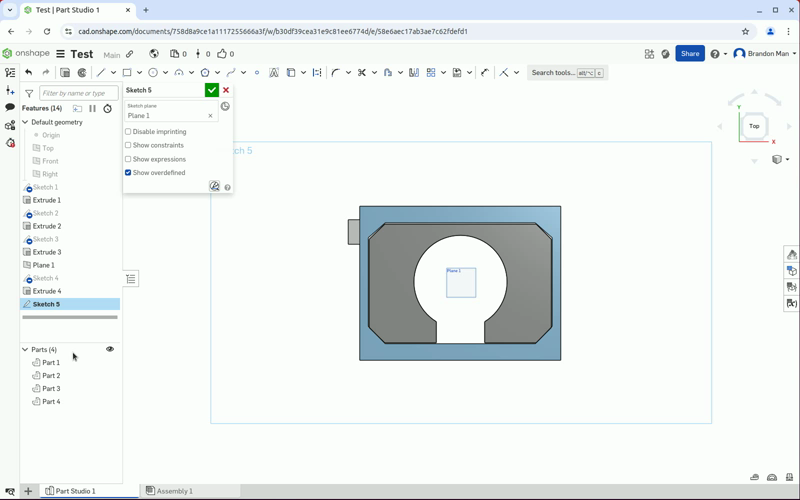
key(y)
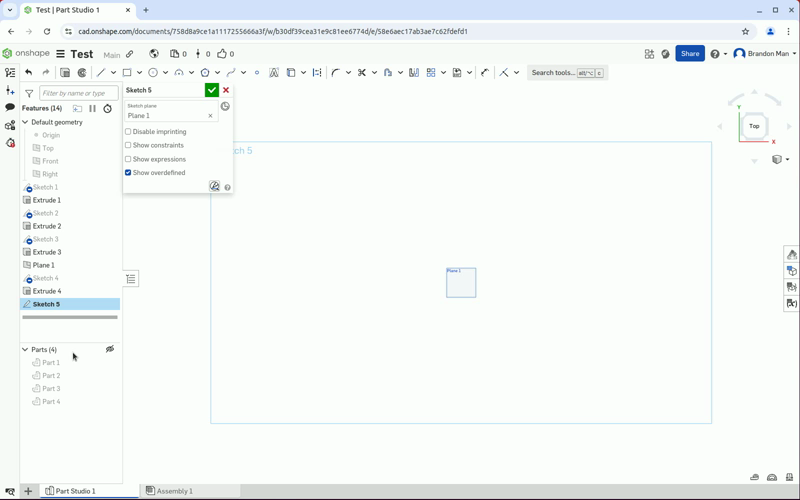
key(l)
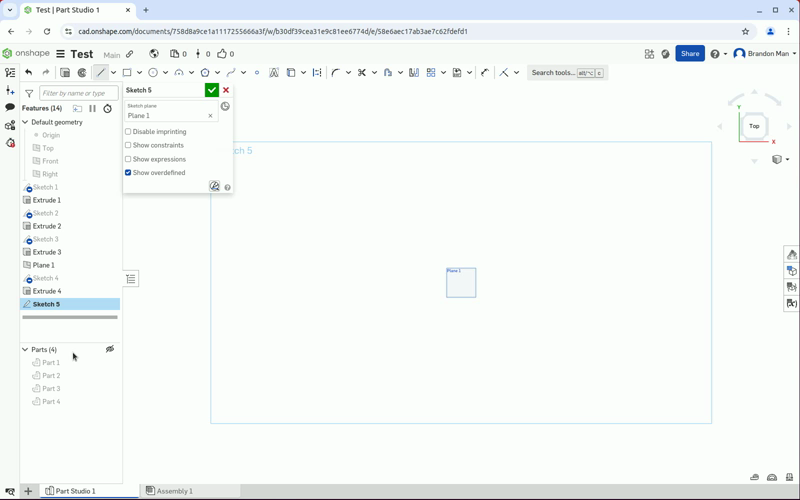
key_down(shift)
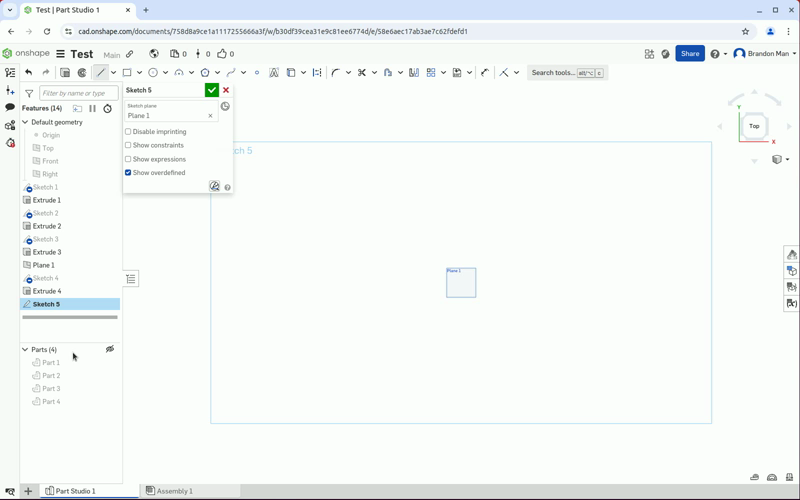
mouse_move(561, 244)
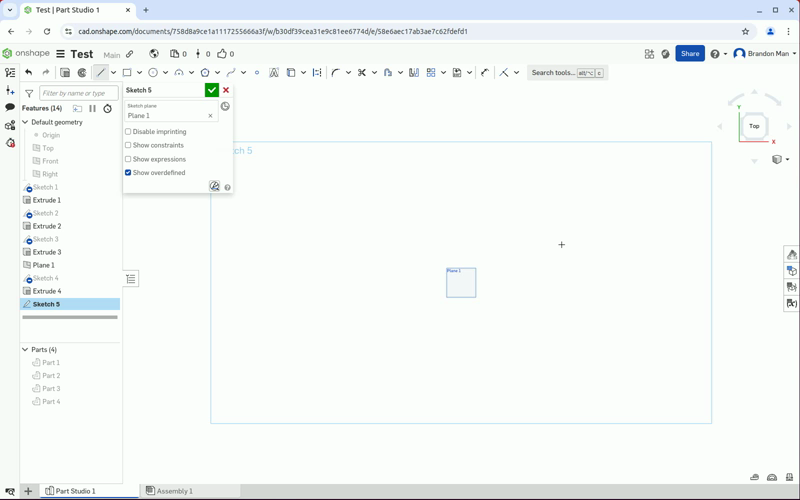
click(561, 244)
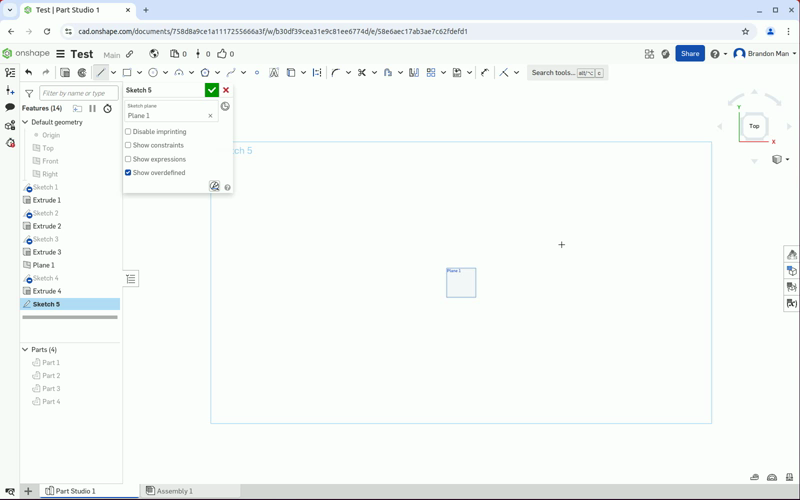
key_up(shift)
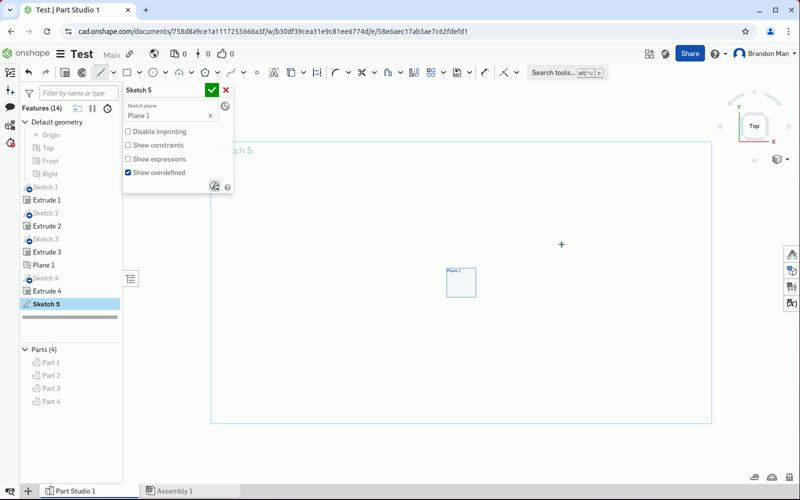
key_down(shift)
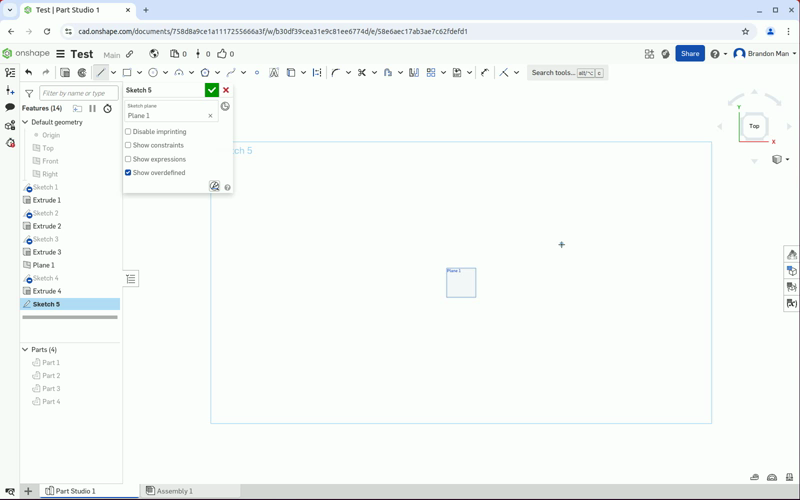
mouse_move(589, 244)
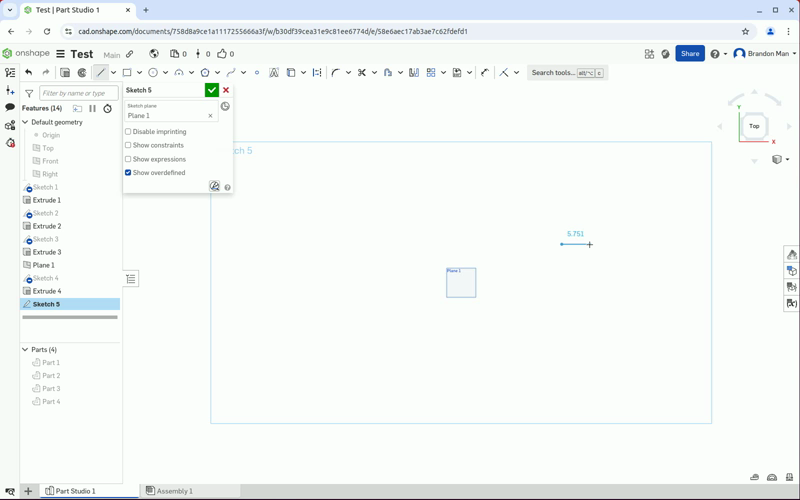
mouse_move(573, 244)
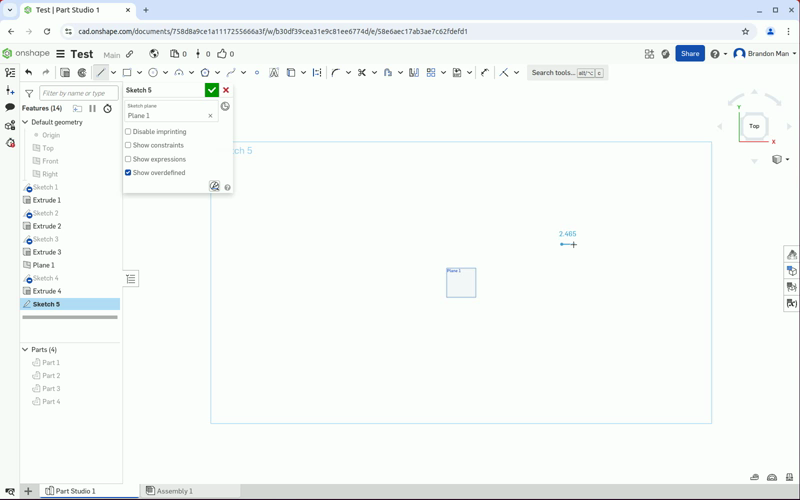
click(573, 244)
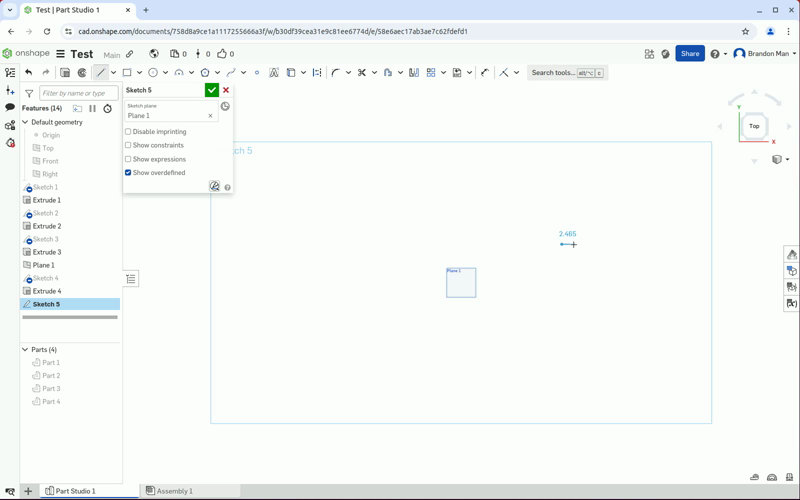
key_up(shift)
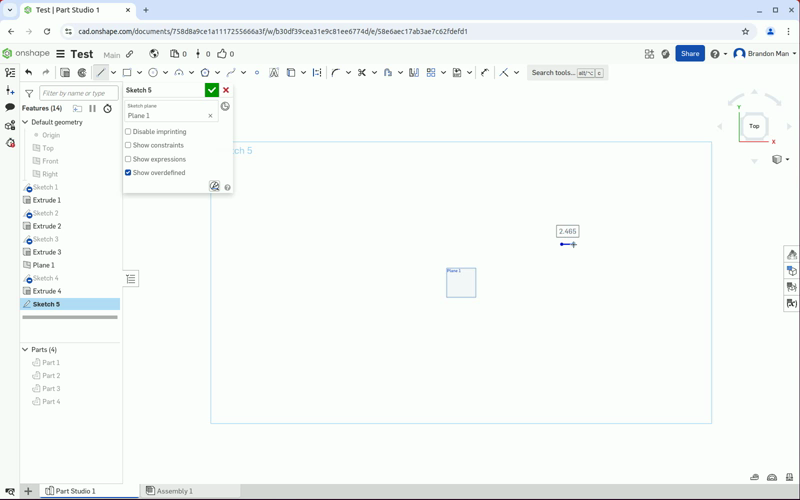
key_down(shift)
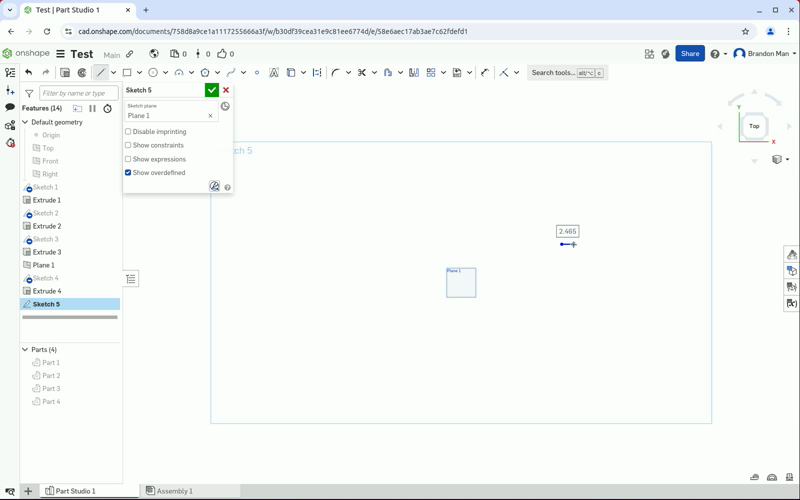
mouse_move(589, 244)
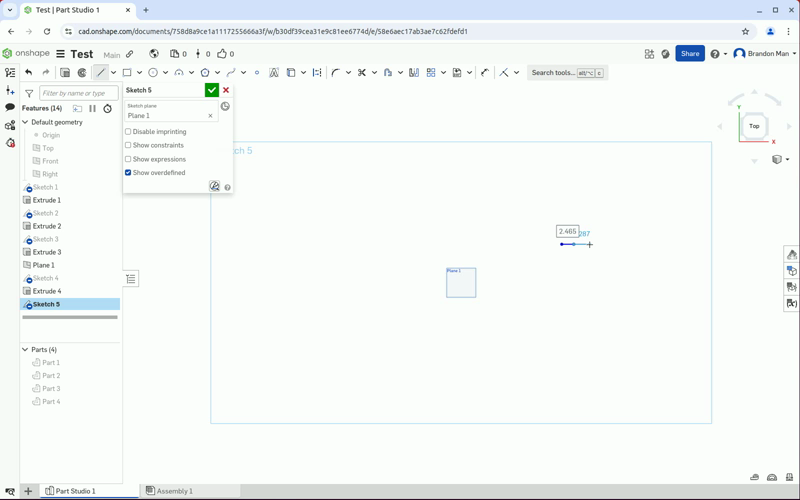
mouse_move(573, 219)
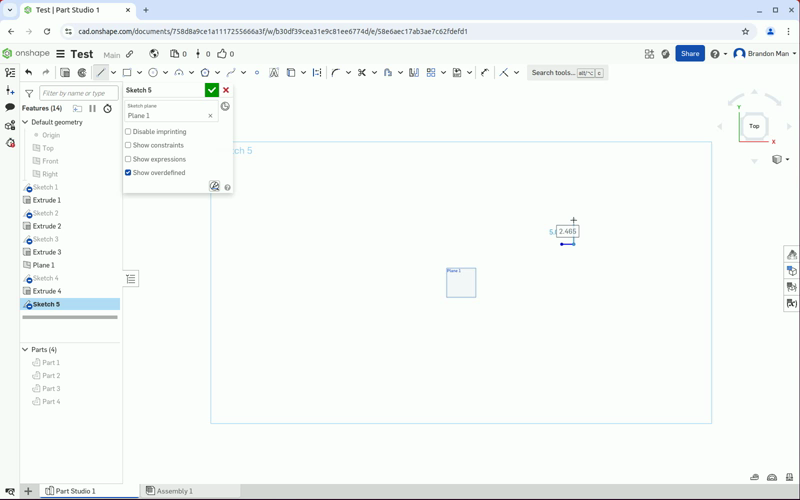
click(573, 219)
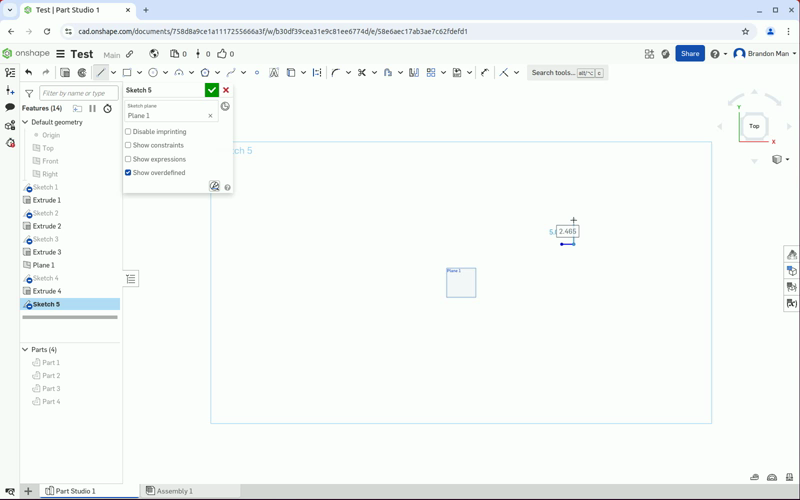
key_up(shift)
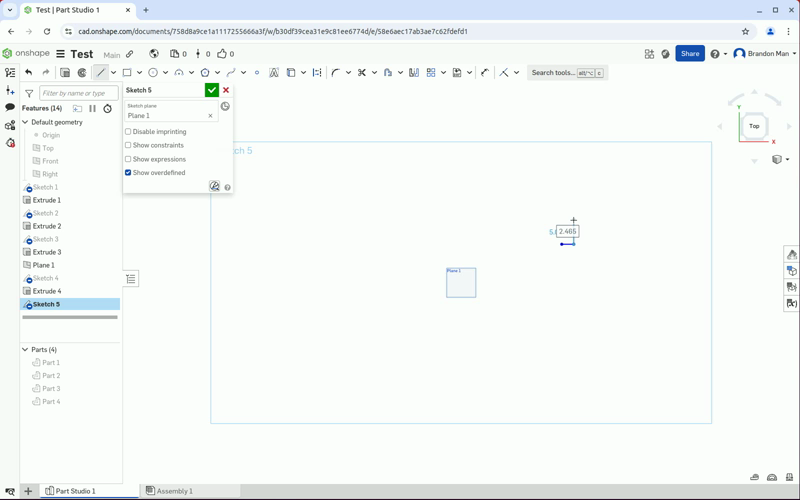
key_down(shift)
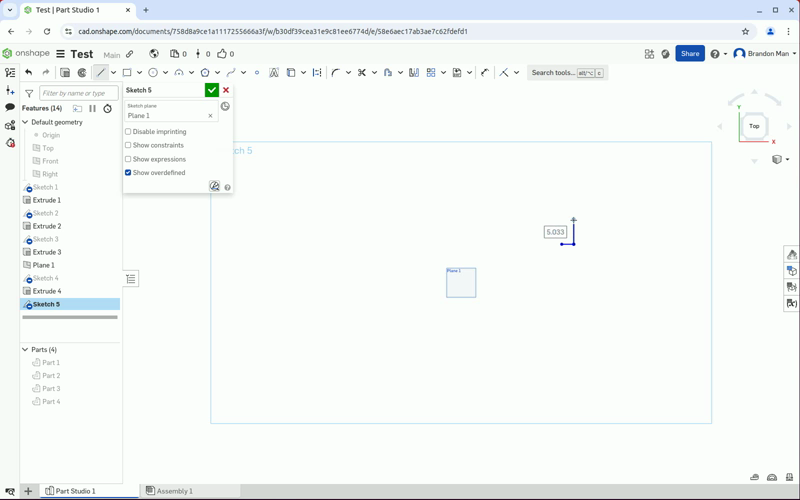
mouse_move(589, 219)
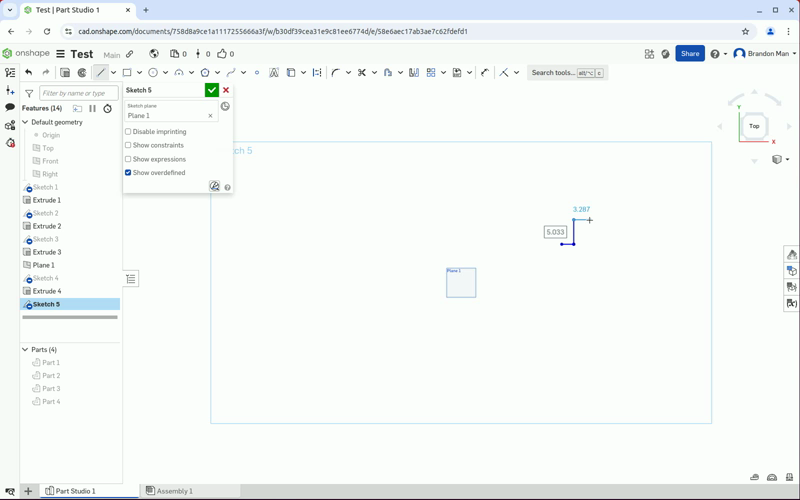
mouse_move(561, 219)
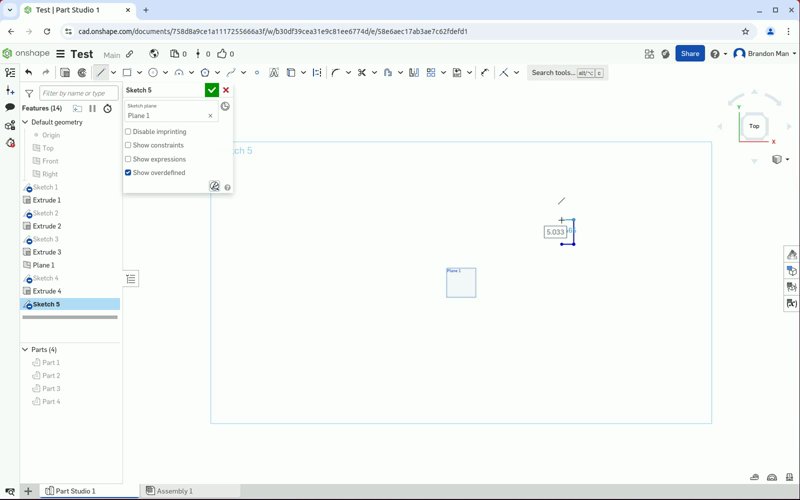
click(561, 219)
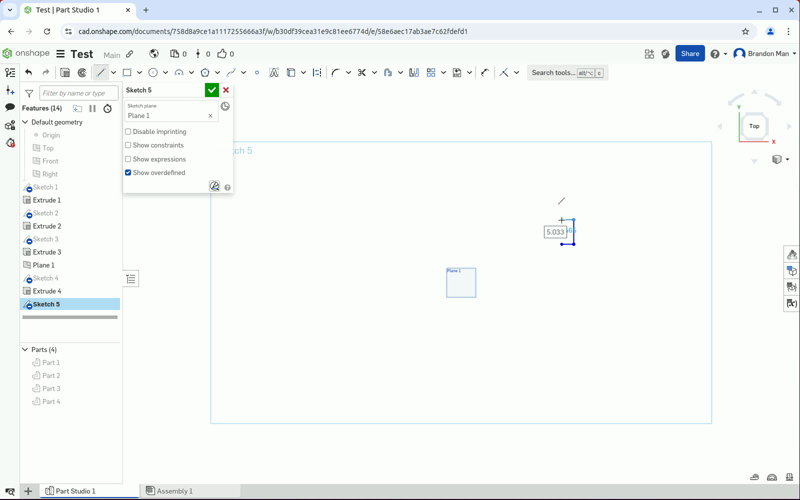
key_up(shift)
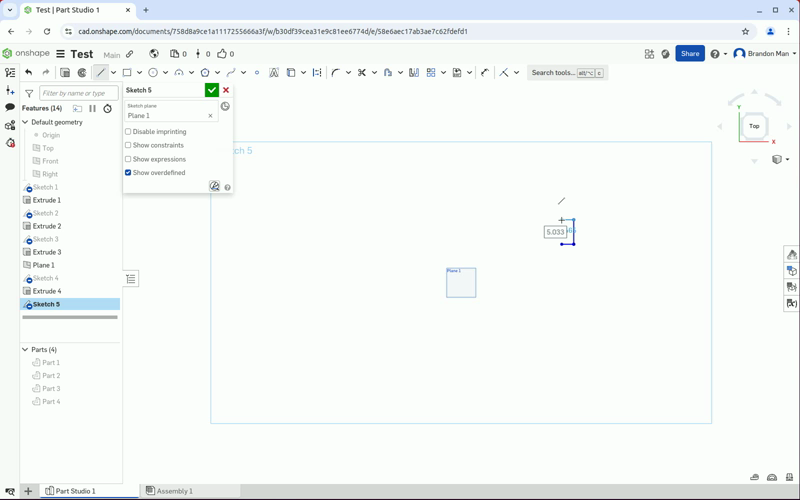
mouse_move(589, 219)
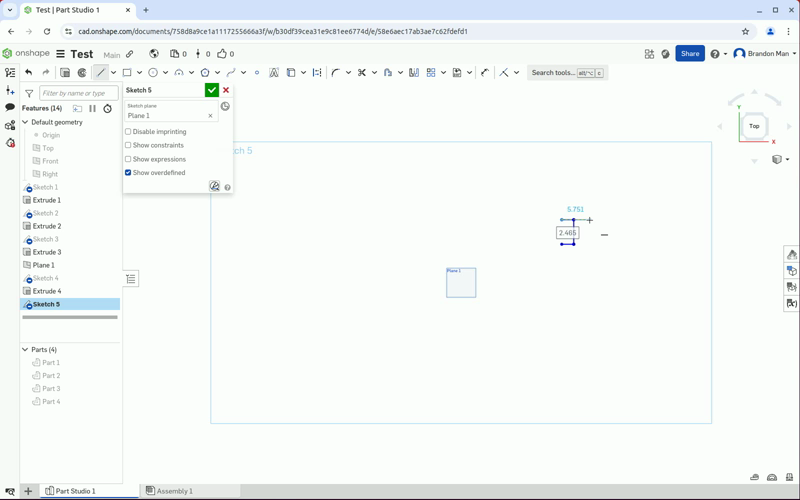
key_down(shift)
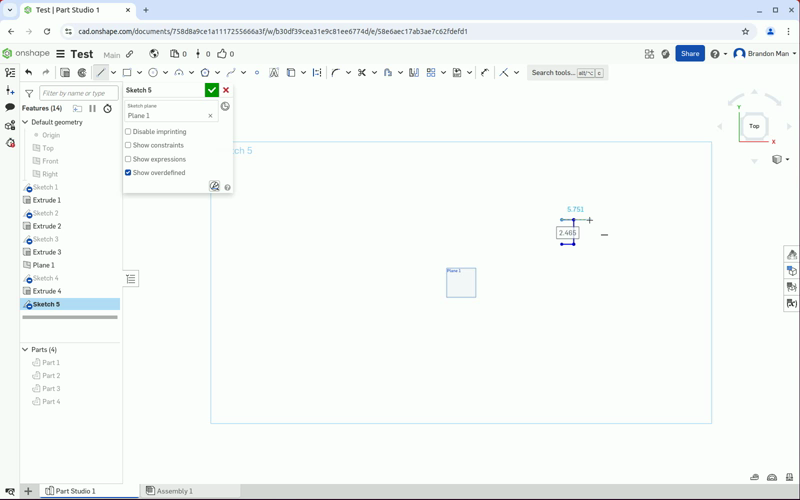
mouse_move(561, 244)
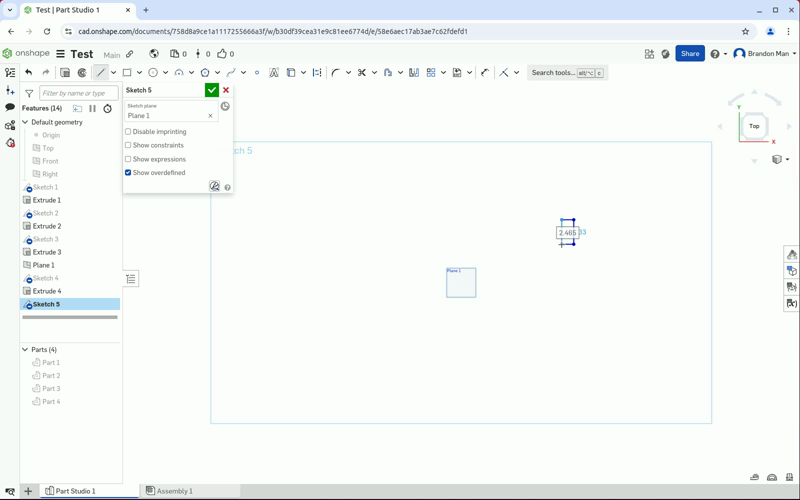
key_up(shift)
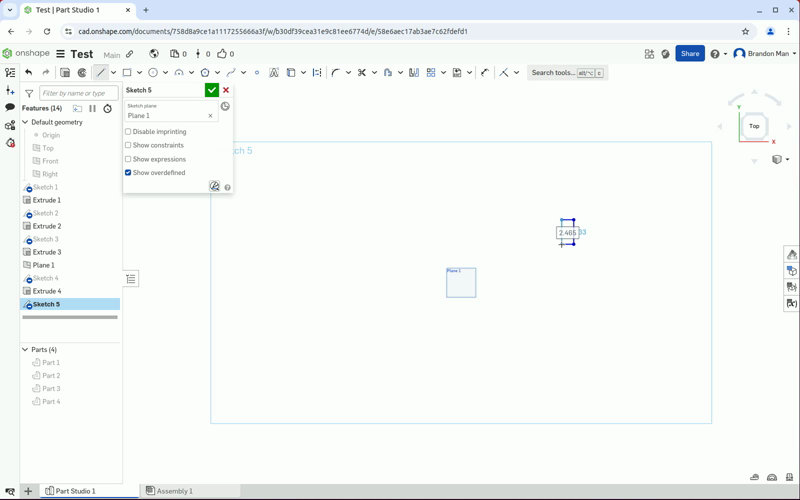
click(561, 244)
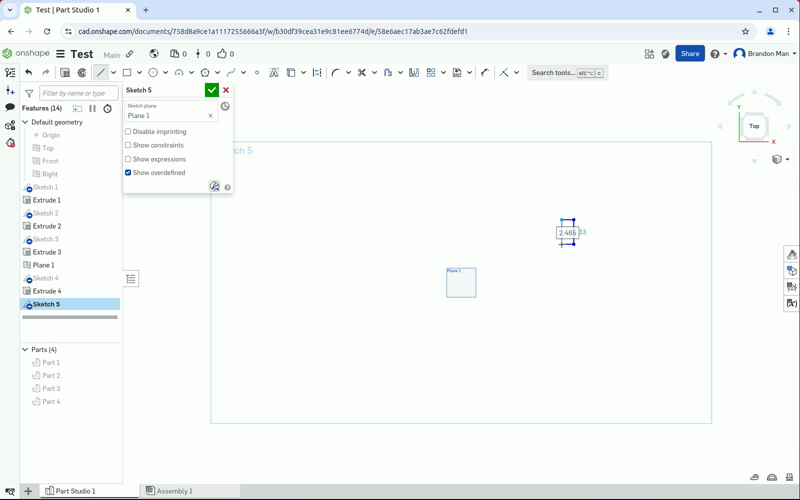
key(esc)
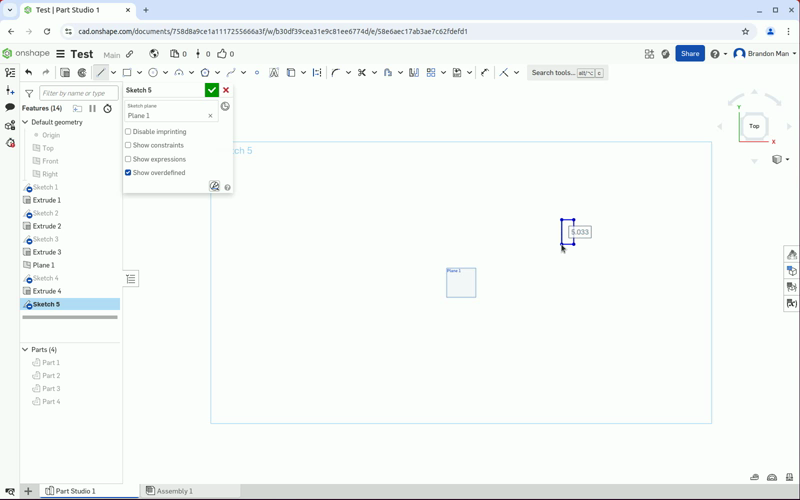
mouse_move(570, 243)
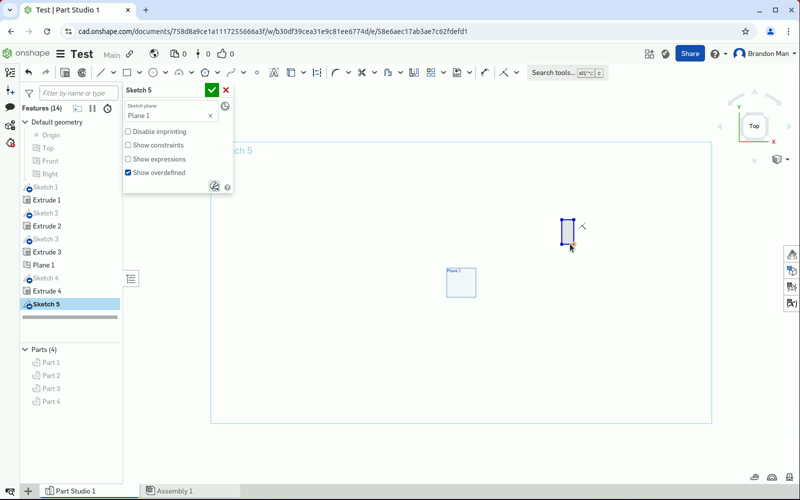
scroll(6)
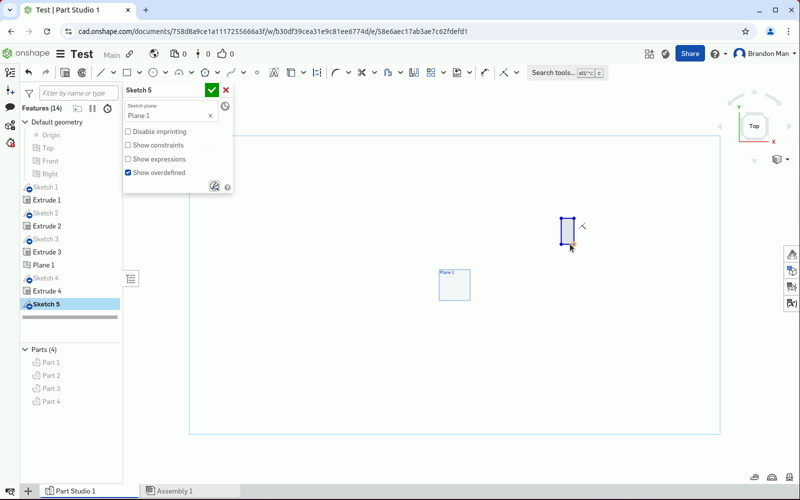
scroll(6)
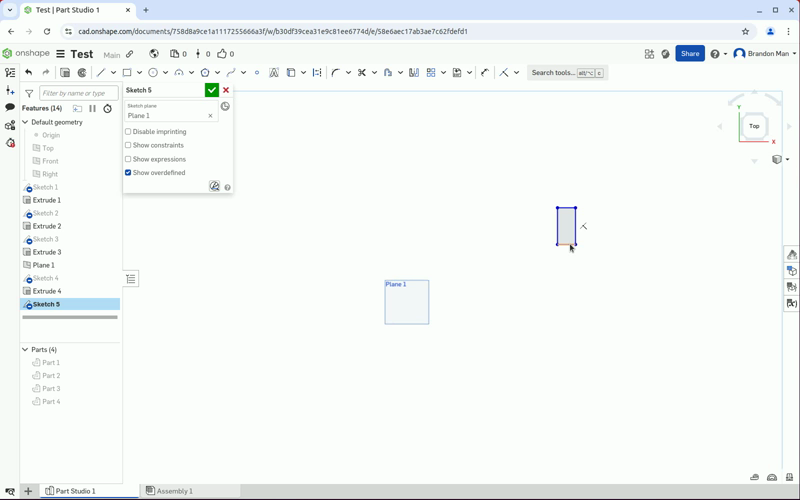
scroll(6)
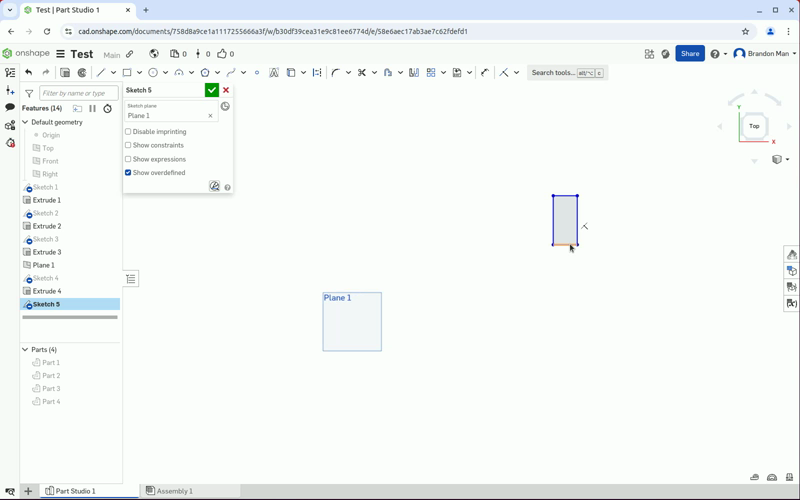
scroll(6)
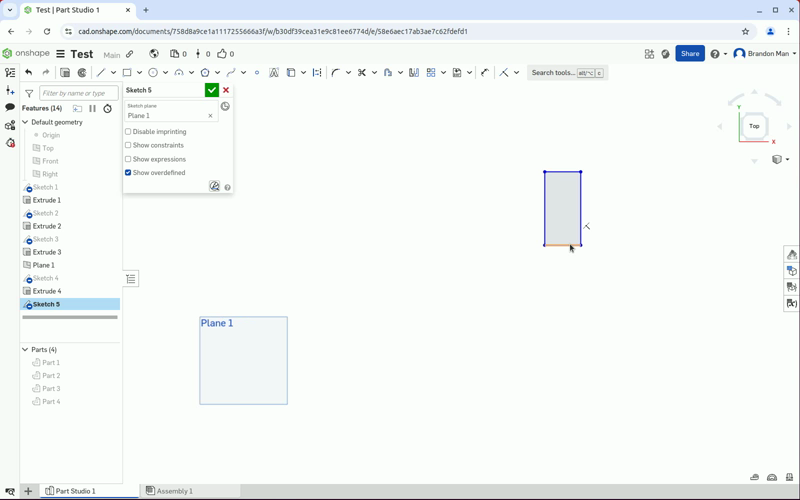
scroll(6)
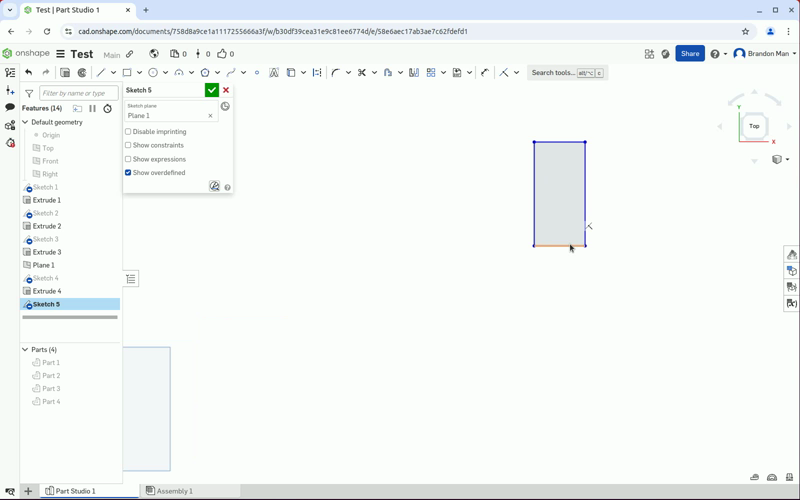
scroll(6)
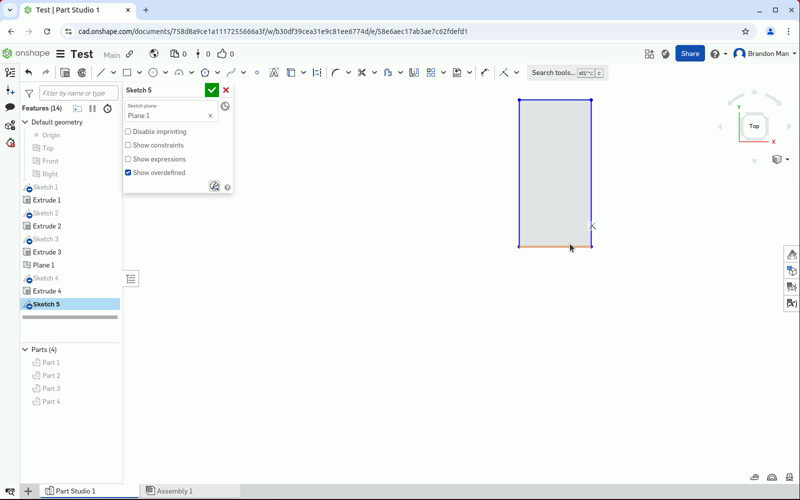
scroll(6)
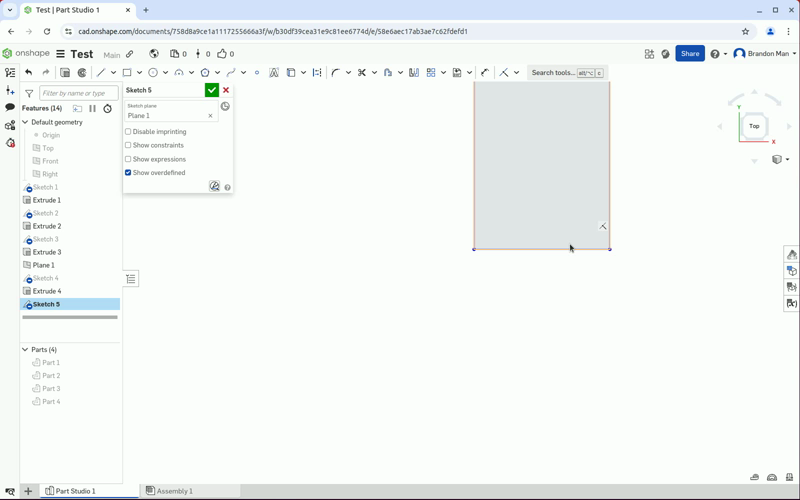
click(570, 243)
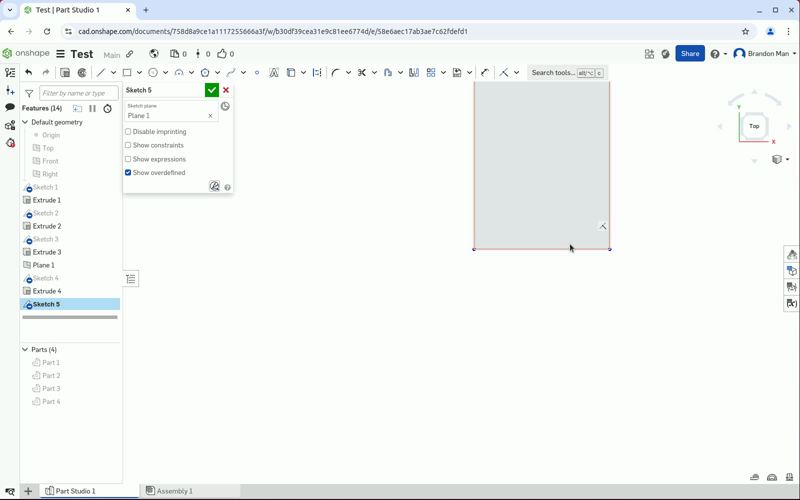
scroll(-6)
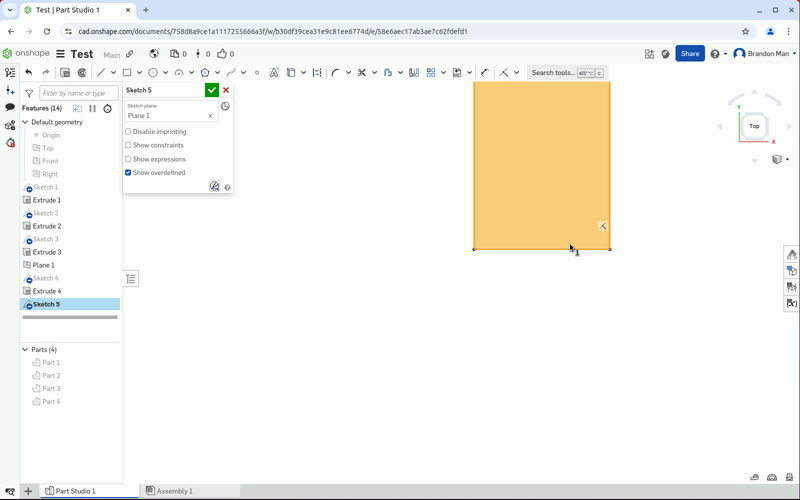
scroll(-6)
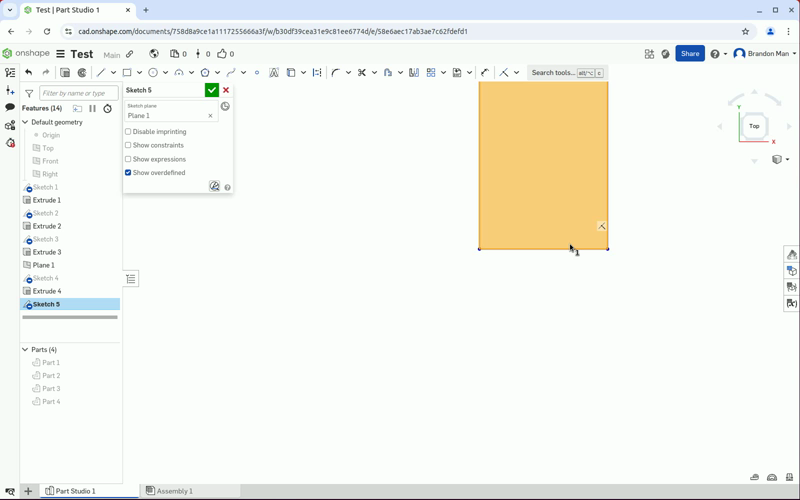
scroll(-6)
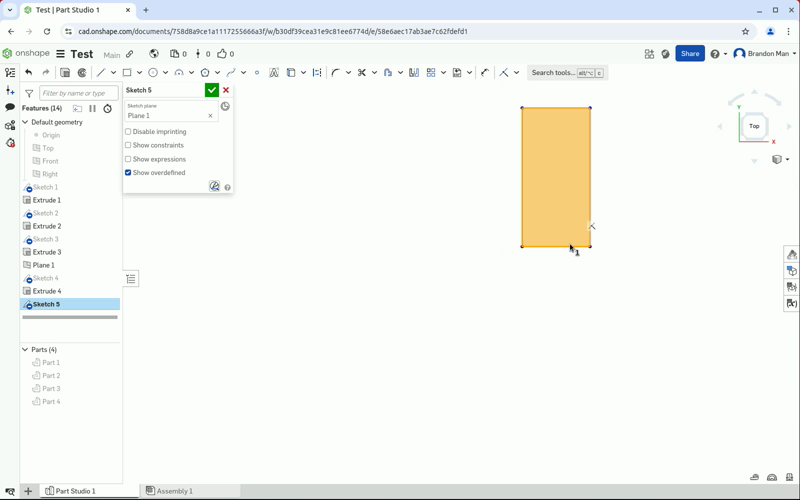
scroll(-6)
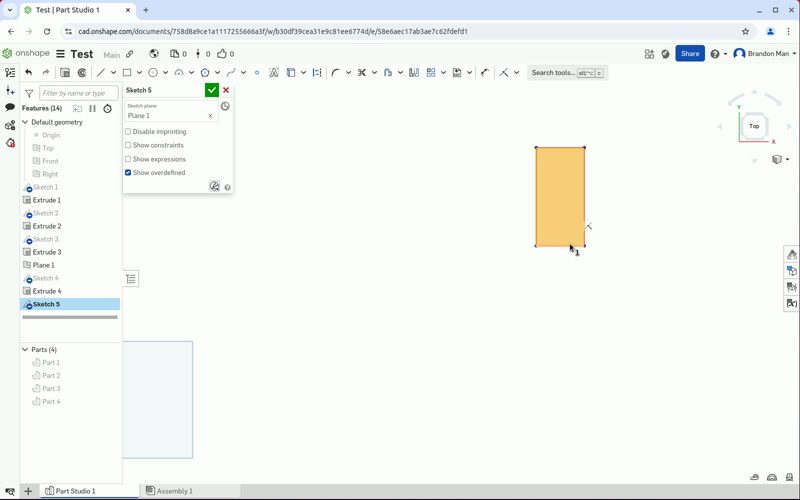
scroll(-6)
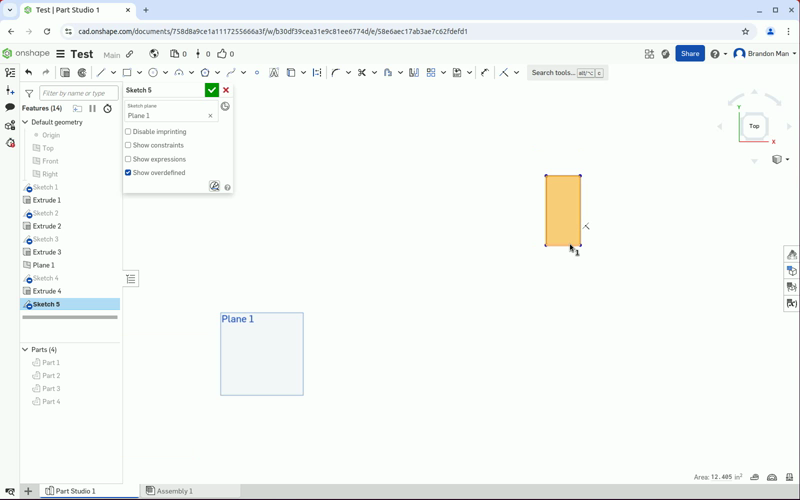
scroll(-6)
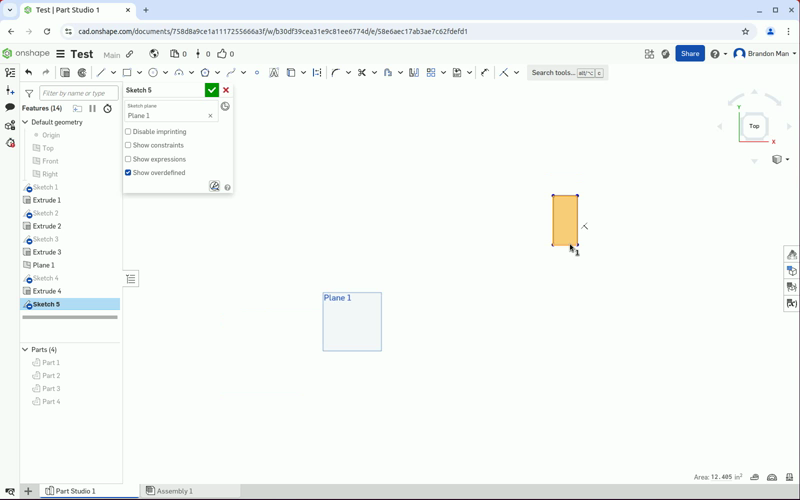
scroll(-6)
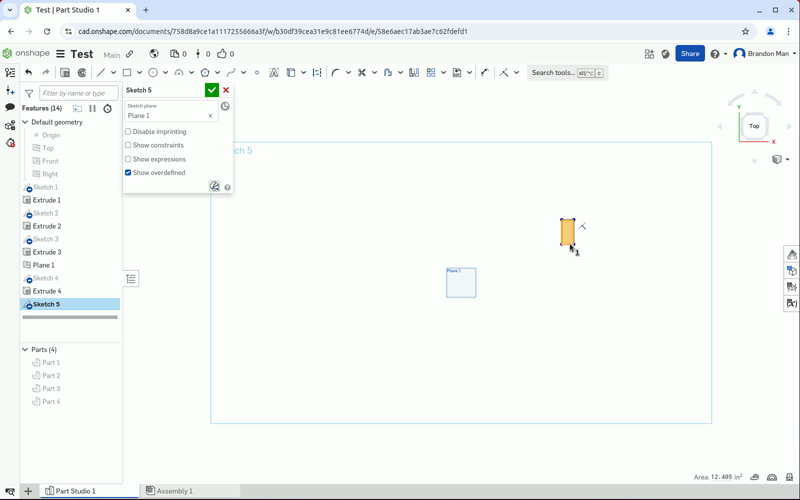
mouse_move(73, 352)
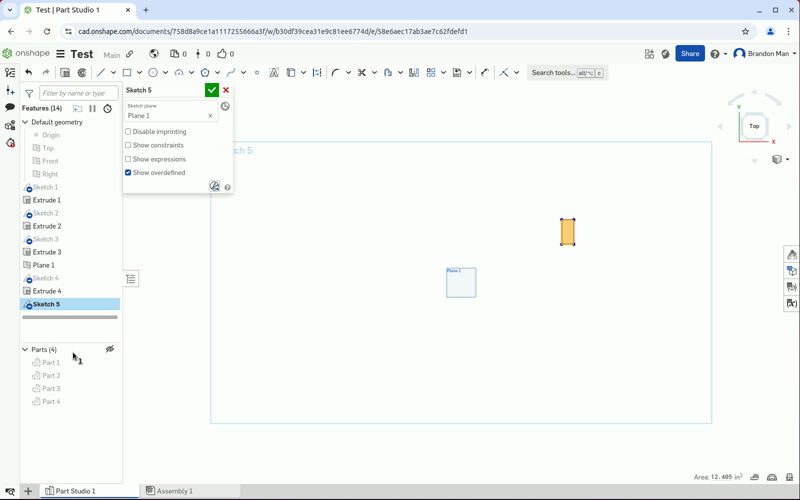
key(shift+y)
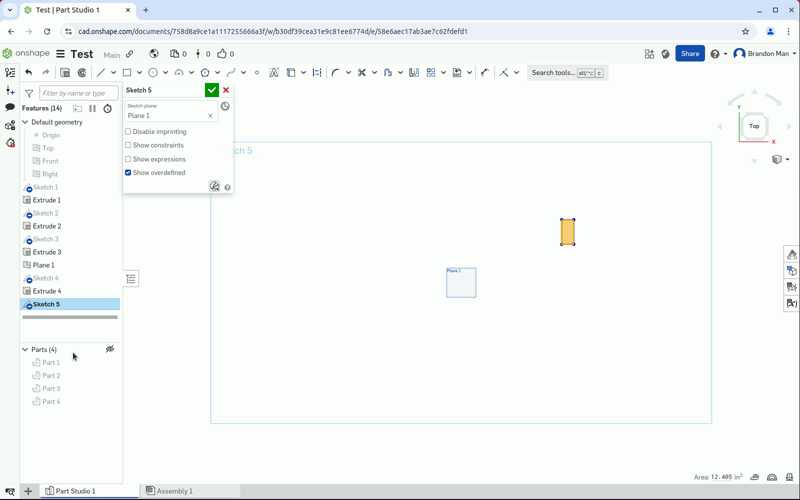
key(shift+e)
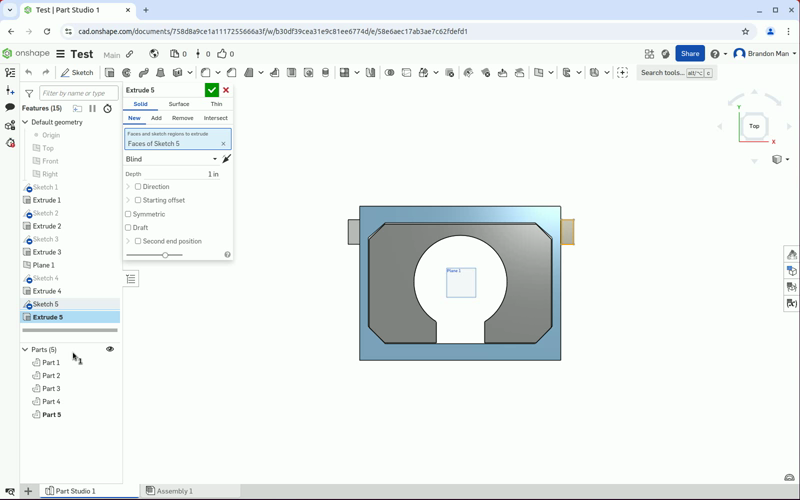
mouse_move(143, 106)
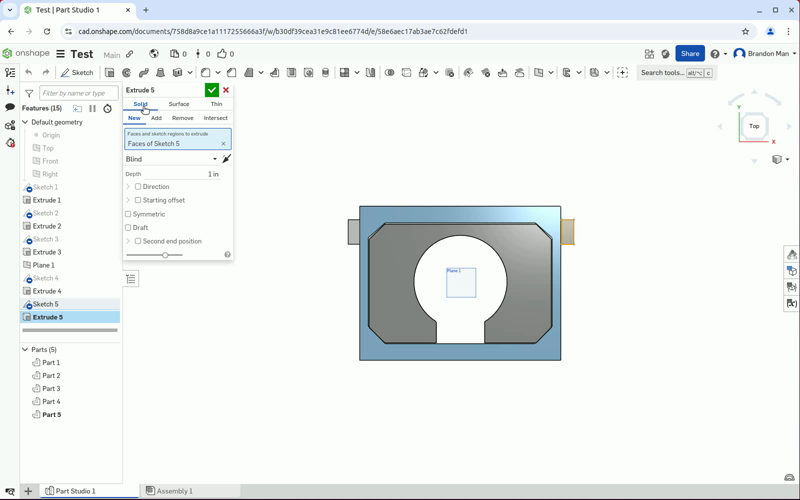
click(143, 106)
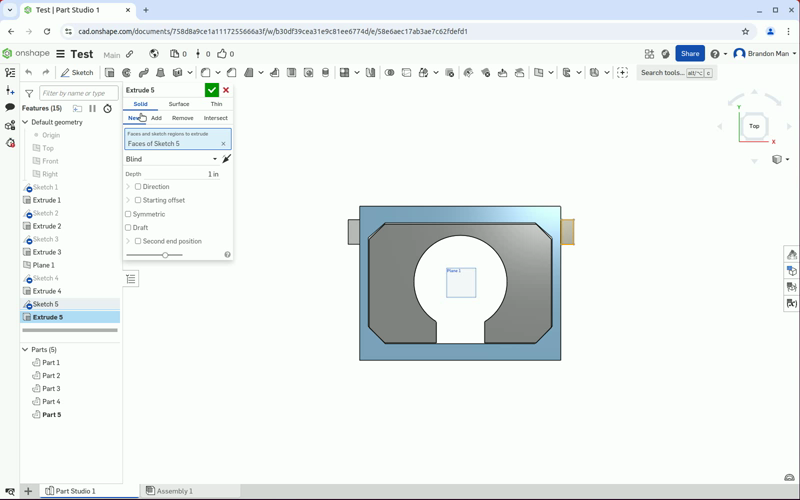
mouse_move(137, 120)
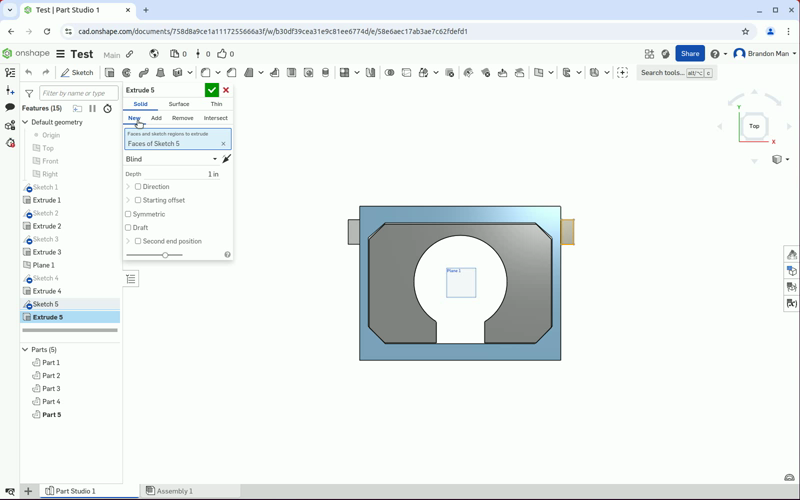
click(137, 120)
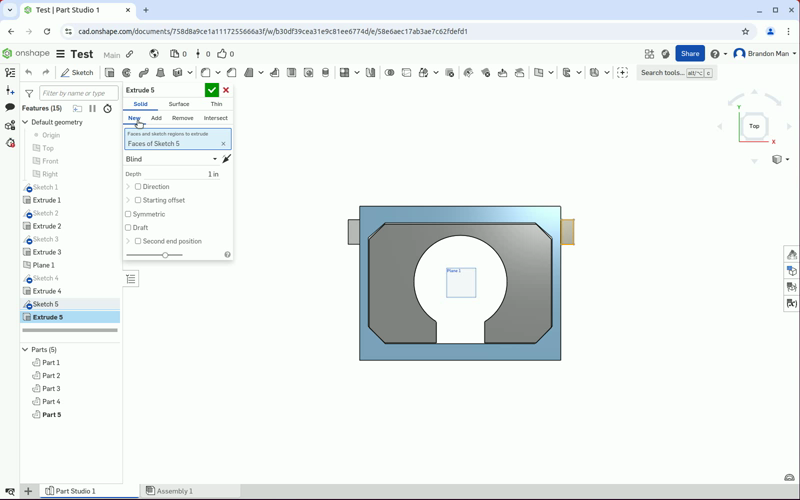
key(tab, 4)
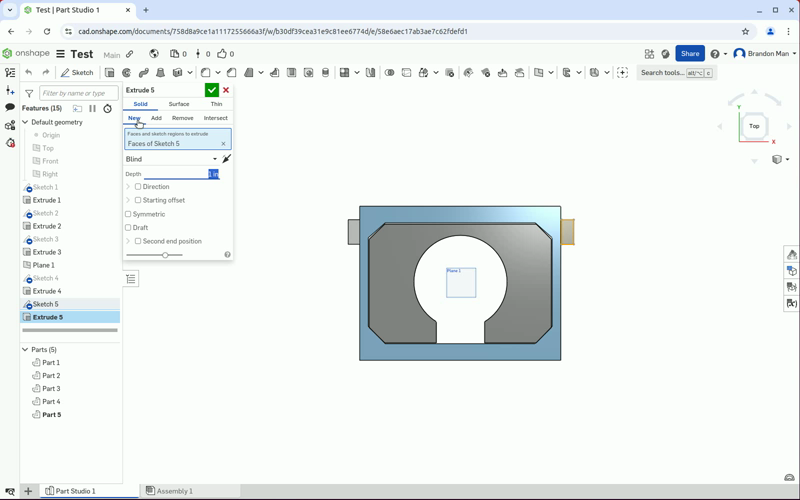
text(-1.204)
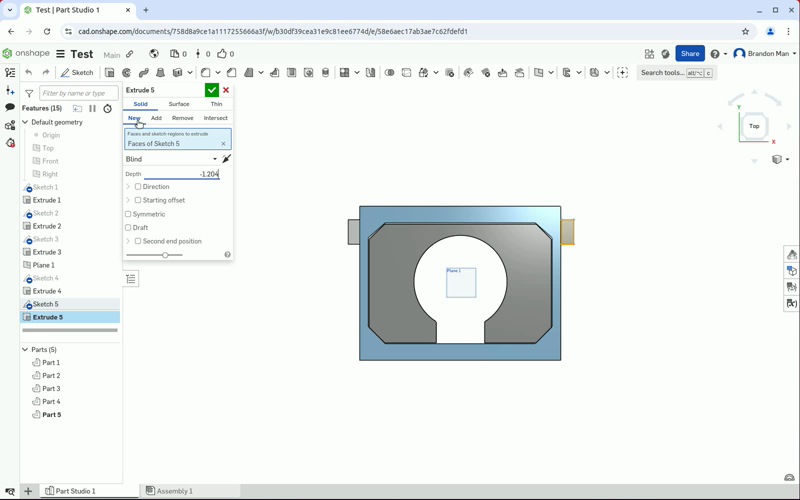
key(enter)
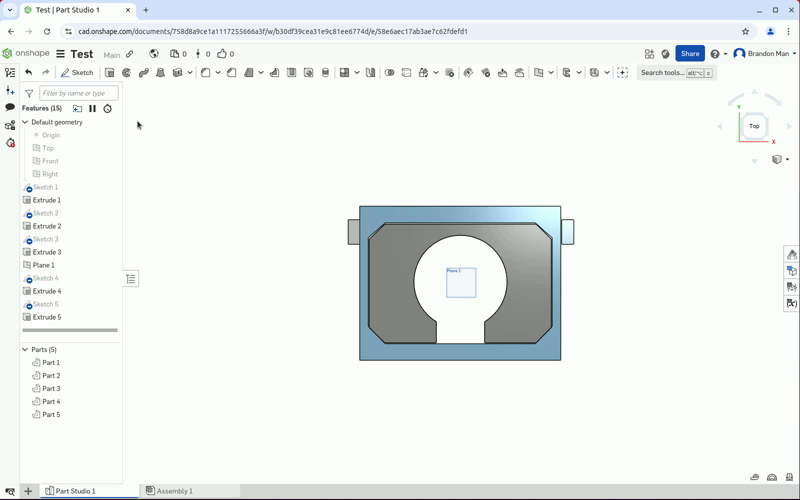
key(shift+h)
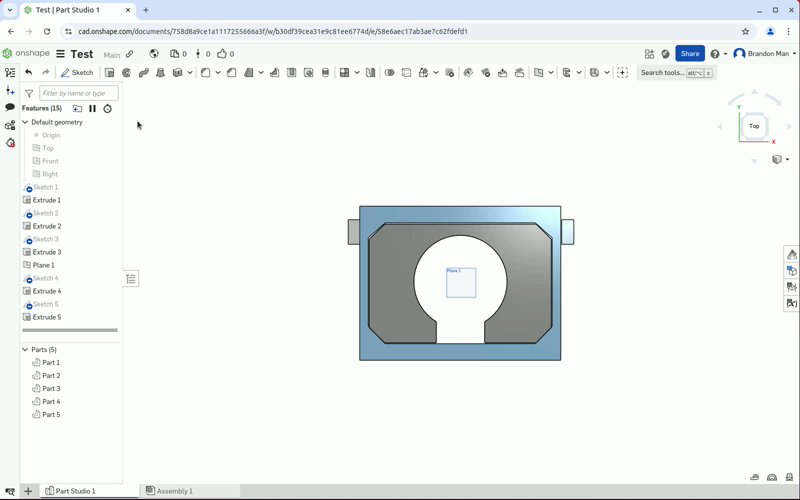
key(shift+h)
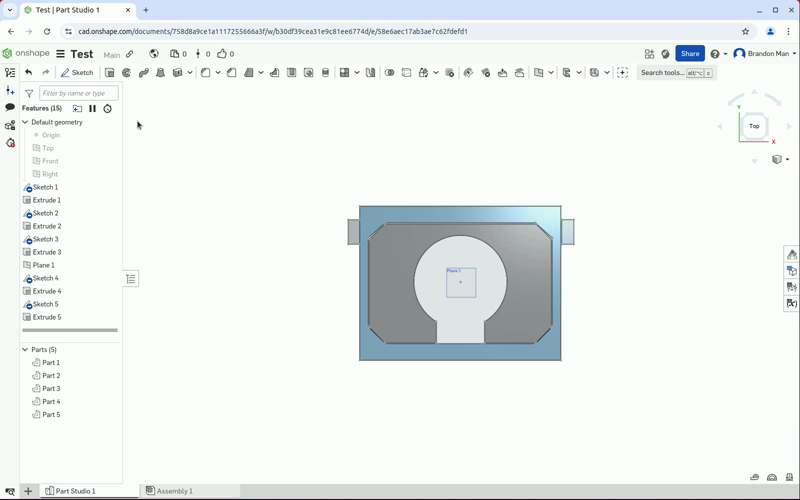
key(shift+7)
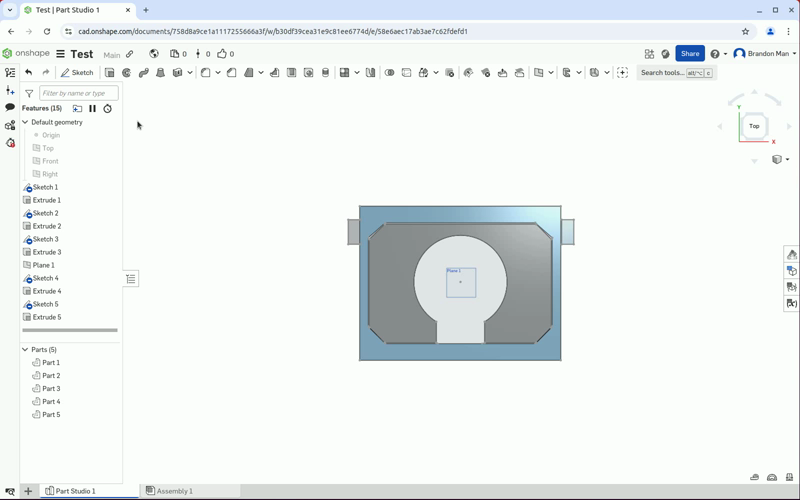
key(up, 3)
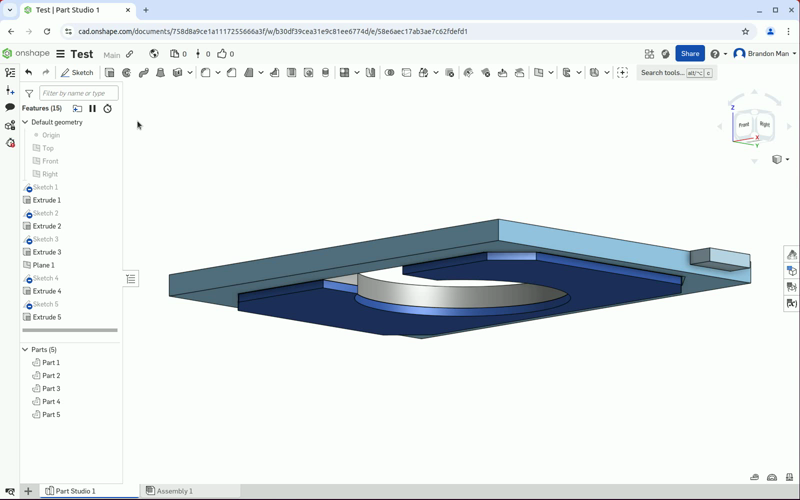
key(left, 3)
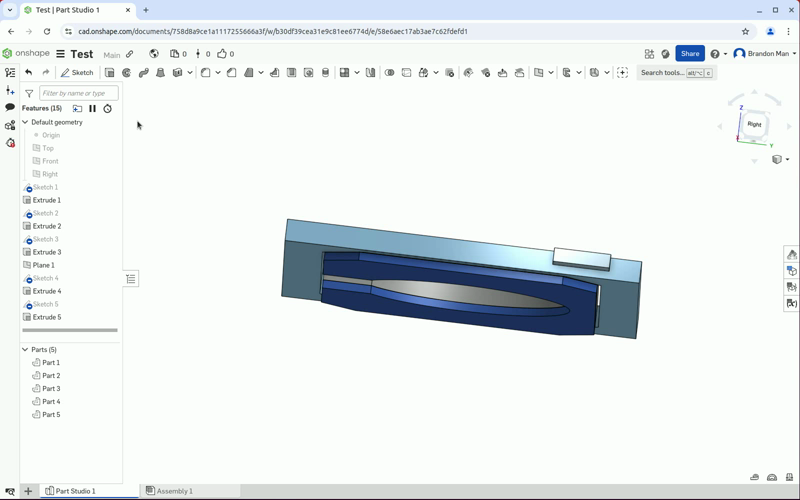
key(right, 3)
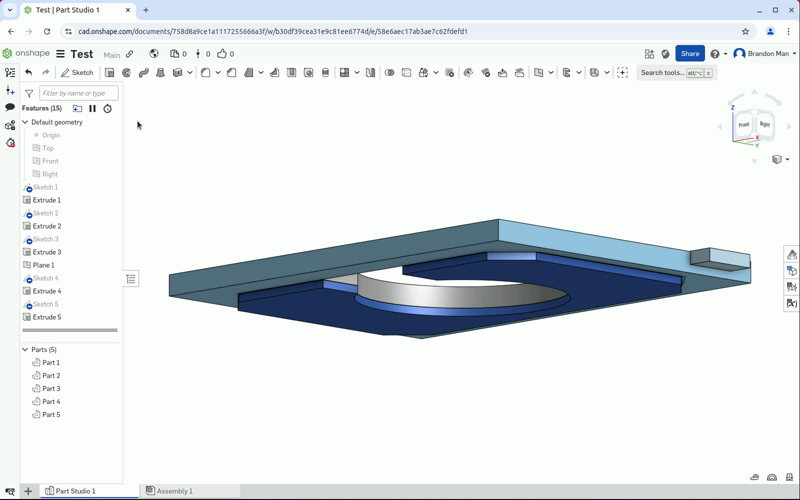
key(down, 3)
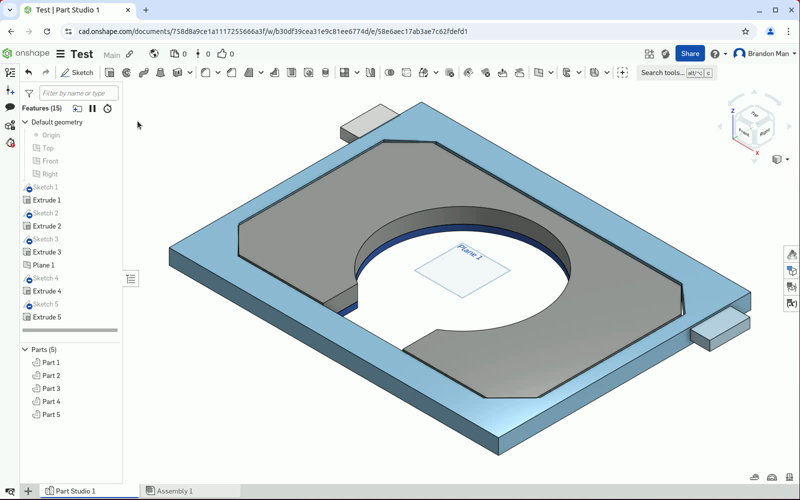
mouse_move(73, 189)
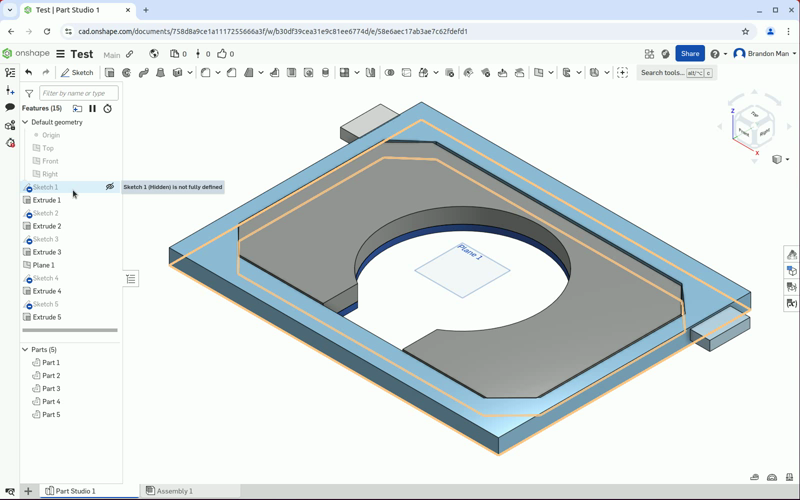
click(73, 189)